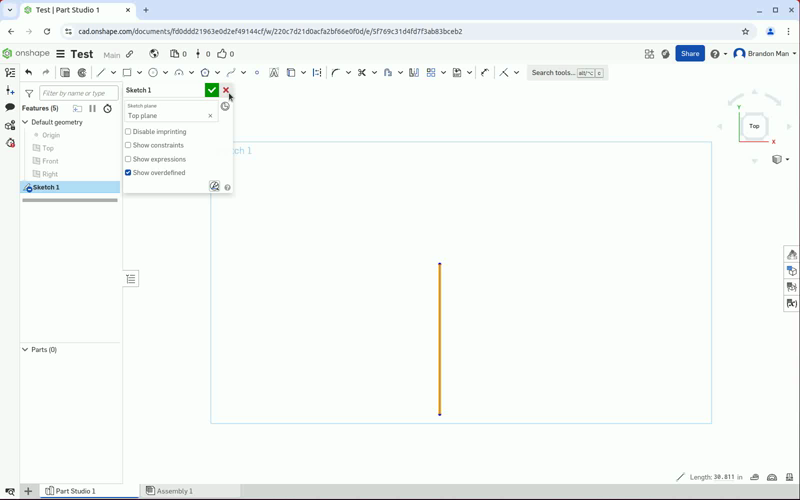
key(shift+h)
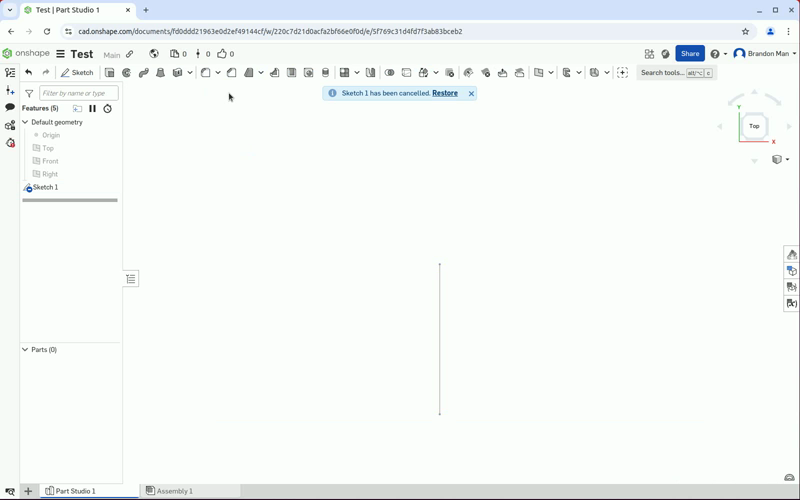
key(shift+s)
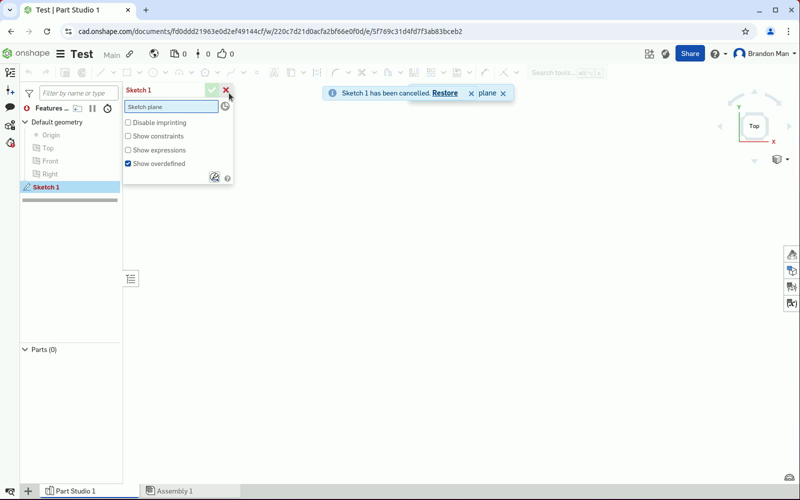
mouse_move(73, 150)
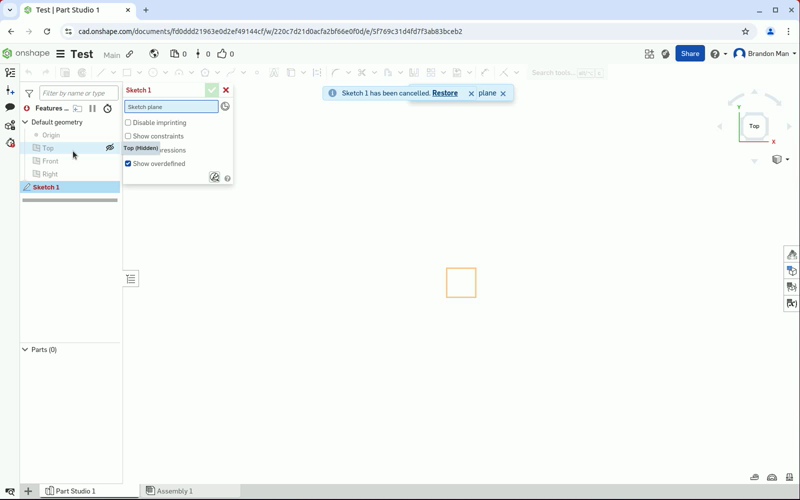
click(73, 150)
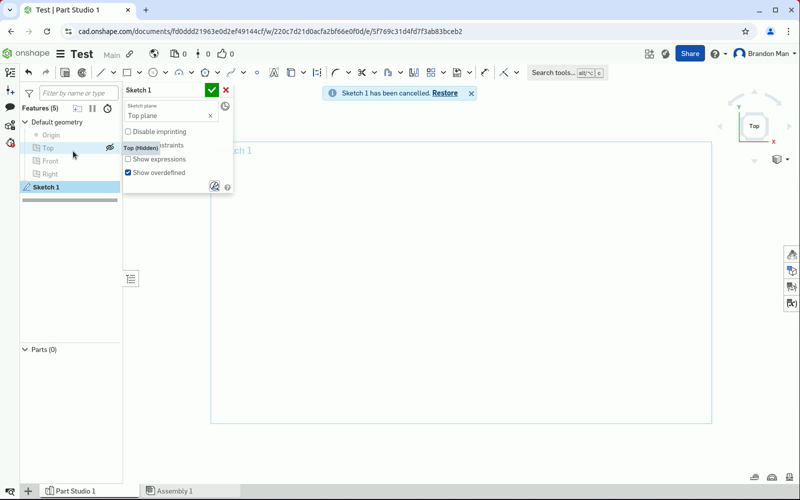
mouse_move(73, 352)
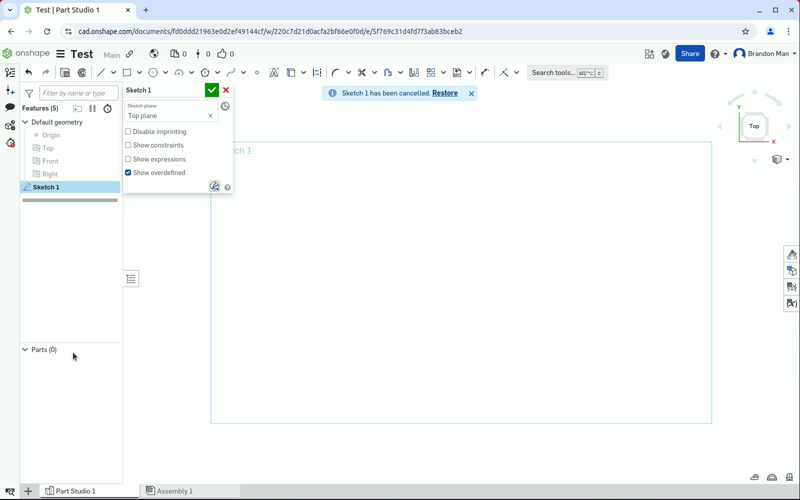
key(y)
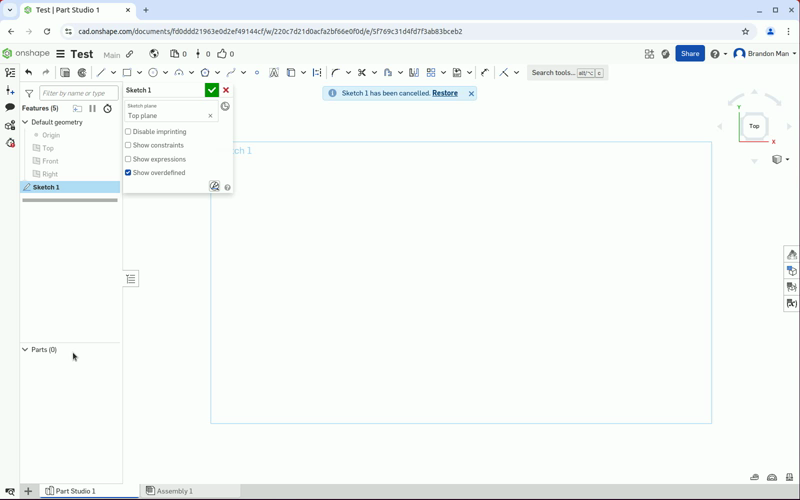
key(l)
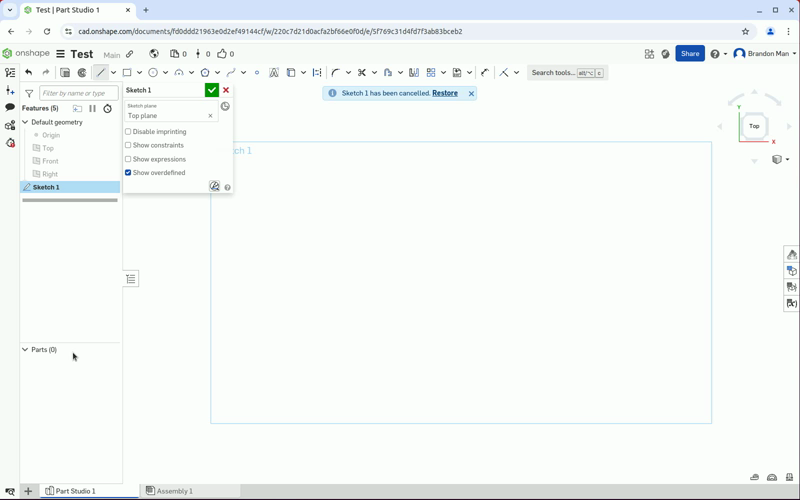
key_down(shift)
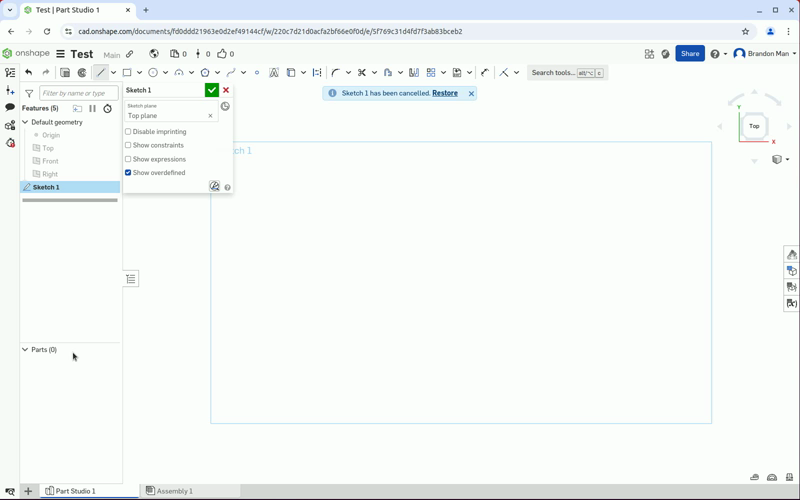
mouse_move(416, 335)
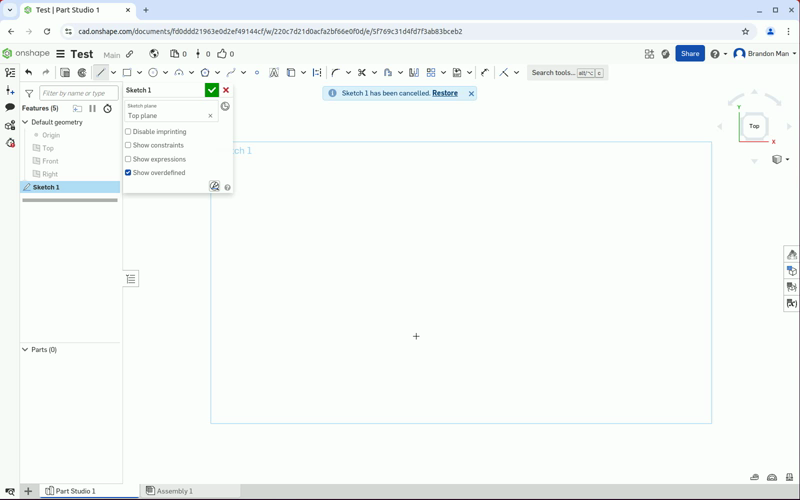
click(416, 335)
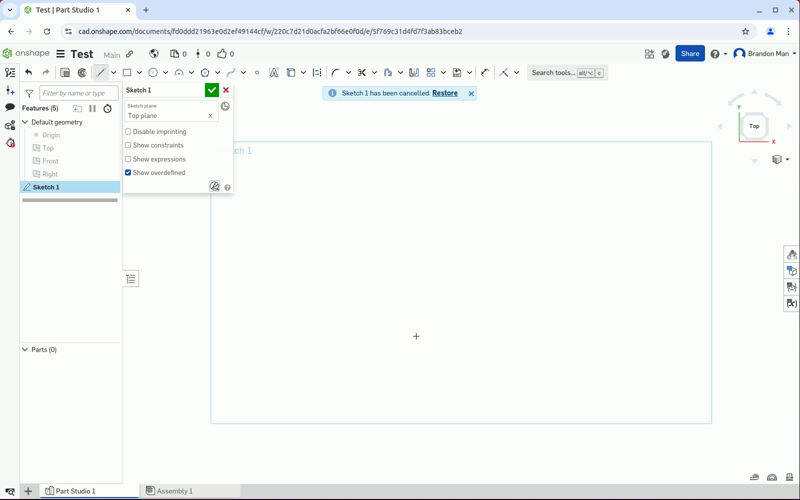
key_up(shift)
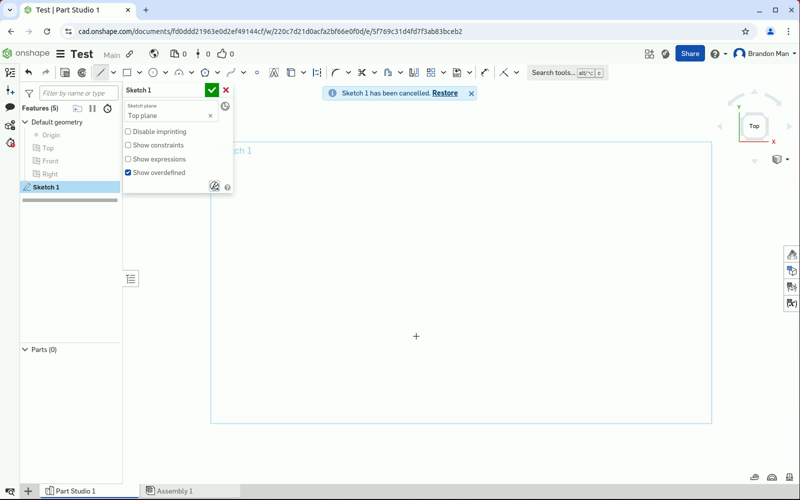
key_down(shift)
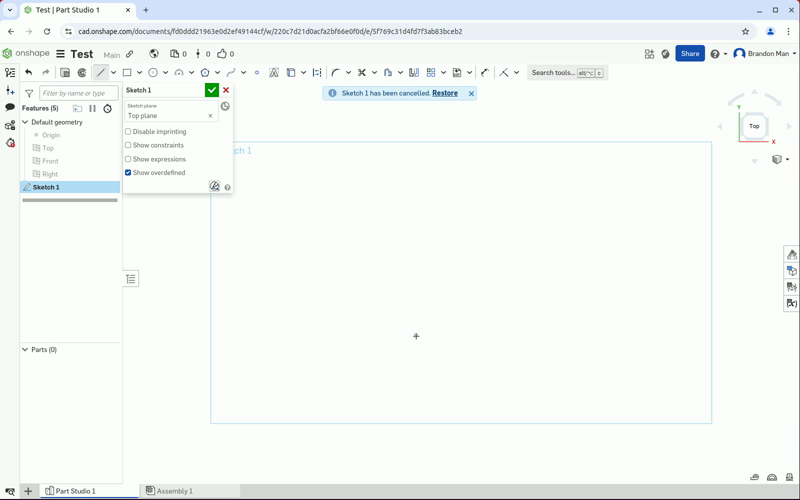
mouse_move(552, 335)
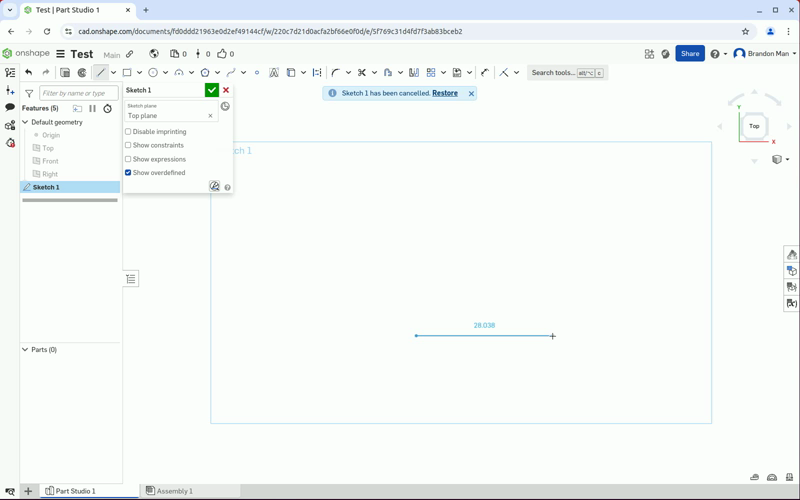
click(552, 335)
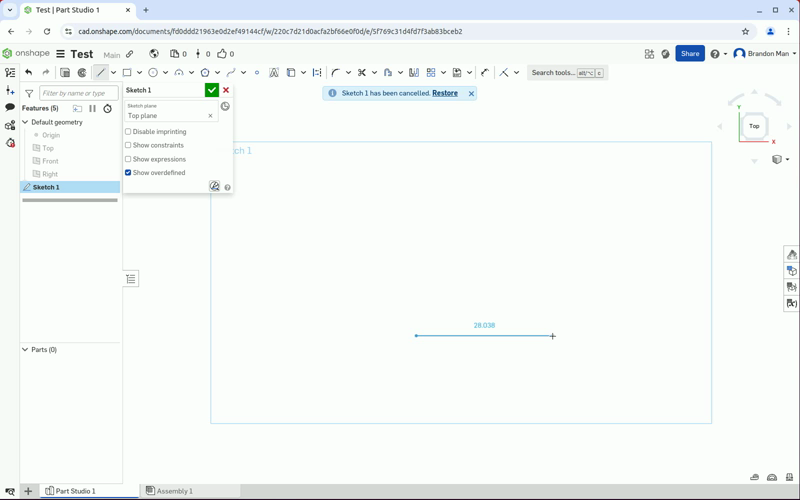
key_up(shift)
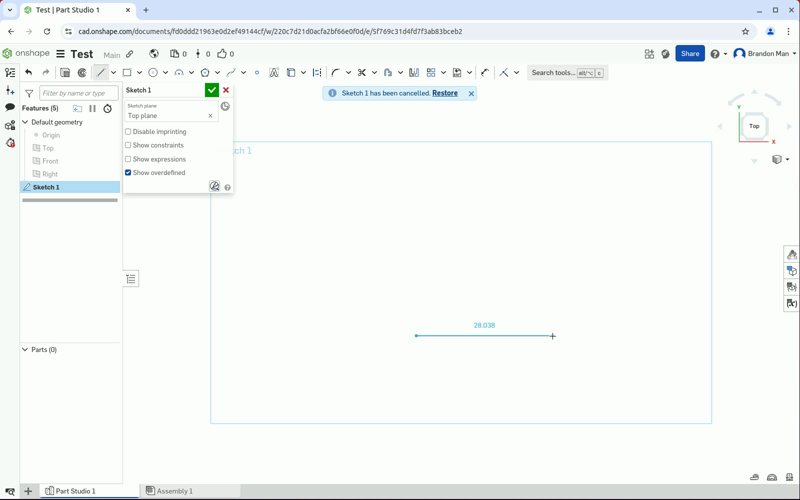
key(esc)
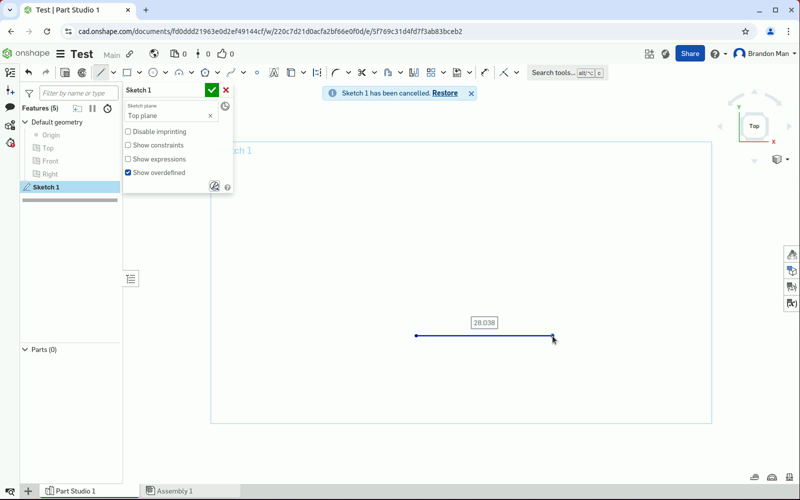
key(a)
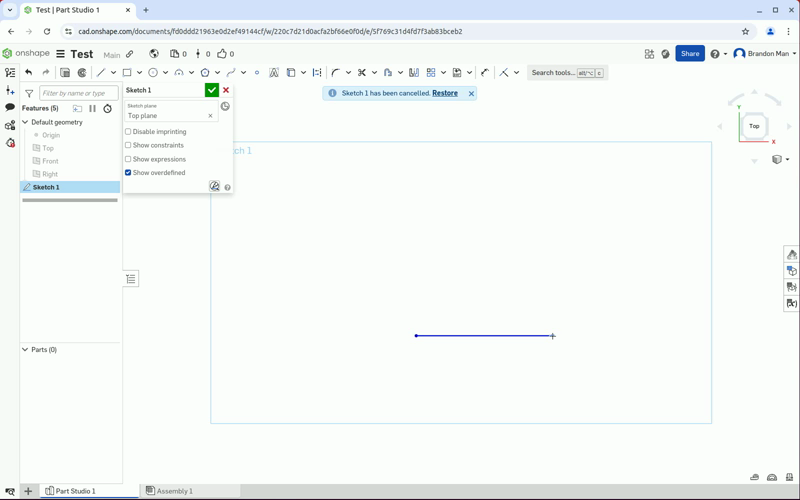
mouse_move(552, 335)
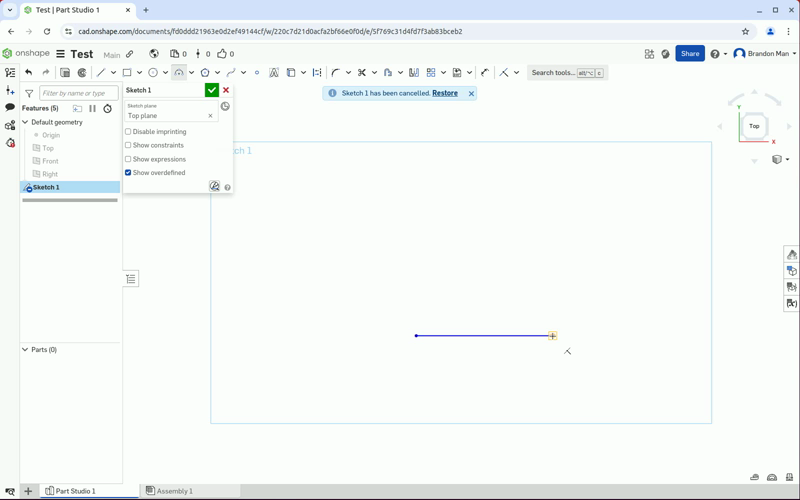
click(552, 335)
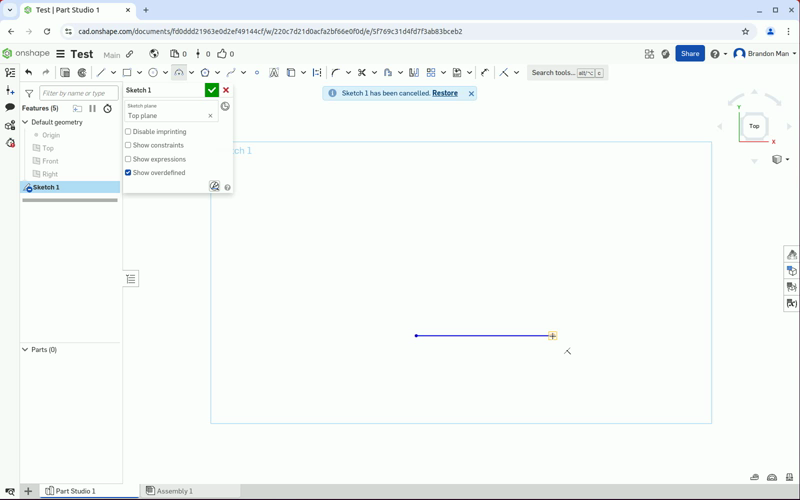
key_down(shift)
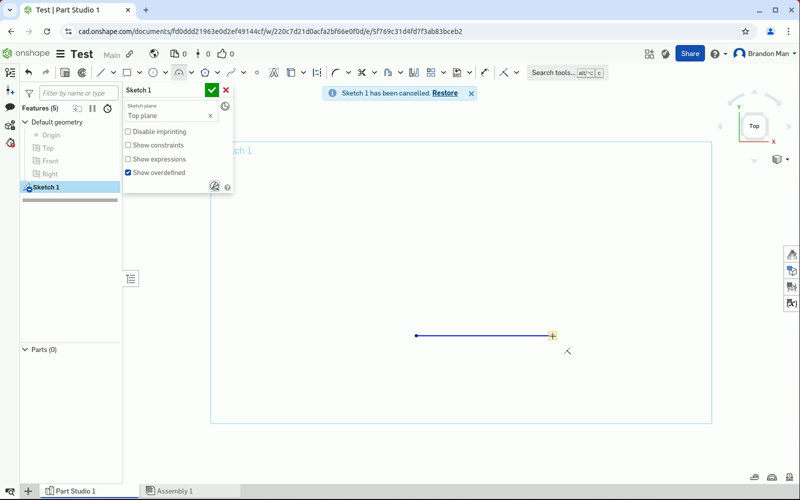
mouse_move(552, 230)
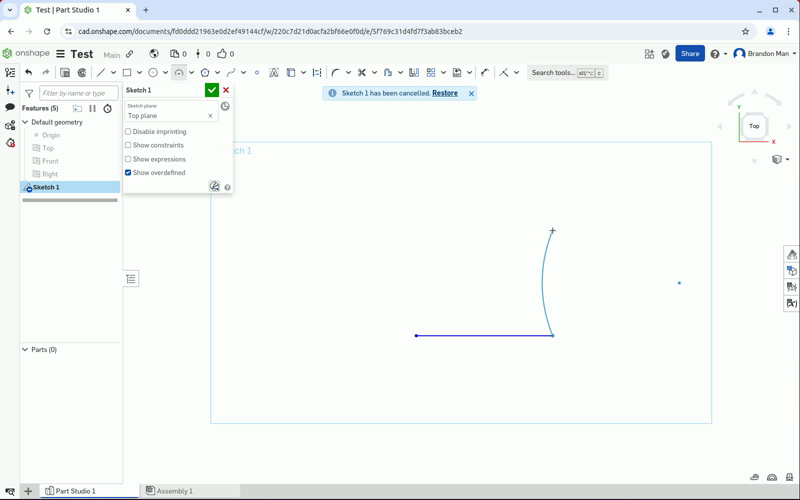
click(552, 230)
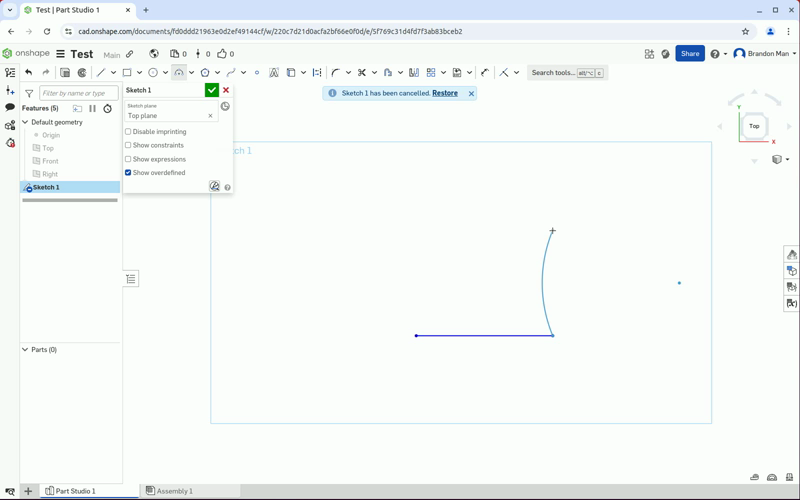
mouse_move(572, 282)
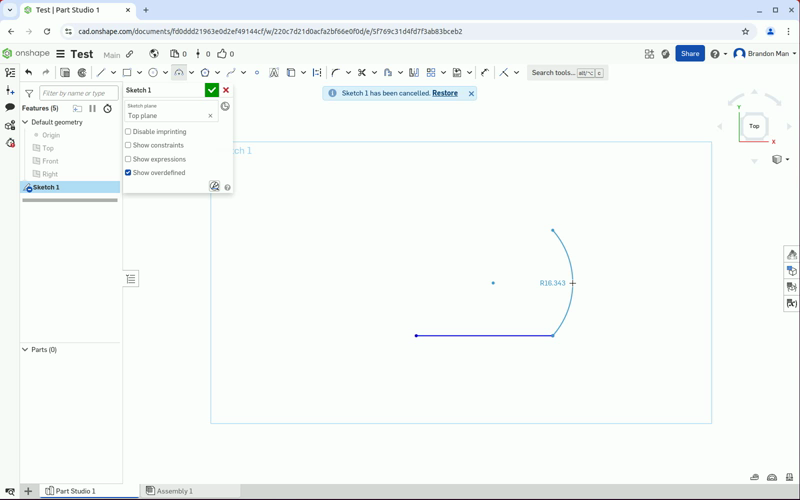
click(572, 282)
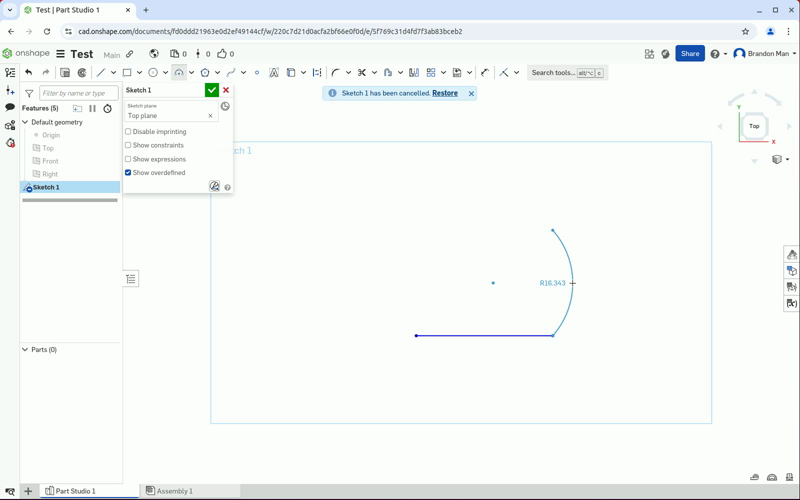
key_up(shift)
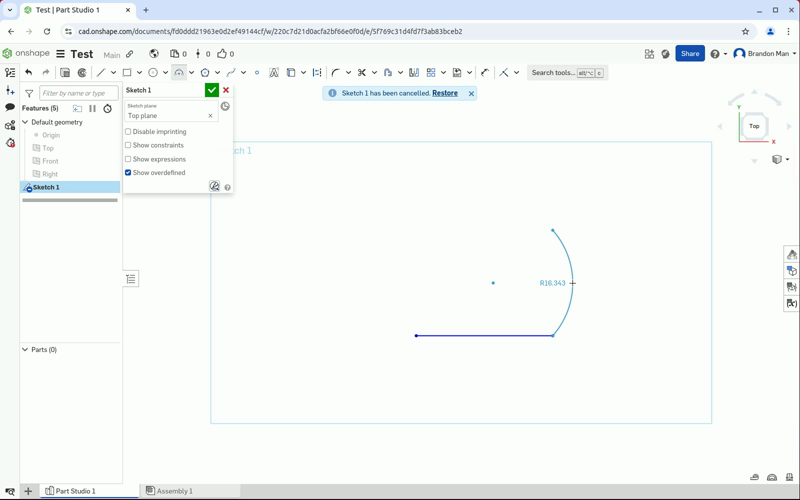
key(esc)
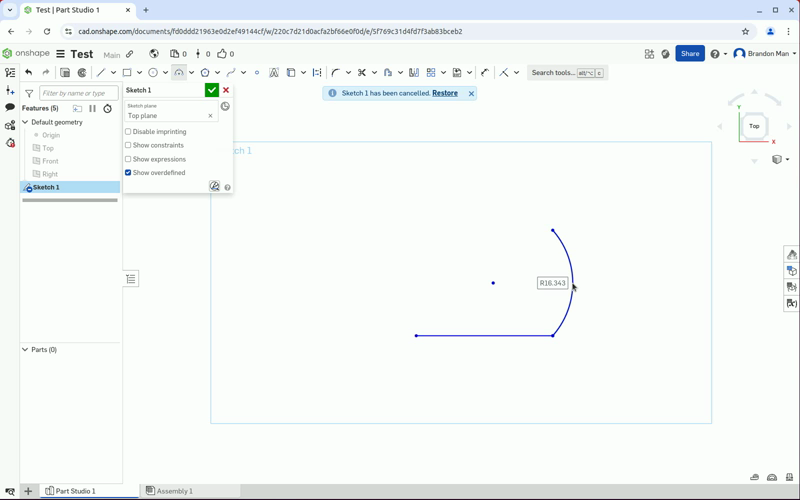
key(l)
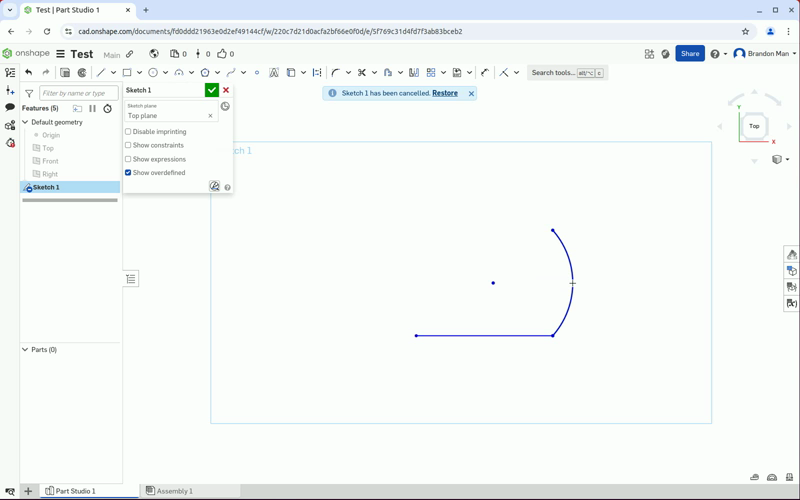
mouse_move(552, 230)
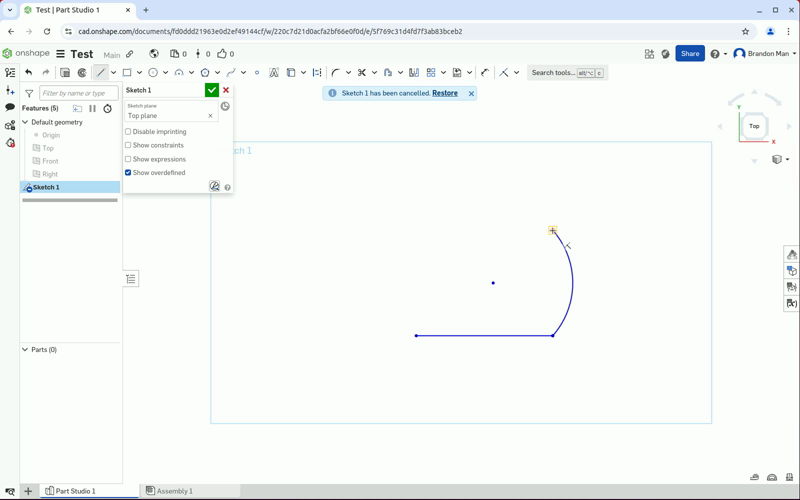
click(552, 230)
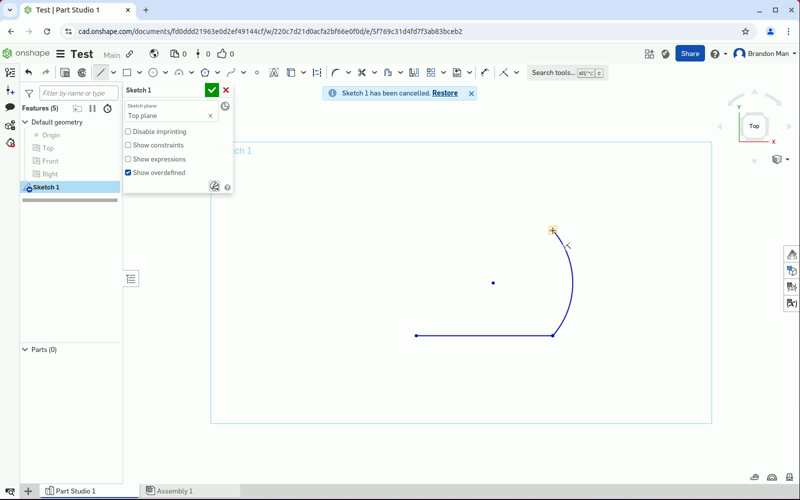
key_down(shift)
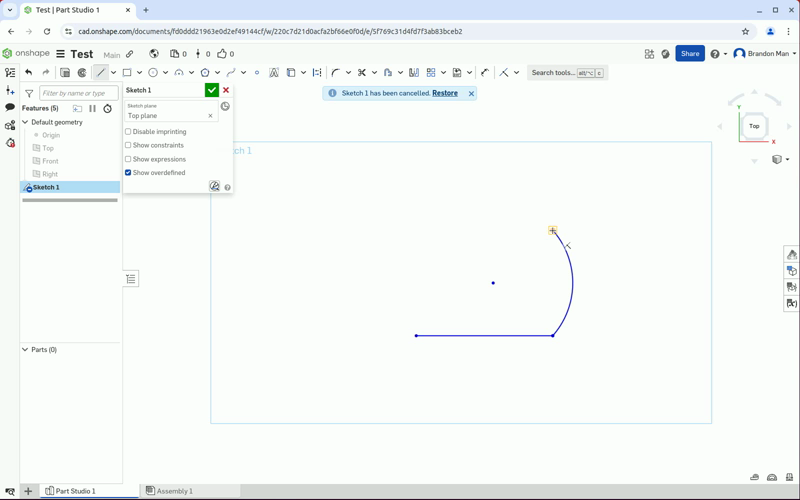
mouse_move(416, 230)
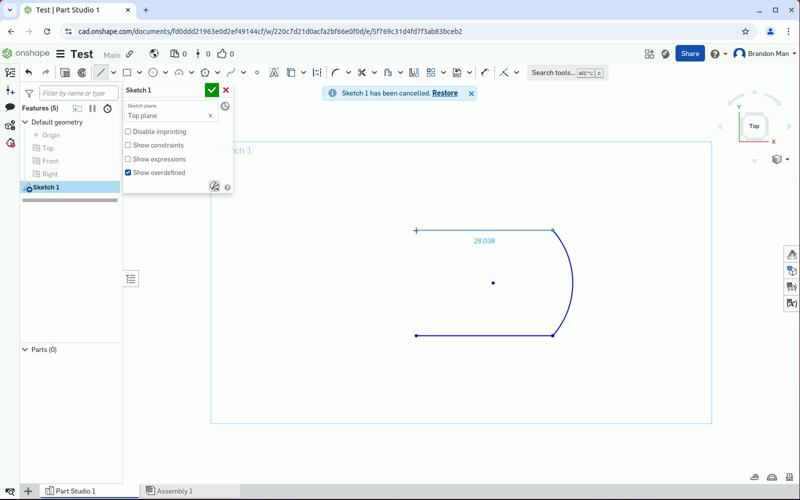
click(416, 230)
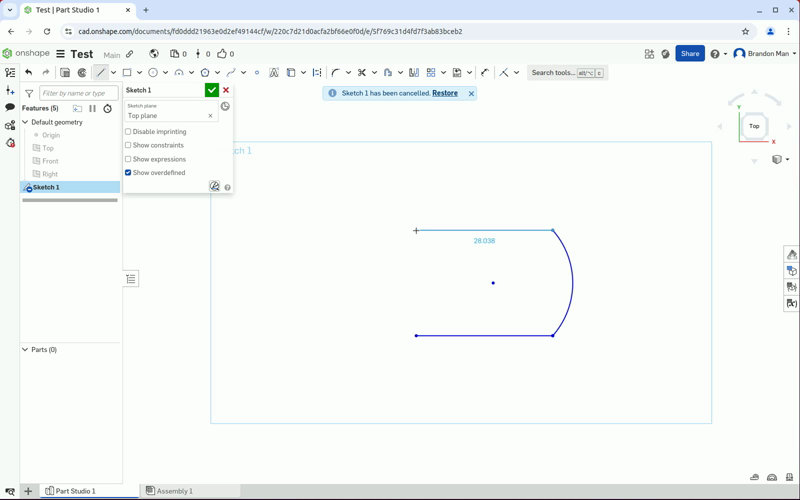
key_up(shift)
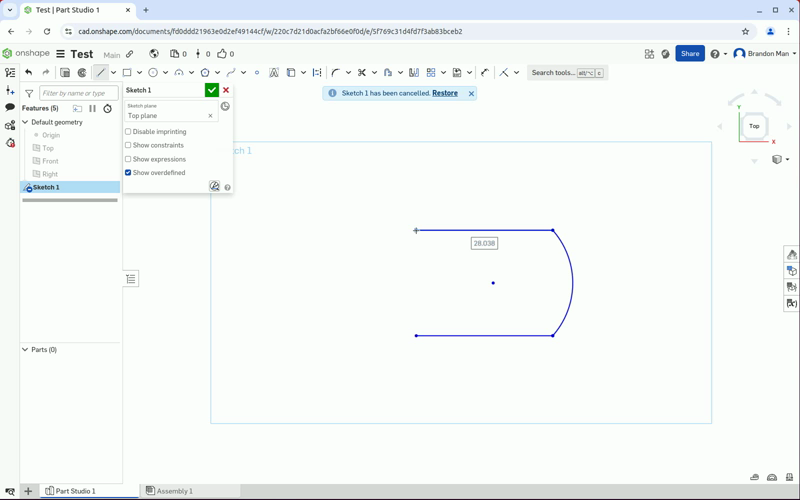
key(esc)
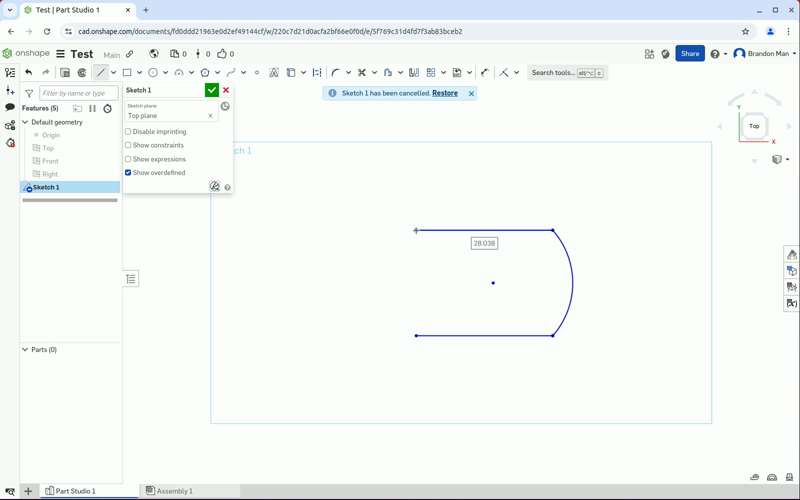
key(a)
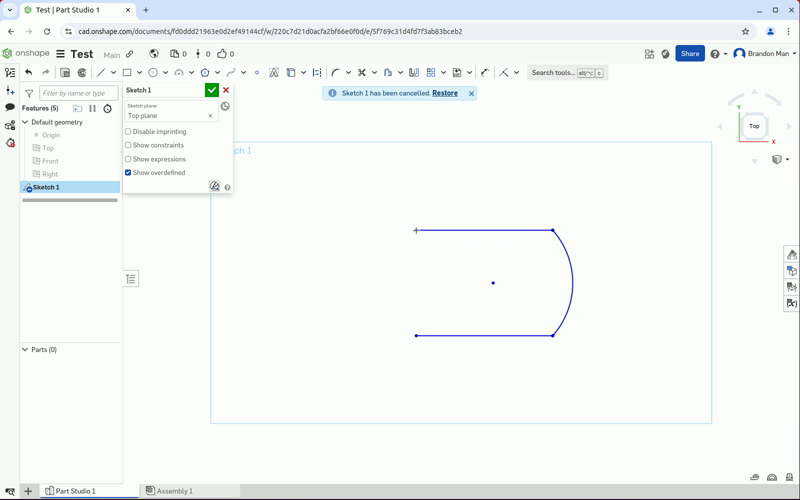
mouse_move(416, 230)
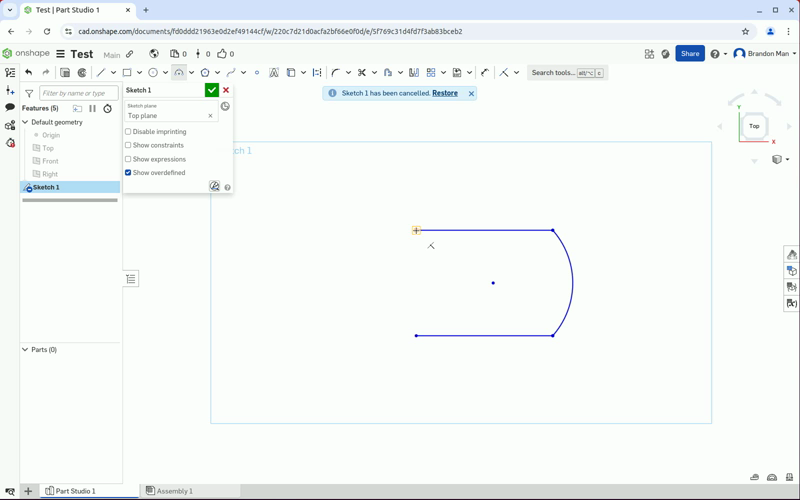
click(416, 230)
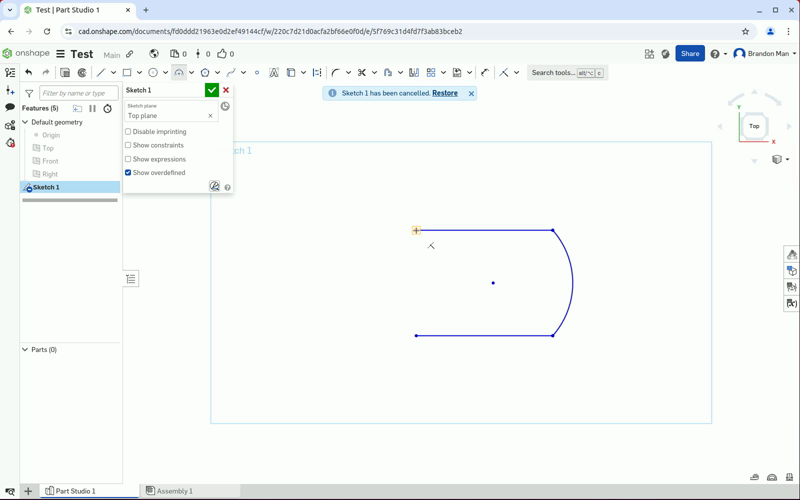
mouse_move(416, 335)
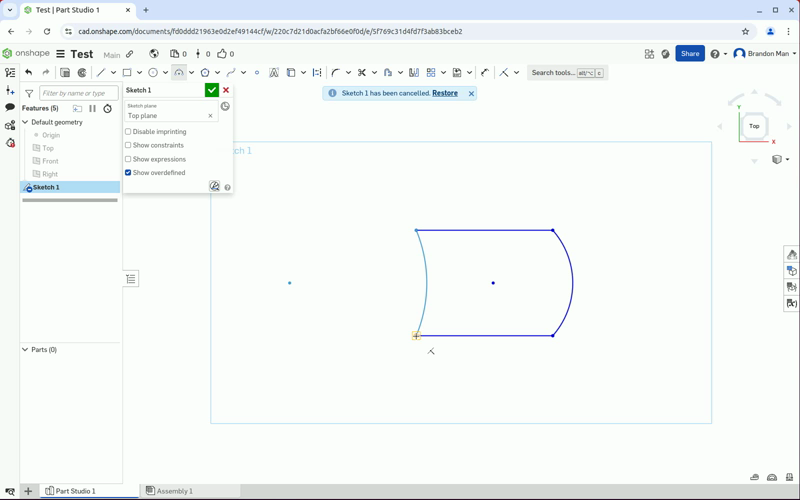
click(416, 335)
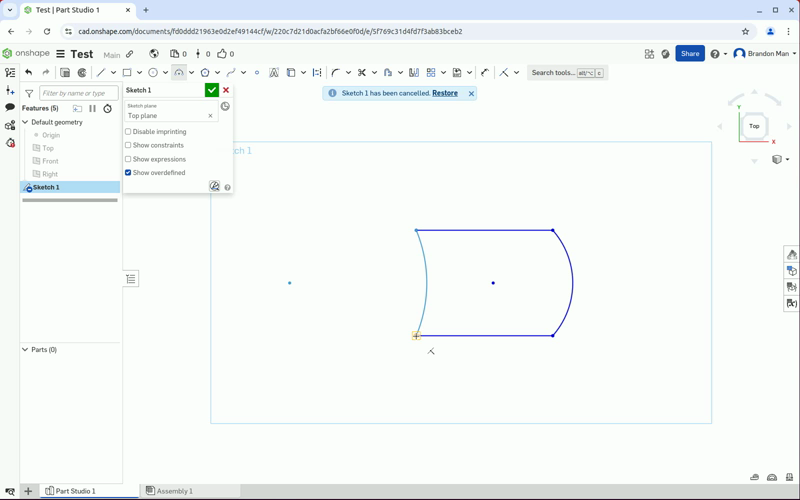
key_down(shift)
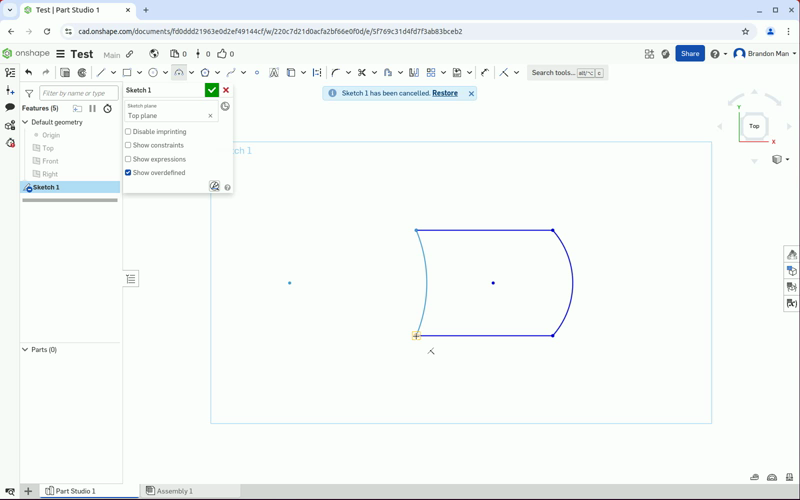
mouse_move(396, 282)
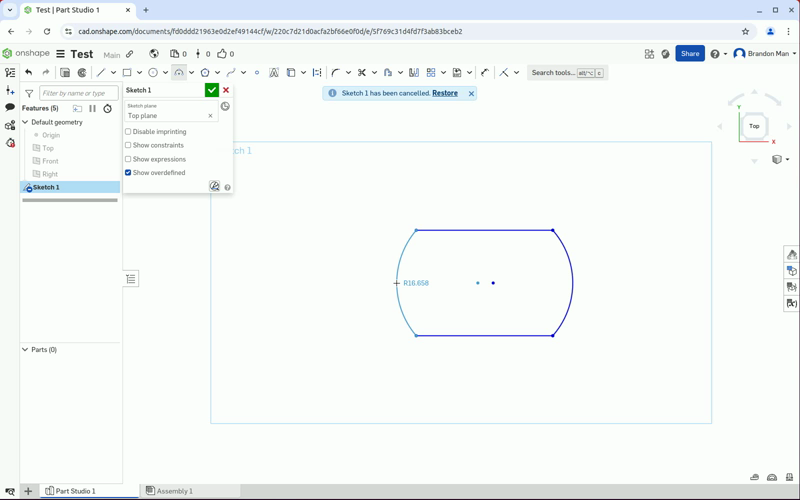
click(396, 282)
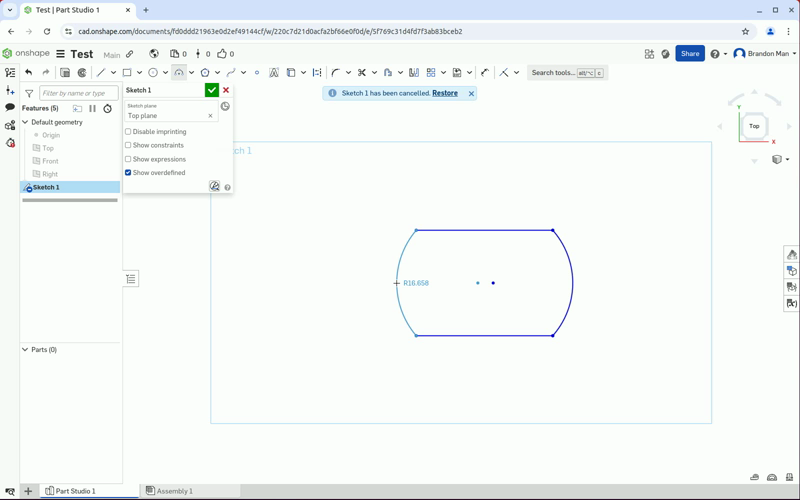
key_up(shift)
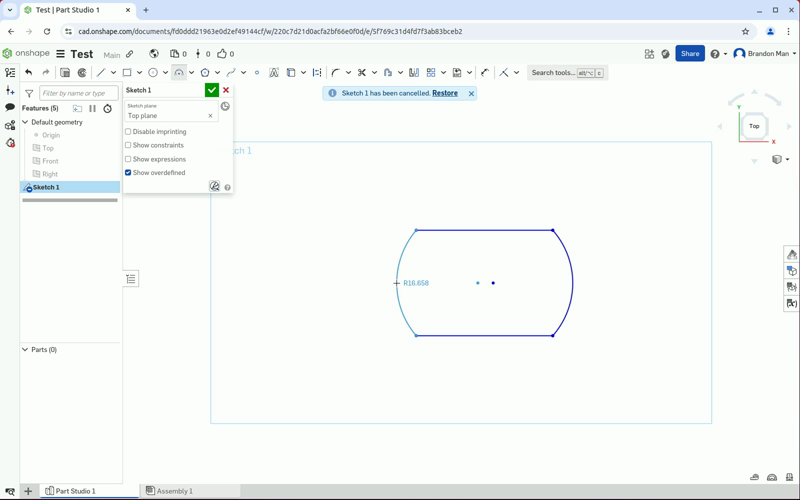
key(esc)
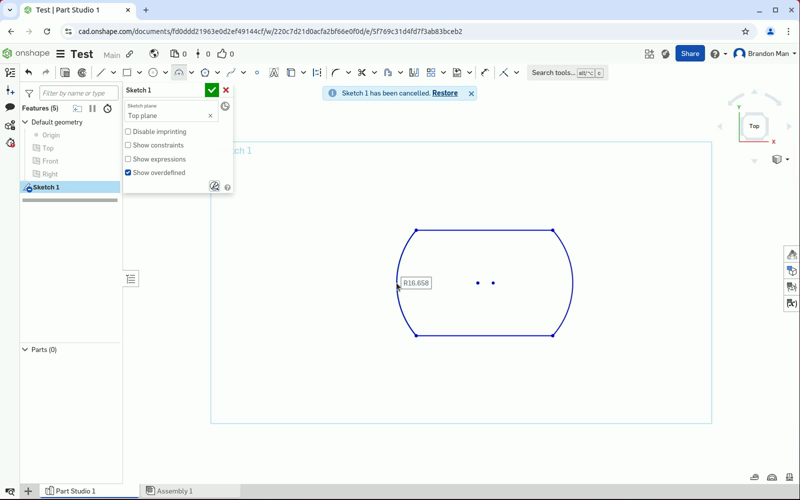
key(l)
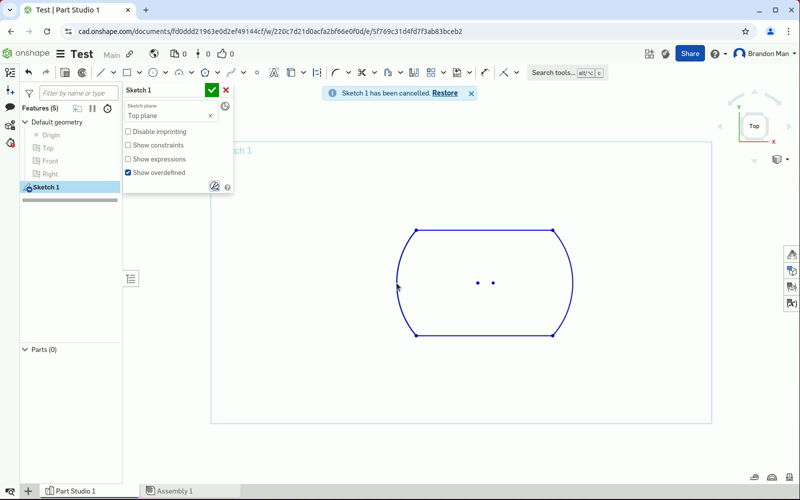
key_down(shift)
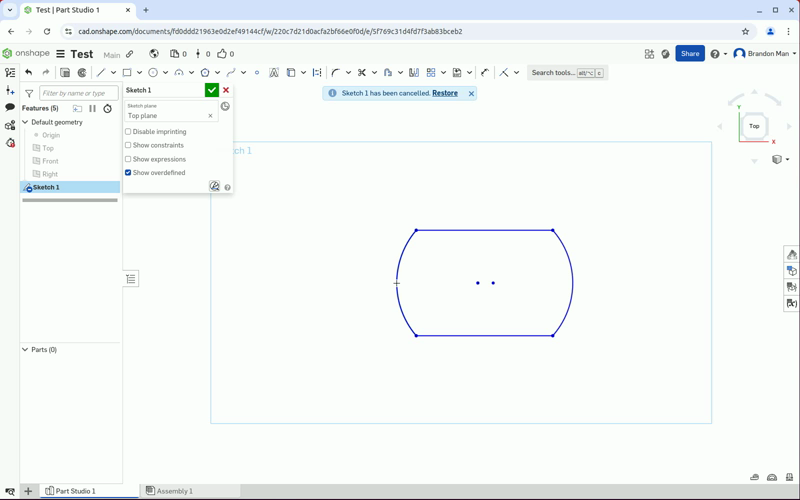
mouse_move(401, 286)
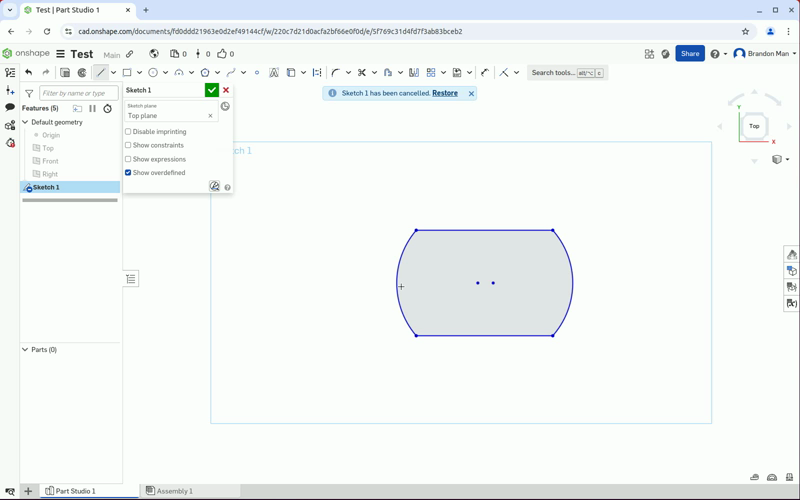
click(401, 286)
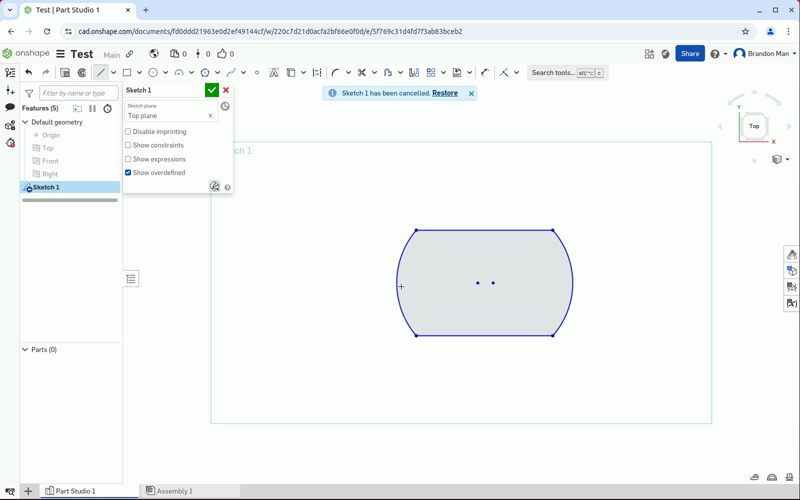
key_up(shift)
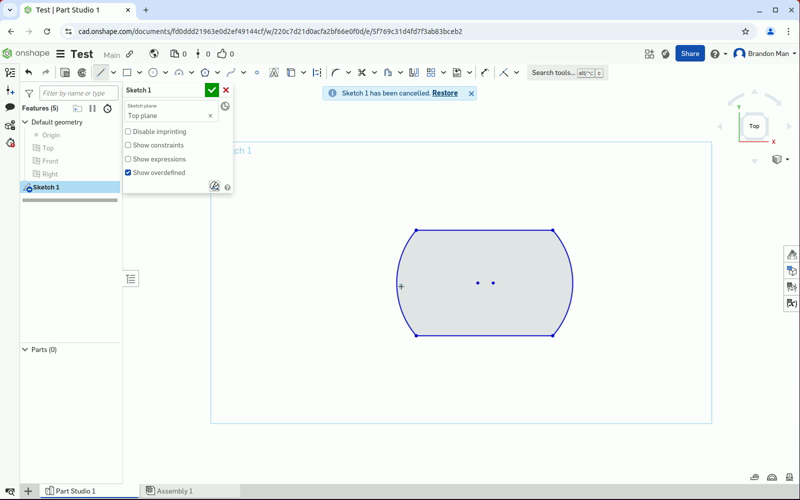
key_down(shift)
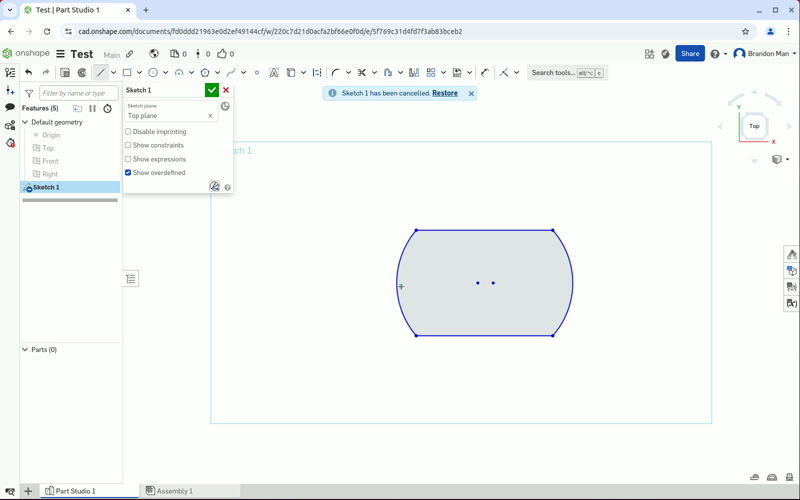
mouse_move(431, 286)
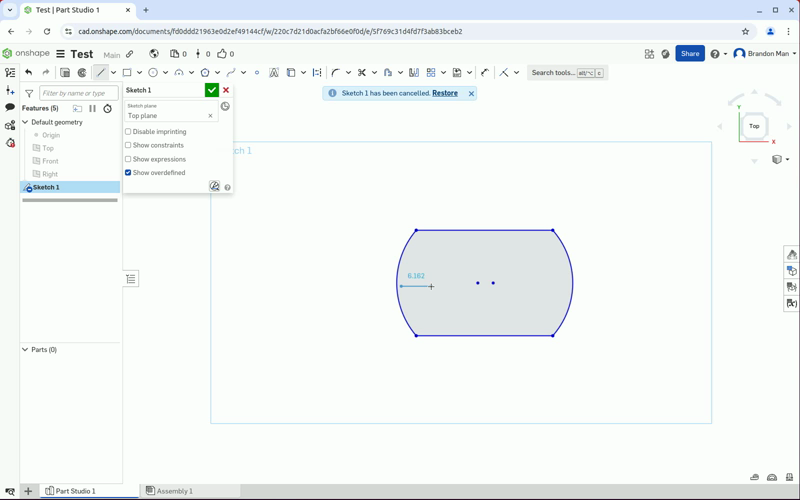
mouse_move(416, 286)
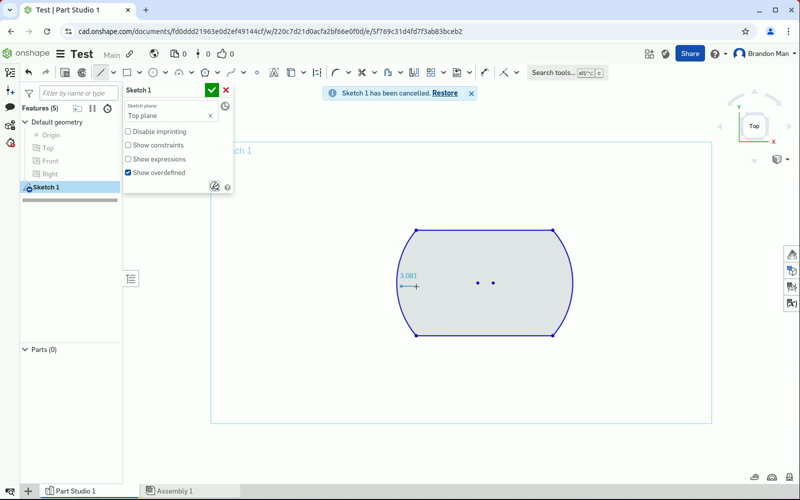
click(416, 286)
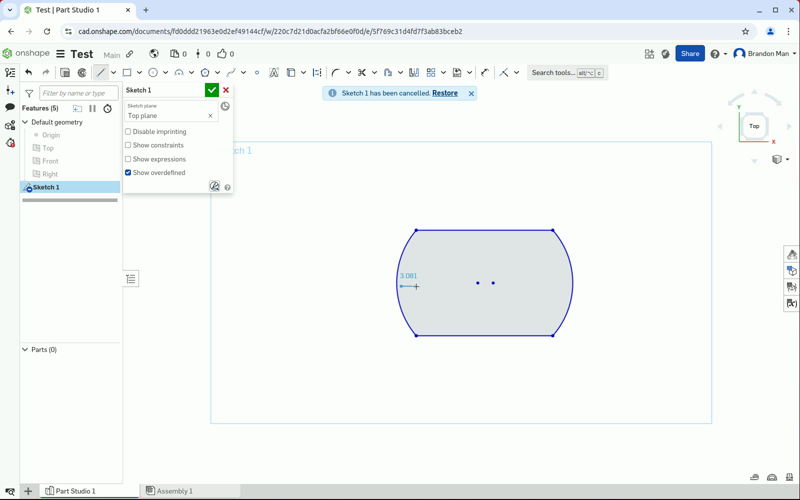
key_up(shift)
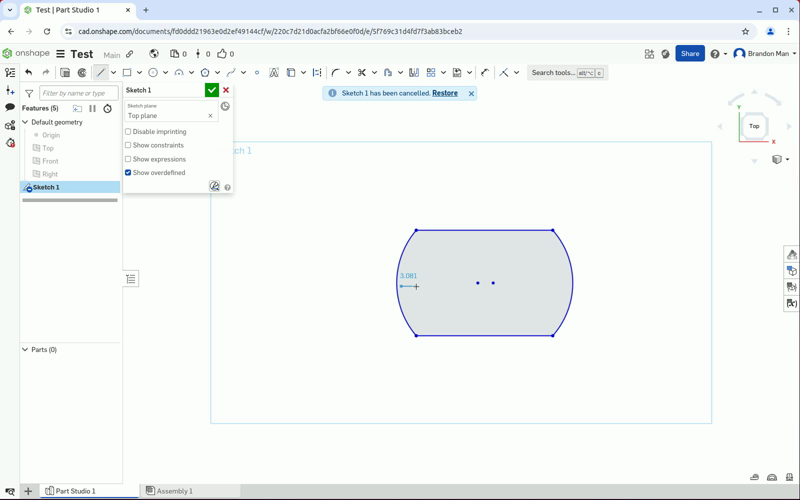
key_down(shift)
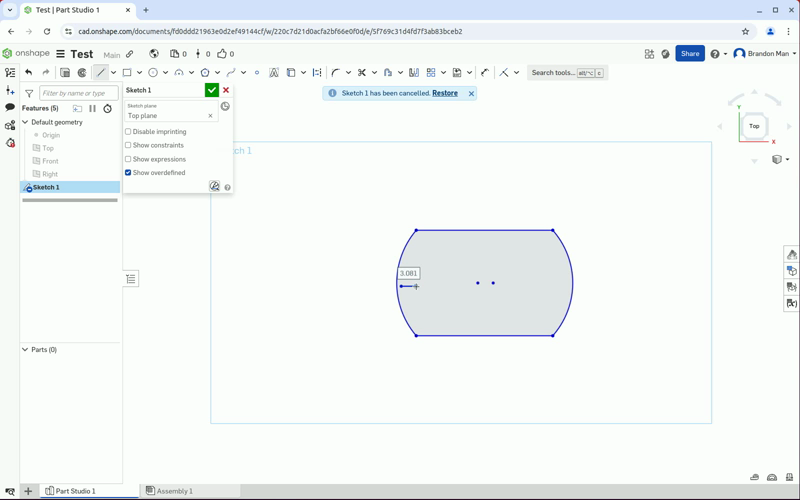
mouse_move(446, 286)
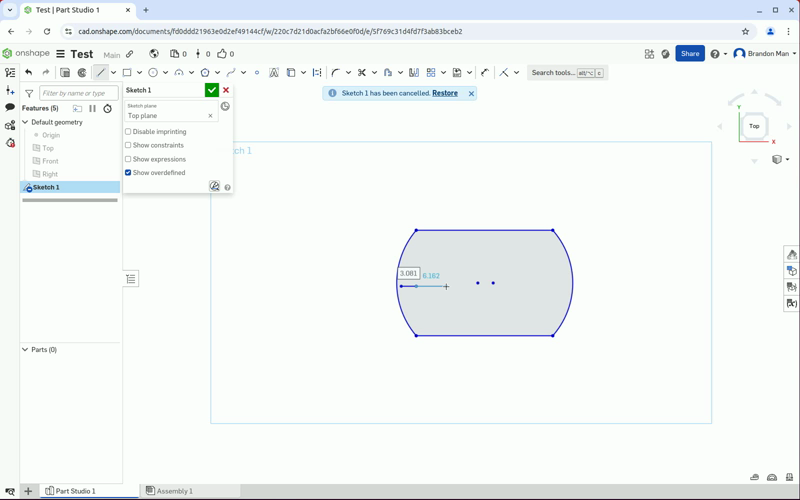
mouse_move(416, 330)
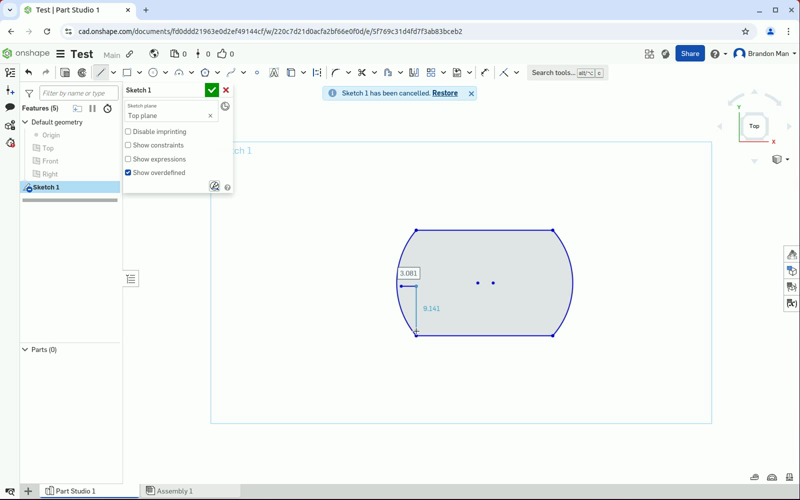
click(416, 330)
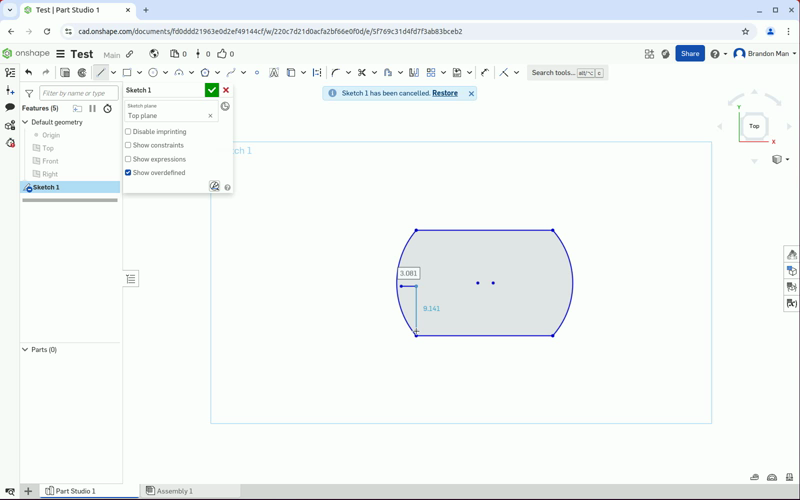
key_up(shift)
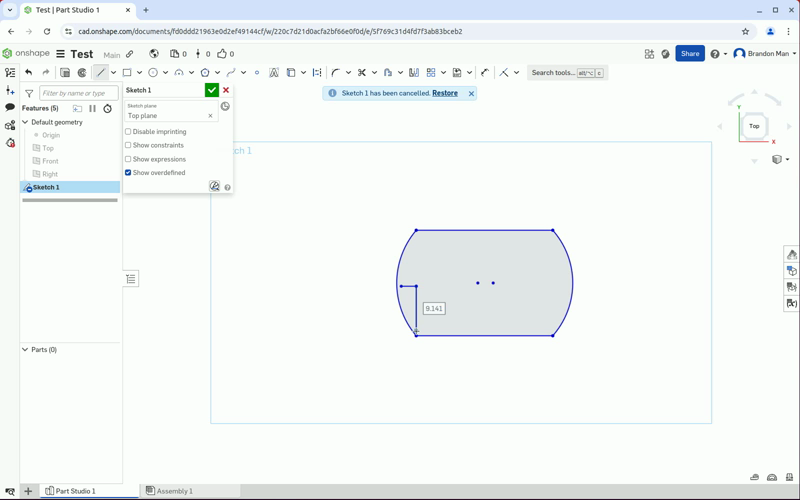
key_down(shift)
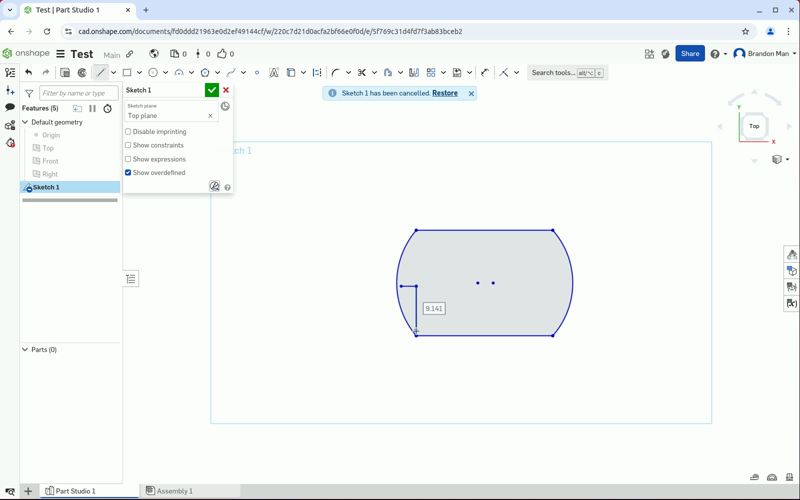
mouse_move(552, 330)
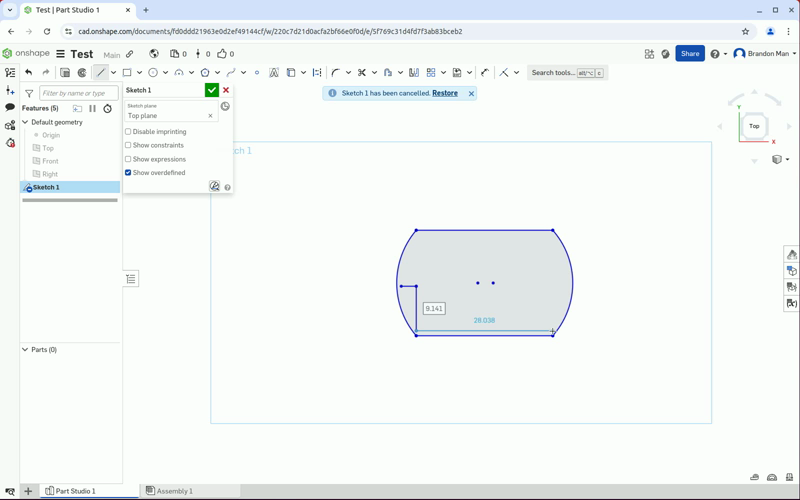
click(552, 330)
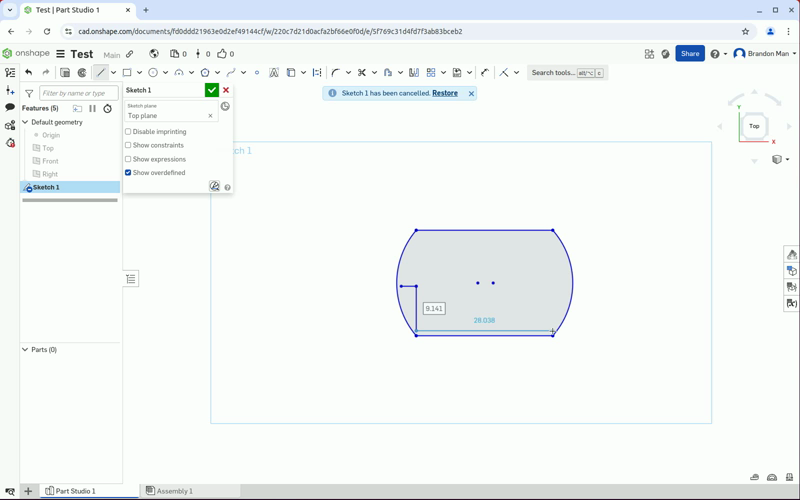
key_up(shift)
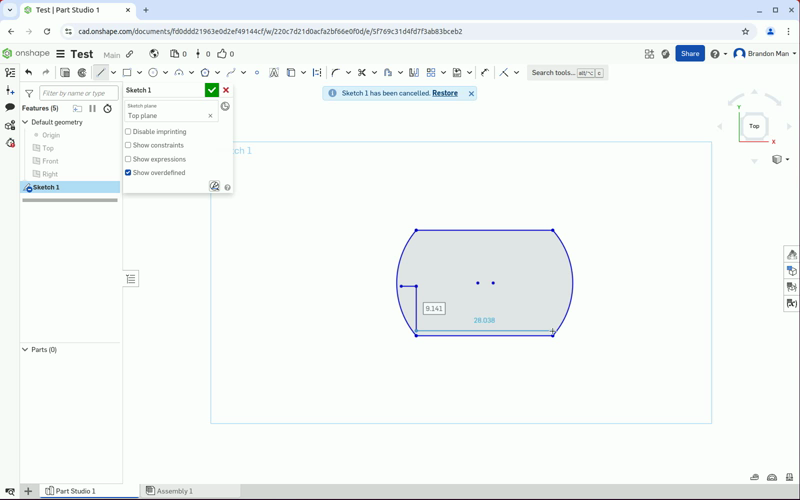
key(esc)
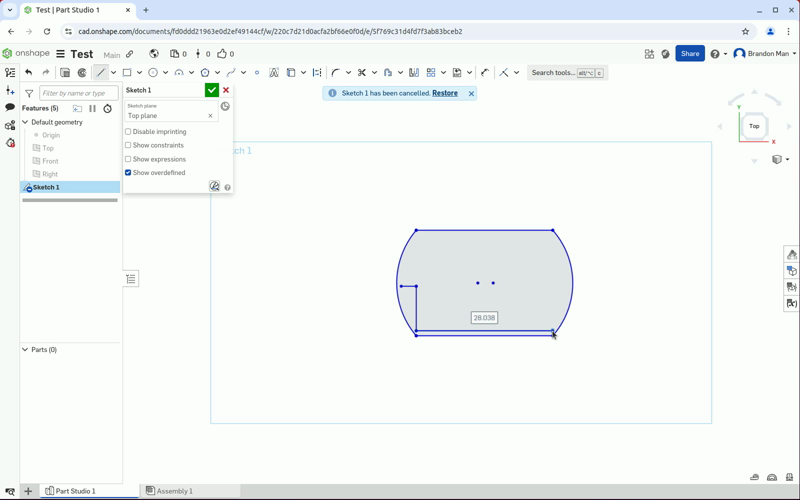
key(a)
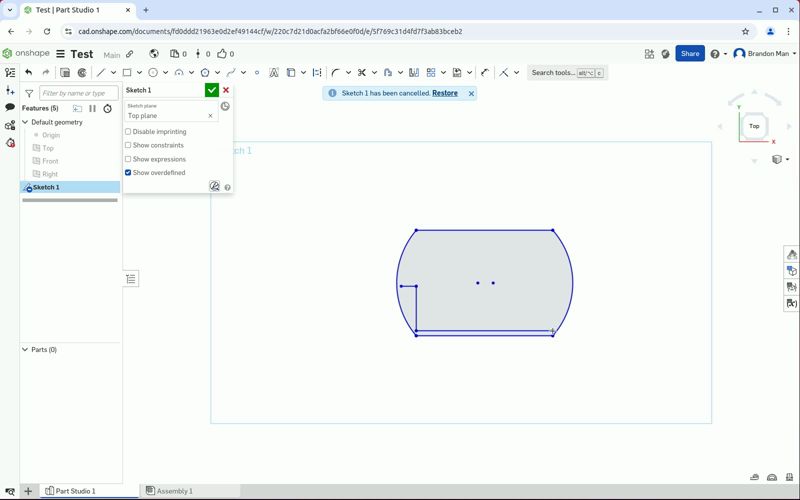
mouse_move(552, 330)
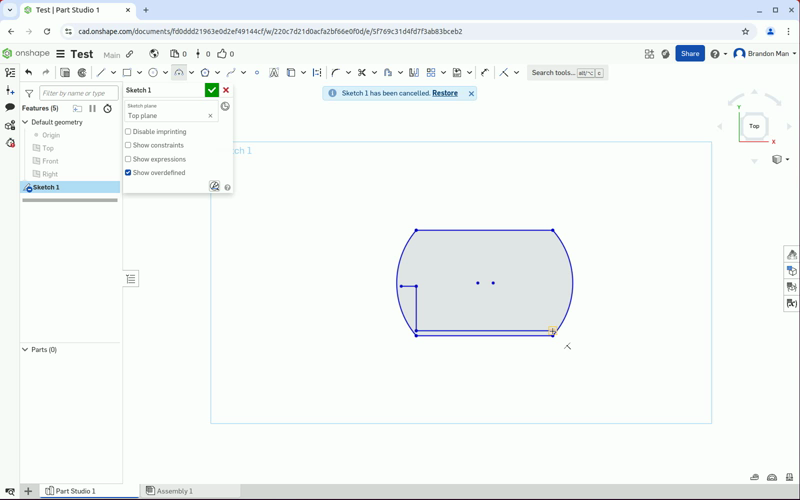
click(552, 330)
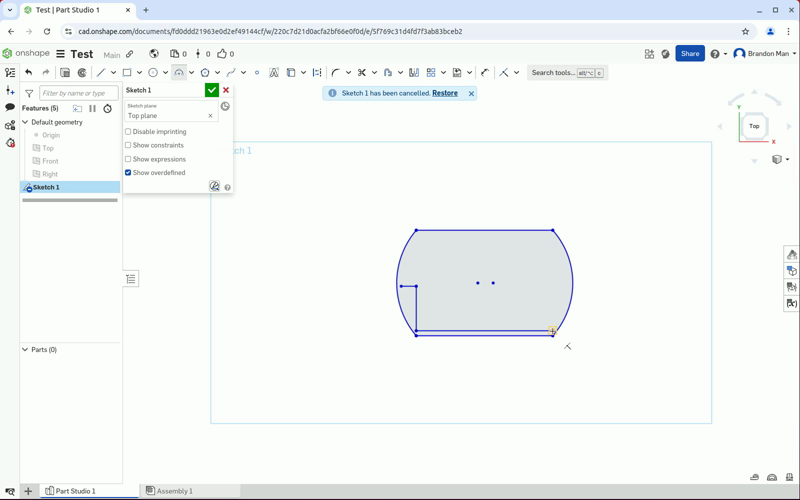
key_down(shift)
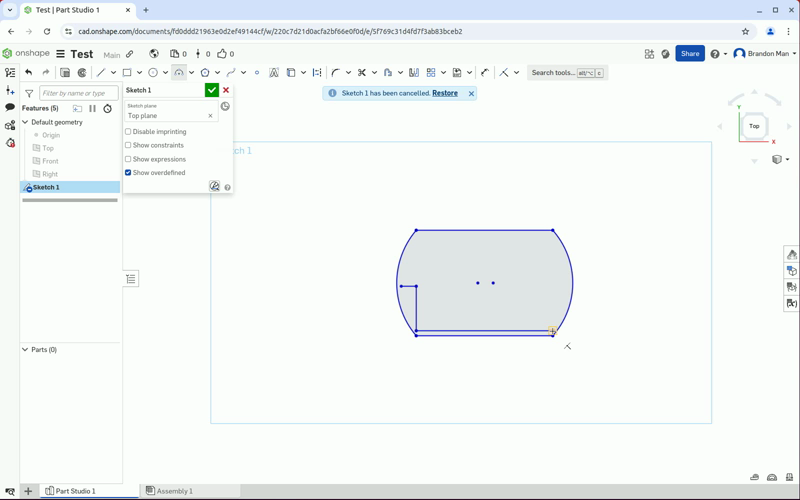
mouse_move(552, 235)
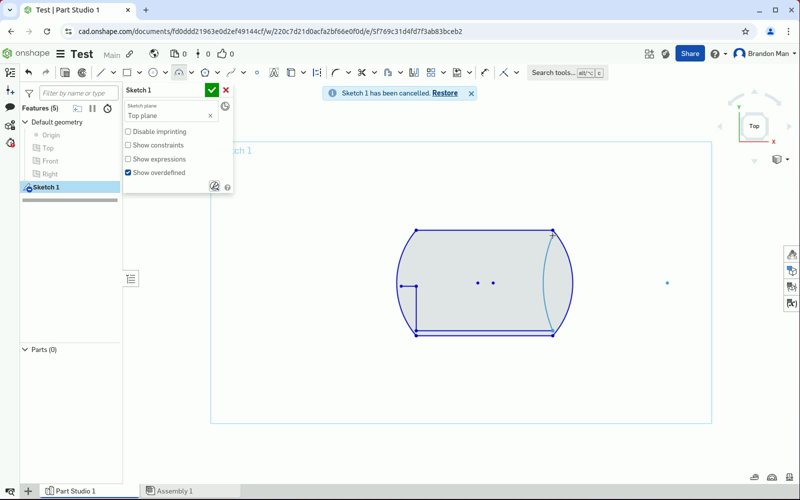
click(552, 235)
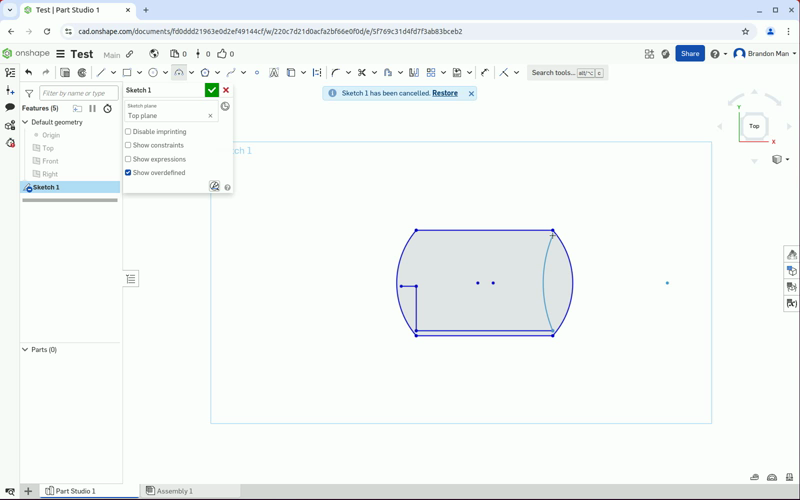
mouse_move(568, 282)
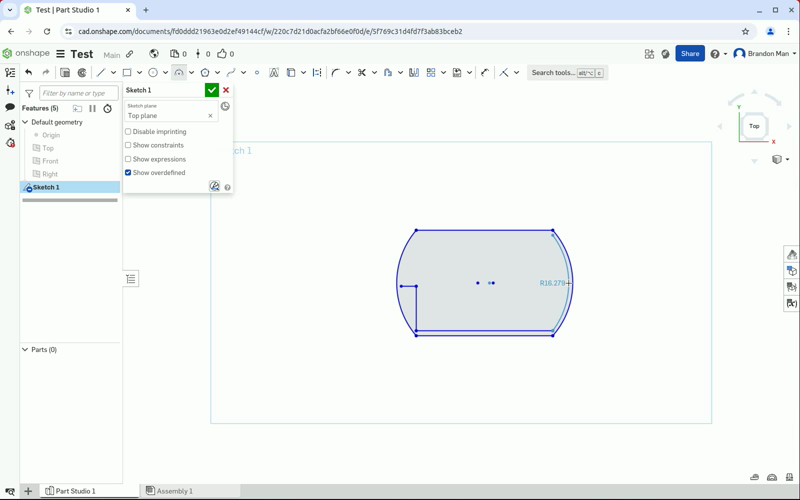
scroll(6)
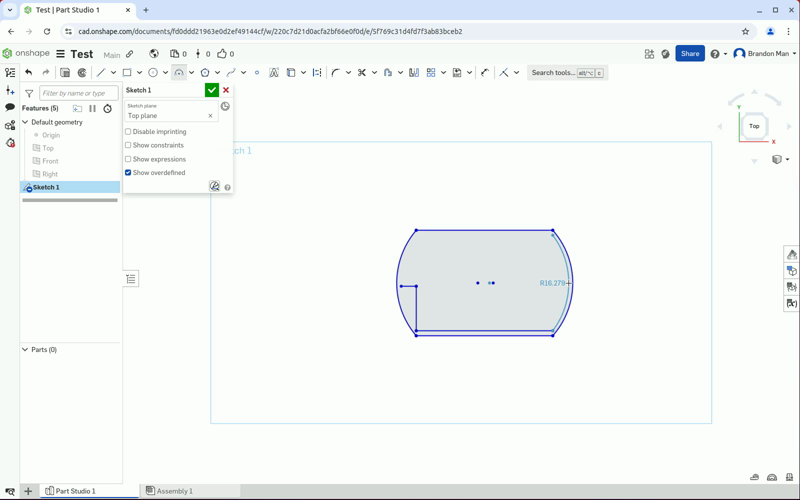
scroll(6)
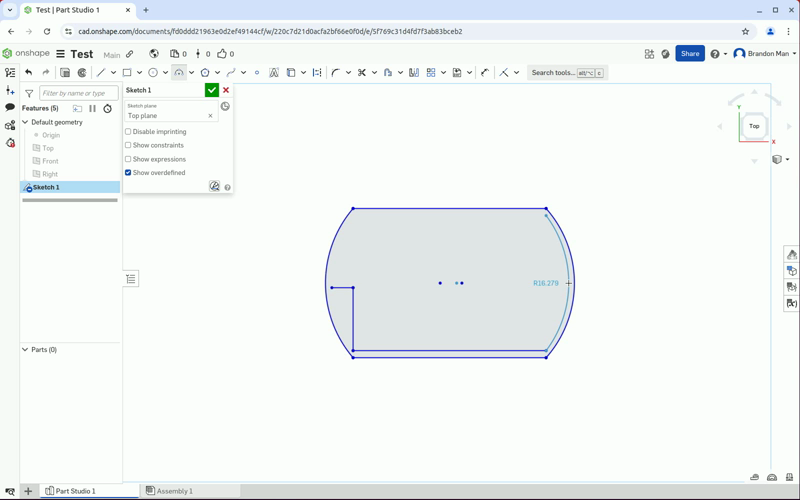
scroll(6)
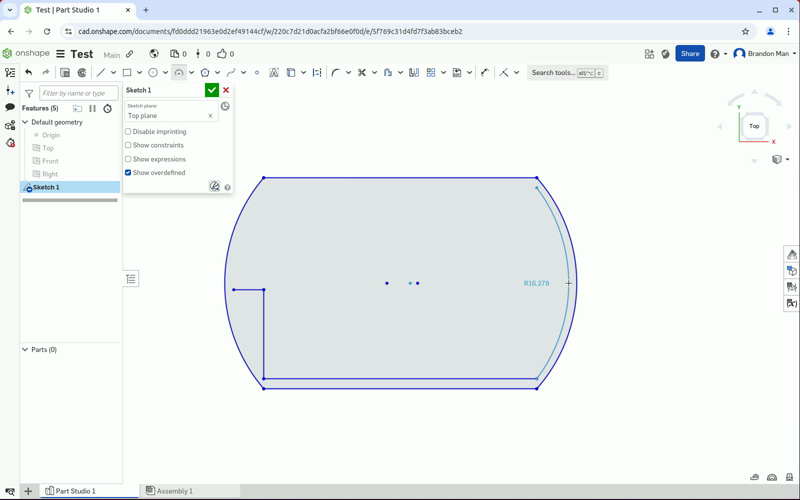
scroll(6)
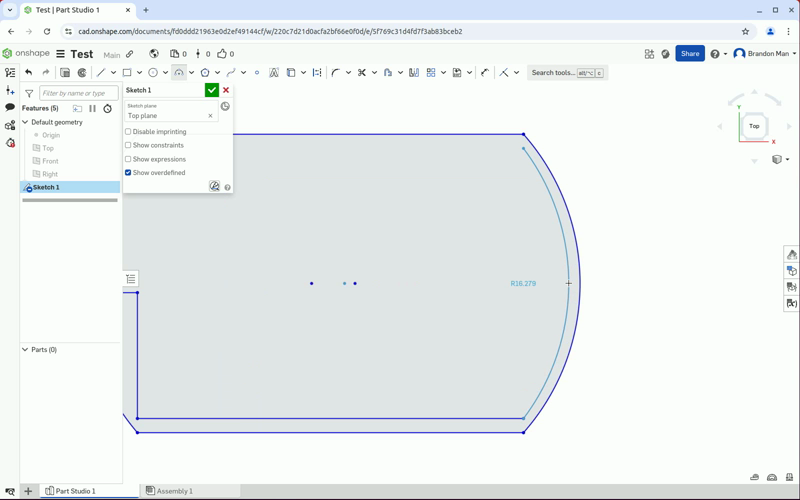
scroll(6)
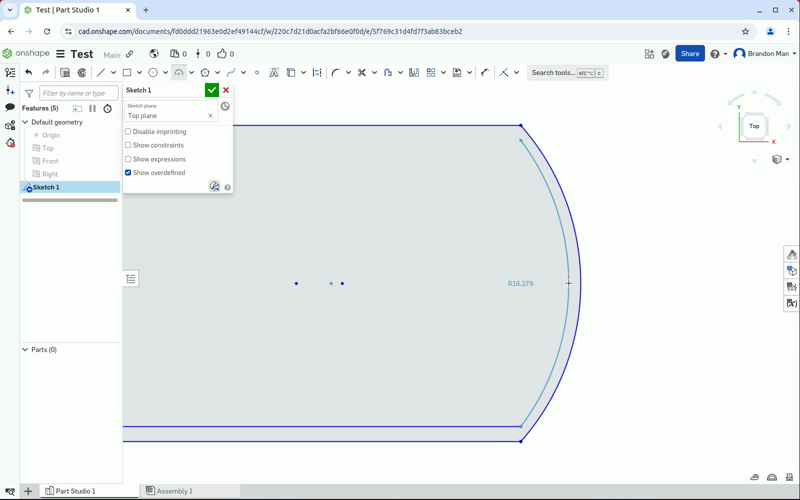
scroll(6)
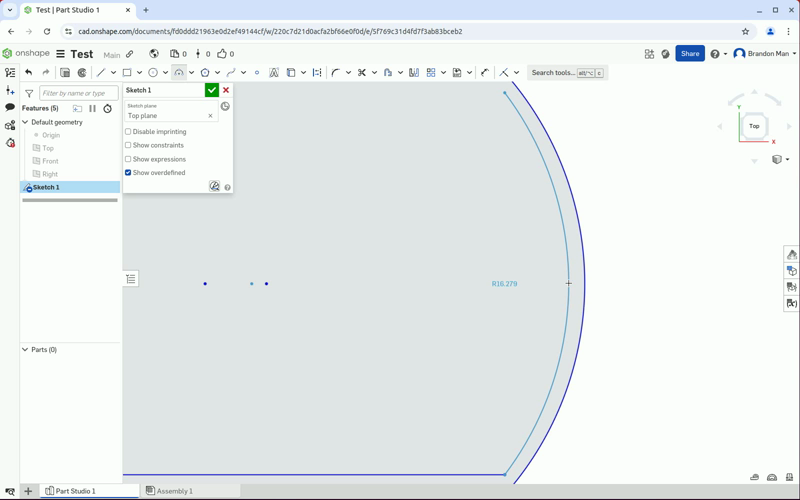
scroll(6)
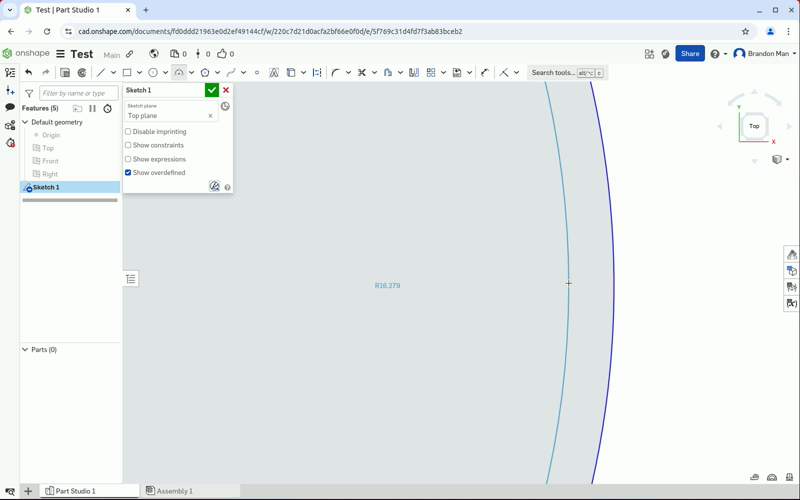
click(568, 282)
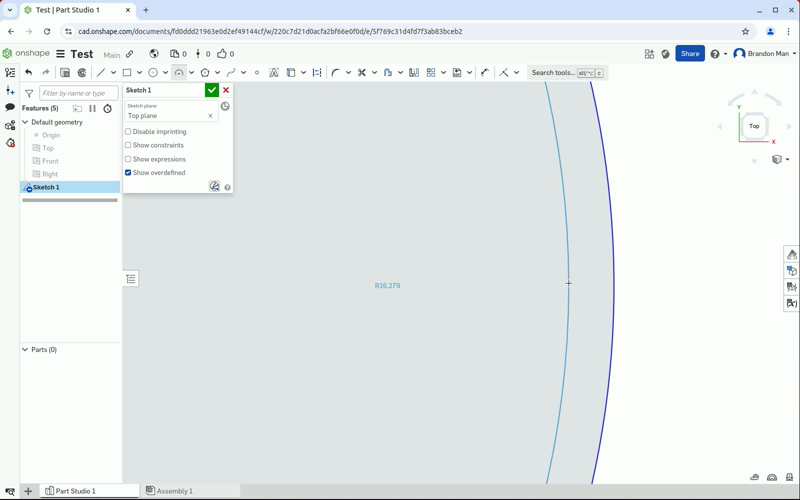
scroll(-6)
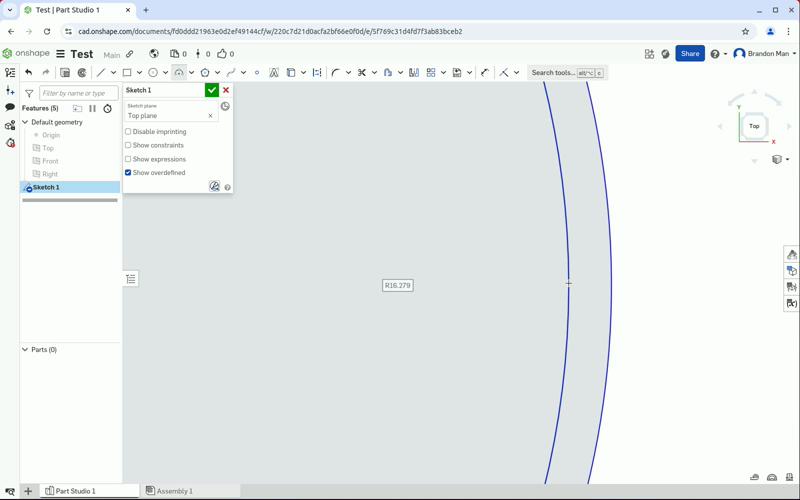
scroll(-6)
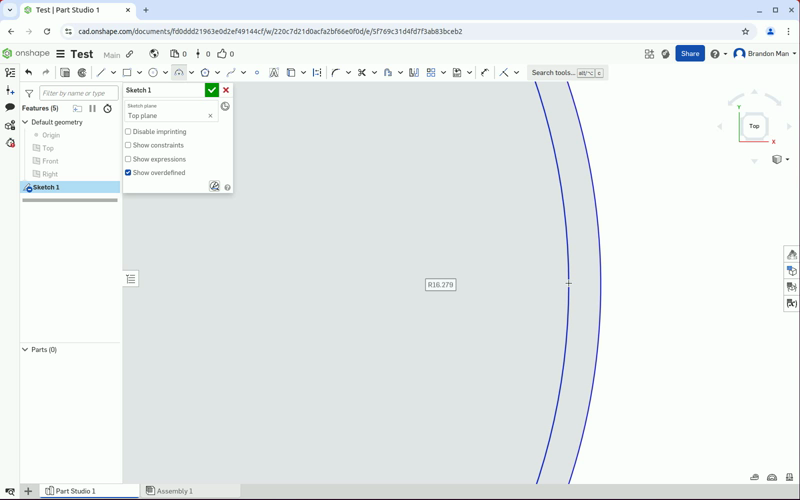
scroll(-6)
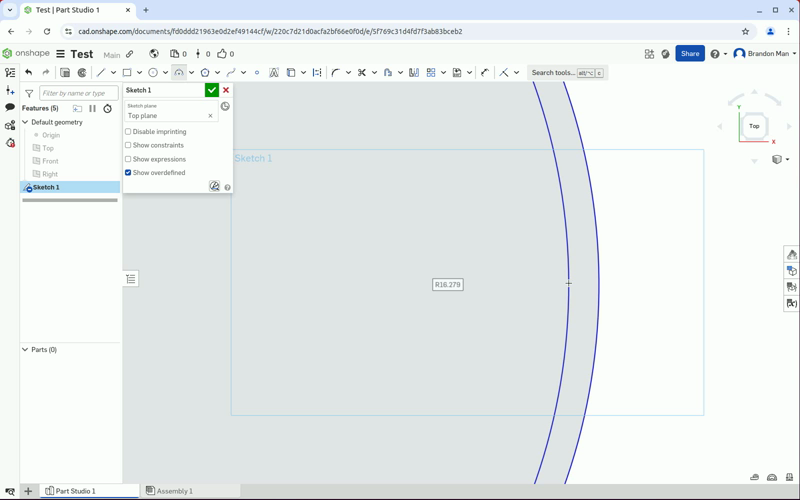
scroll(-6)
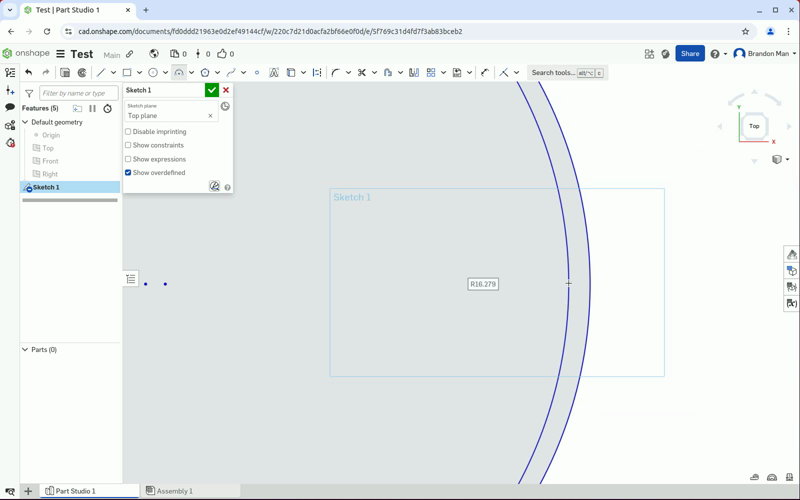
scroll(-6)
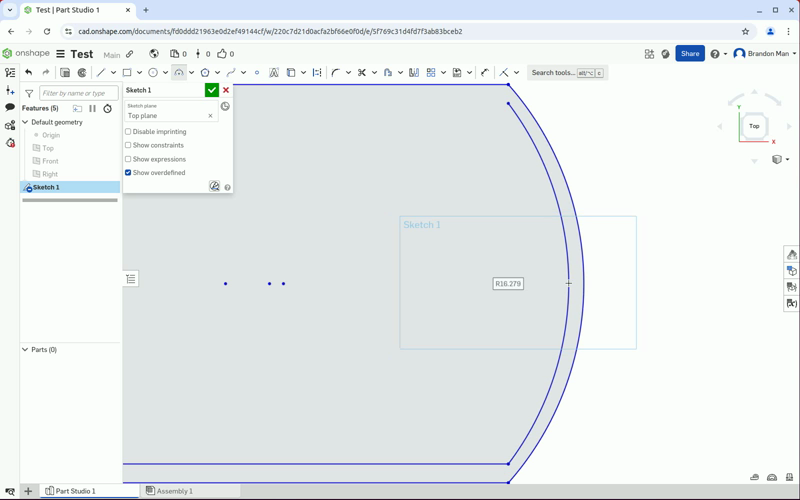
scroll(-6)
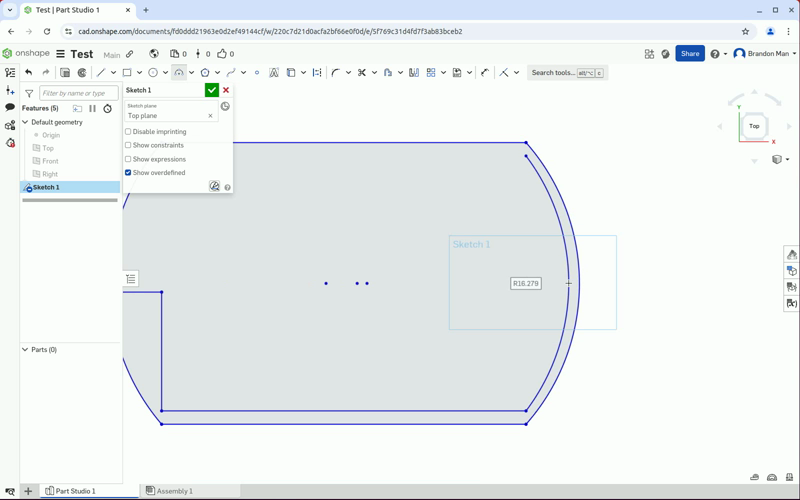
scroll(-6)
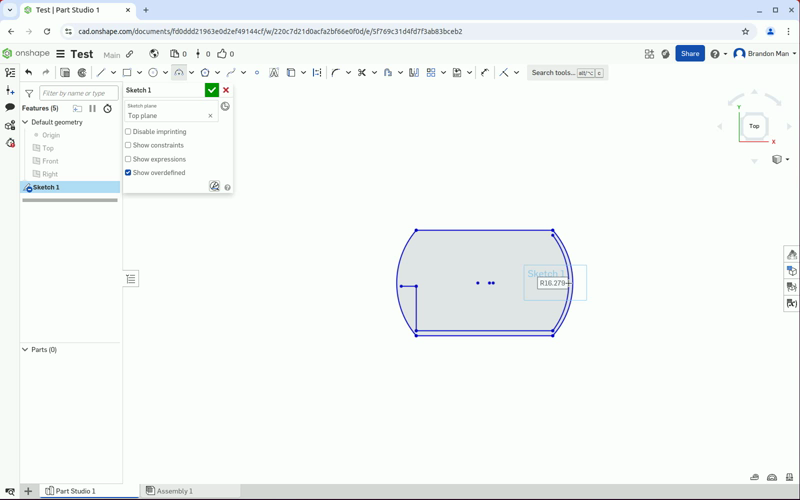
key_up(shift)
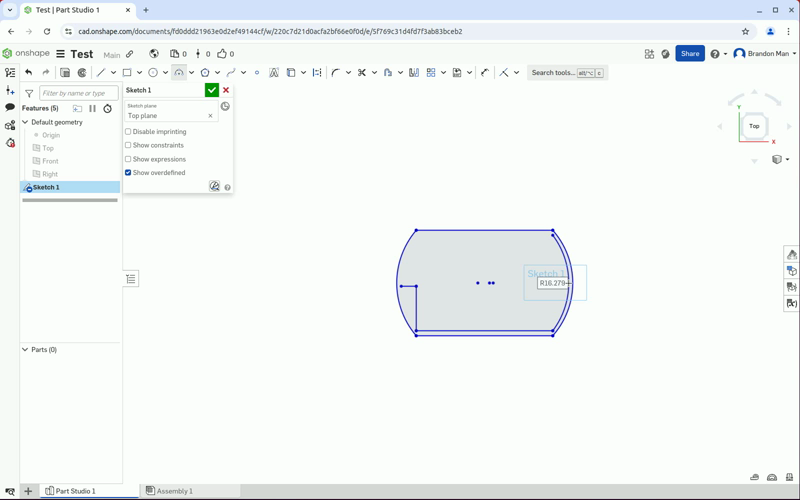
key(esc)
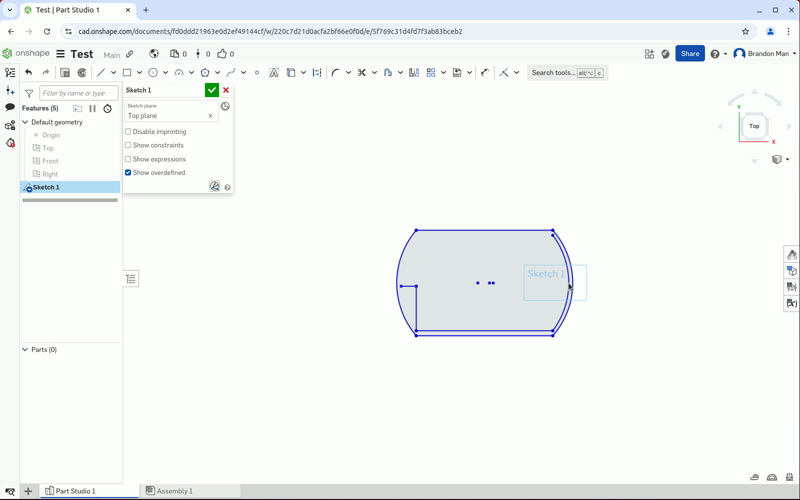
key(l)
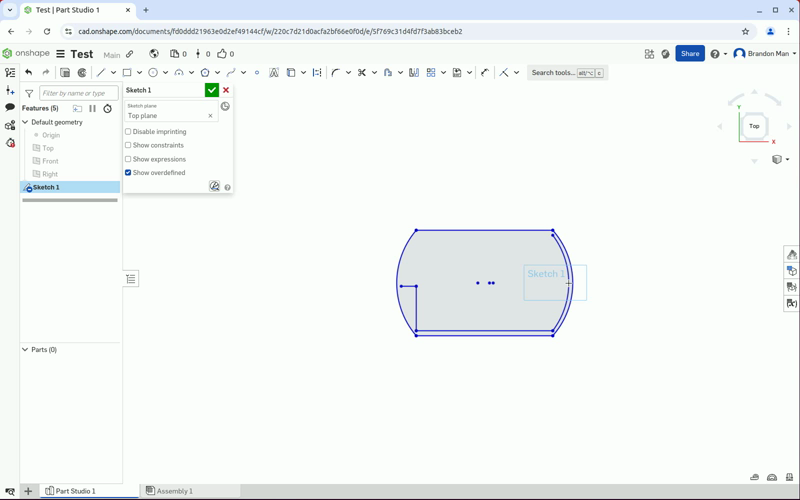
mouse_move(552, 235)
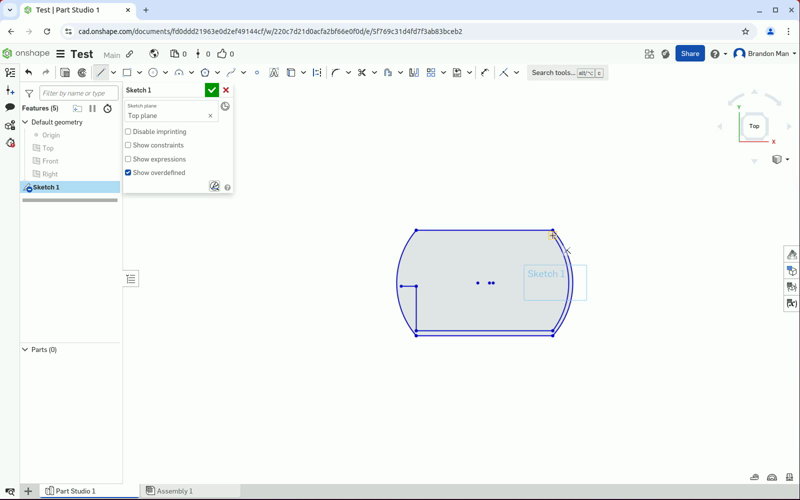
click(552, 235)
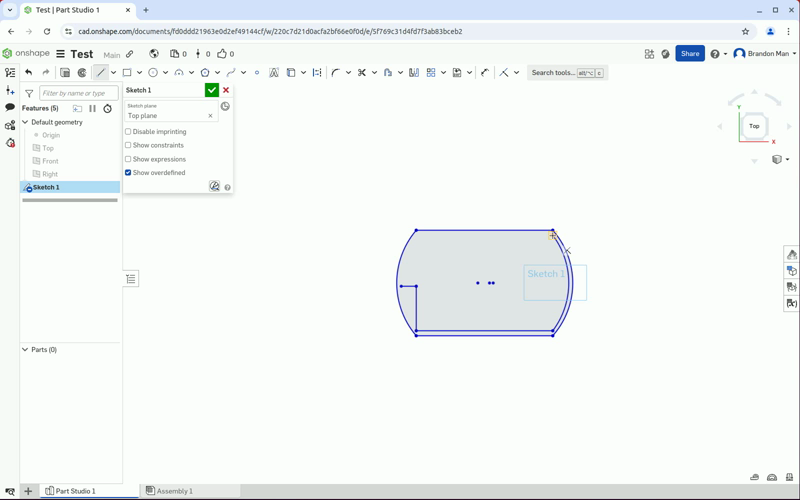
key_down(shift)
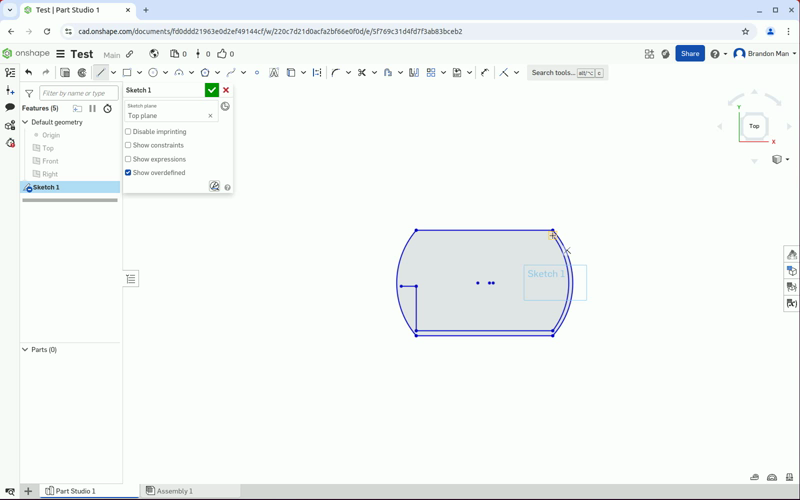
mouse_move(416, 235)
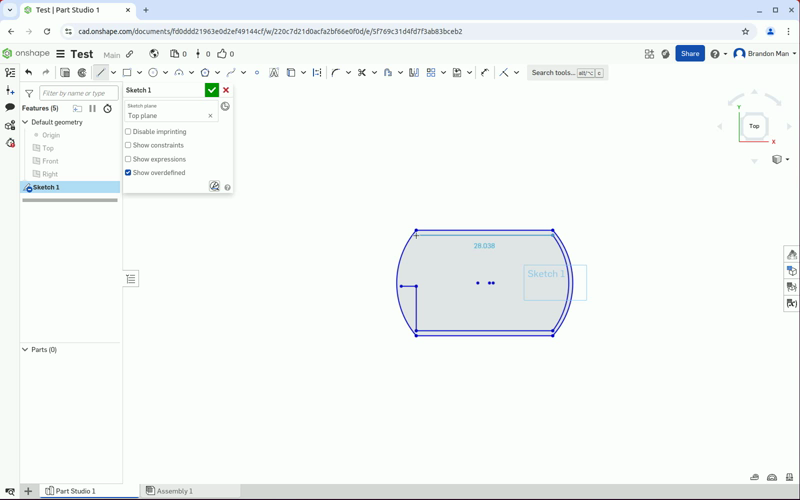
click(416, 235)
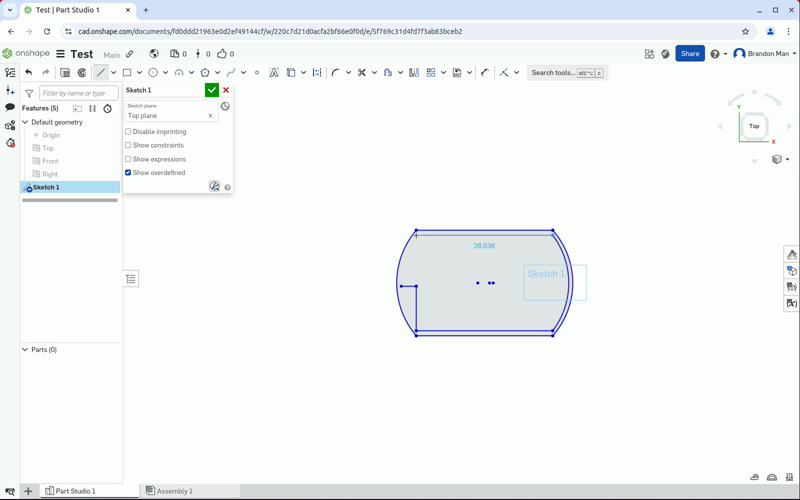
key_up(shift)
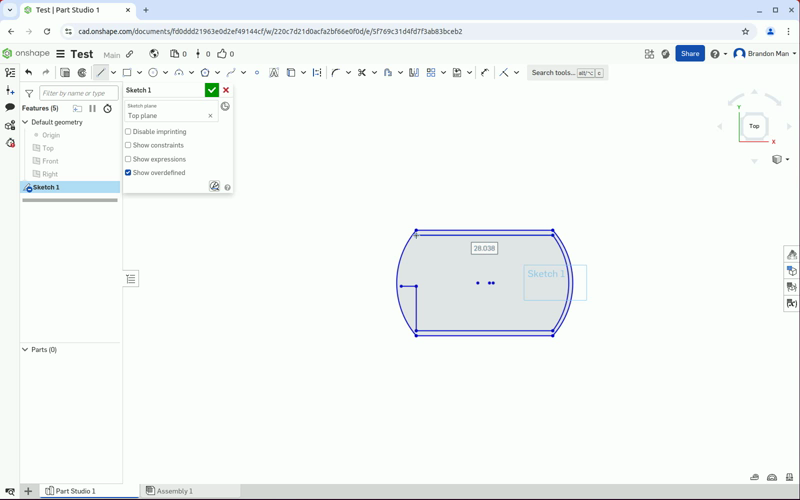
key_down(shift)
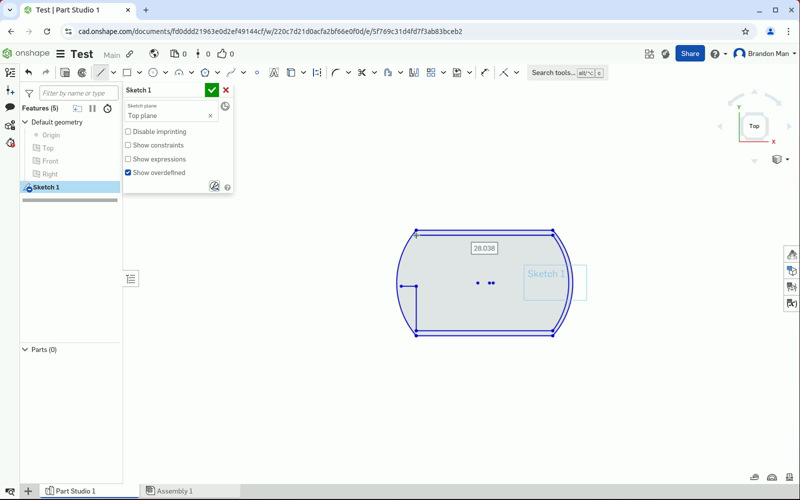
mouse_move(446, 235)
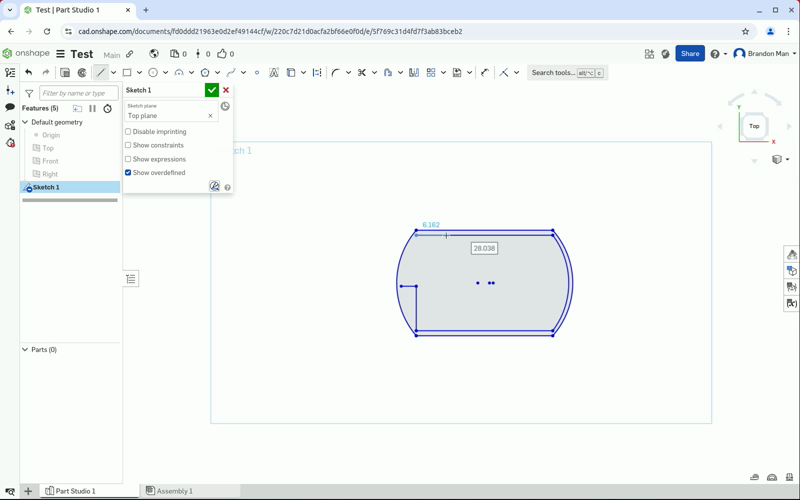
mouse_move(416, 279)
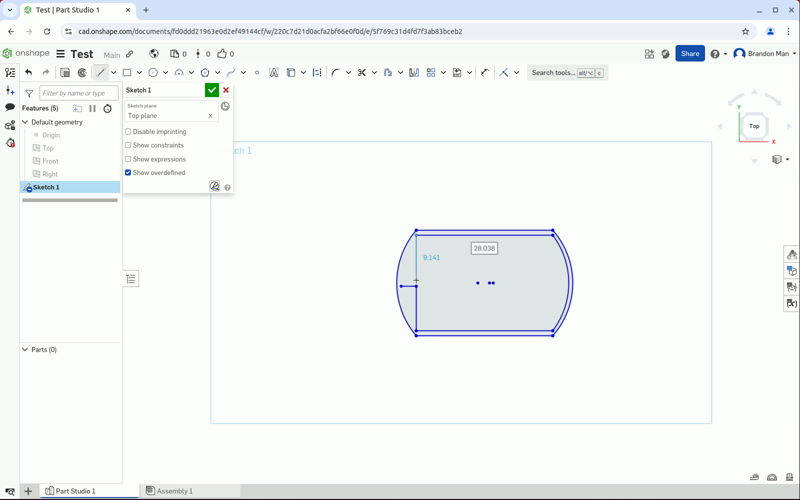
click(416, 279)
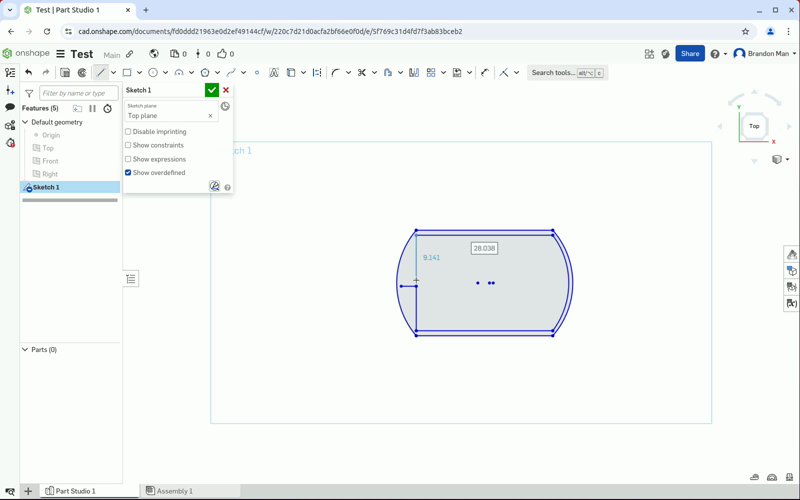
key_up(shift)
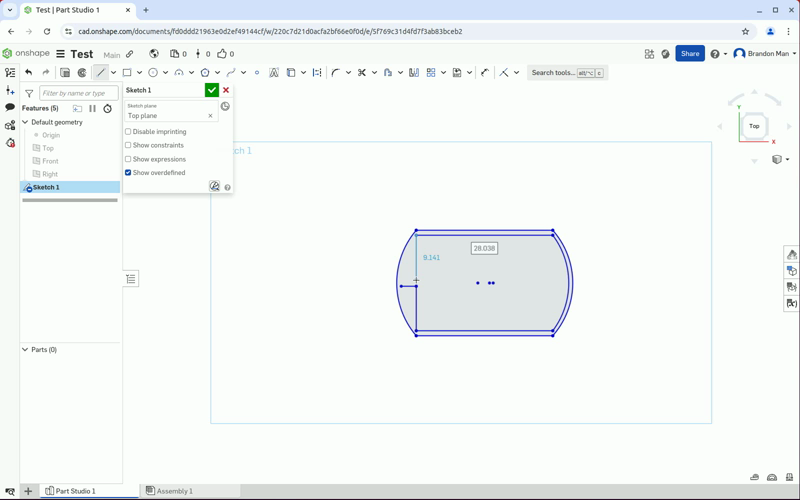
key_down(shift)
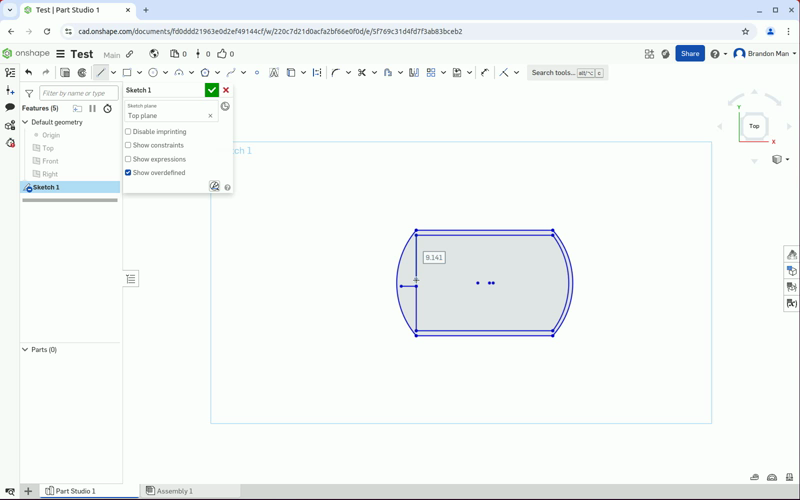
mouse_move(446, 279)
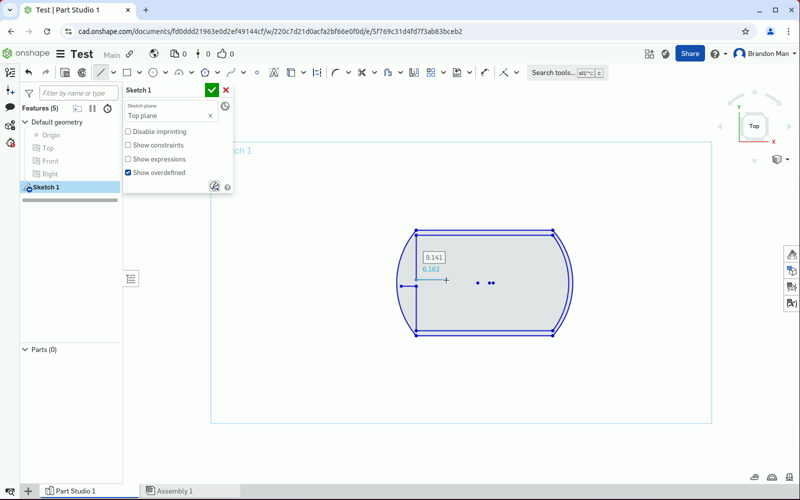
mouse_move(401, 279)
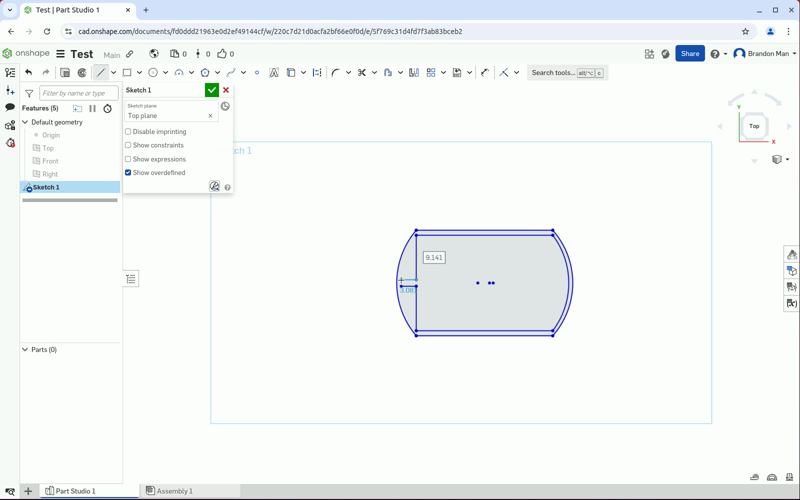
click(401, 279)
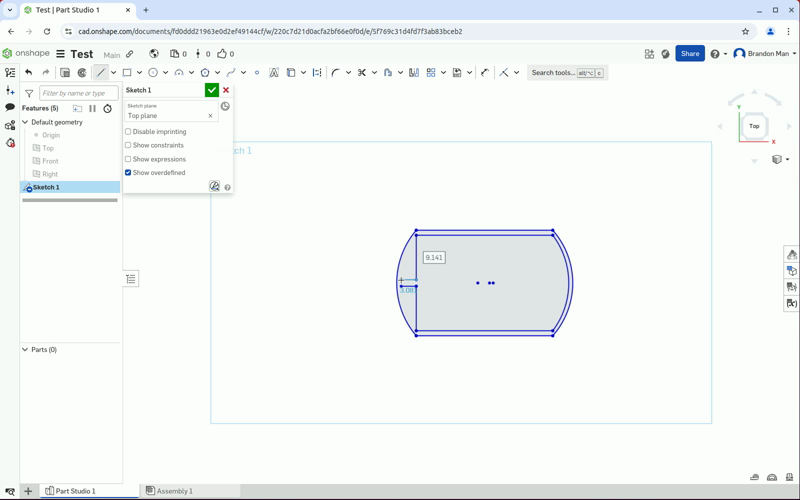
key_up(shift)
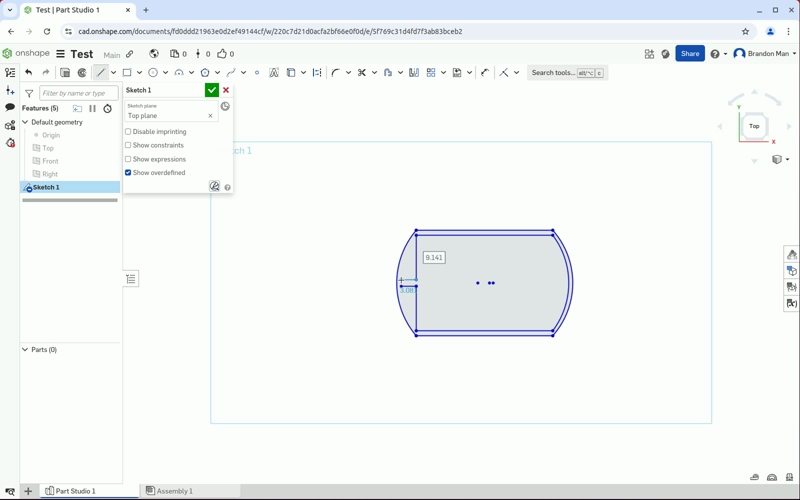
mouse_move(431, 279)
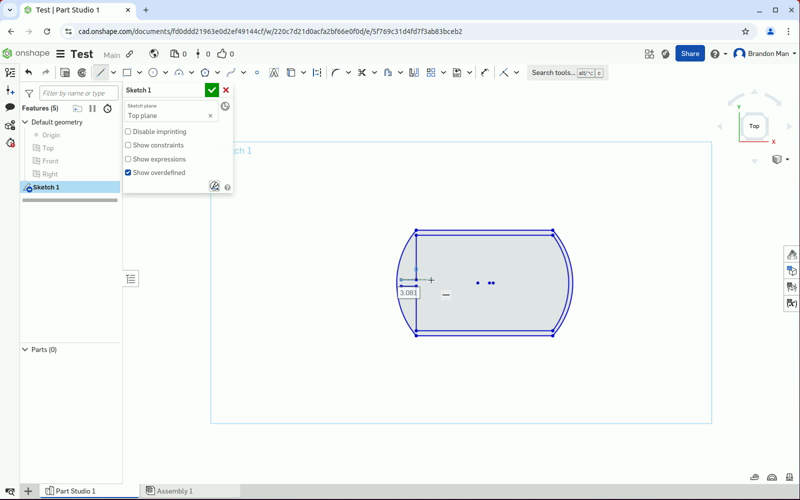
key_down(shift)
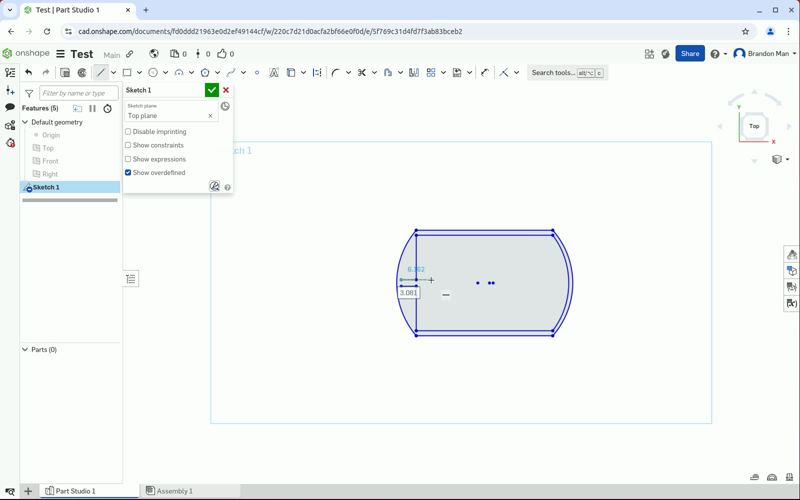
mouse_move(401, 286)
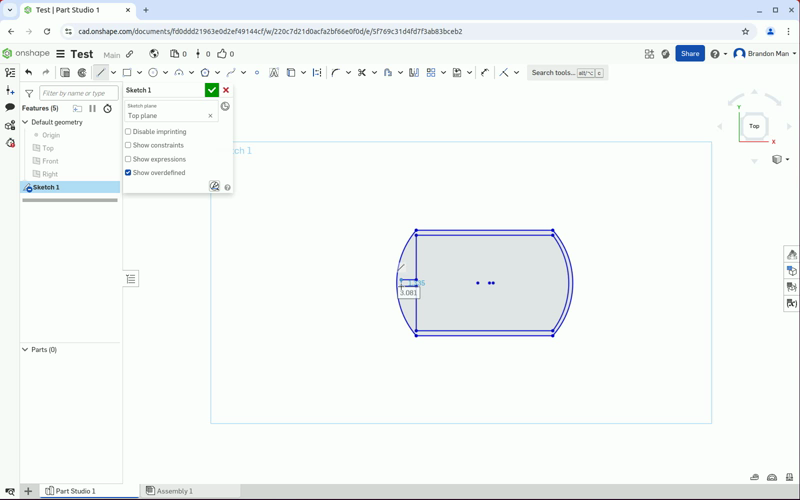
scroll(6)
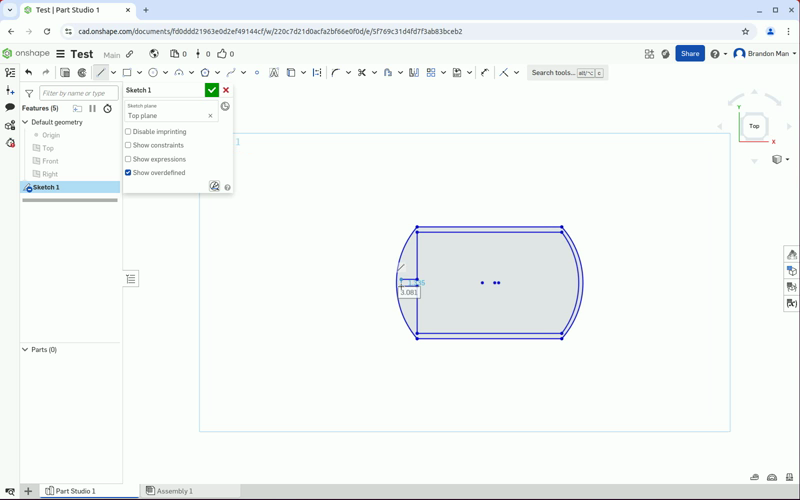
scroll(6)
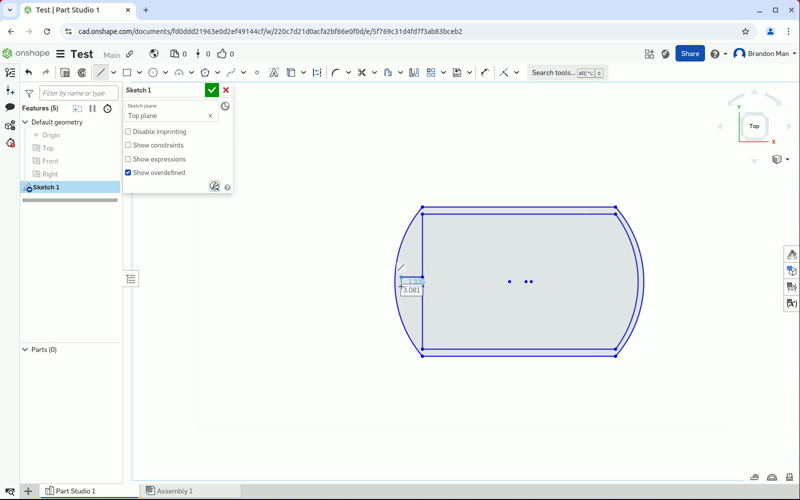
scroll(6)
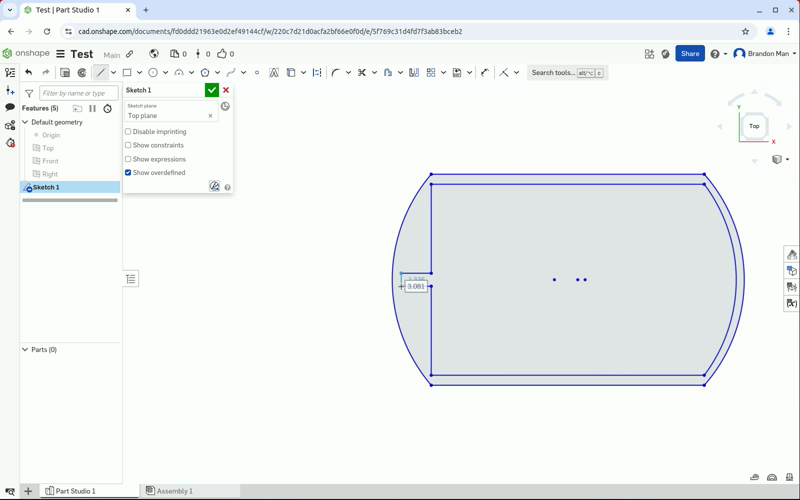
scroll(6)
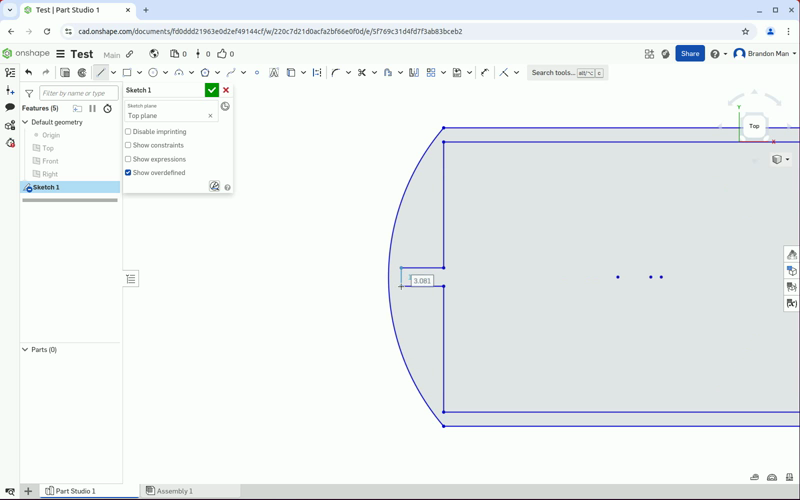
scroll(6)
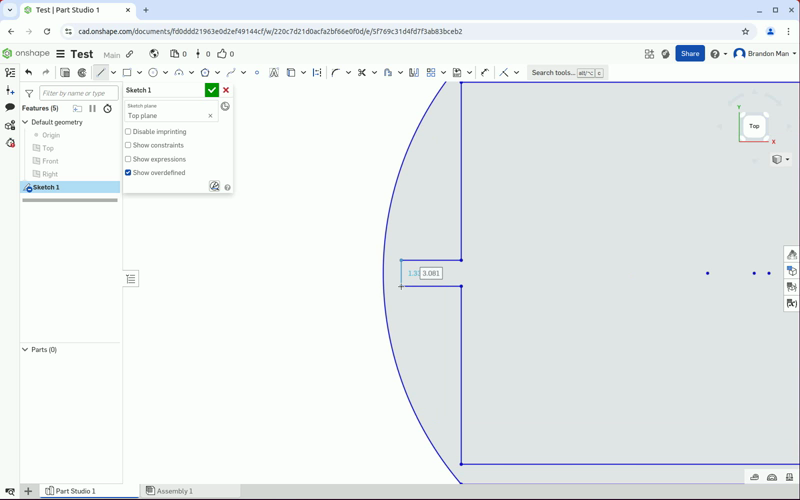
scroll(6)
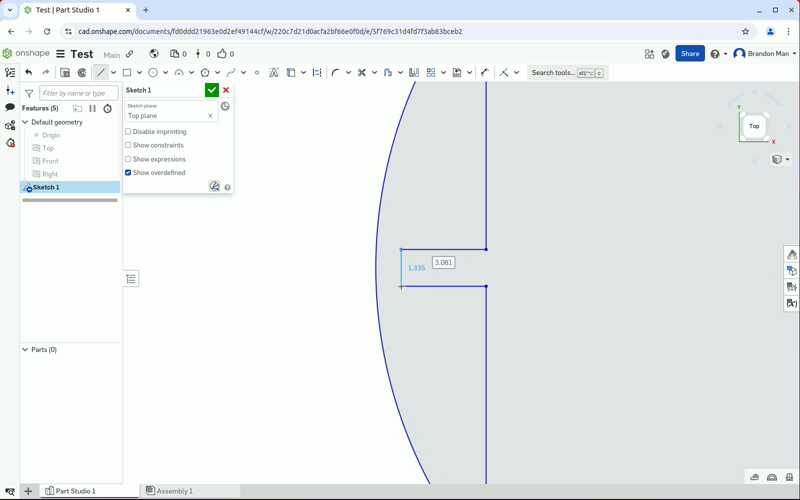
scroll(6)
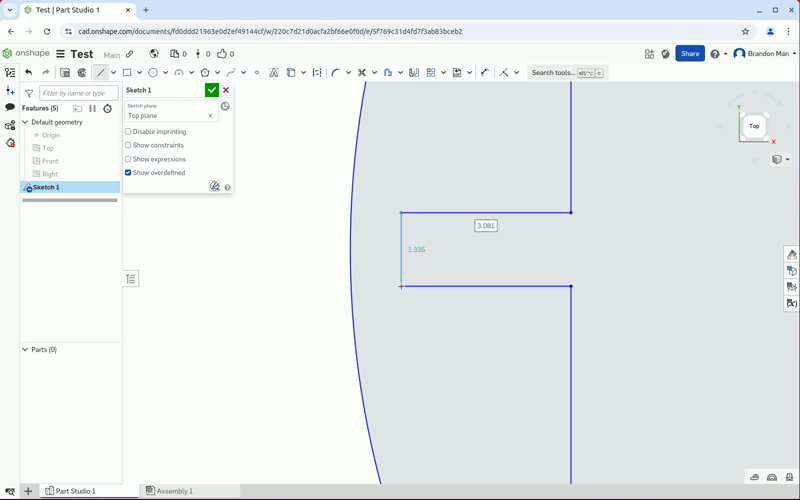
key_up(shift)
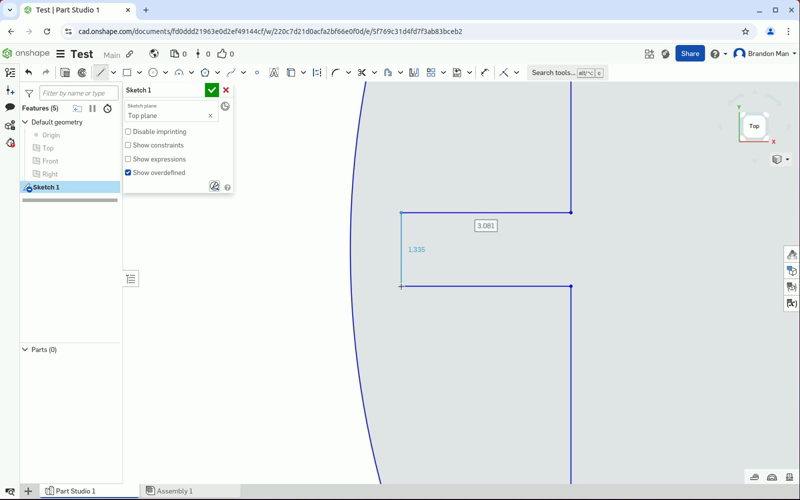
click(401, 286)
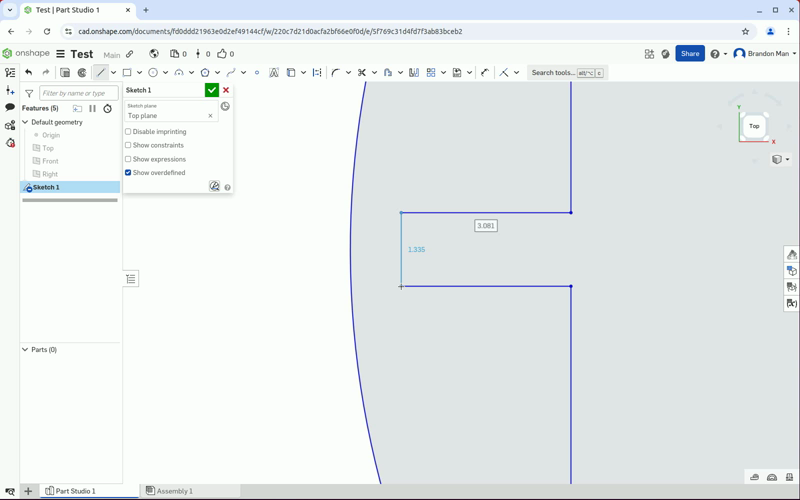
scroll(-6)
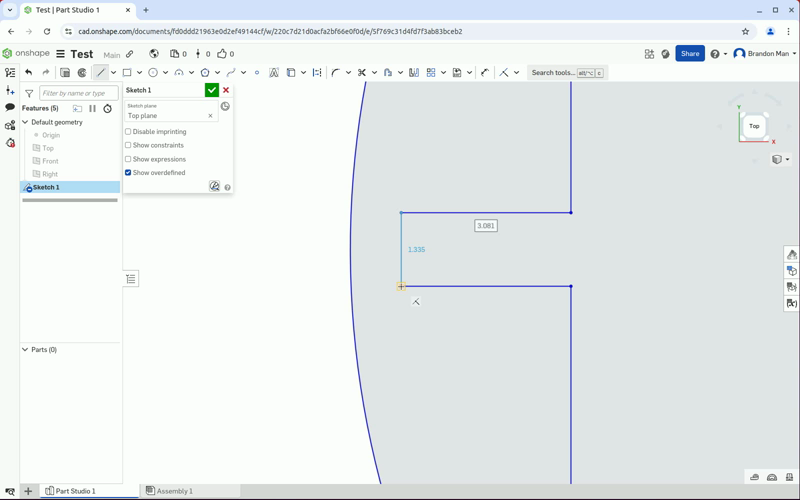
scroll(-6)
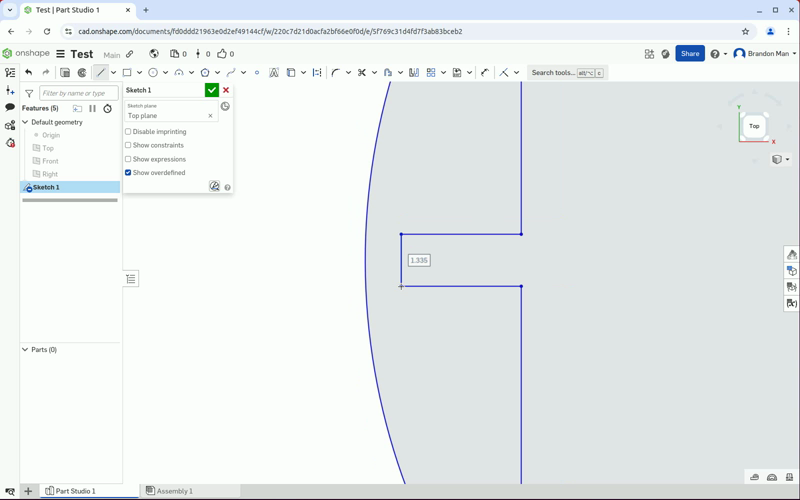
scroll(-6)
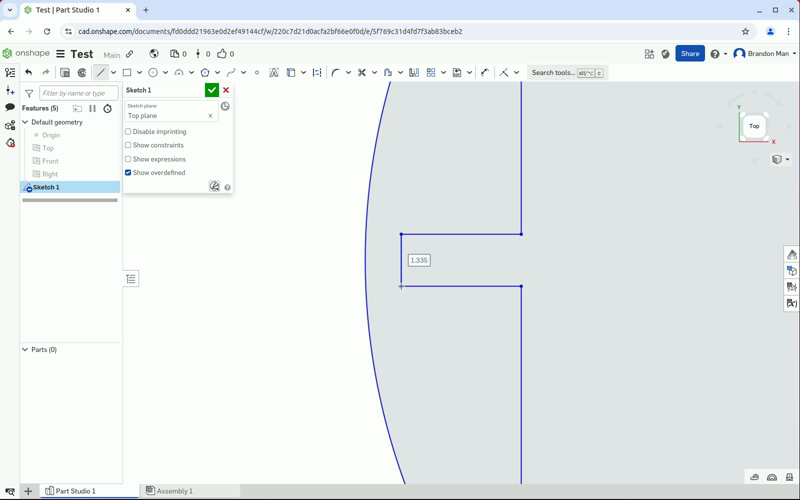
scroll(-6)
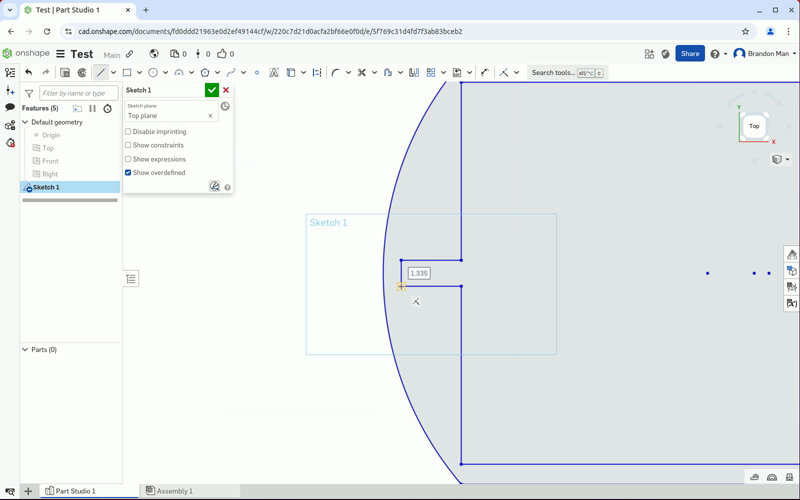
scroll(-6)
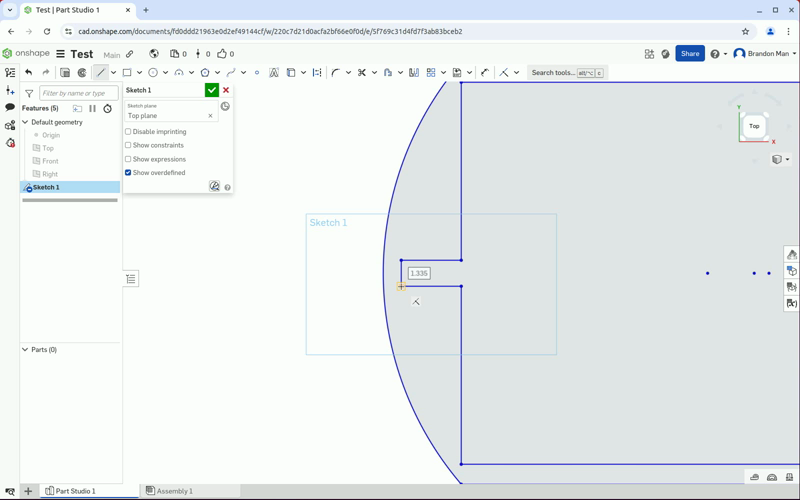
scroll(-6)
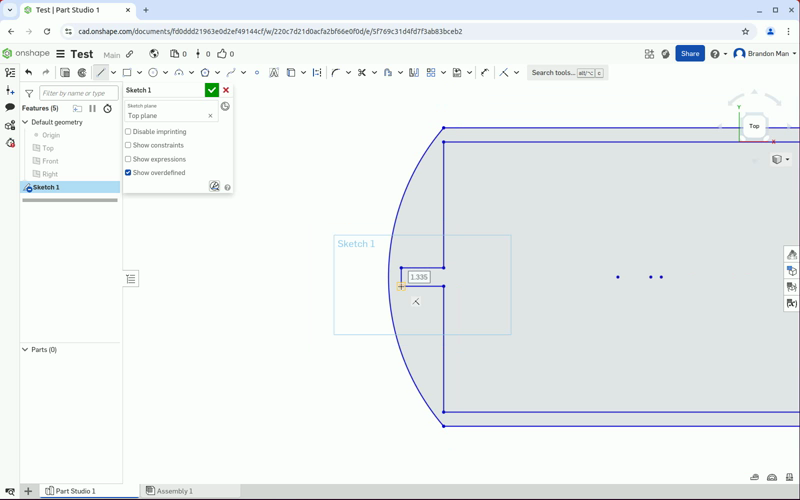
scroll(-6)
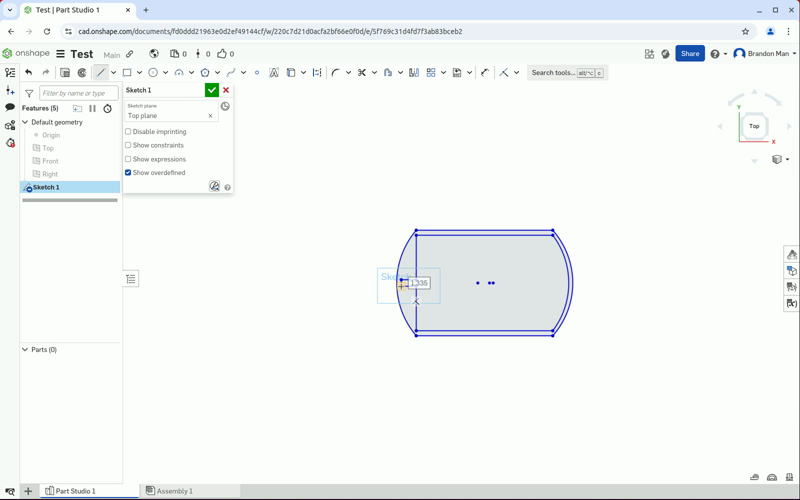
key(esc)
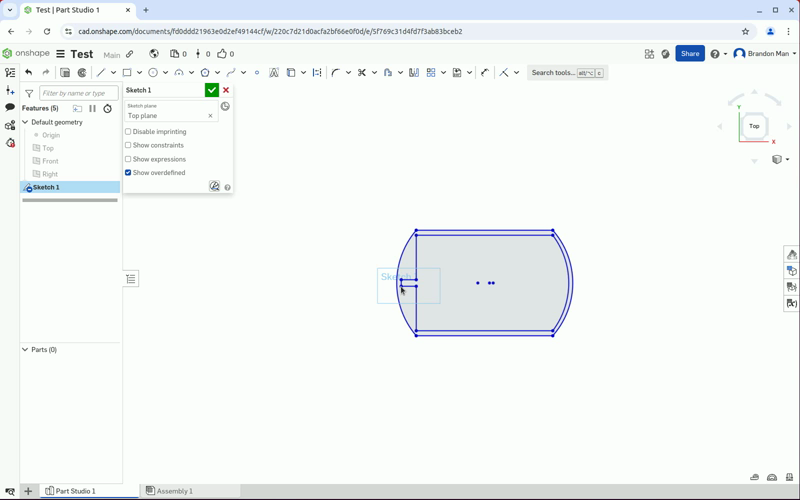
mouse_move(411, 240)
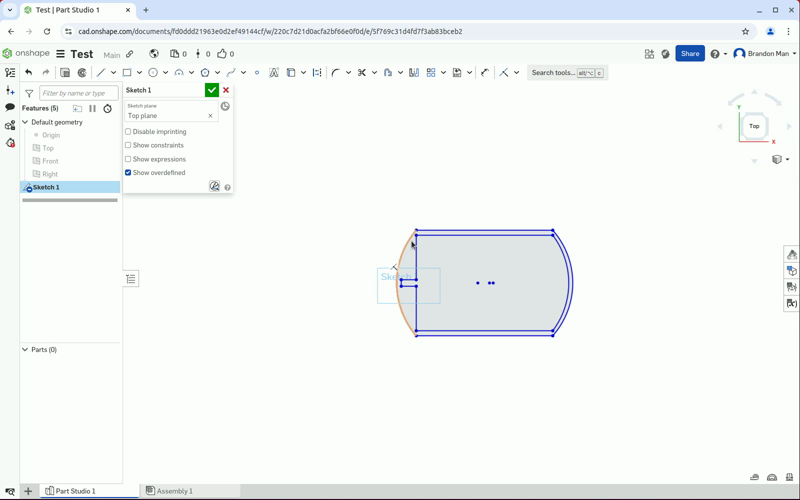
click(411, 240)
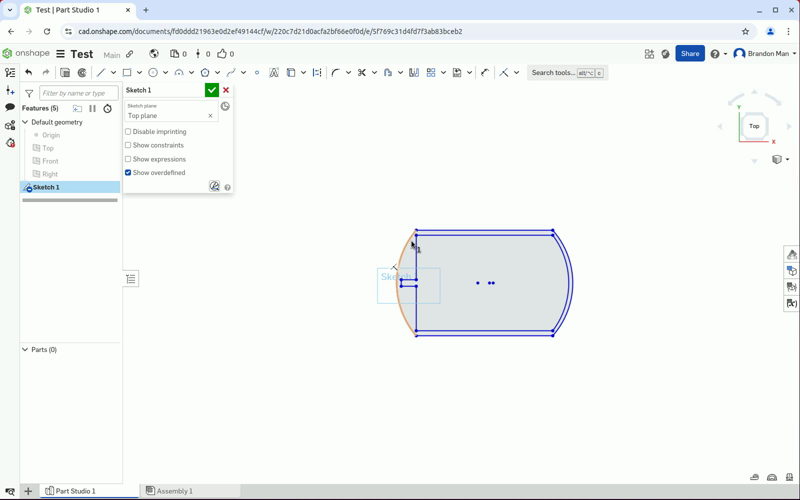
mouse_move(73, 352)
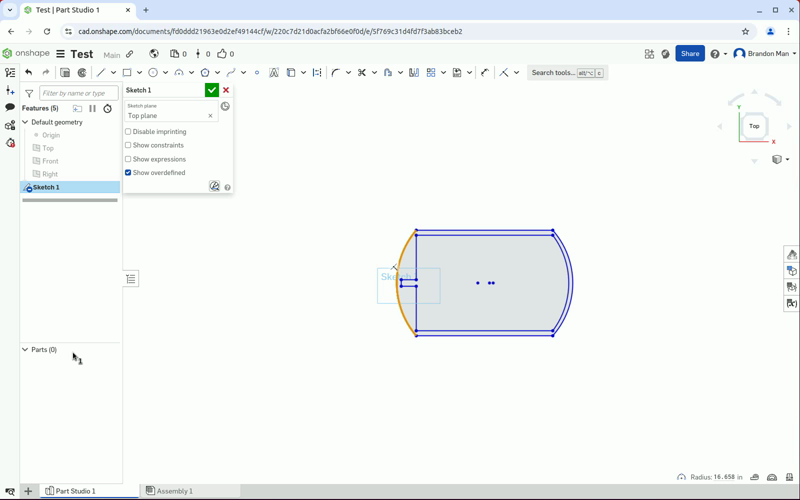
key(shift+y)
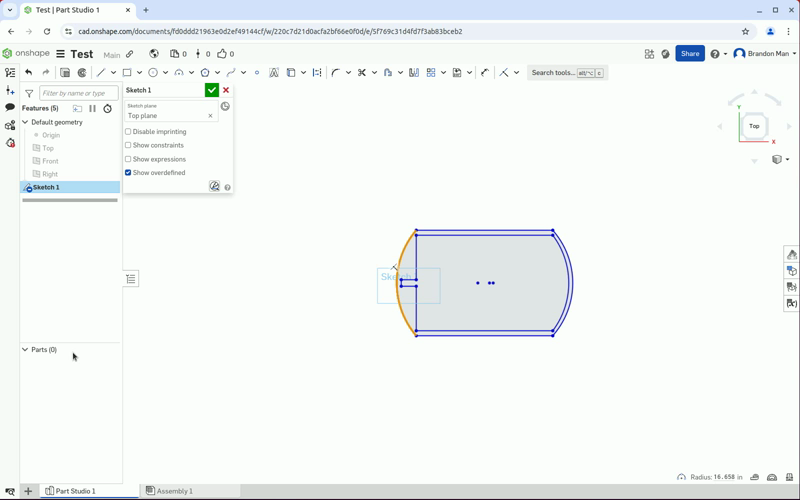
key(shift+e)
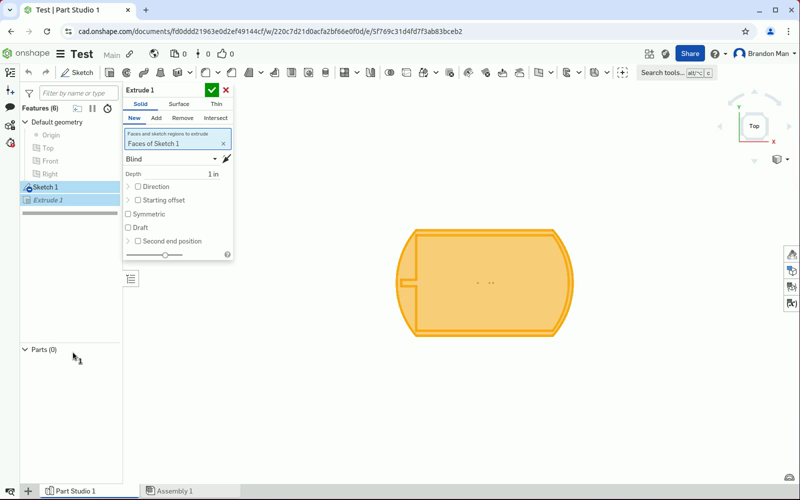
mouse_move(143, 106)
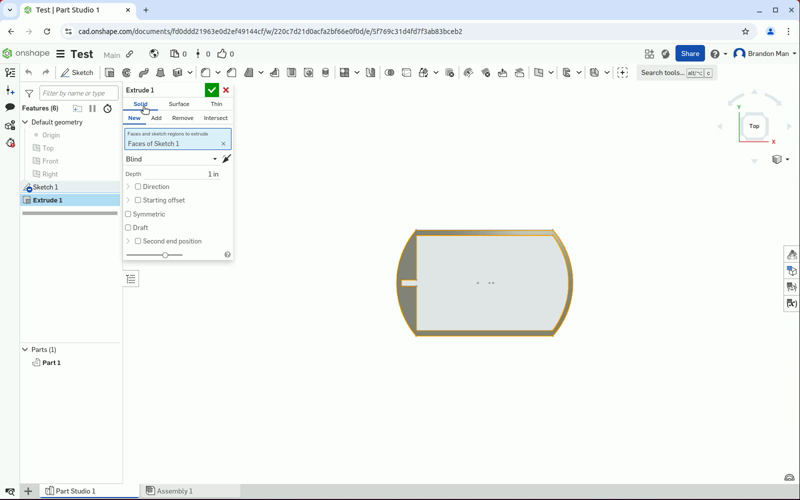
click(143, 106)
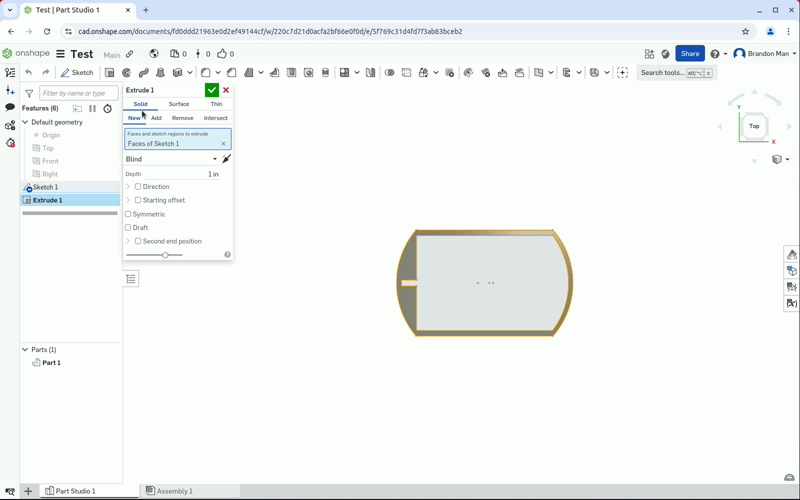
mouse_move(137, 120)
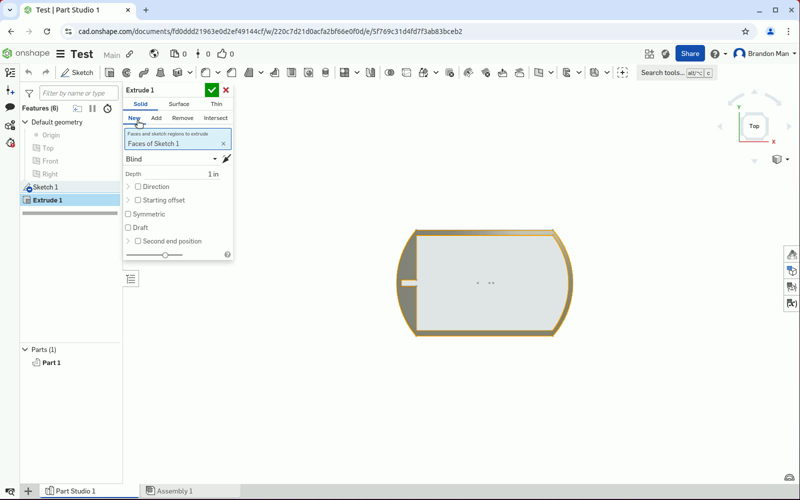
click(137, 120)
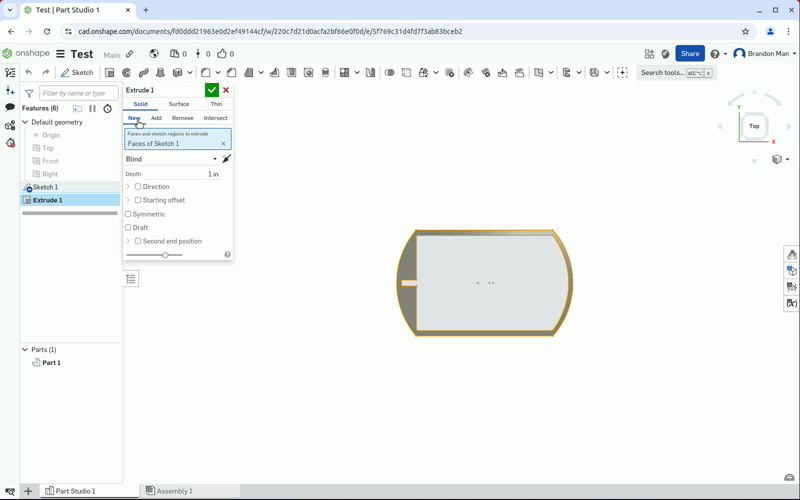
key(tab, 4)
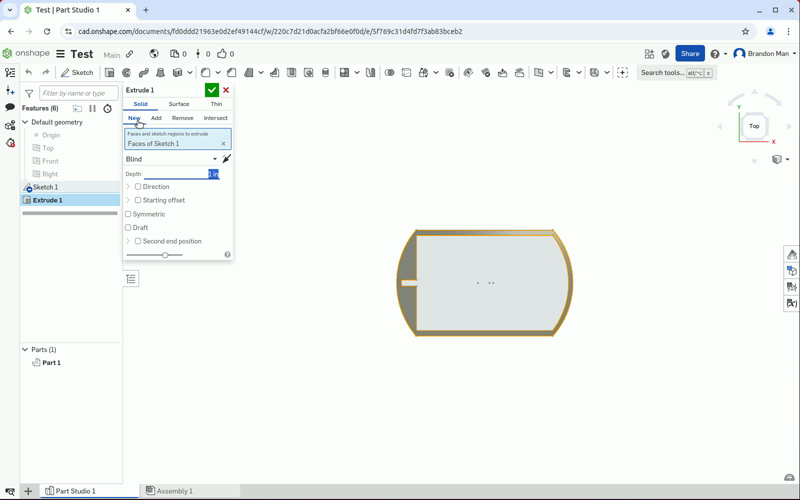
text(2.166)
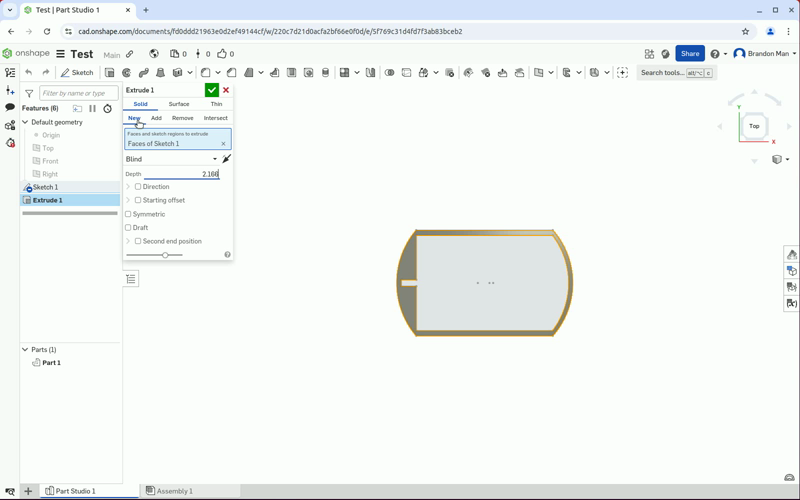
key(enter)
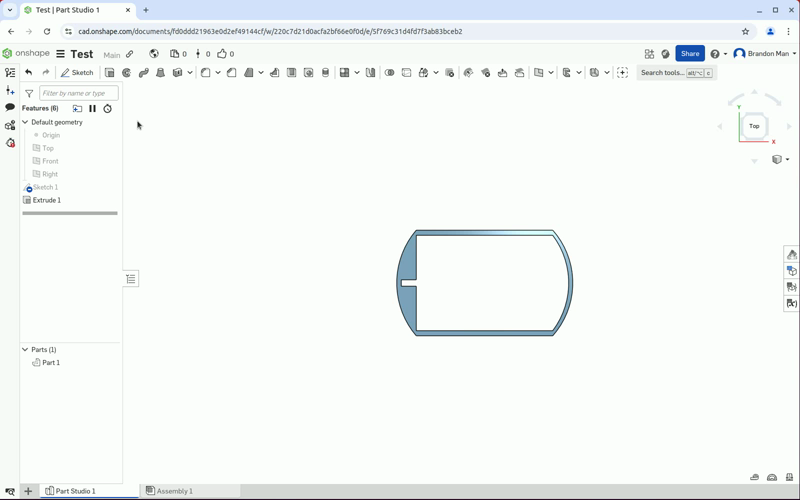
key(shift+h)
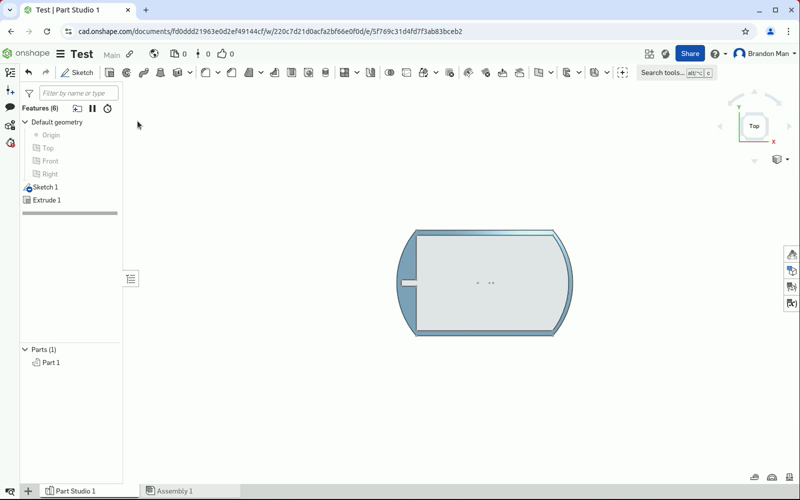
key(shift+h)
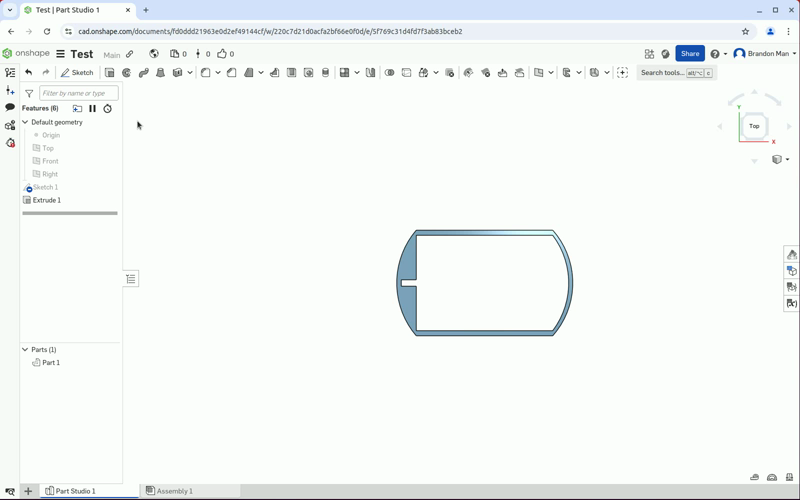
mouse_move(73, 189)
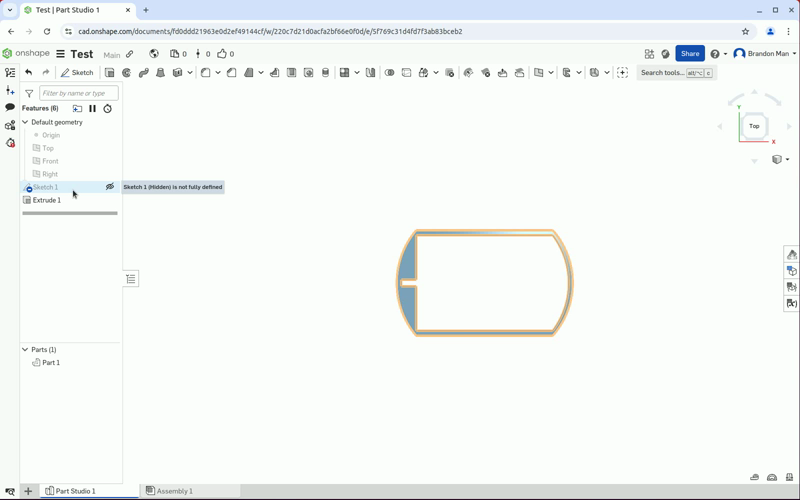
click(73, 189)
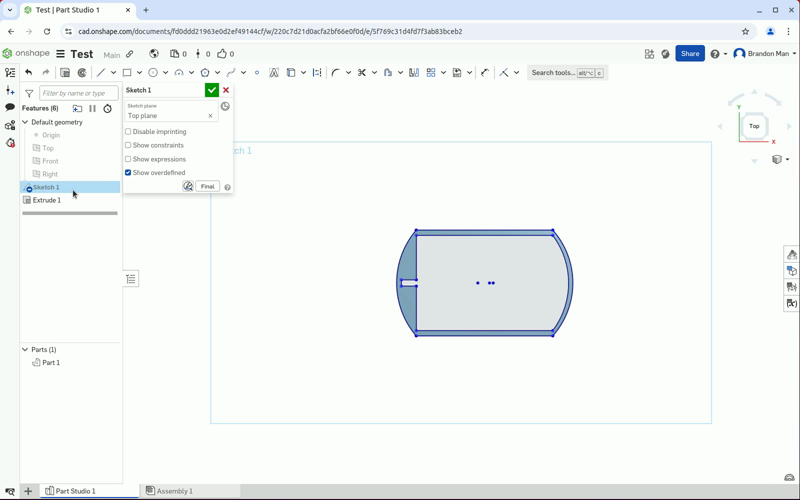
mouse_move(229, 92)
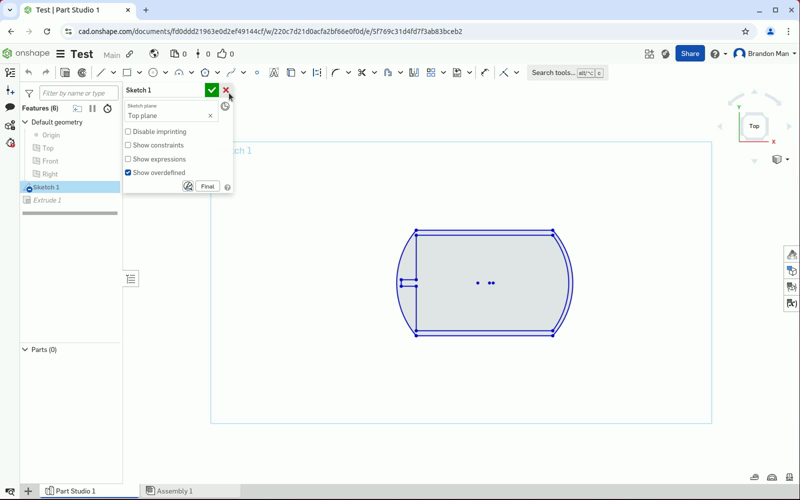
click(229, 92)
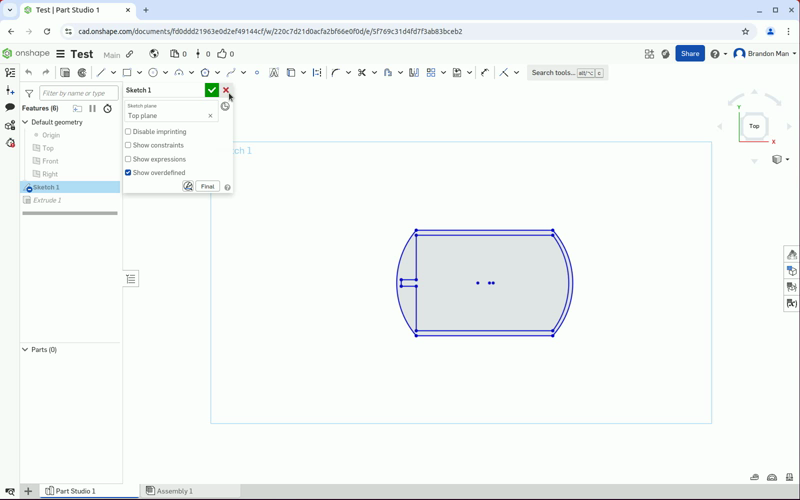
key(shift+s)
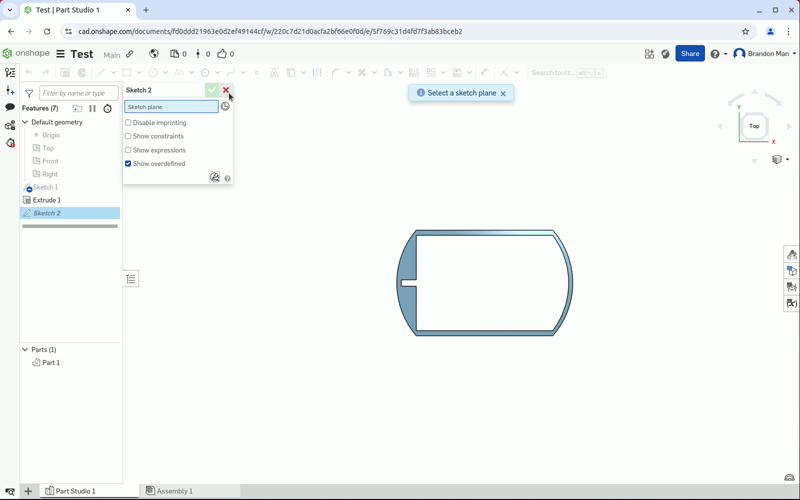
mouse_move(73, 150)
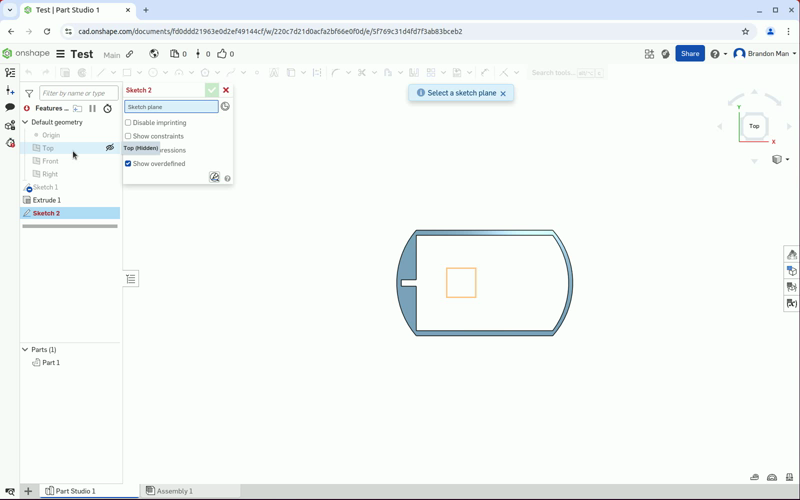
click(73, 150)
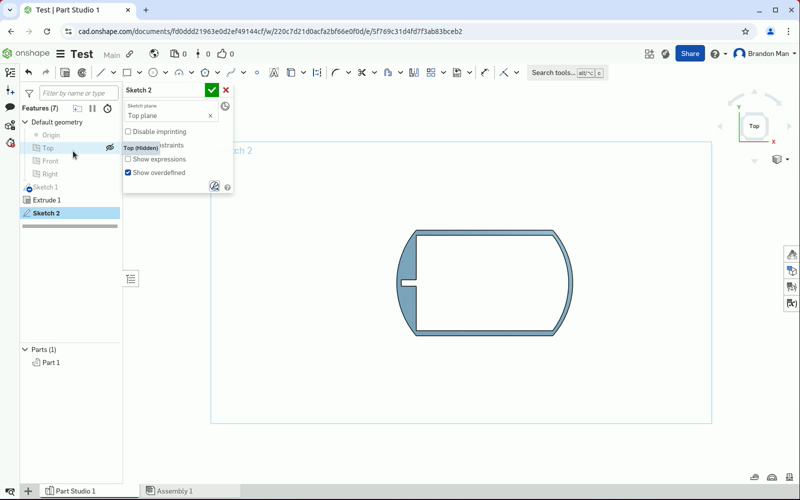
mouse_move(73, 352)
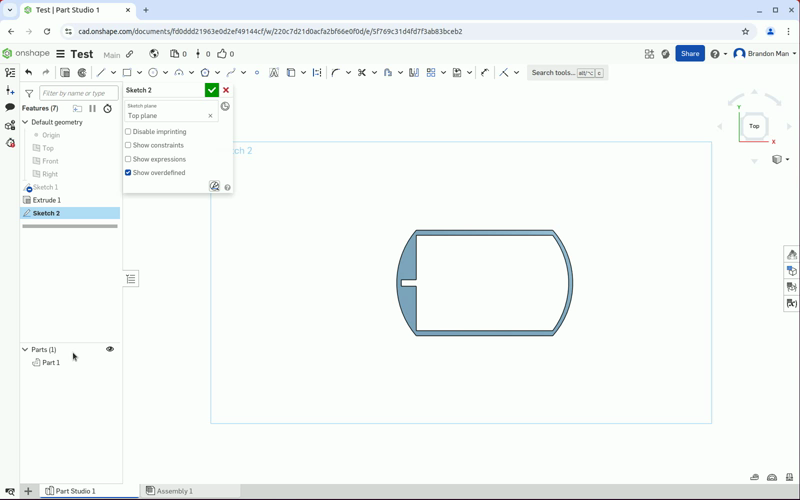
key(y)
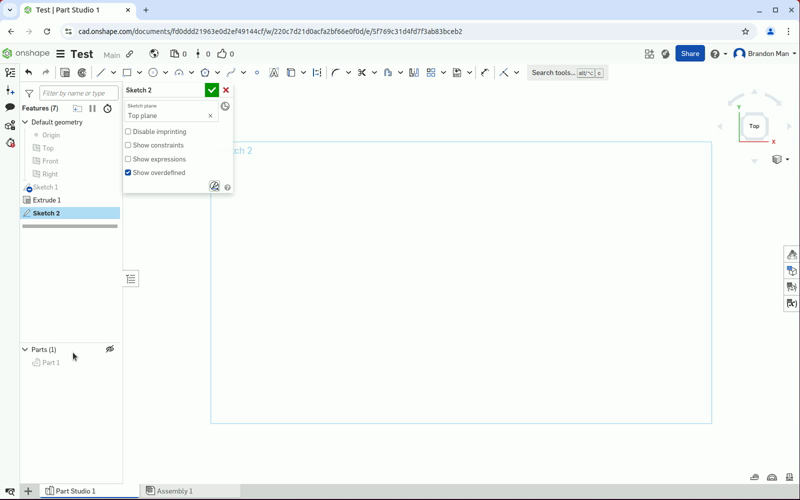
key(l)
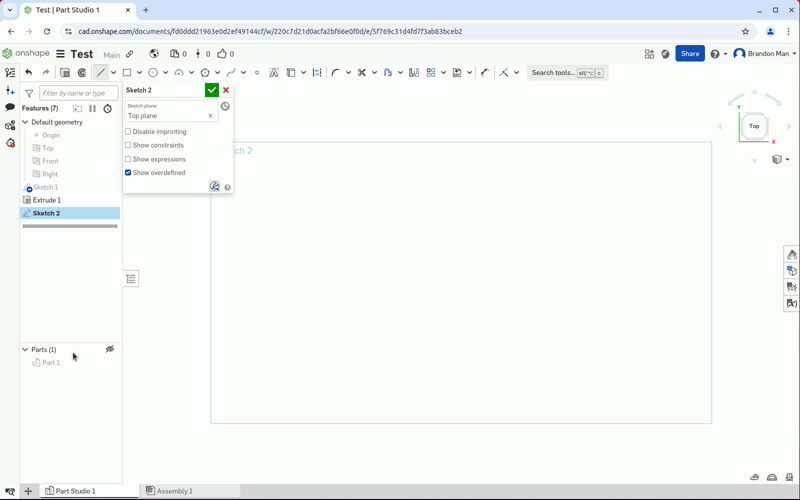
key_down(shift)
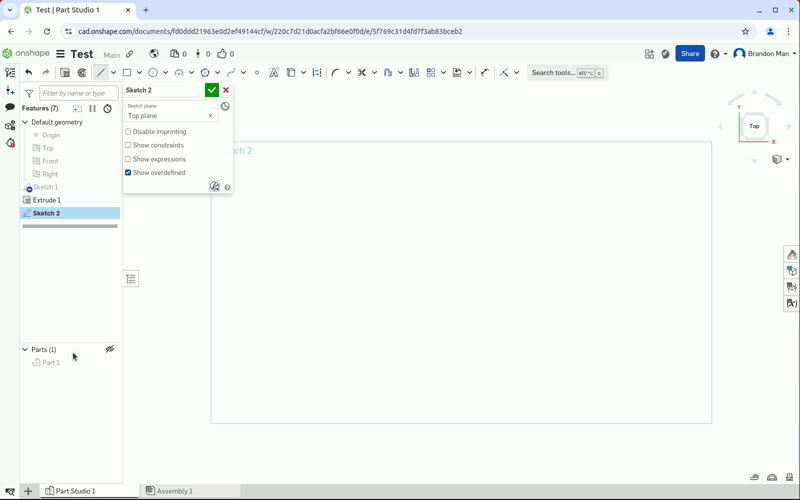
mouse_move(401, 286)
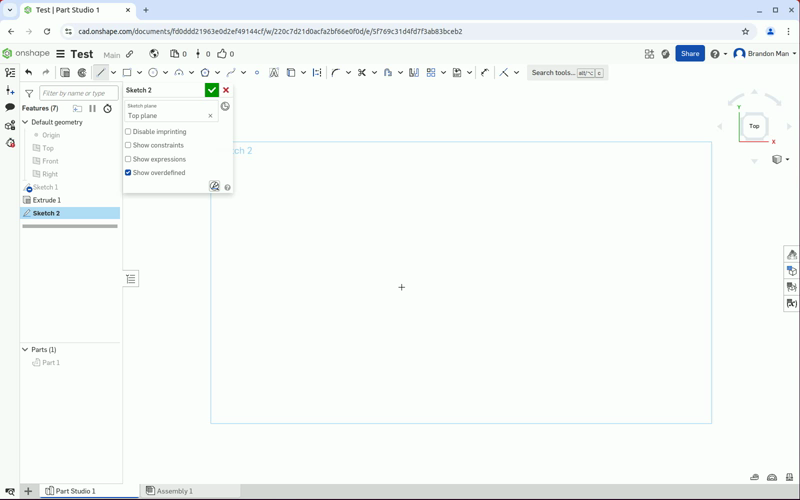
click(401, 286)
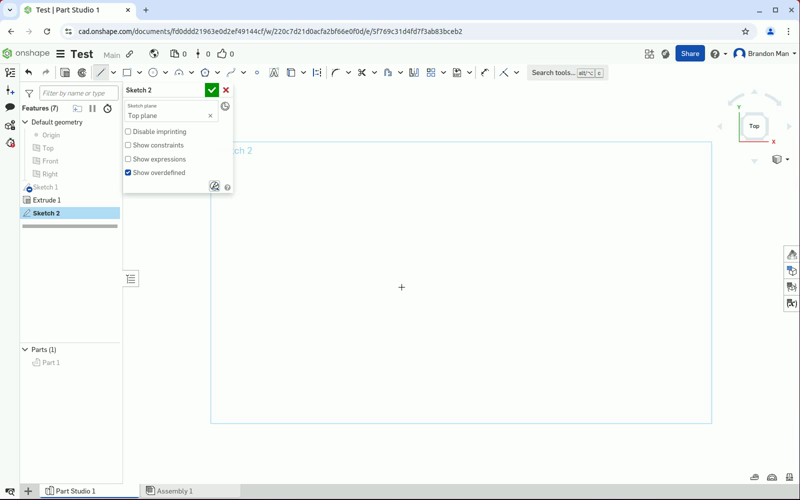
key_up(shift)
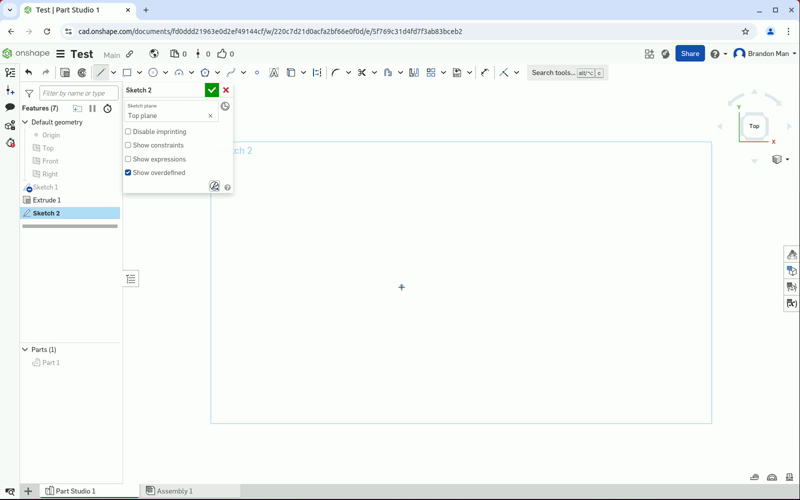
key_down(shift)
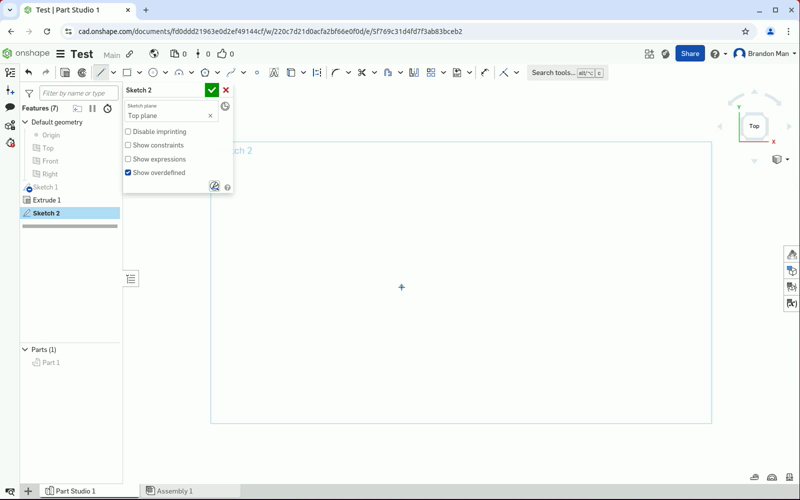
mouse_move(431, 286)
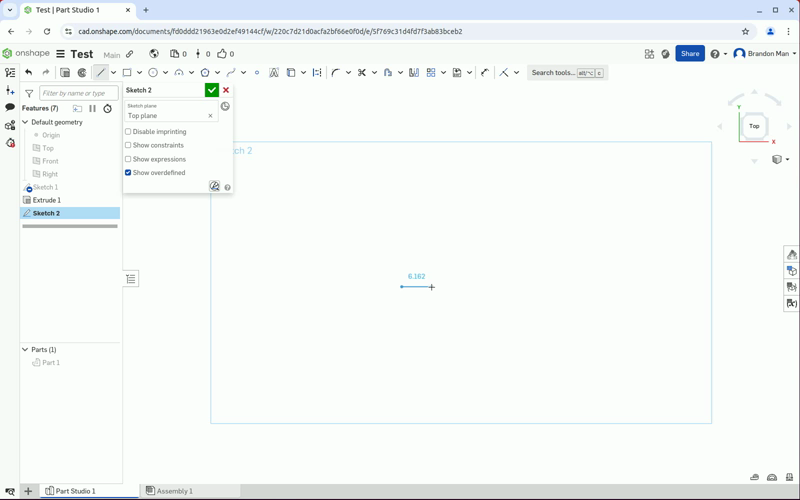
mouse_move(416, 286)
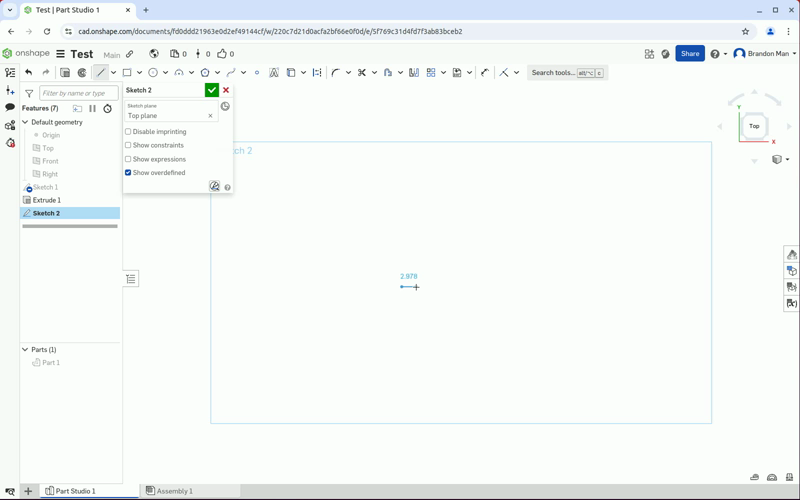
click(416, 286)
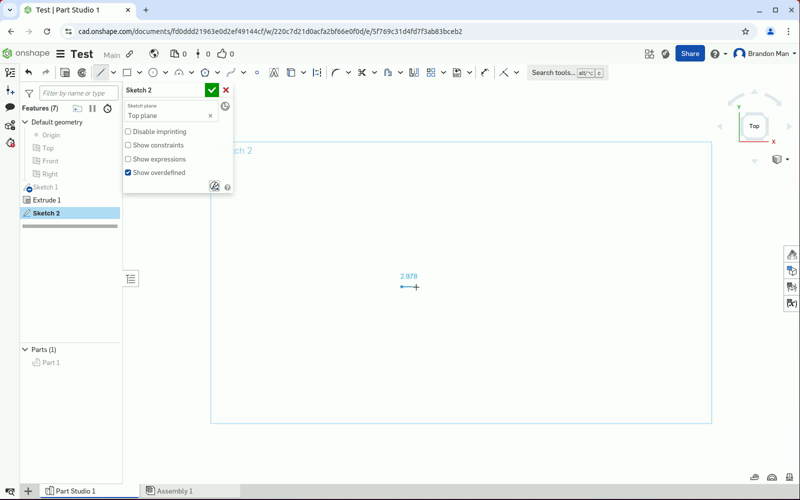
key_up(shift)
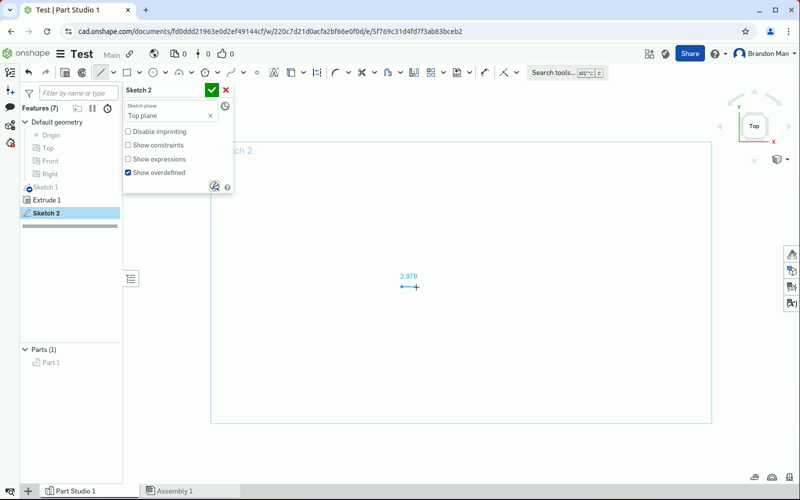
key_down(shift)
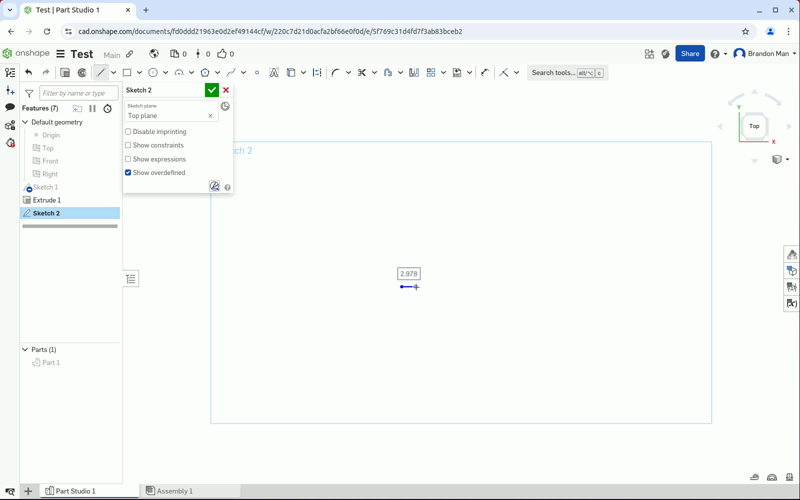
mouse_move(446, 286)
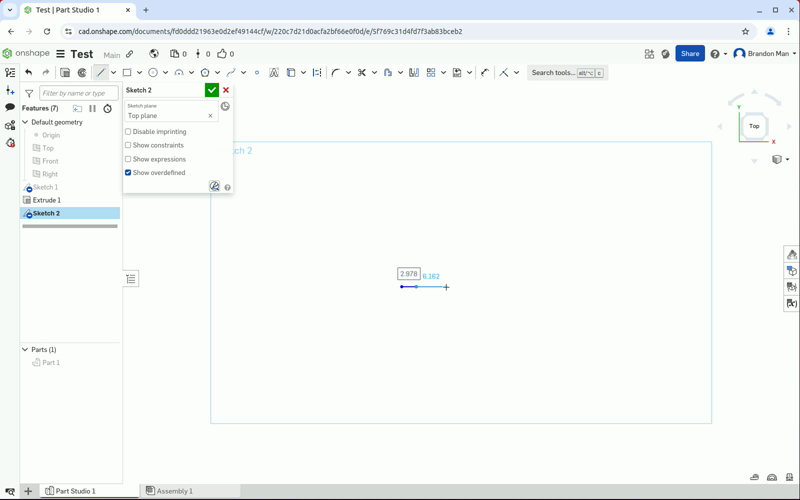
mouse_move(416, 330)
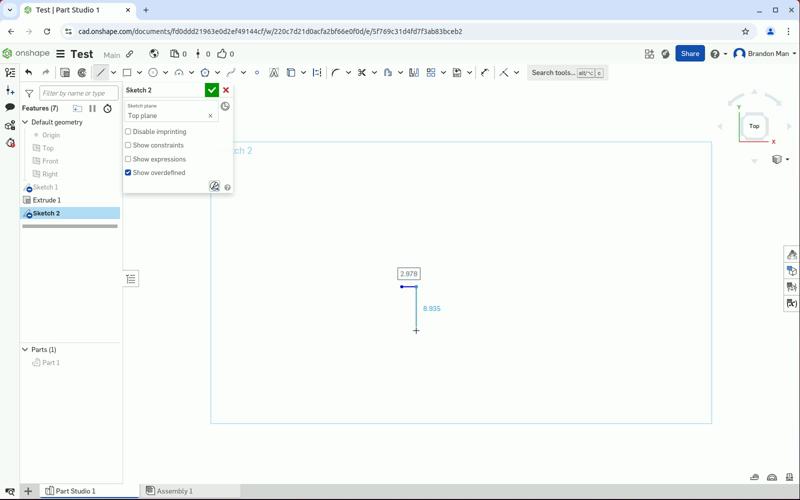
click(416, 330)
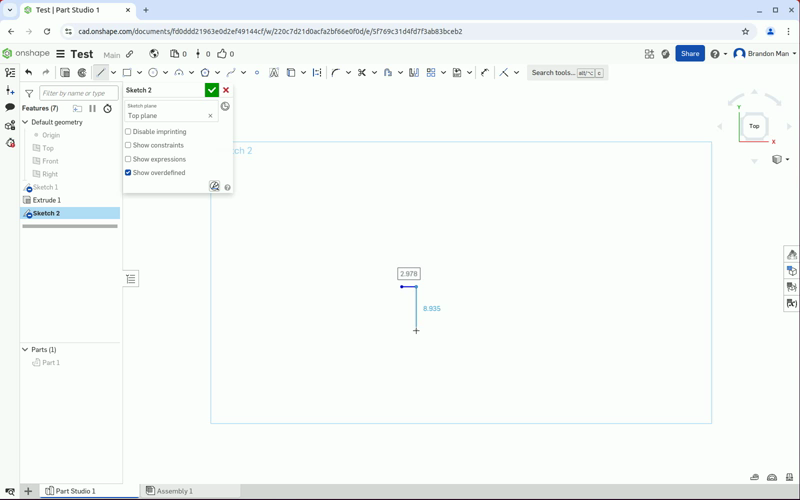
key_up(shift)
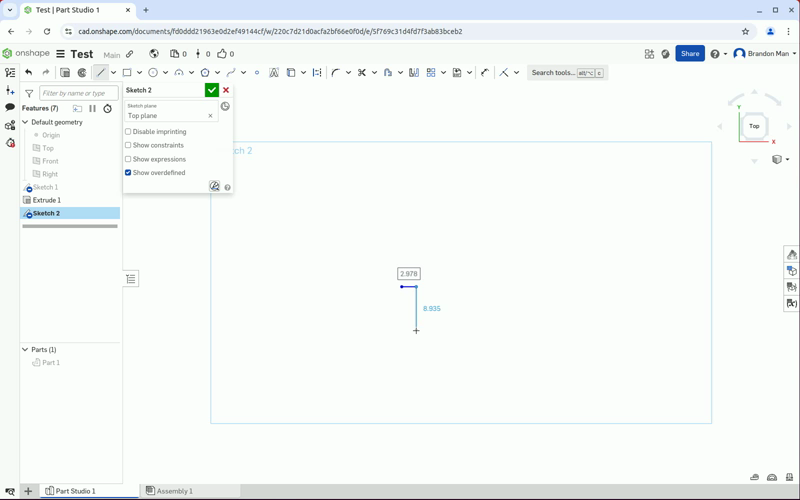
key_down(shift)
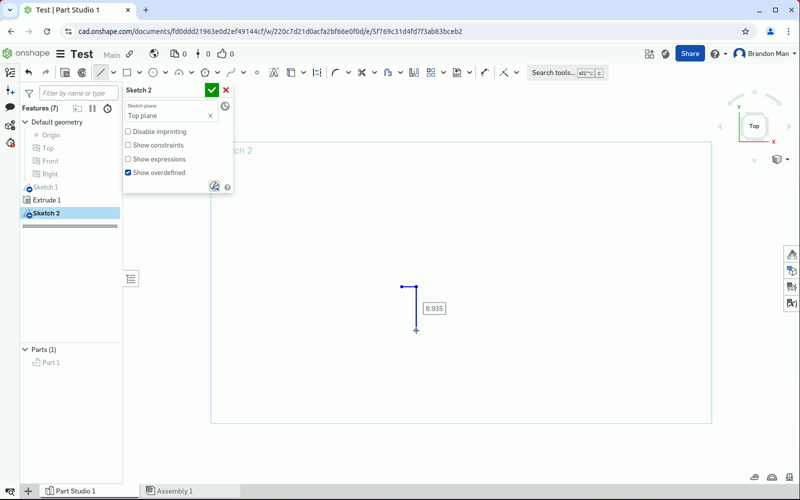
mouse_move(552, 330)
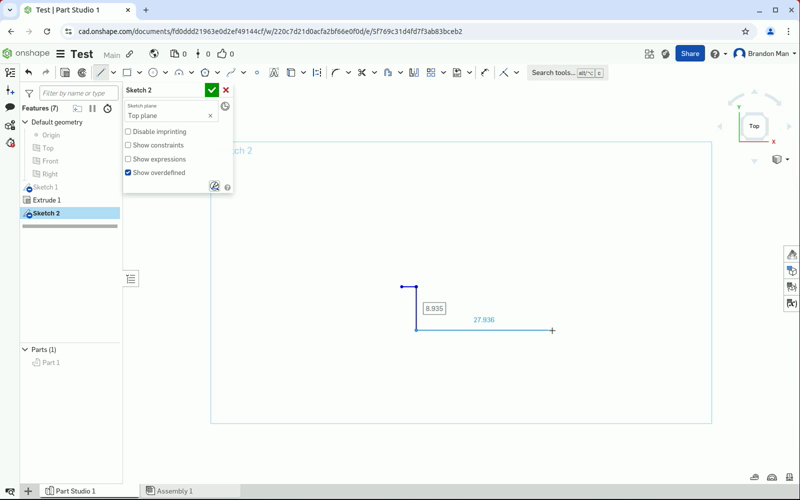
click(552, 330)
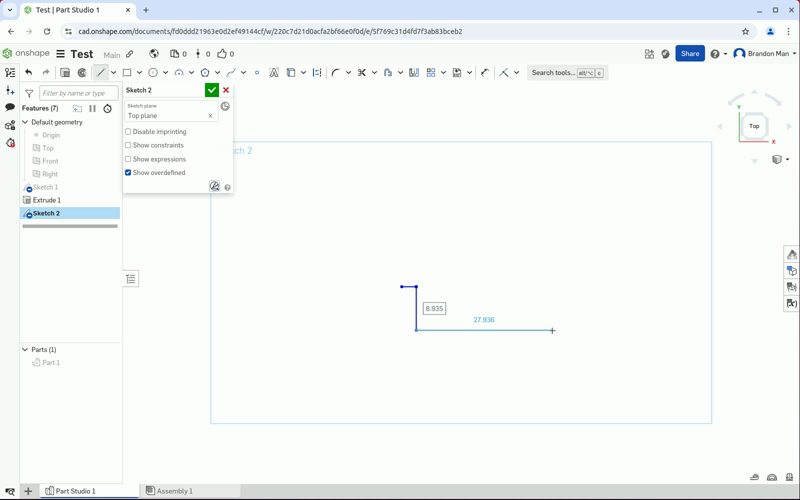
key_up(shift)
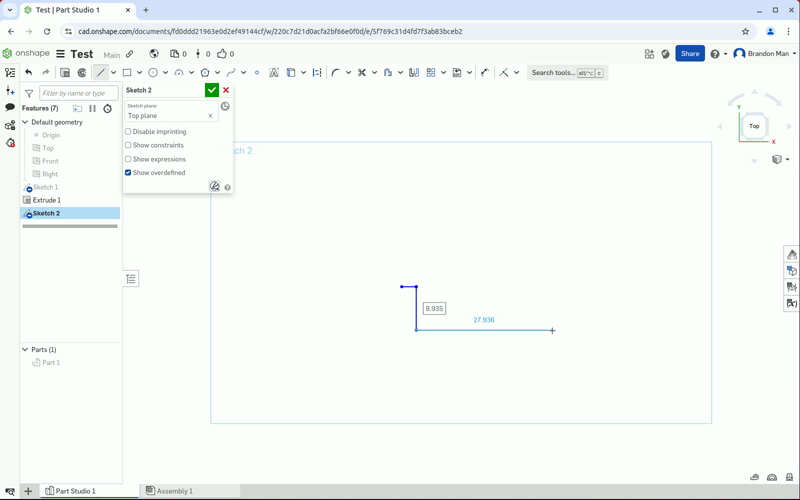
key(esc)
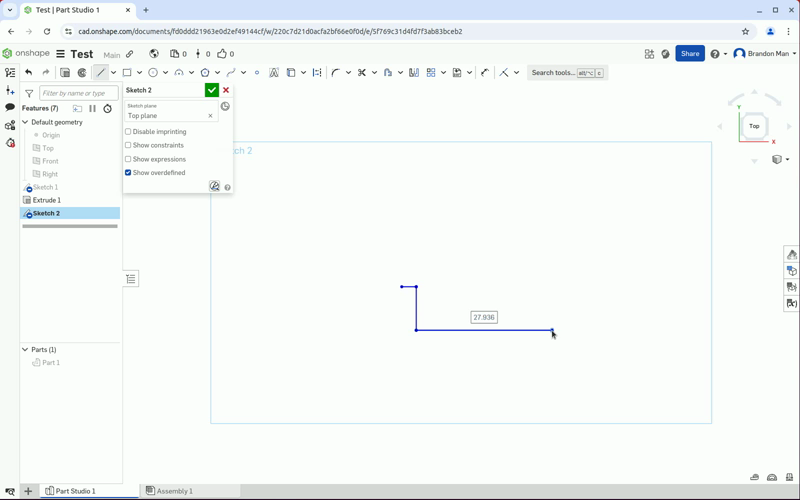
key(a)
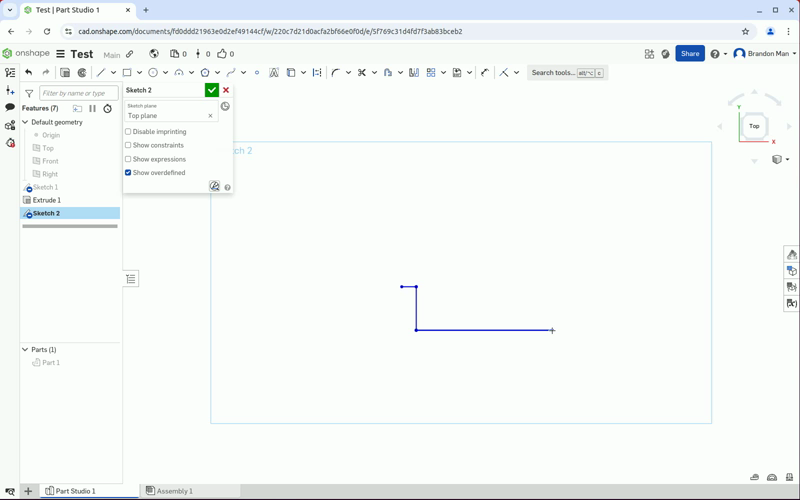
mouse_move(552, 330)
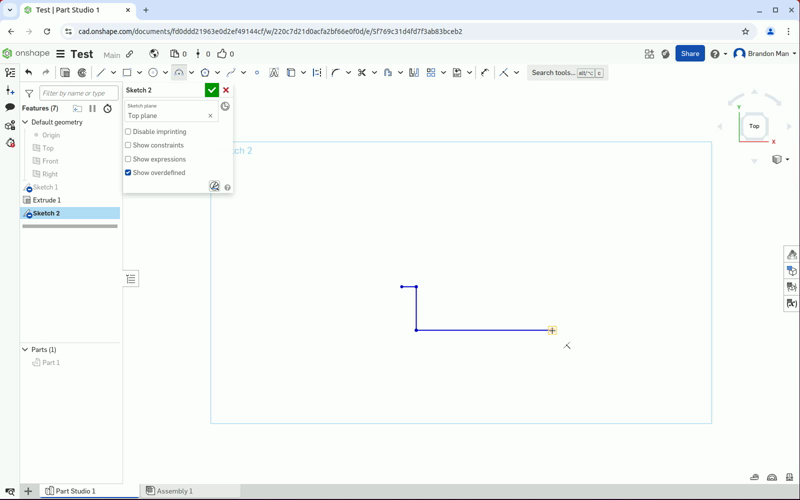
click(552, 330)
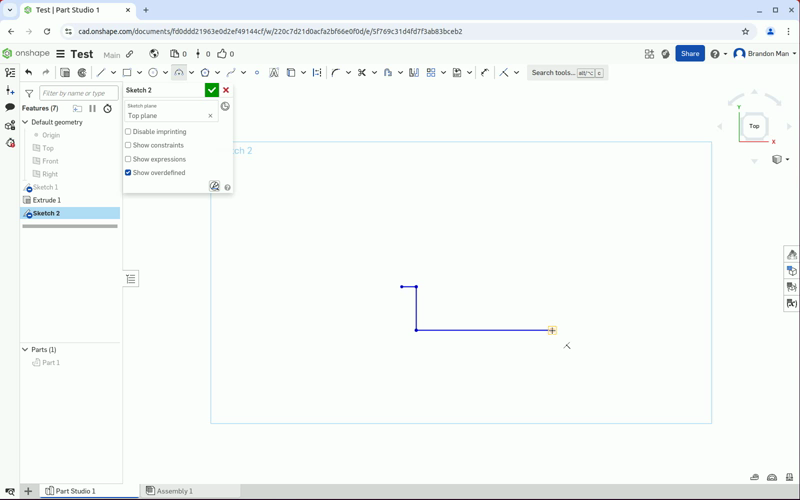
key_down(shift)
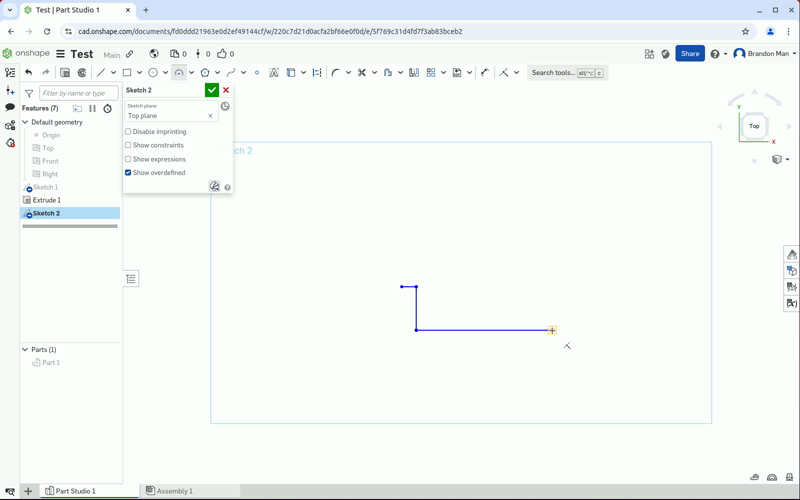
mouse_move(552, 235)
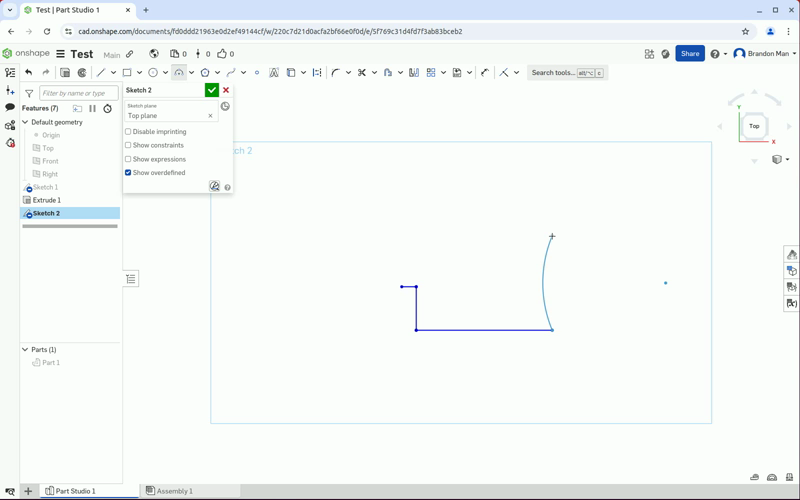
click(552, 235)
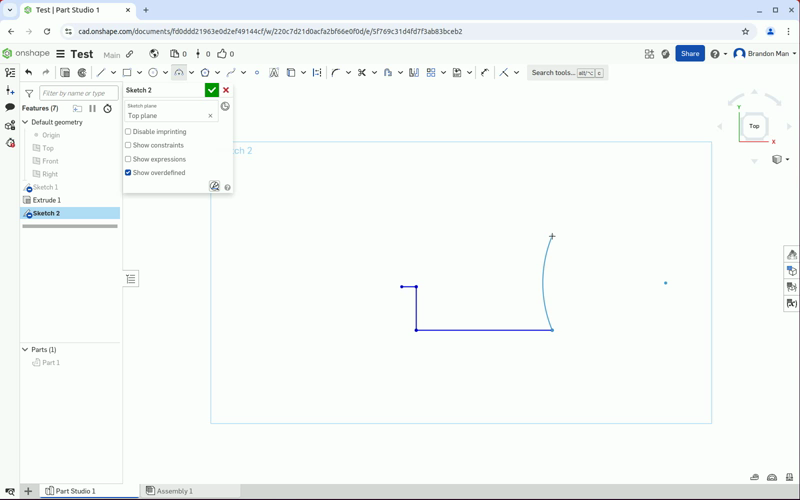
mouse_move(567, 282)
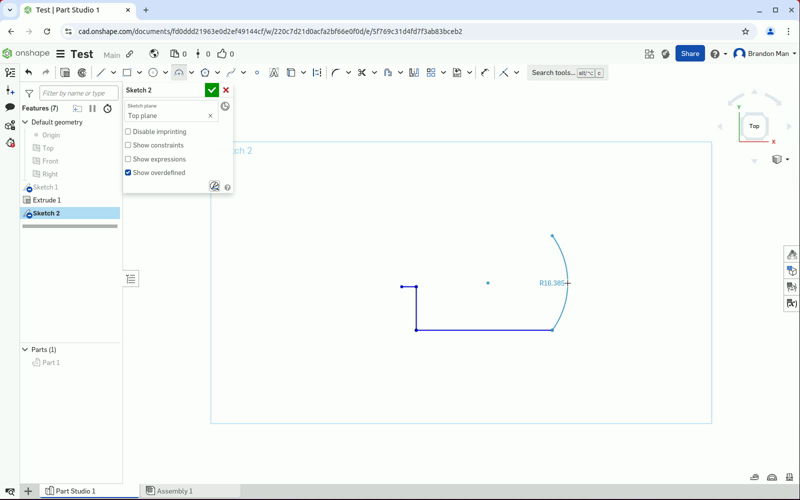
click(567, 282)
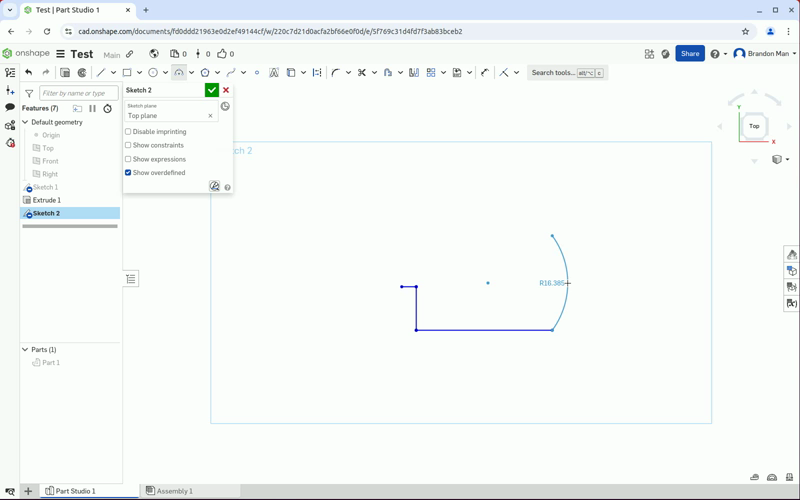
key_up(shift)
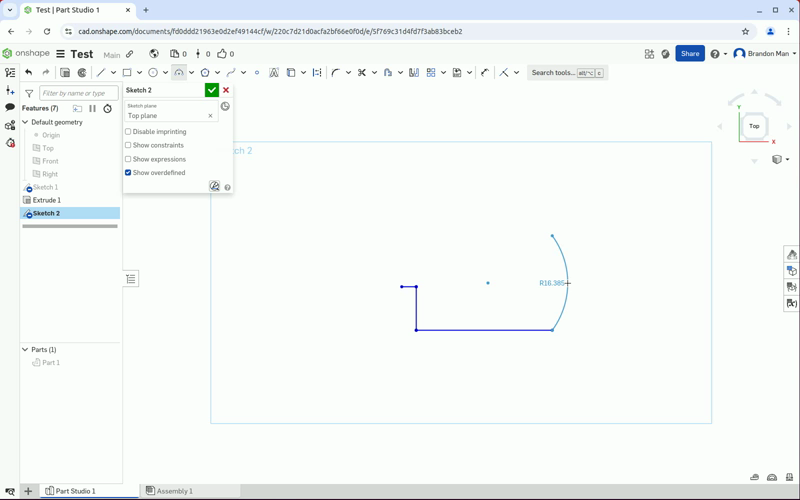
key(esc)
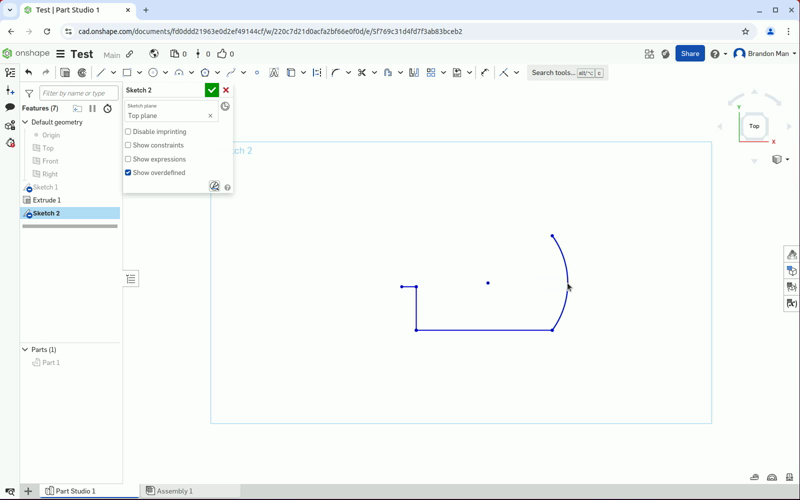
key(l)
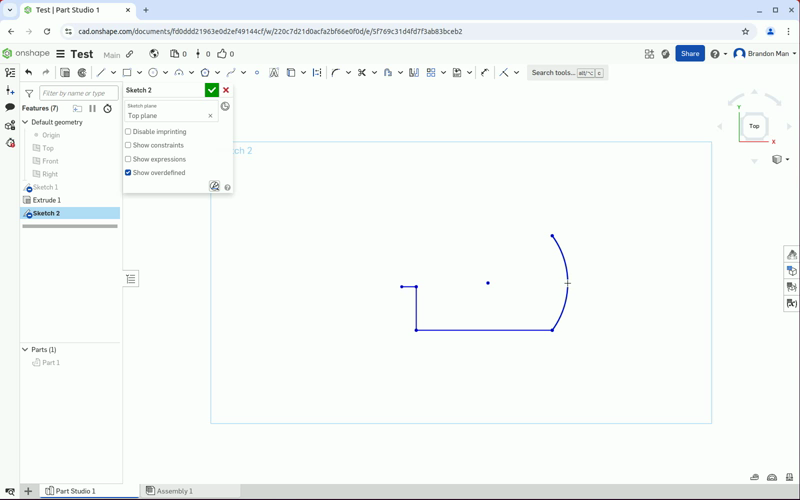
mouse_move(552, 235)
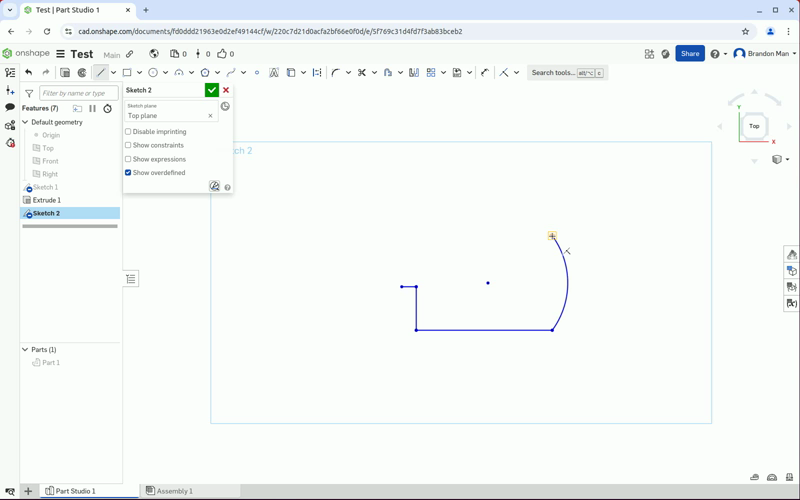
click(552, 235)
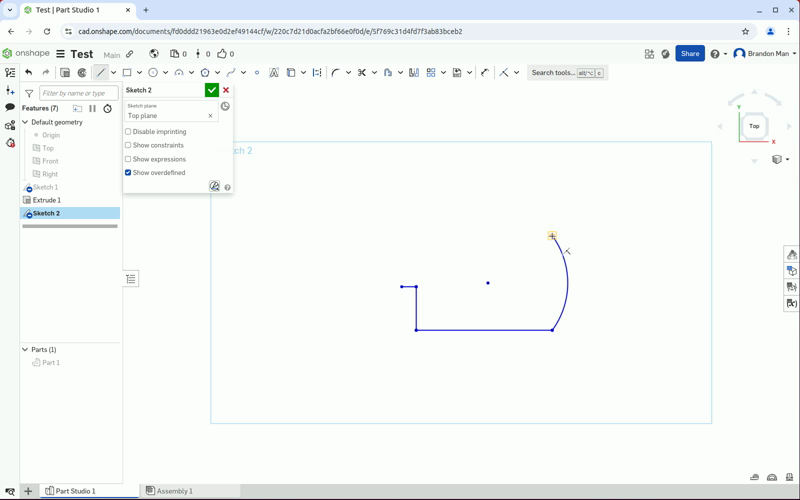
key_down(shift)
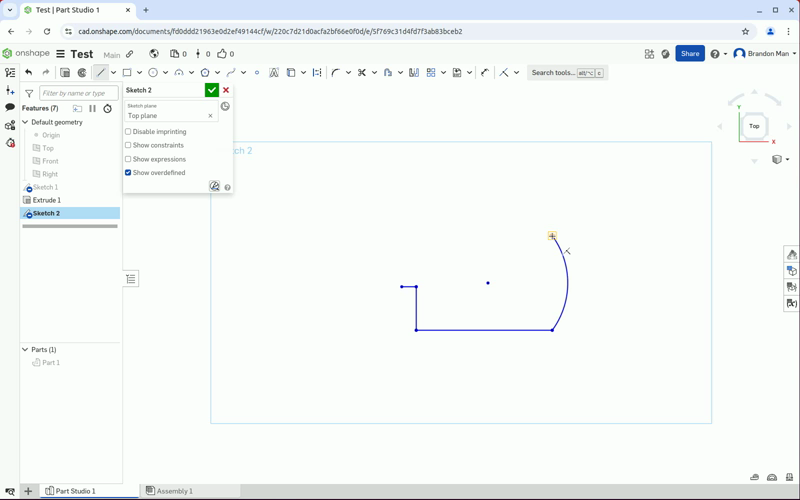
mouse_move(416, 235)
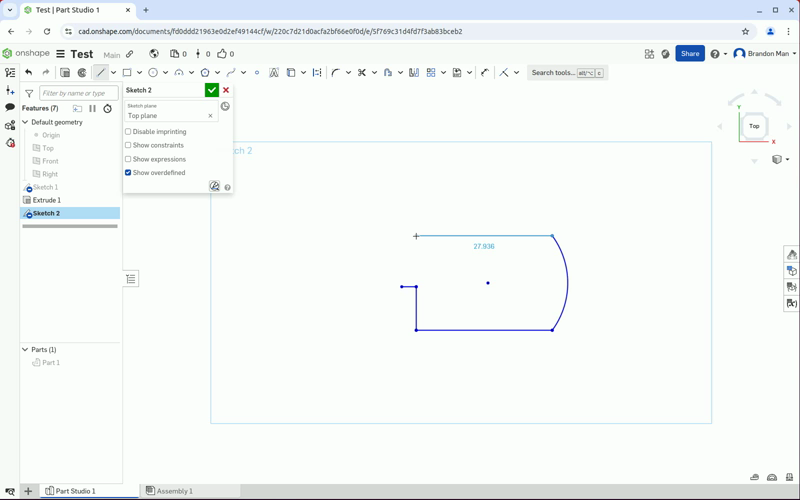
click(416, 235)
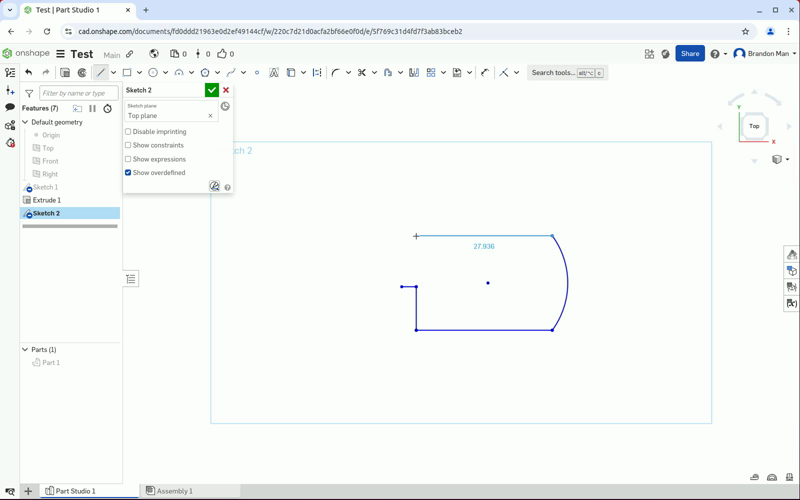
key_up(shift)
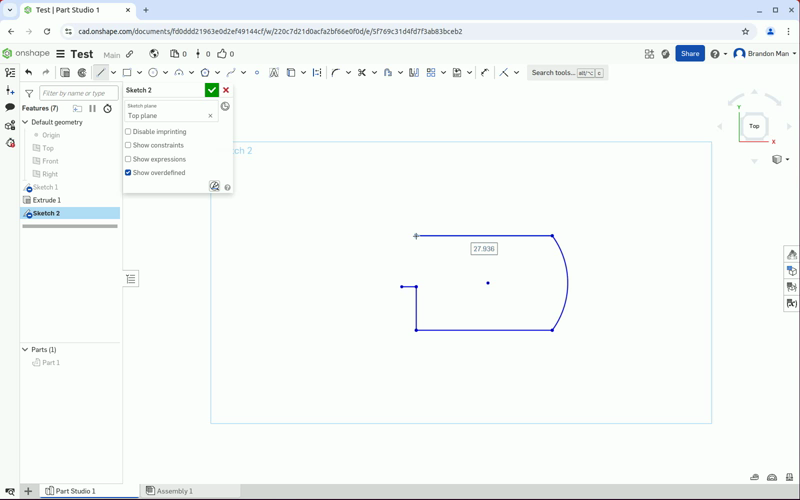
key_down(shift)
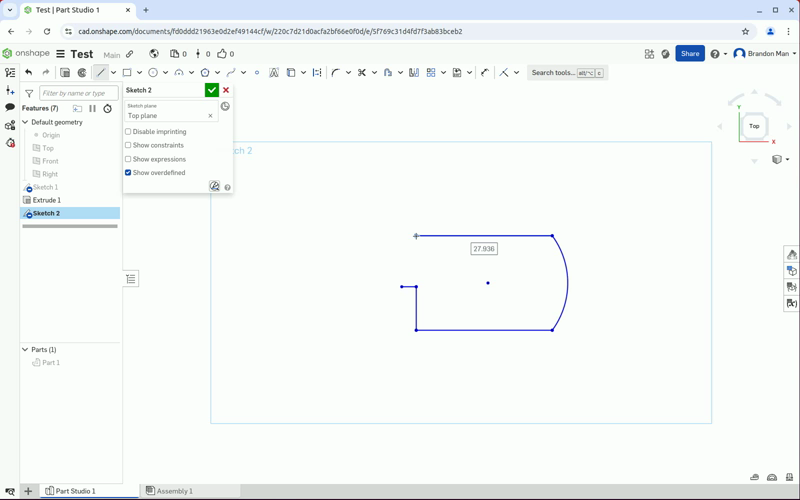
mouse_move(446, 235)
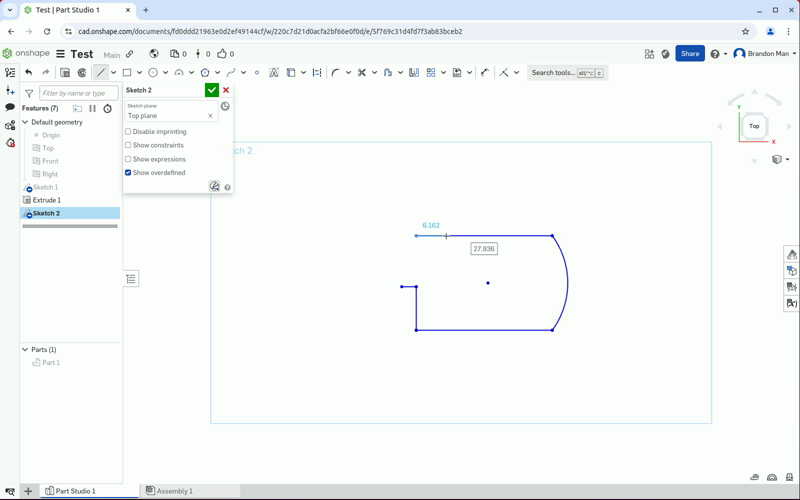
mouse_move(416, 279)
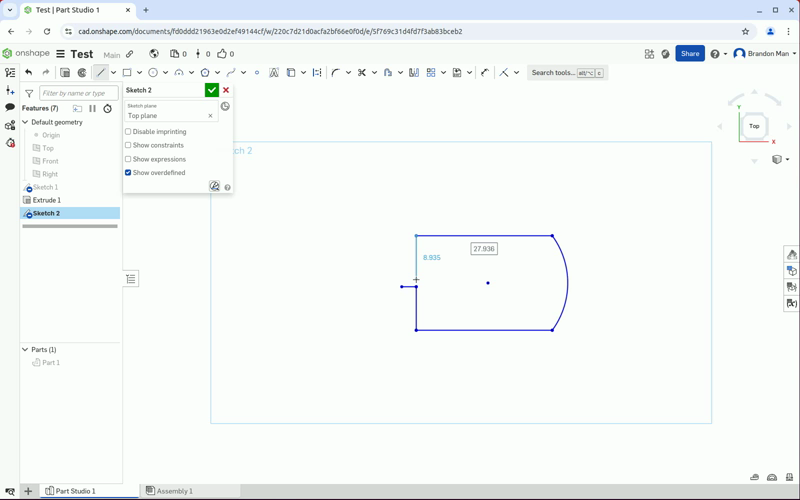
click(416, 279)
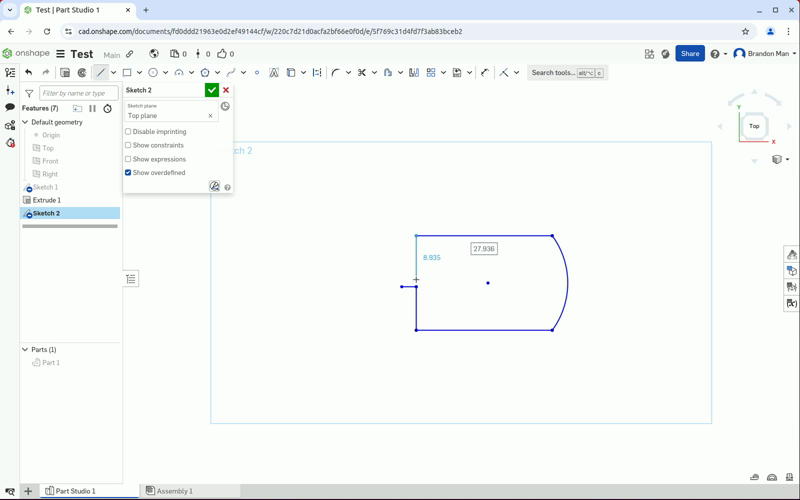
key_up(shift)
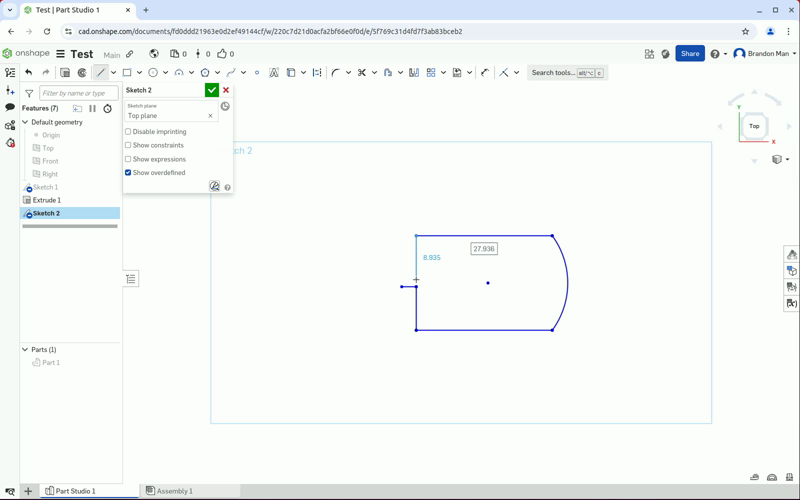
key_down(shift)
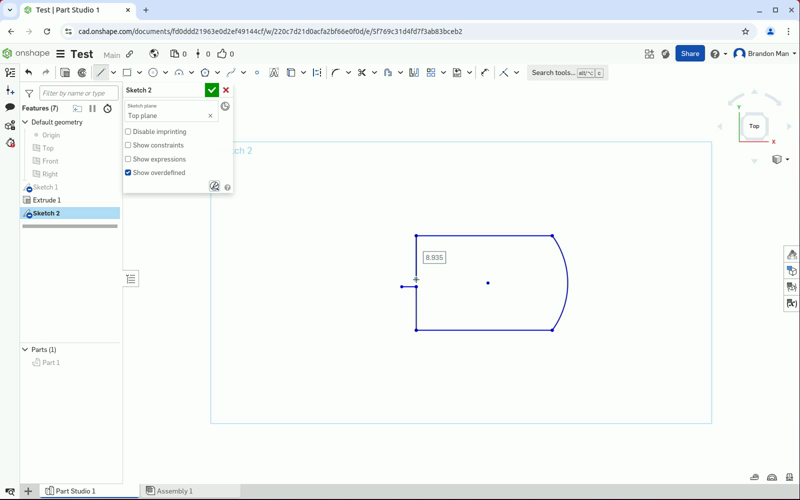
mouse_move(446, 279)
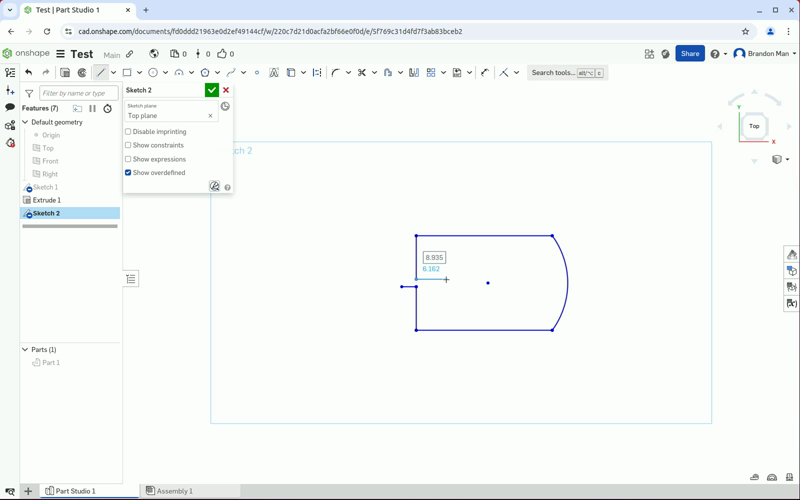
mouse_move(401, 279)
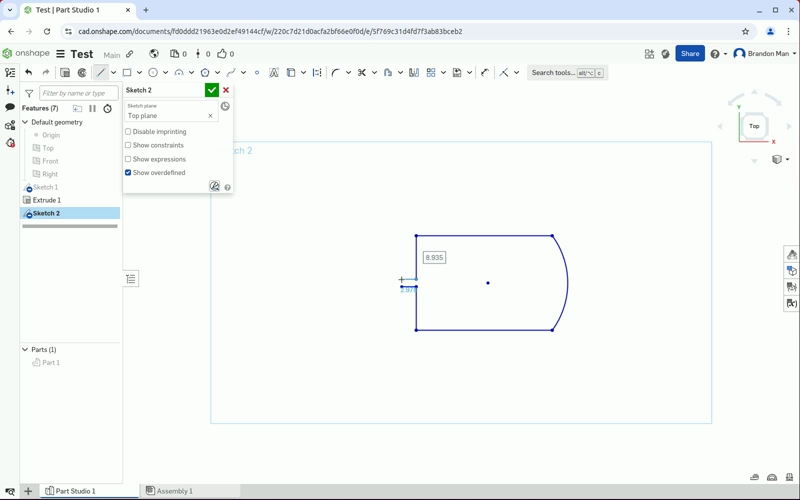
click(401, 279)
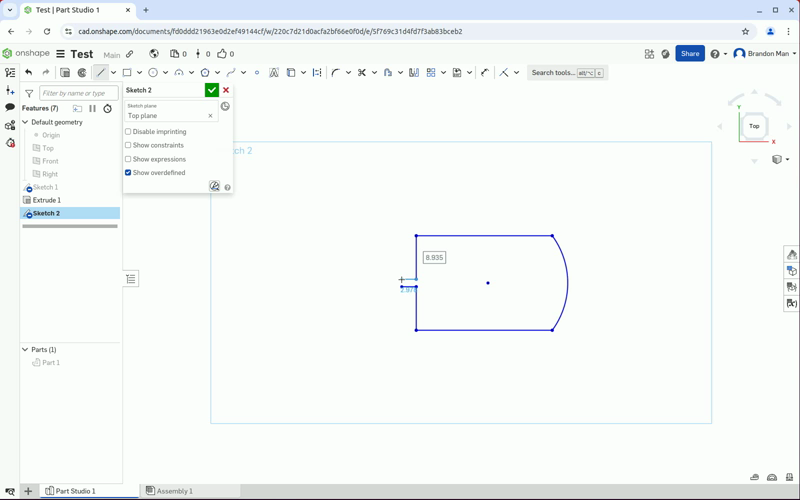
key_up(shift)
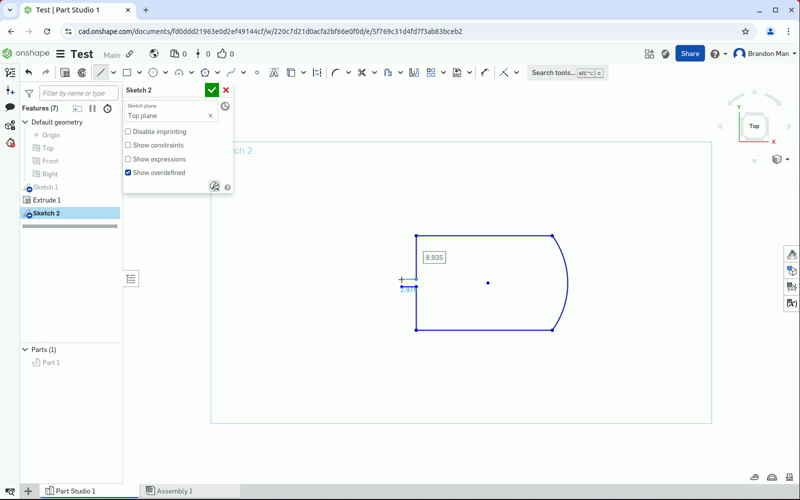
mouse_move(431, 279)
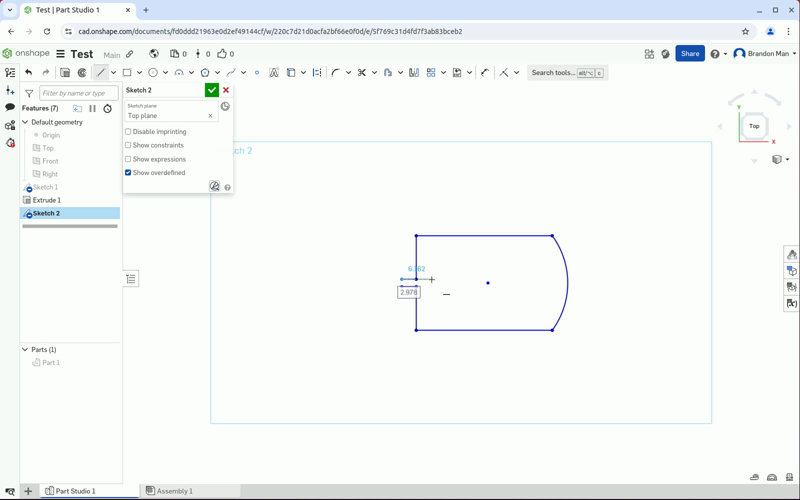
key_down(shift)
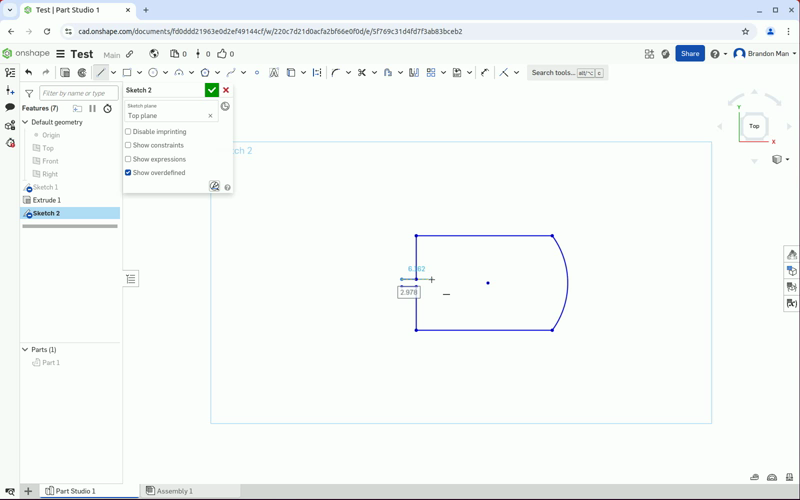
mouse_move(401, 286)
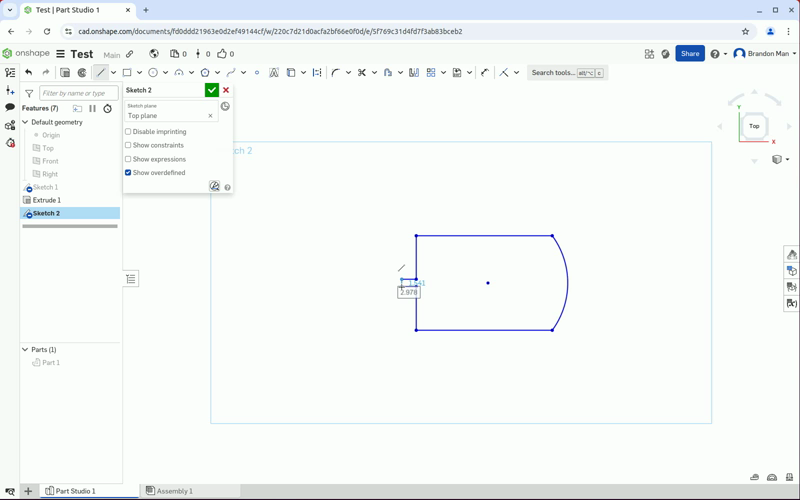
scroll(6)
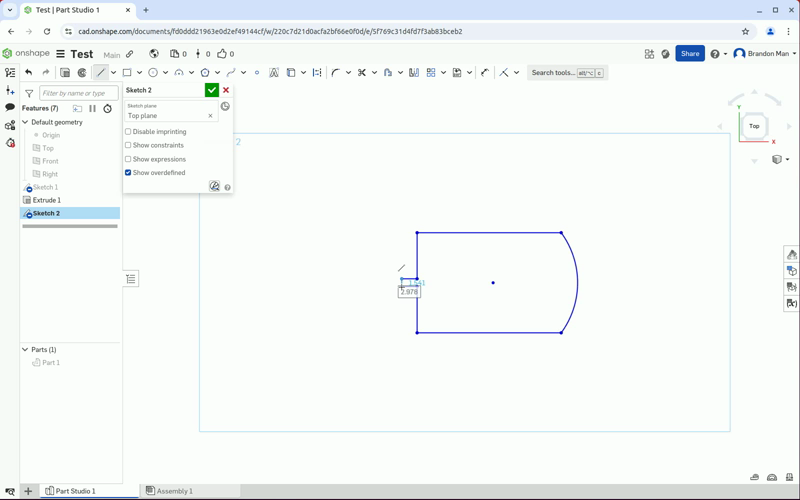
scroll(6)
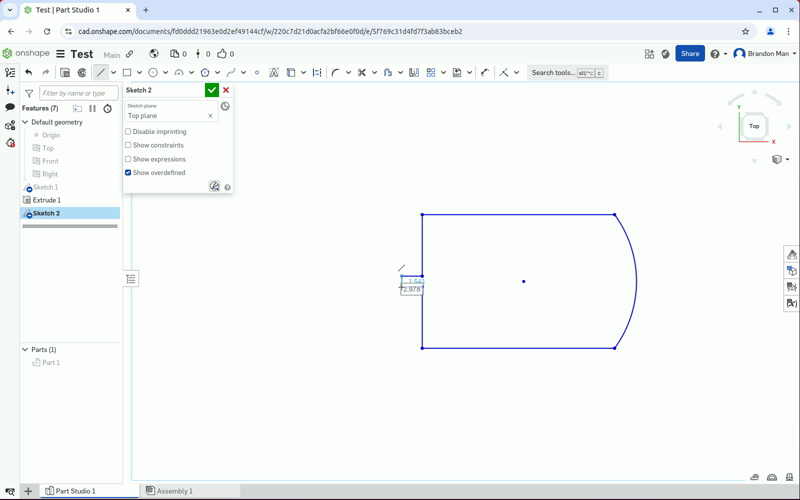
scroll(6)
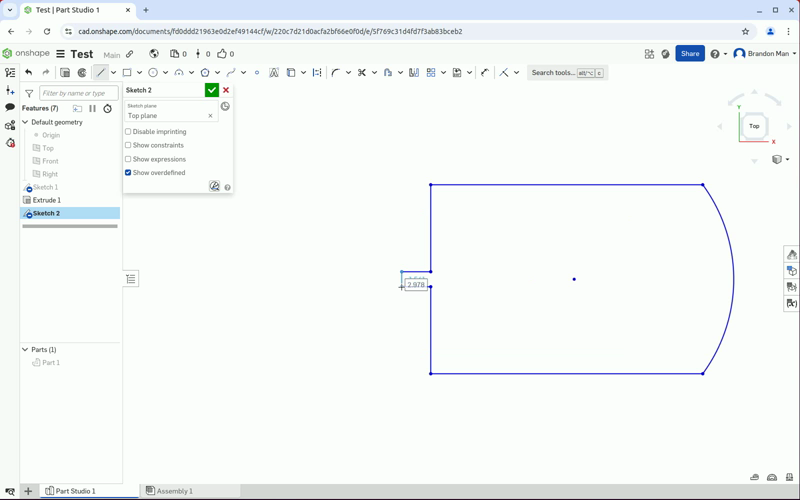
scroll(6)
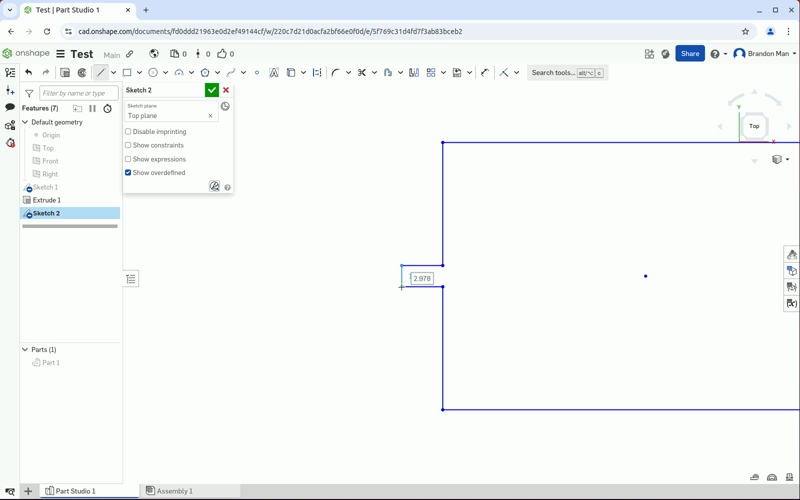
scroll(6)
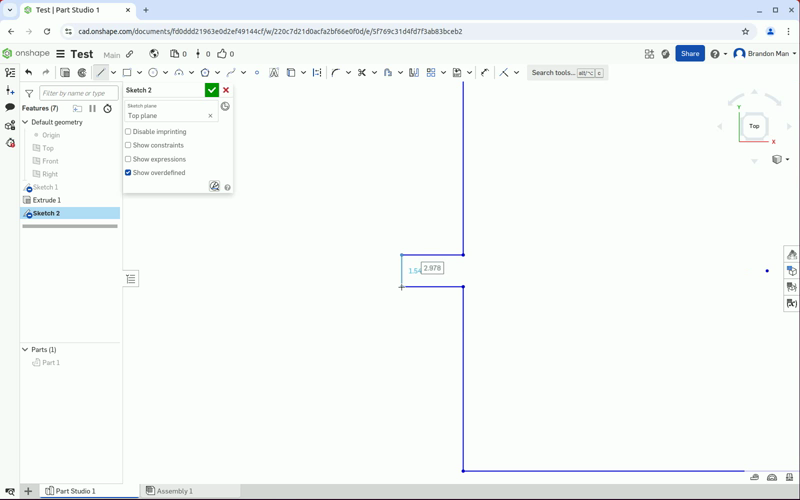
scroll(6)
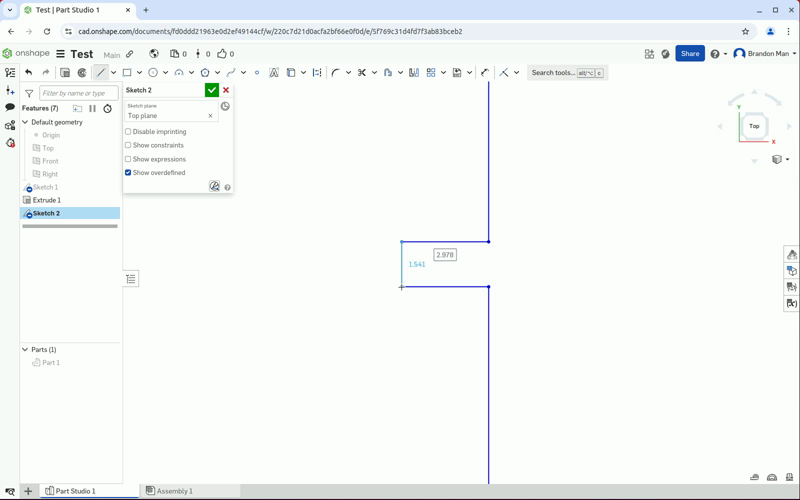
scroll(6)
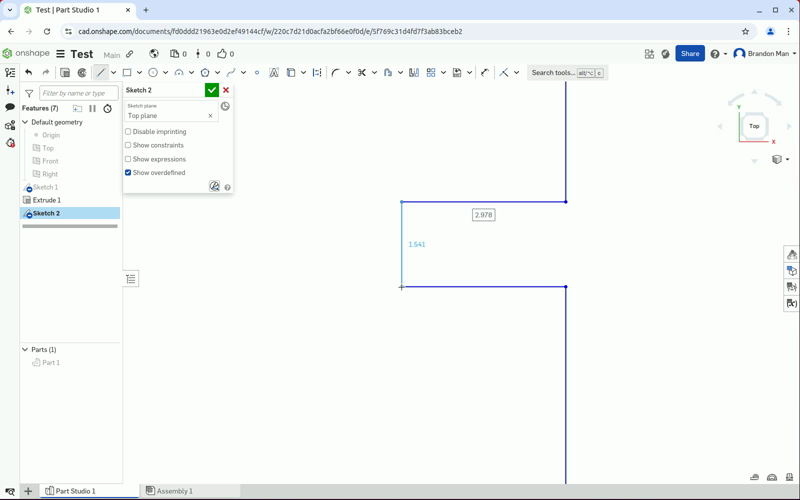
key_up(shift)
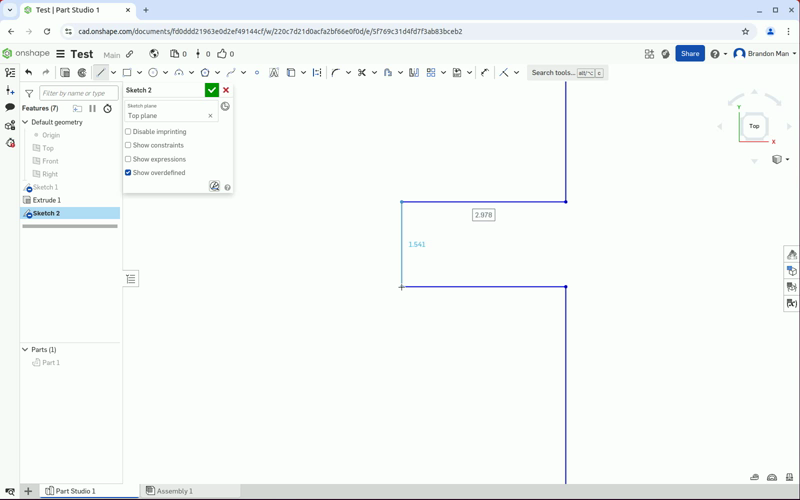
click(401, 286)
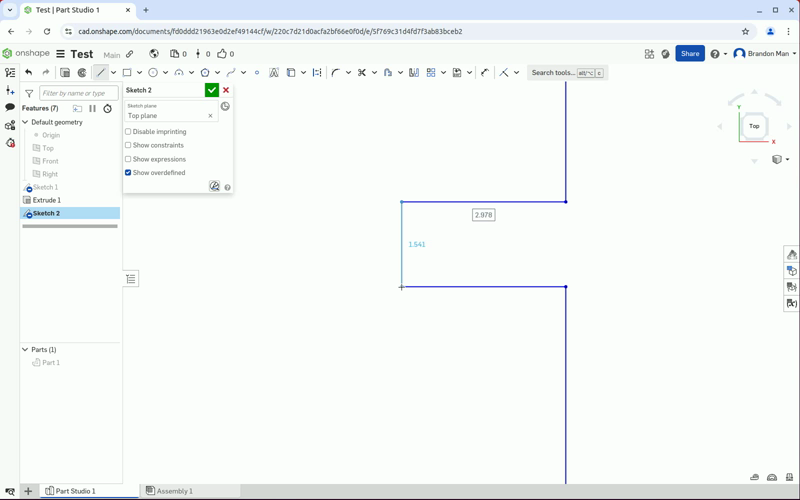
scroll(-6)
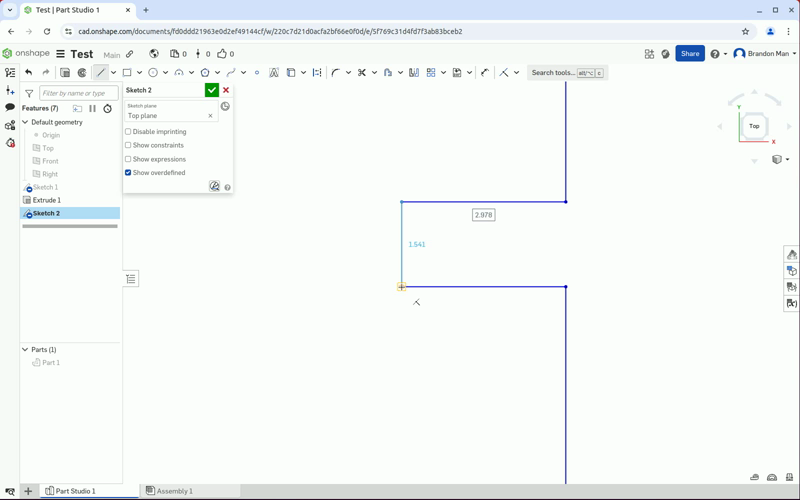
scroll(-6)
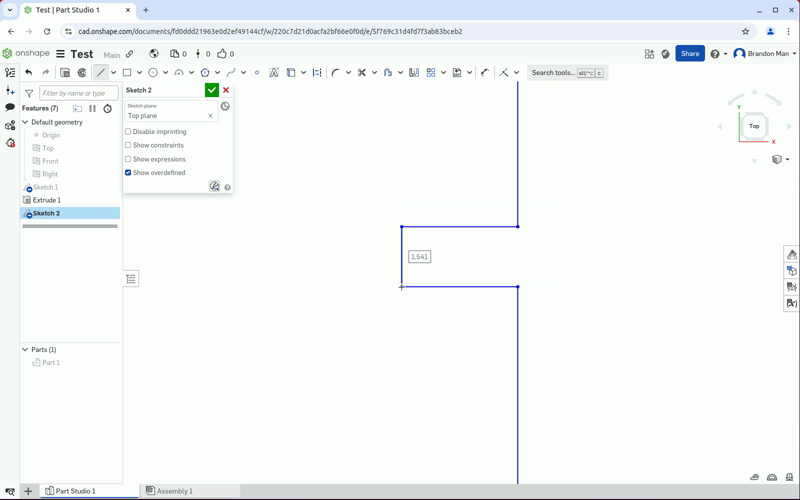
scroll(-6)
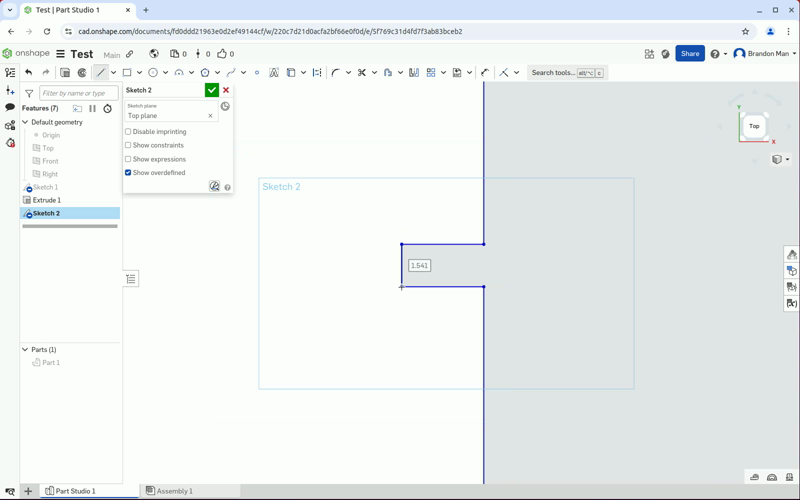
scroll(-6)
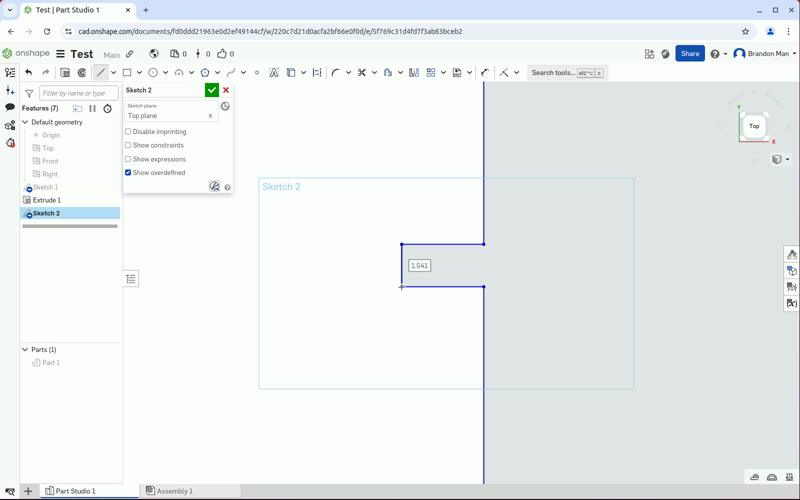
scroll(-6)
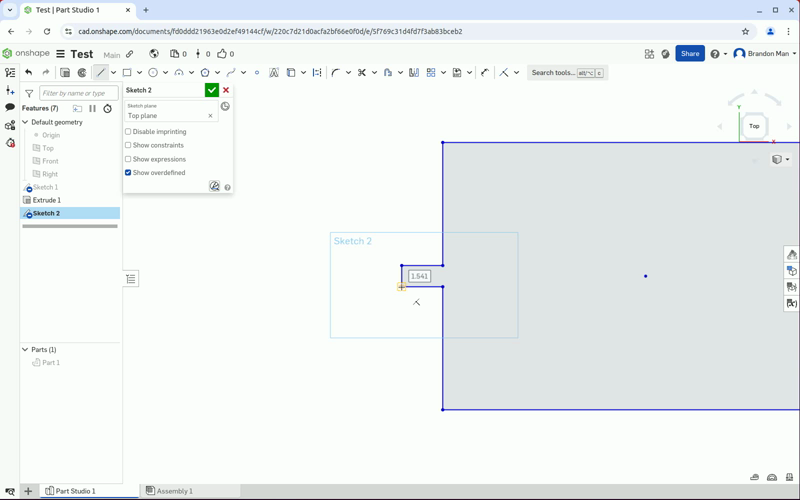
scroll(-6)
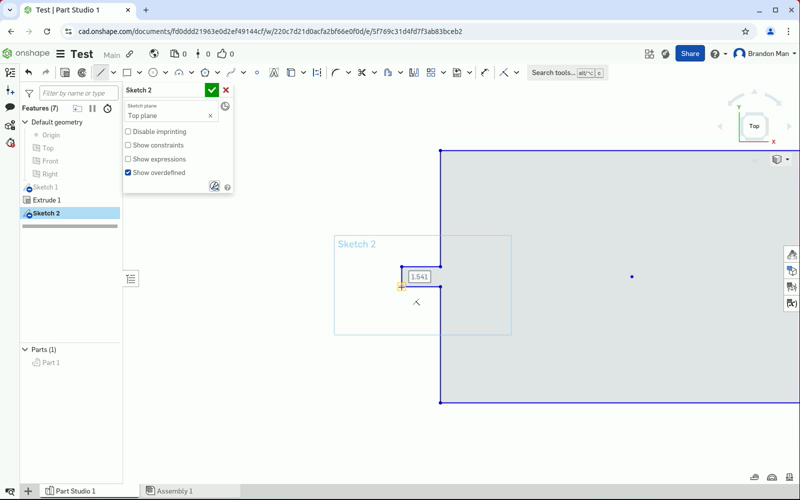
scroll(-6)
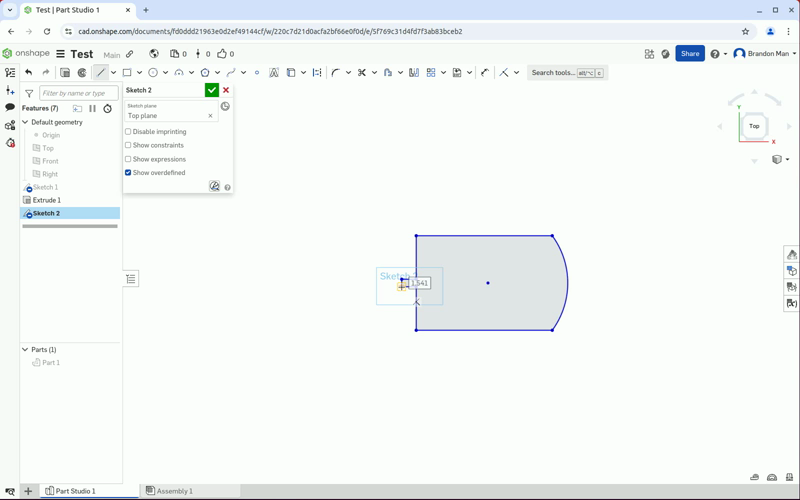
key(esc)
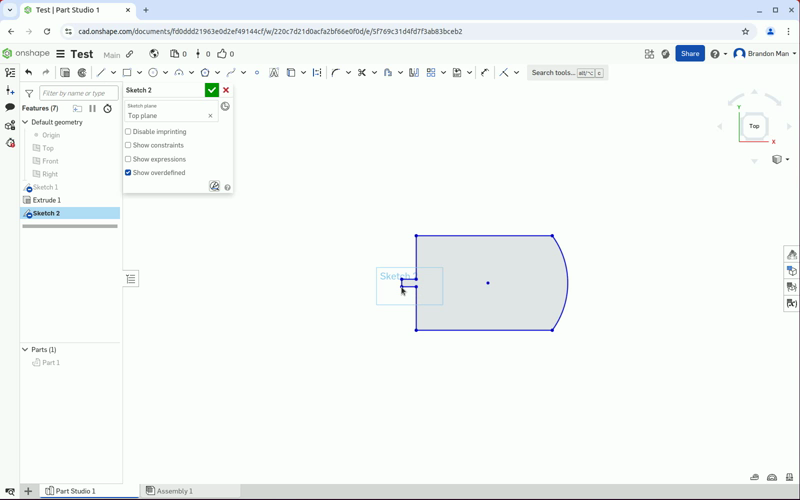
mouse_move(449, 309)
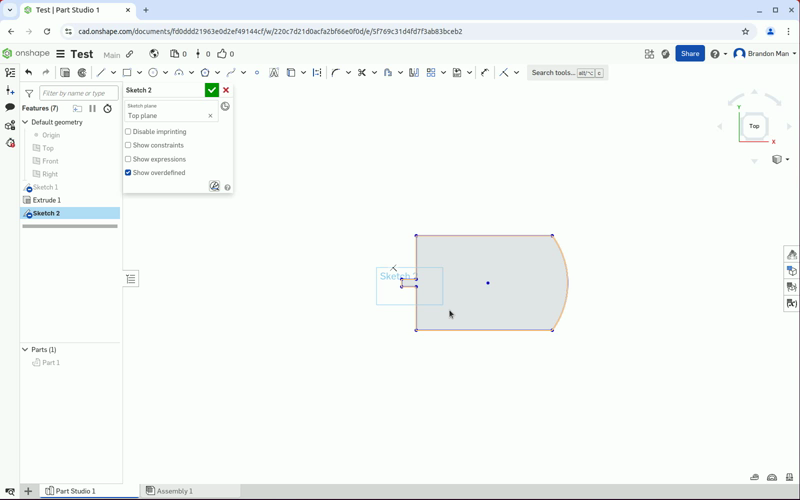
click(449, 309)
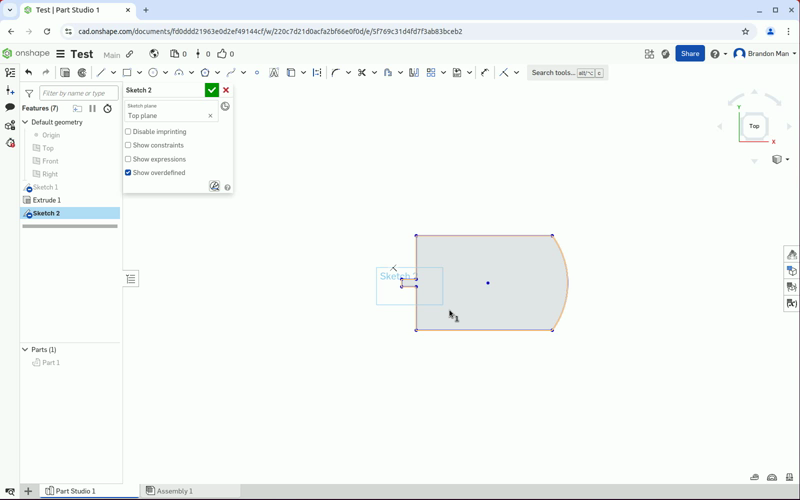
mouse_move(73, 352)
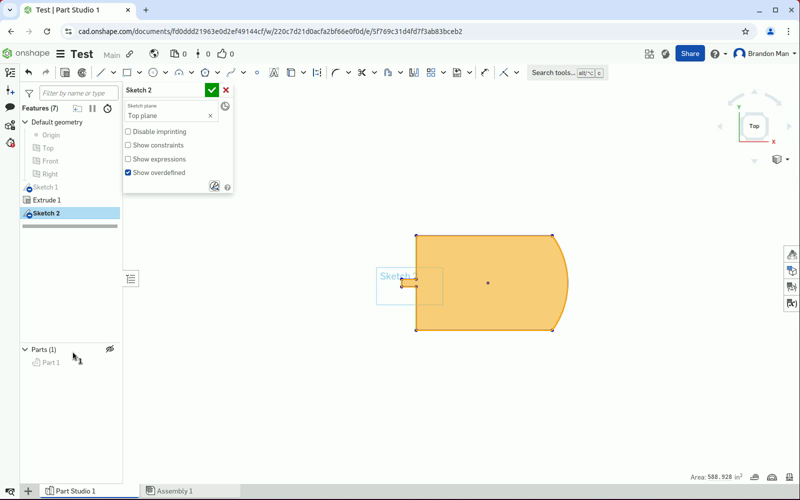
key(shift+y)
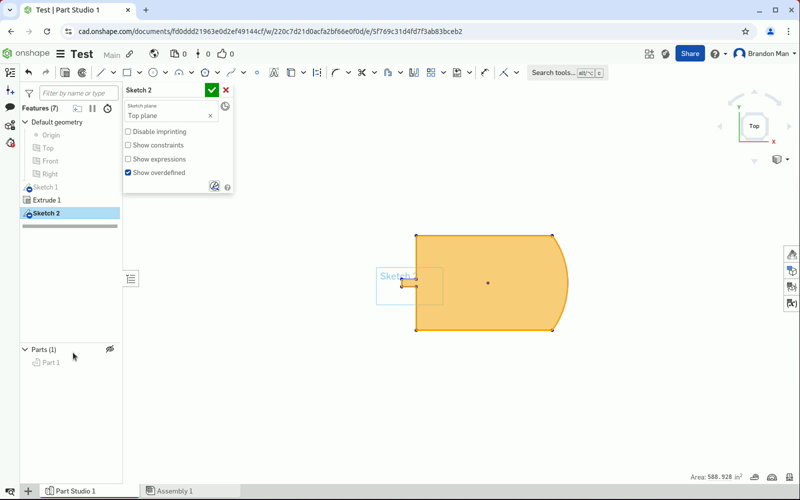
key(shift+e)
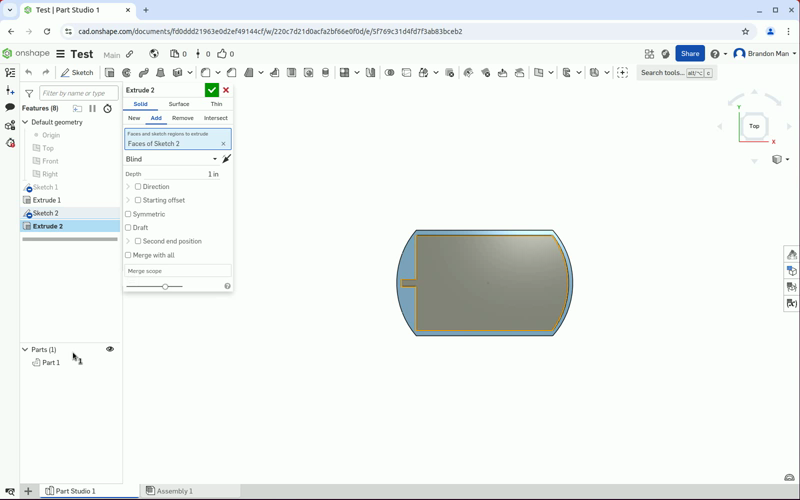
mouse_move(143, 106)
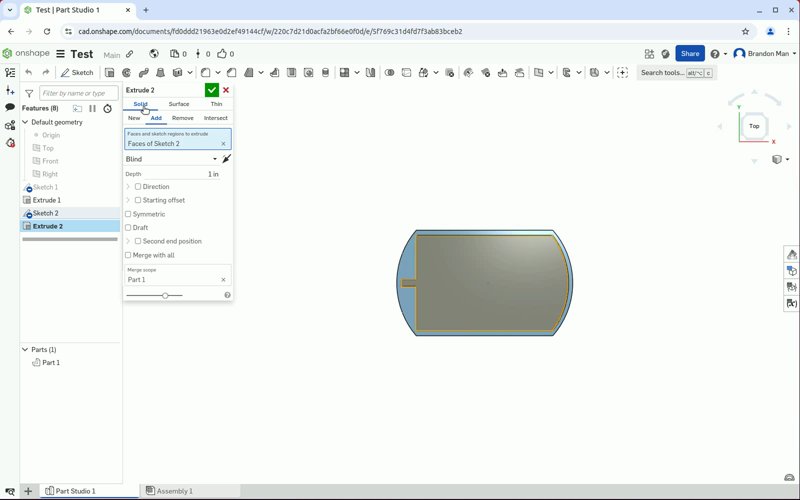
click(143, 106)
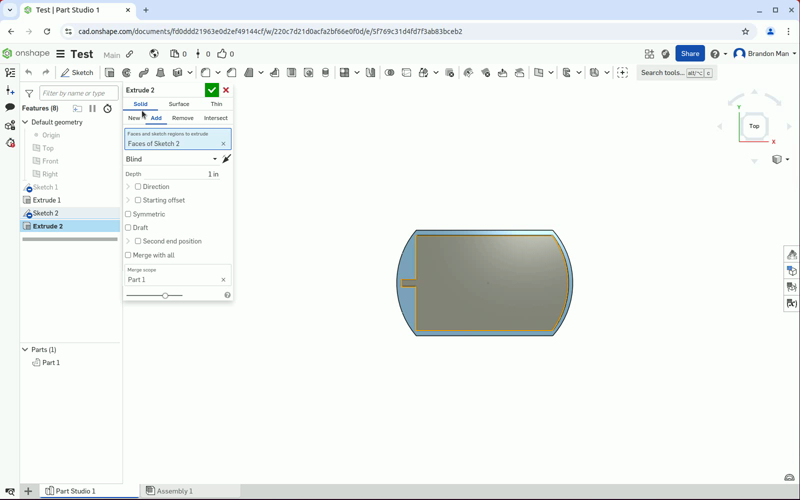
mouse_move(137, 120)
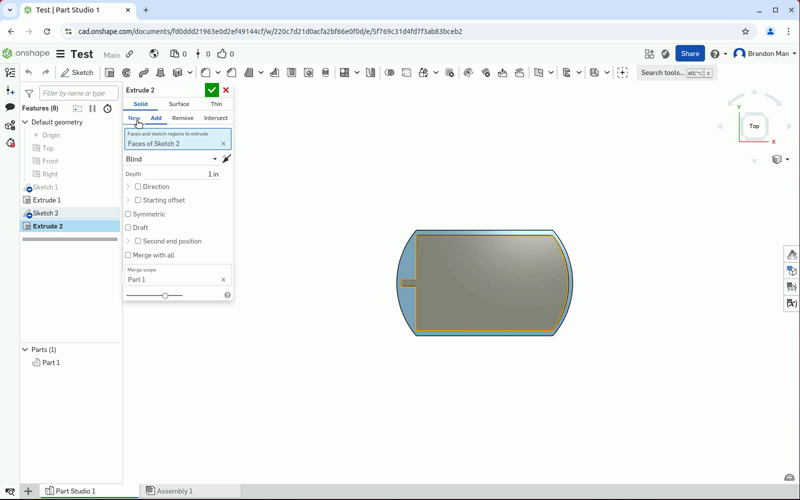
click(137, 120)
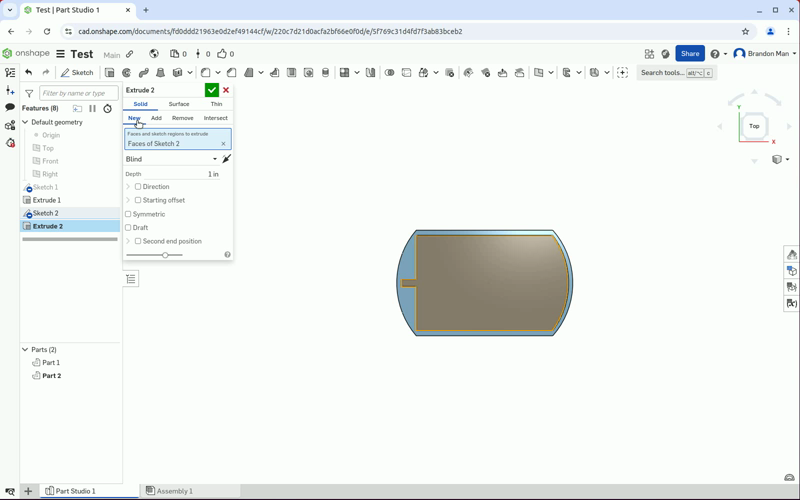
key(tab, 4)
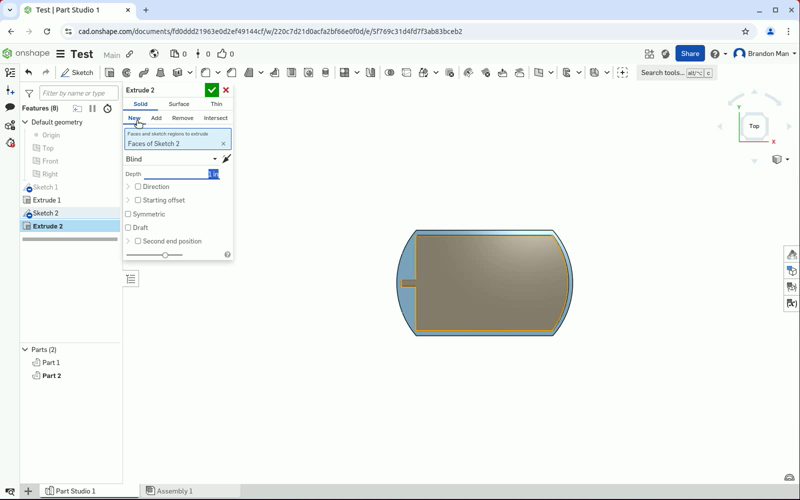
text(2.166)
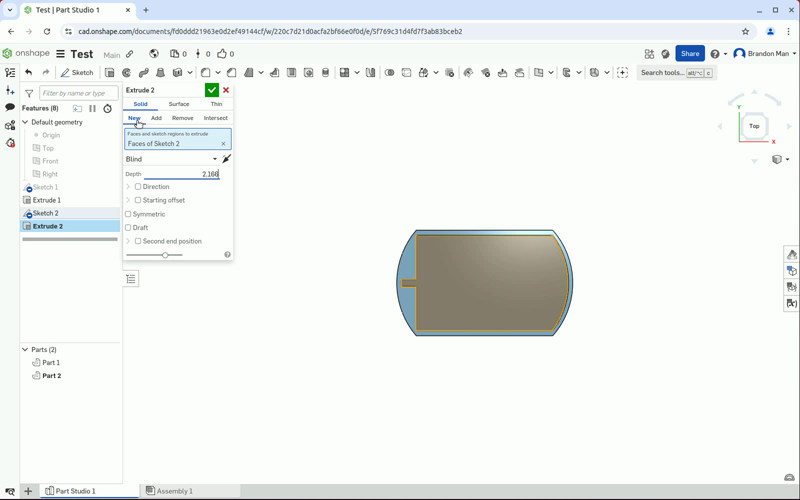
key(enter)
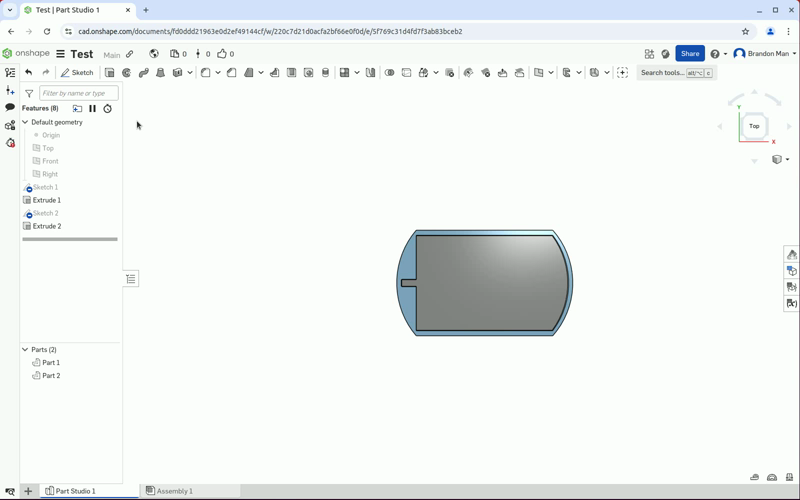
key(shift+h)
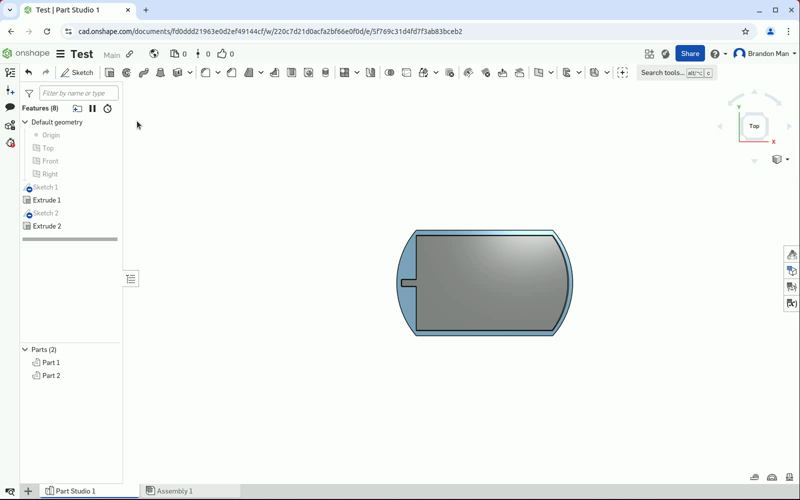
key(shift+h)
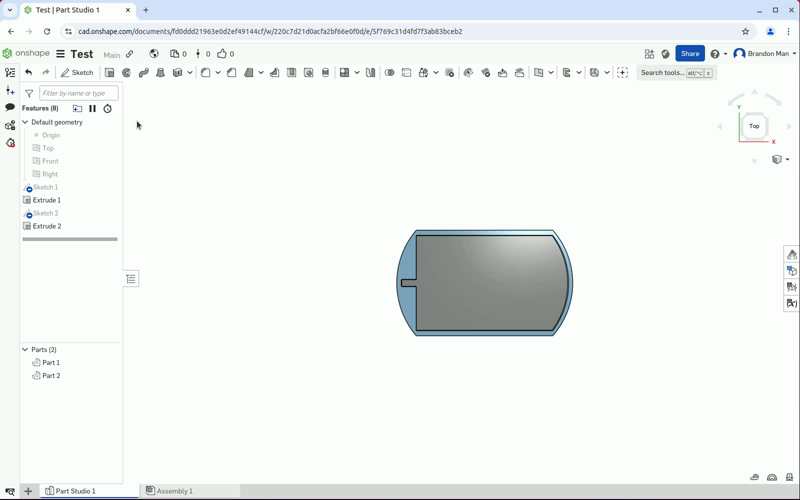
mouse_move(73, 189)
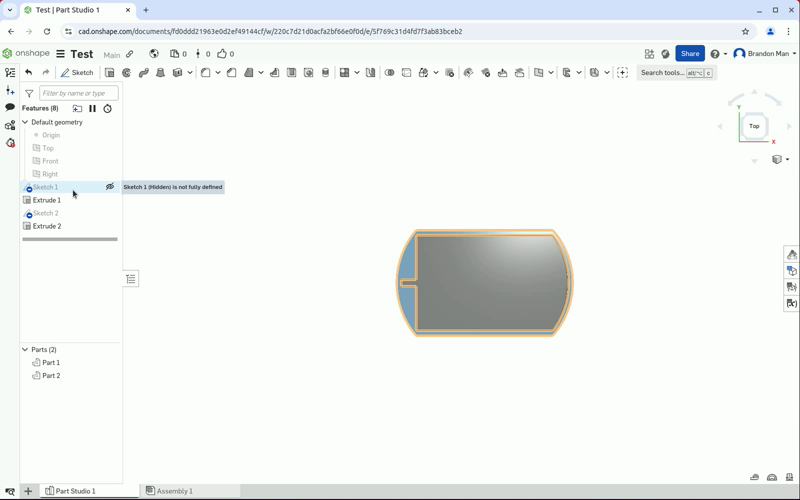
click(73, 189)
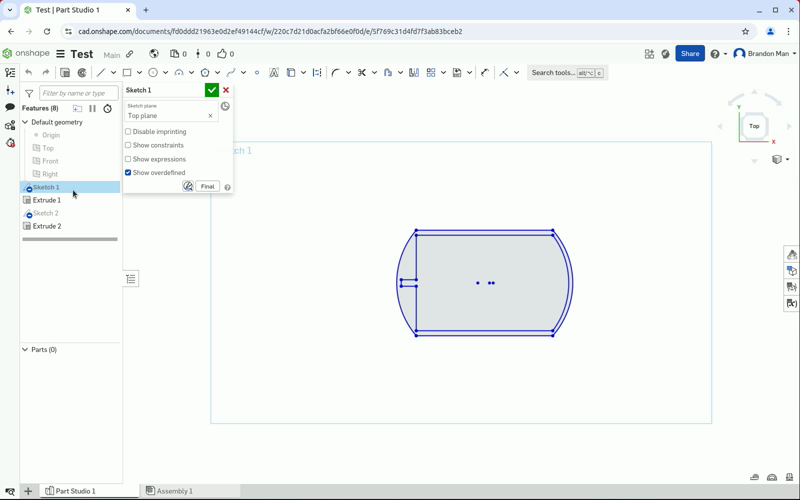
mouse_move(229, 92)
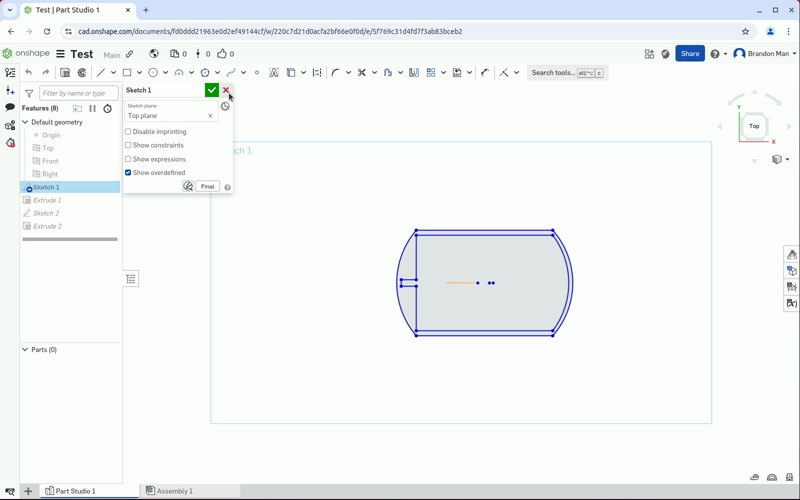
click(229, 92)
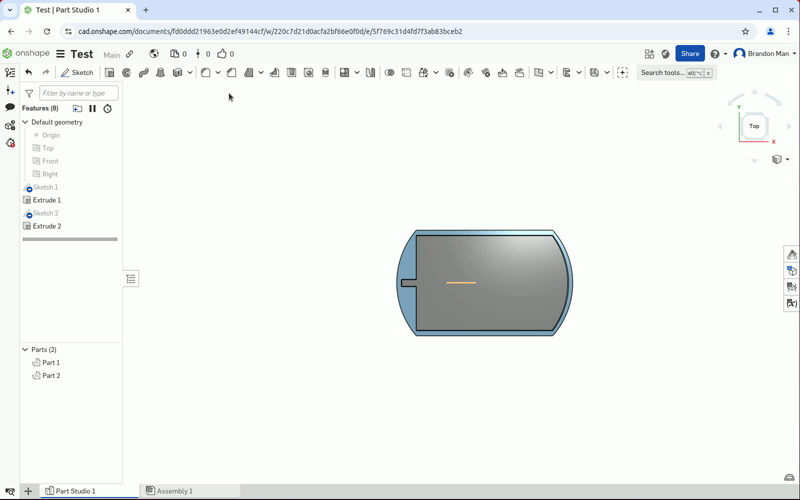
mouse_move(541, 75)
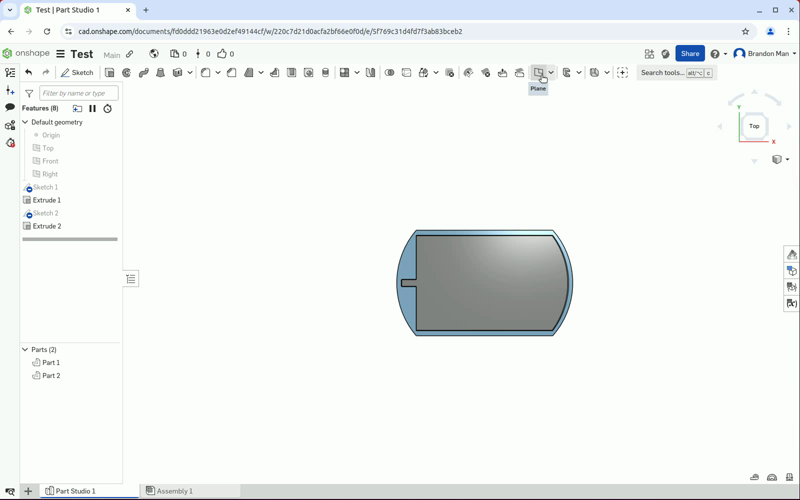
click(541, 75)
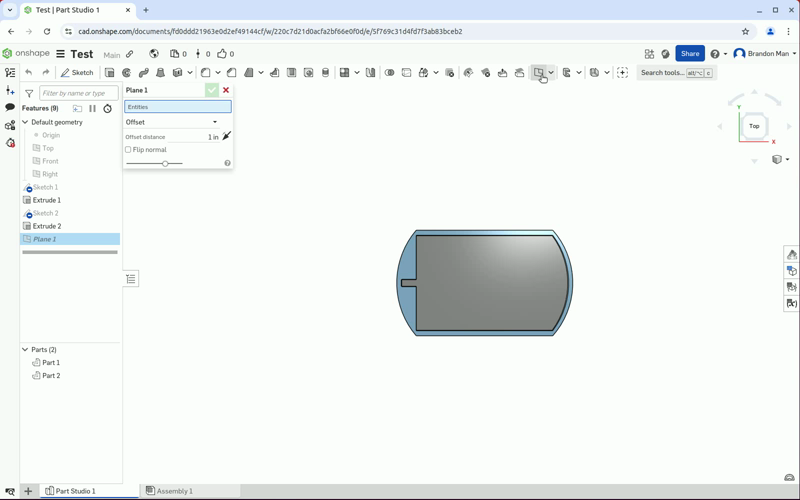
mouse_move(73, 150)
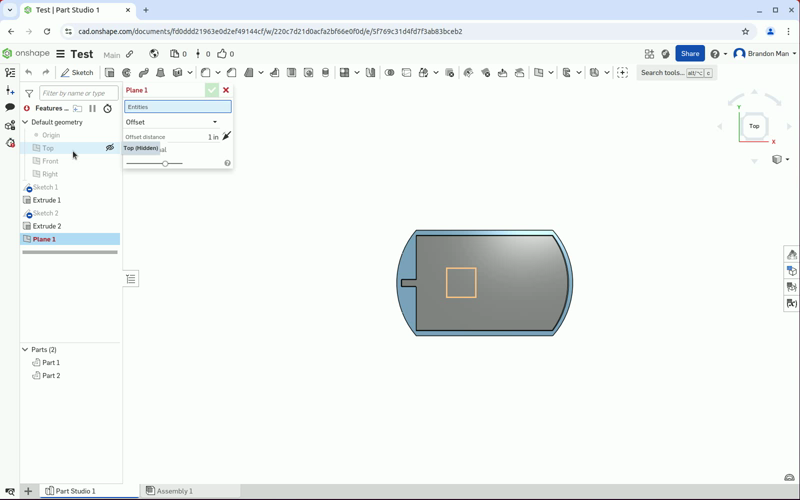
click(73, 150)
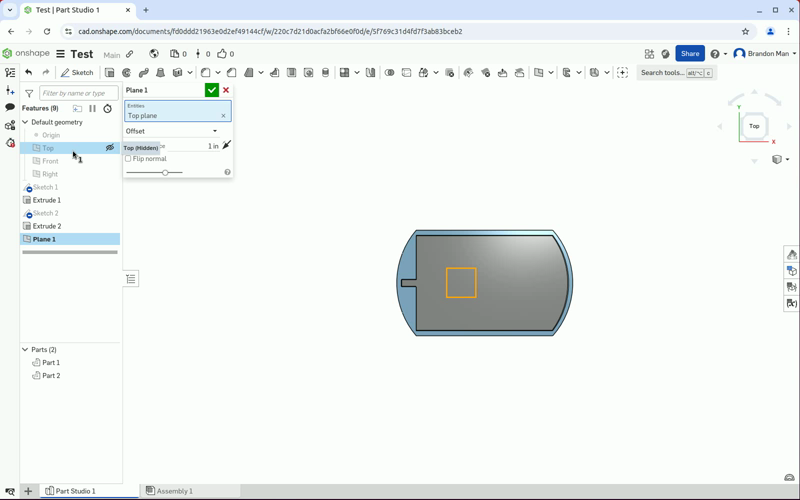
key(tab, 2)
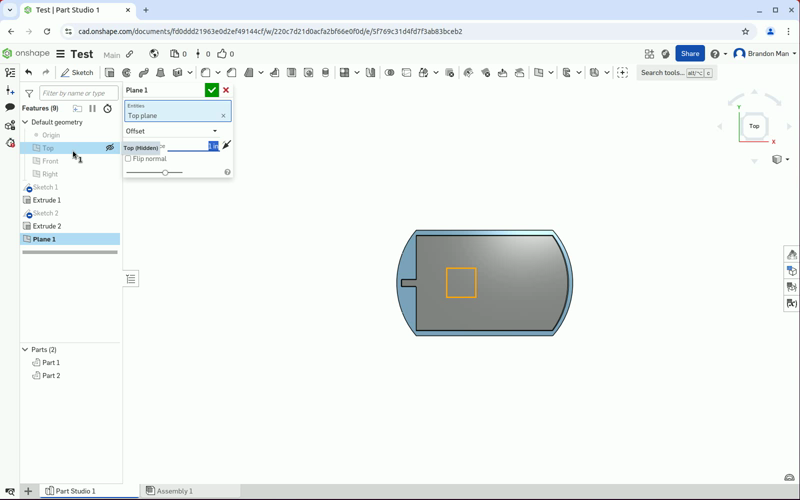
text(2.157)
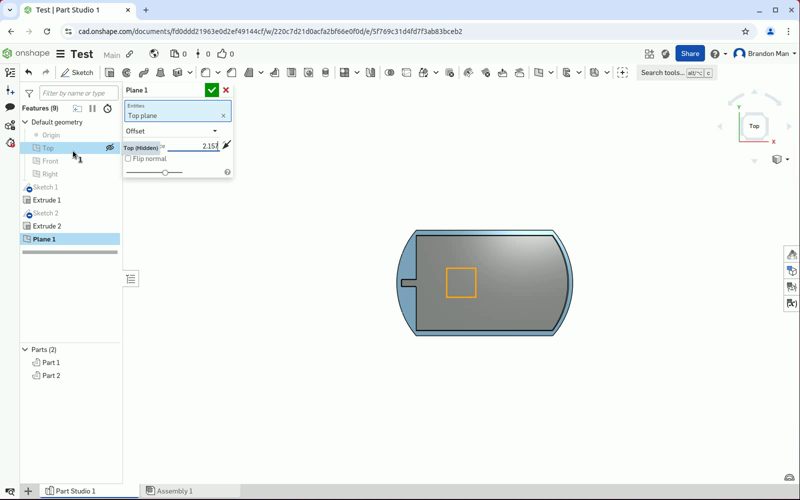
key(enter, 2)
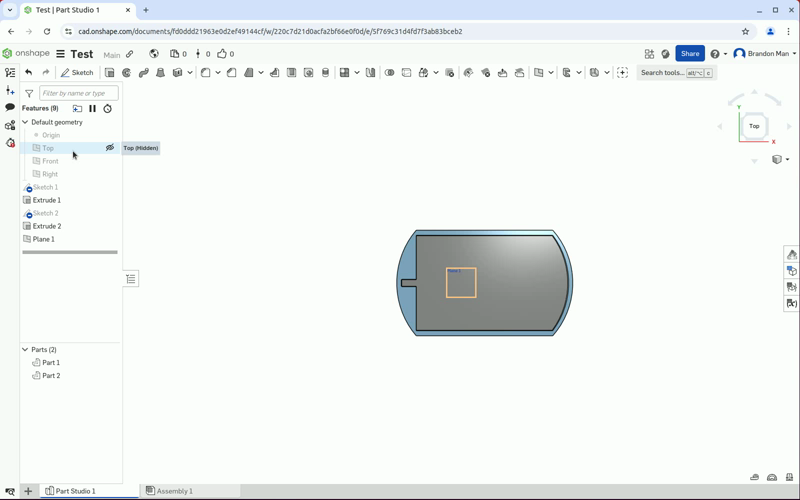
key(shift+s)
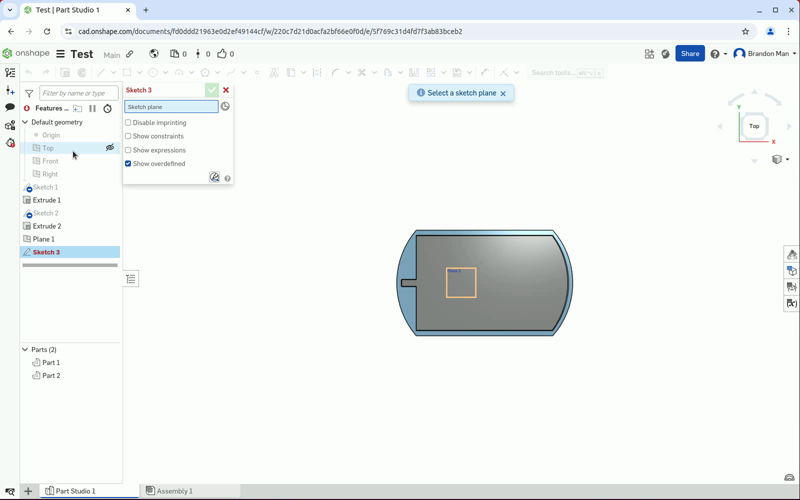
mouse_move(73, 241)
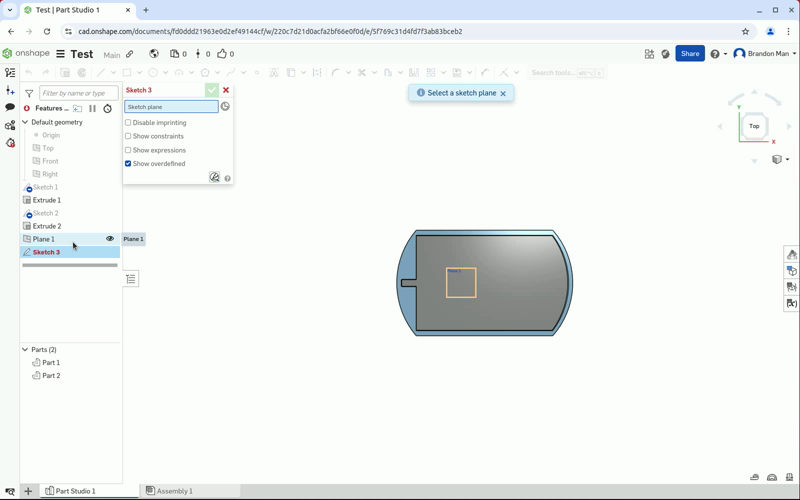
click(73, 241)
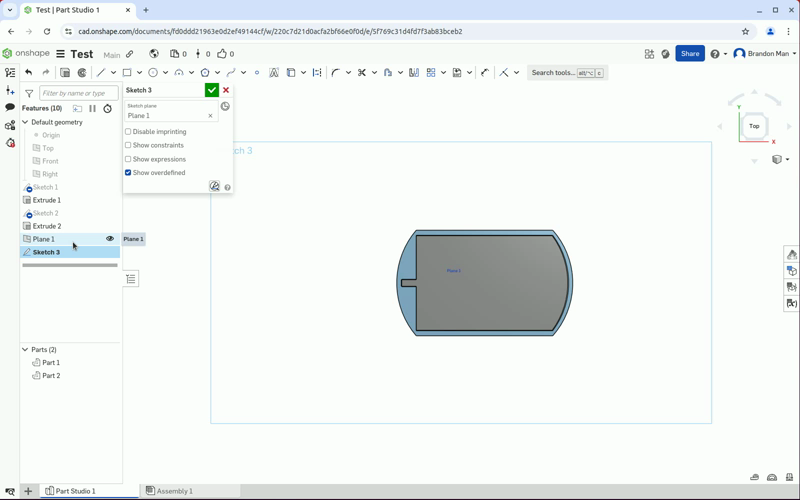
mouse_move(73, 352)
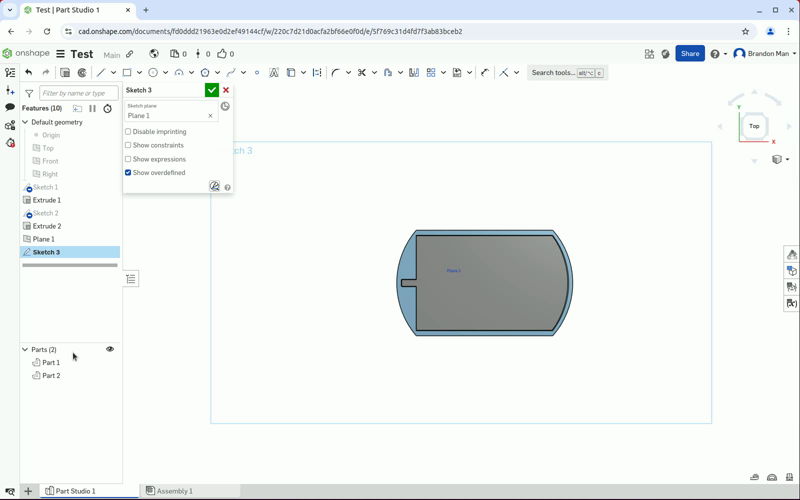
key(y)
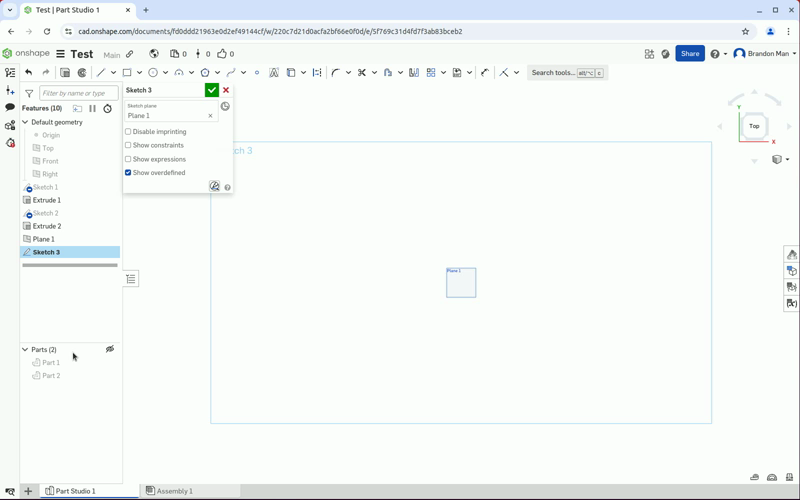
key(l)
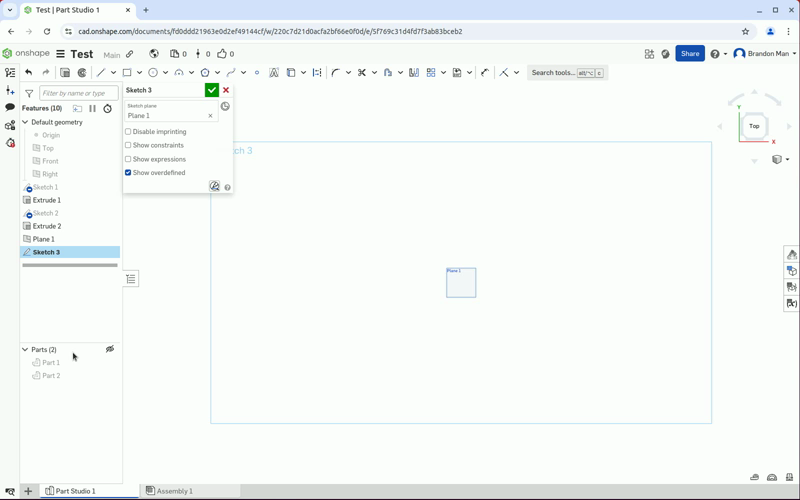
key_down(shift)
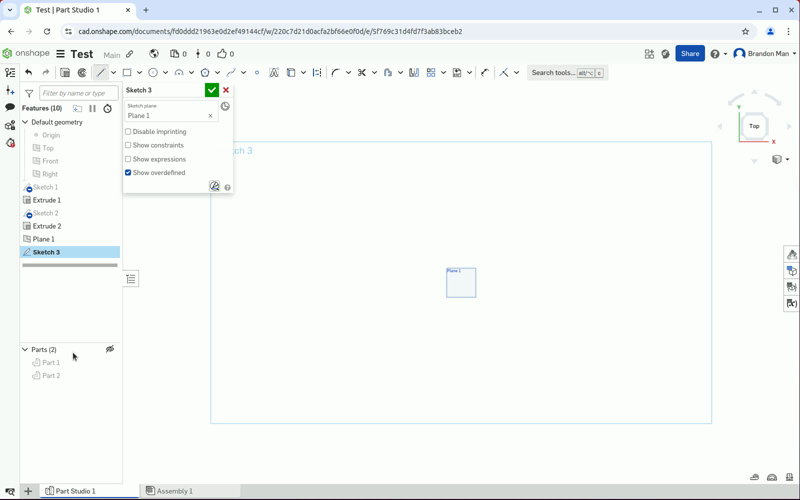
mouse_move(401, 286)
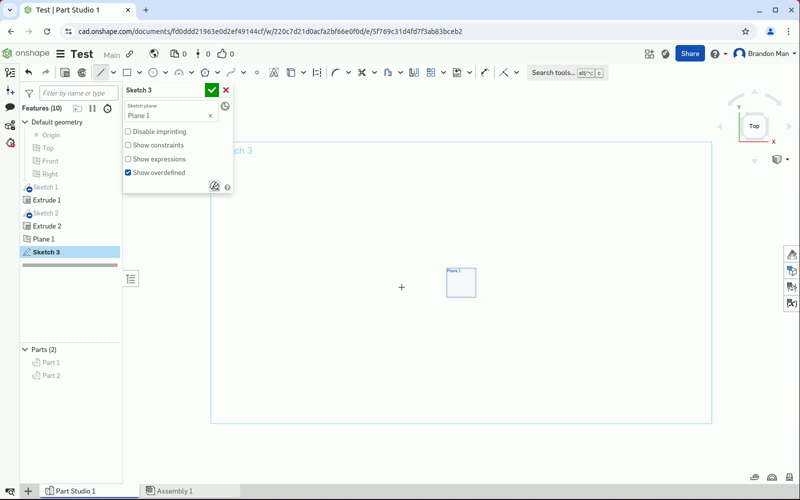
click(401, 286)
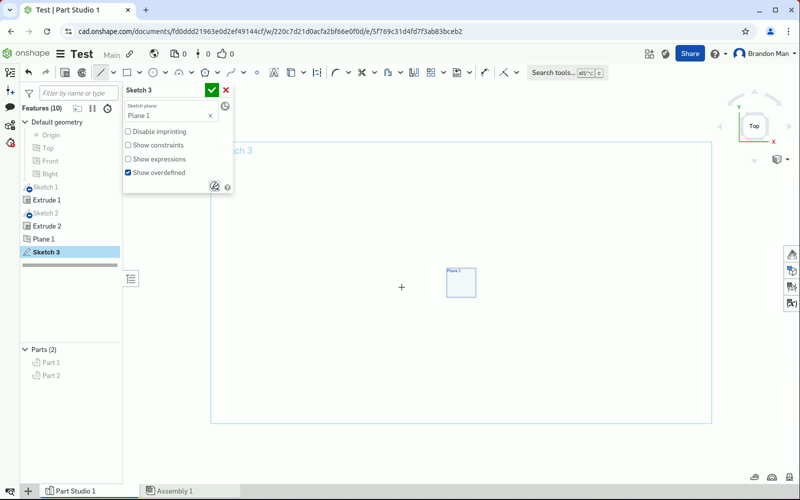
key_up(shift)
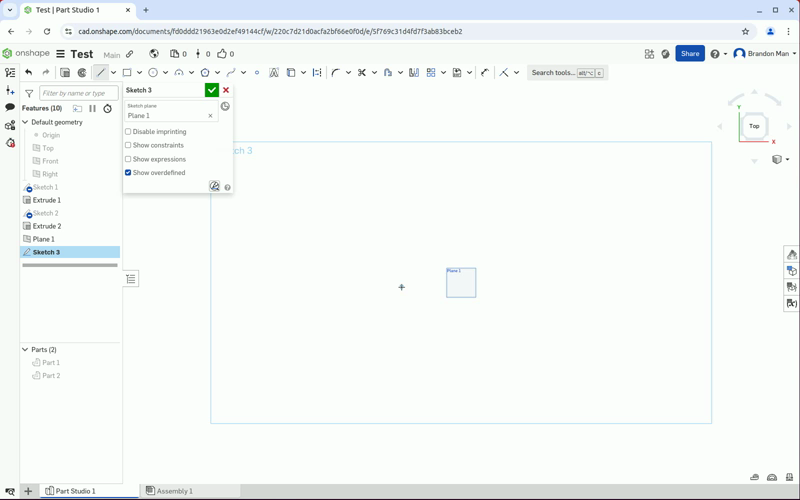
key_down(shift)
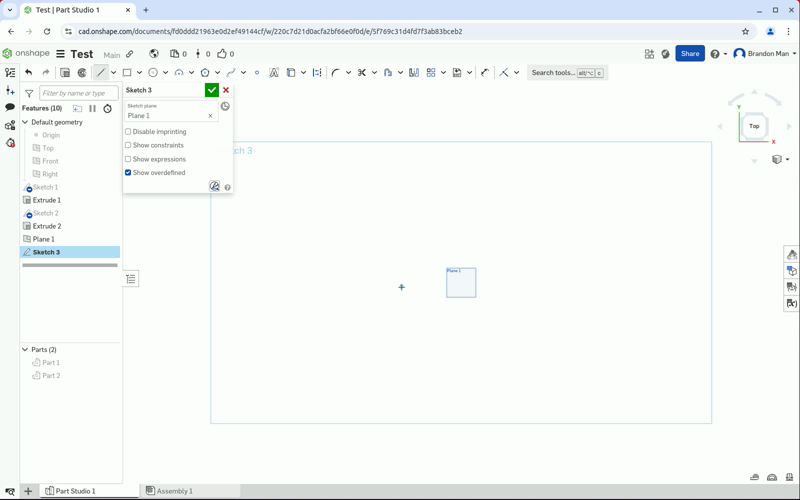
mouse_move(431, 286)
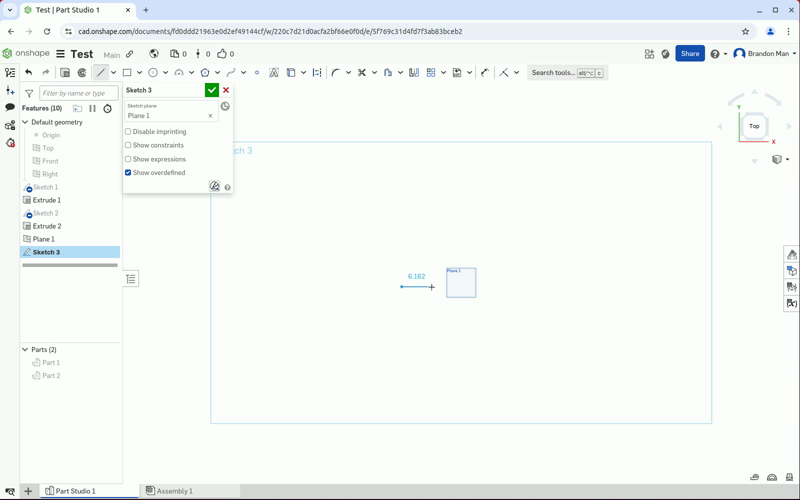
mouse_move(416, 286)
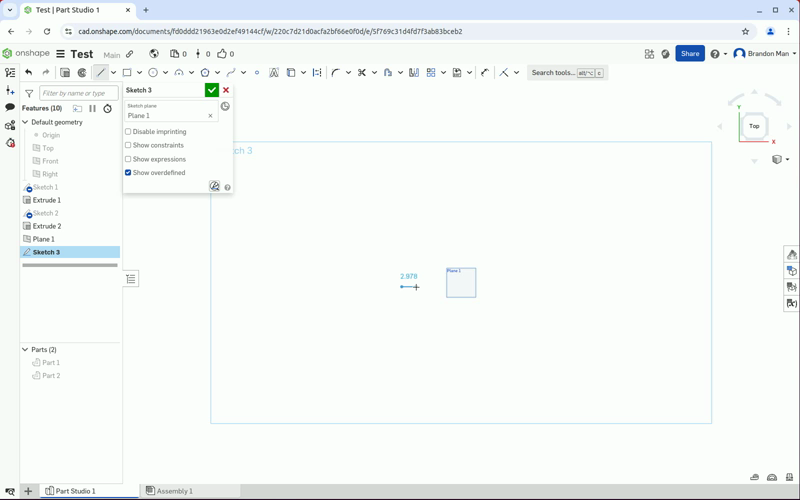
click(416, 286)
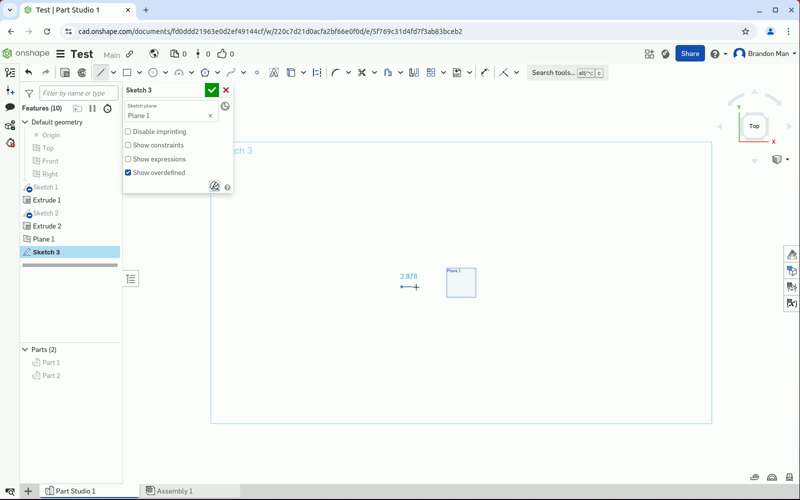
key_up(shift)
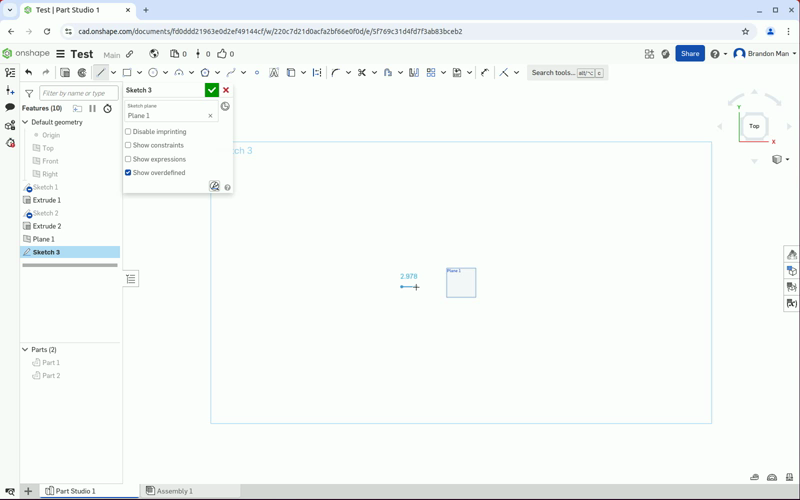
key_down(shift)
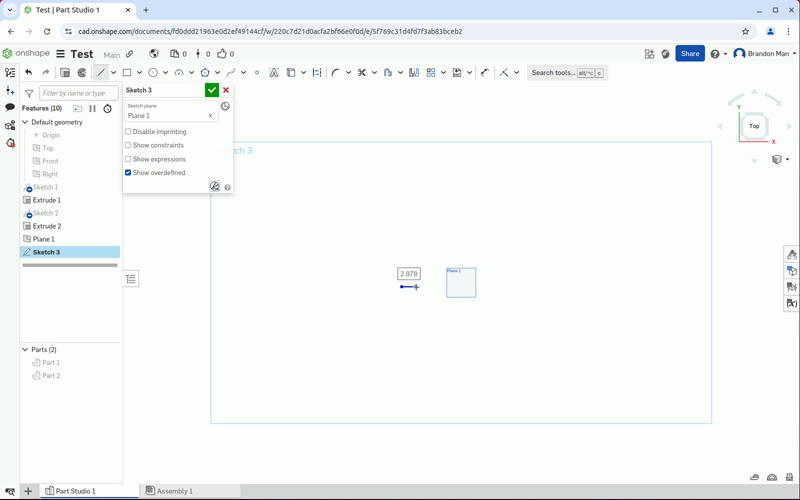
mouse_move(446, 286)
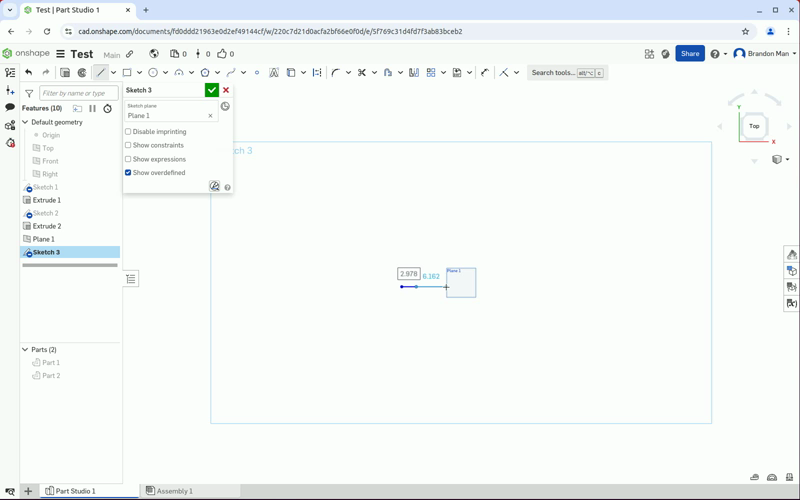
mouse_move(416, 330)
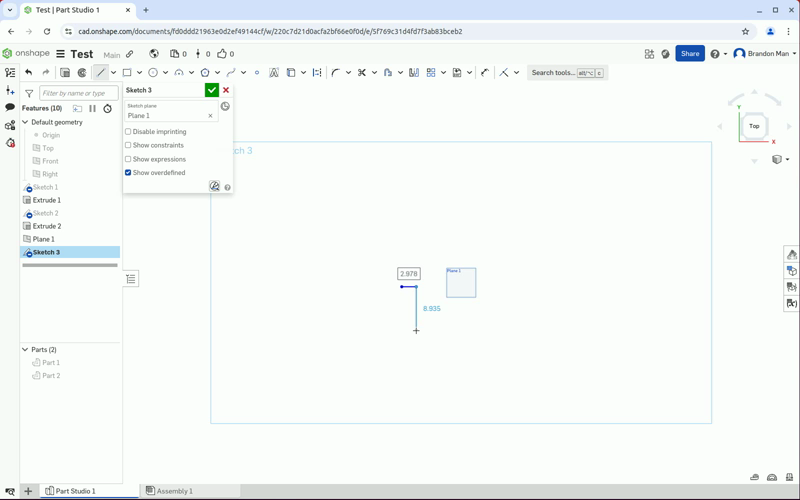
click(416, 330)
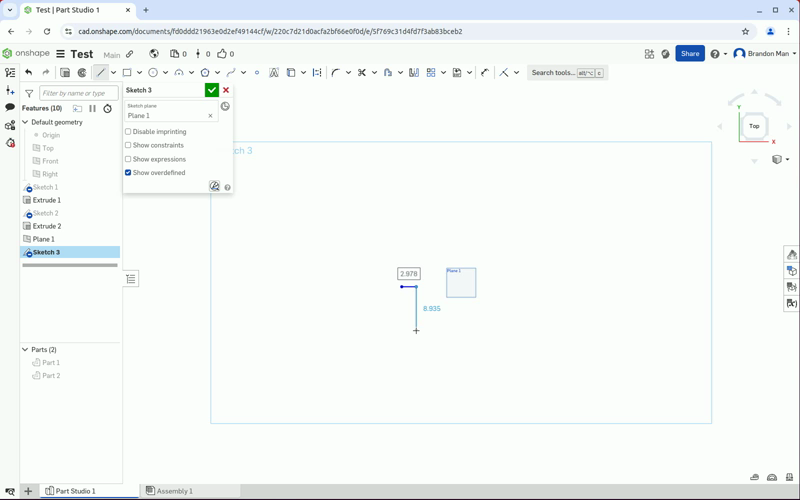
key_up(shift)
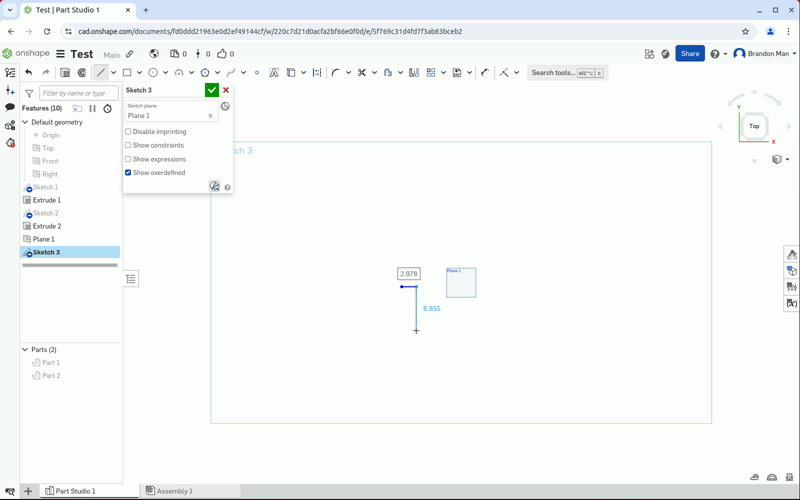
key_down(shift)
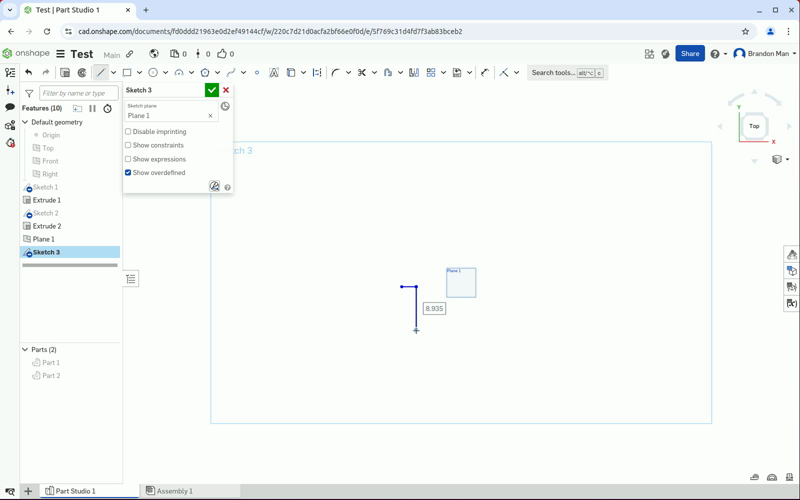
mouse_move(552, 330)
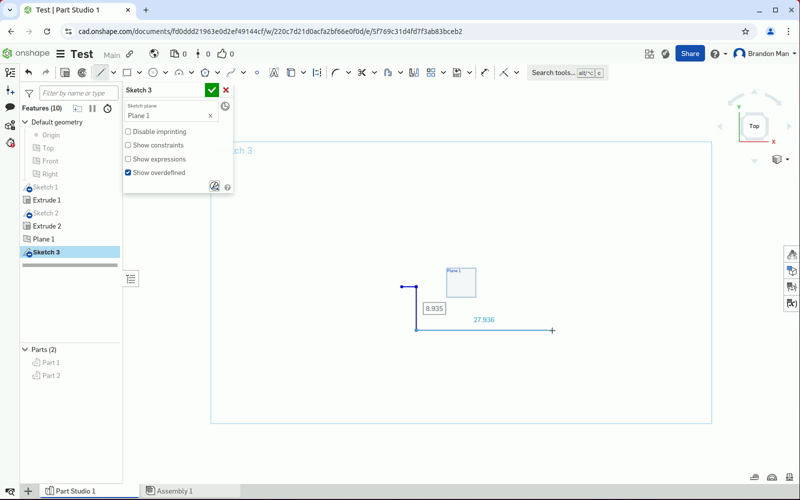
click(552, 330)
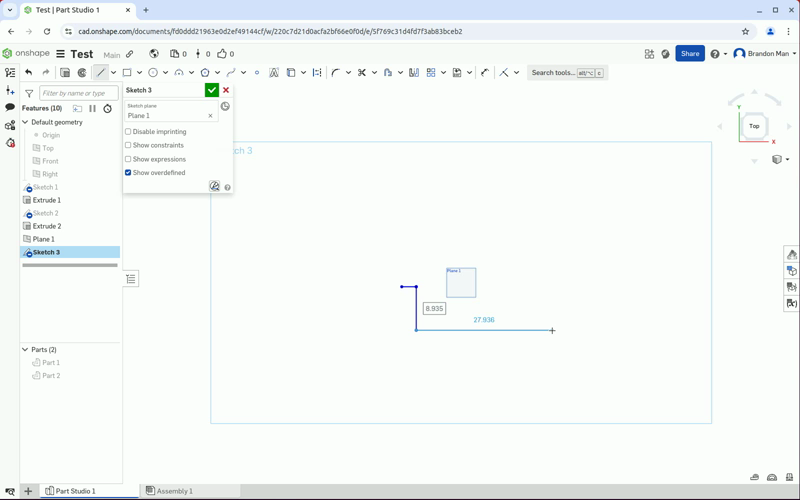
key_up(shift)
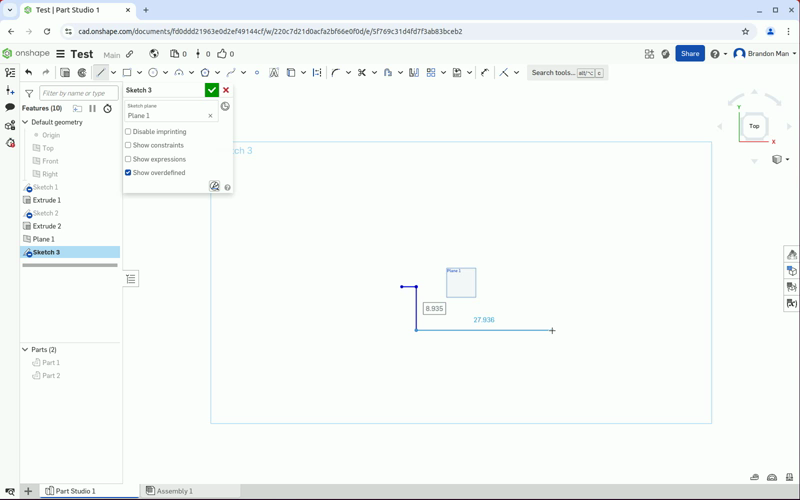
key(esc)
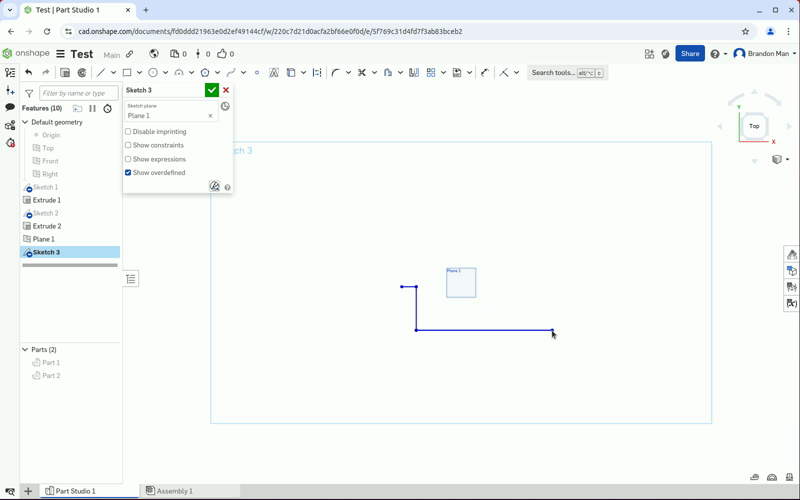
key(a)
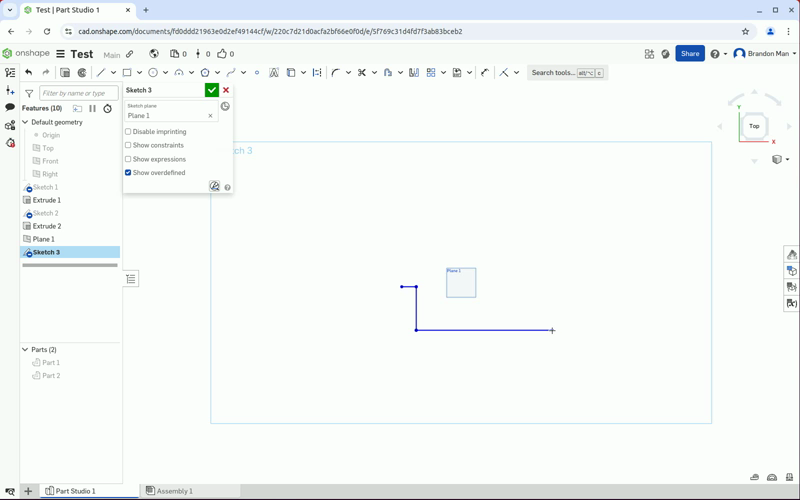
mouse_move(552, 330)
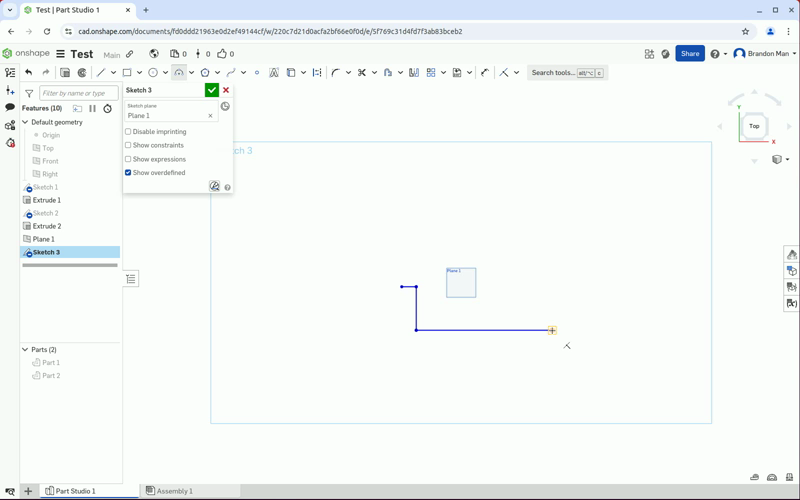
click(552, 330)
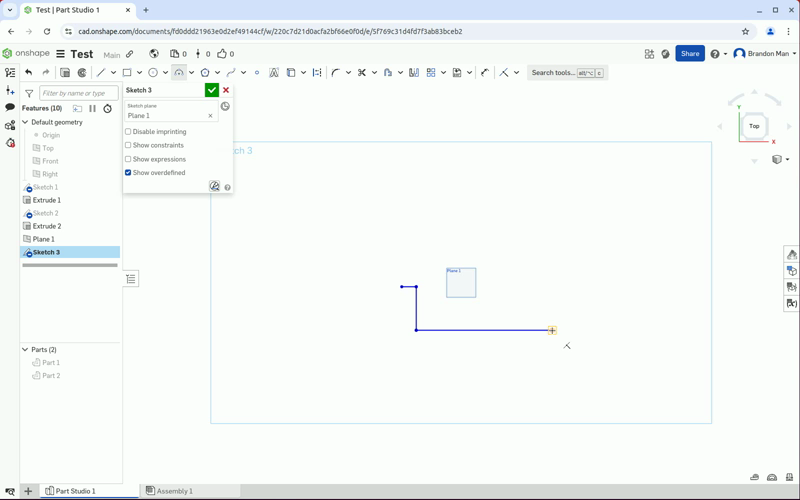
key_down(shift)
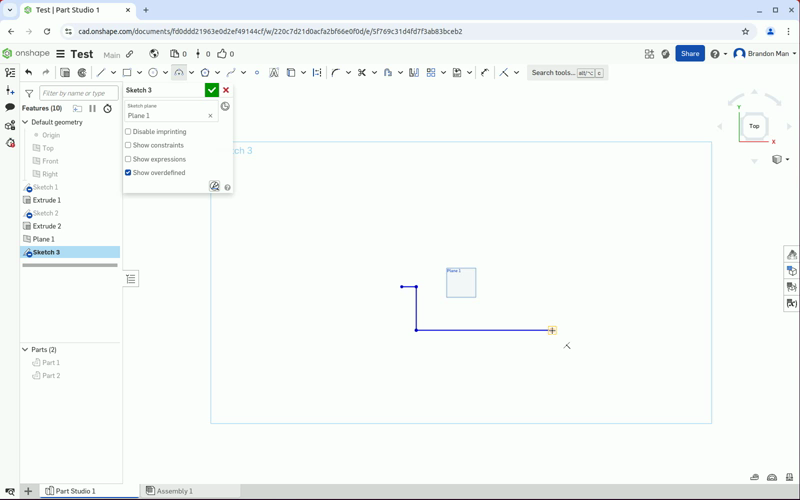
mouse_move(552, 235)
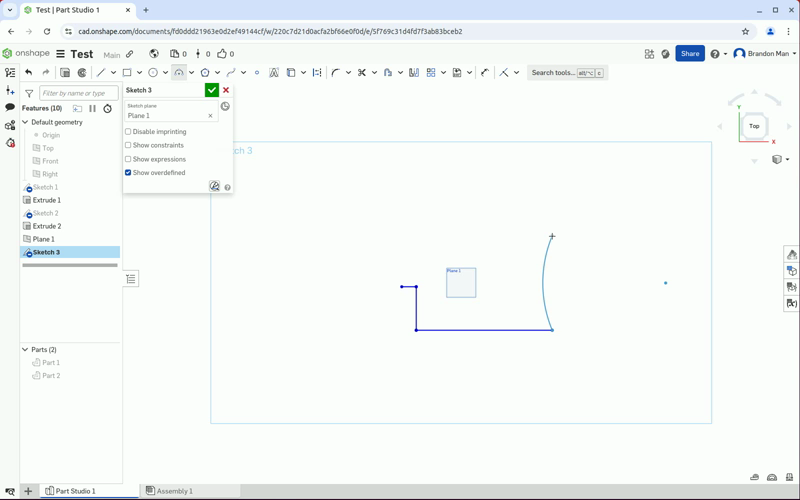
click(552, 235)
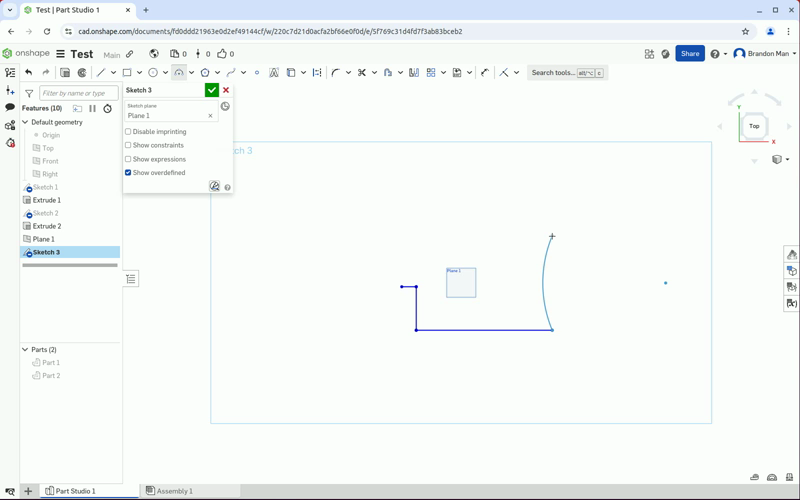
mouse_move(567, 282)
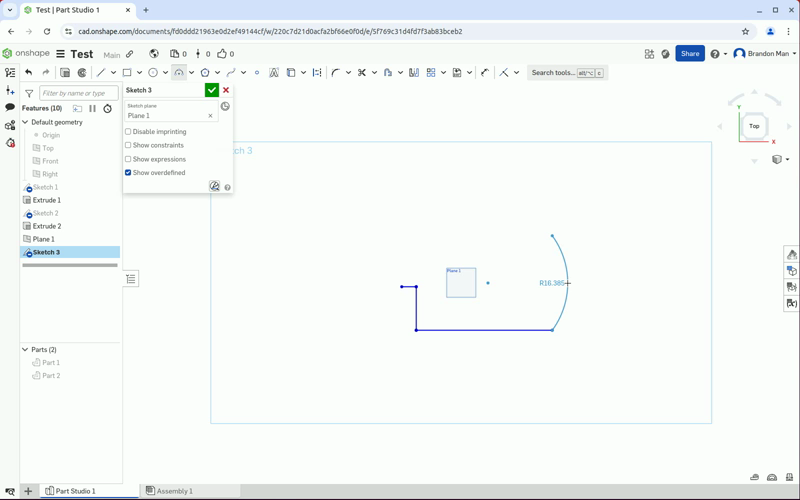
click(567, 282)
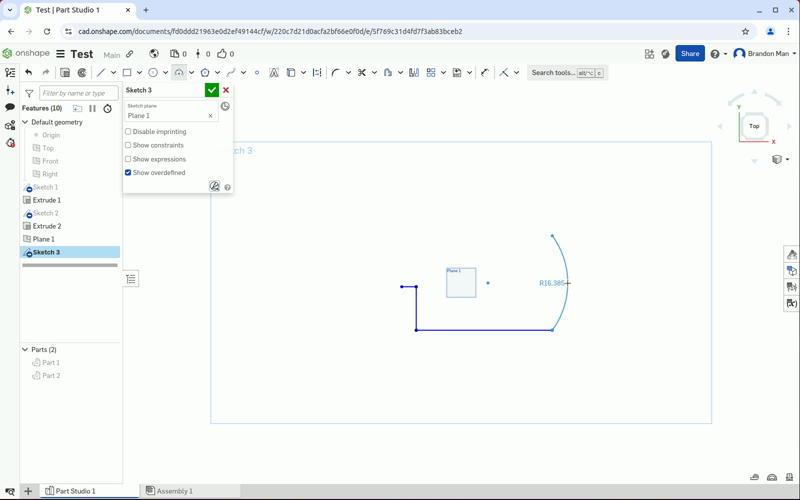
key_up(shift)
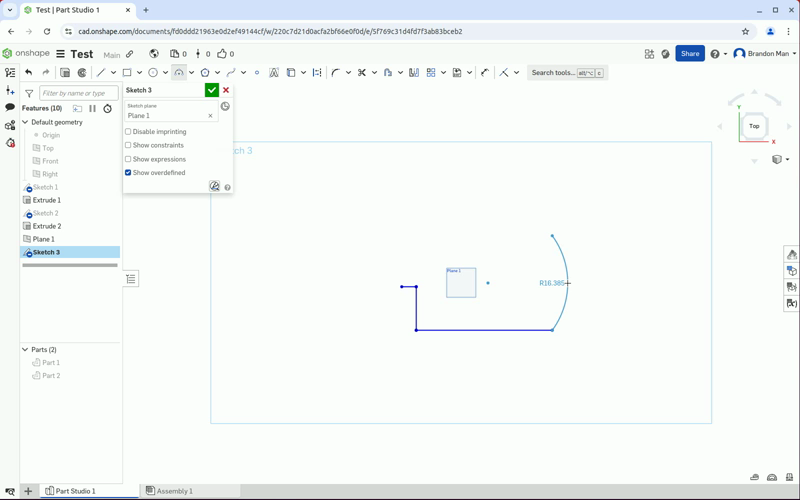
key(esc)
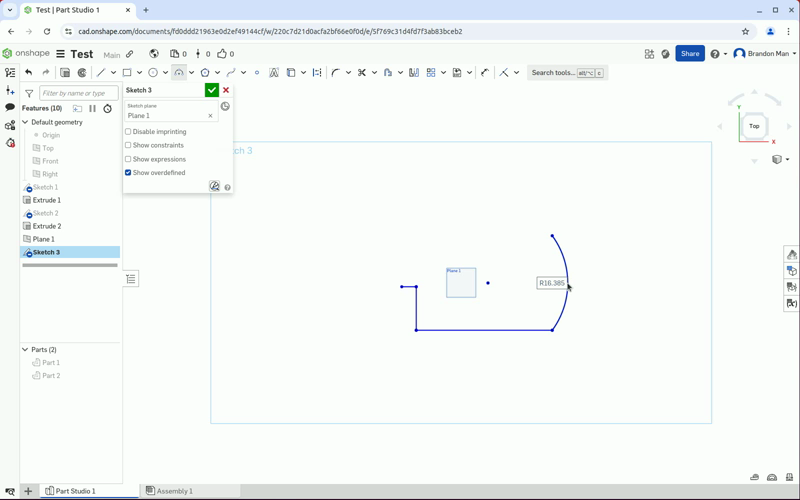
key(l)
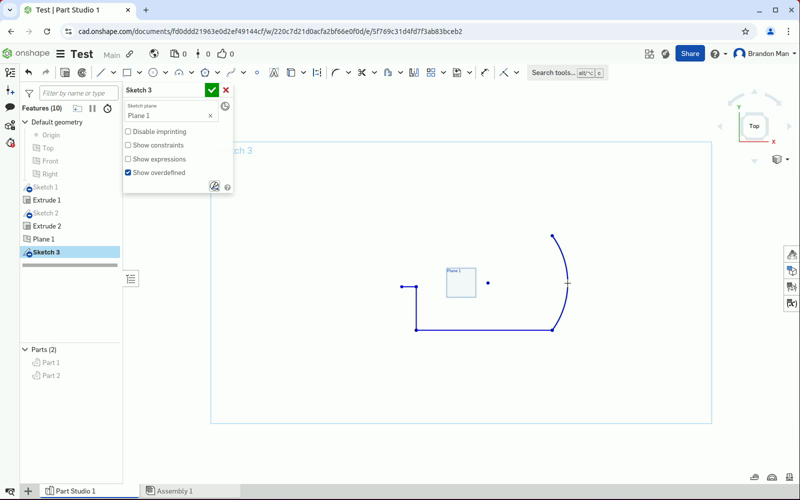
mouse_move(552, 235)
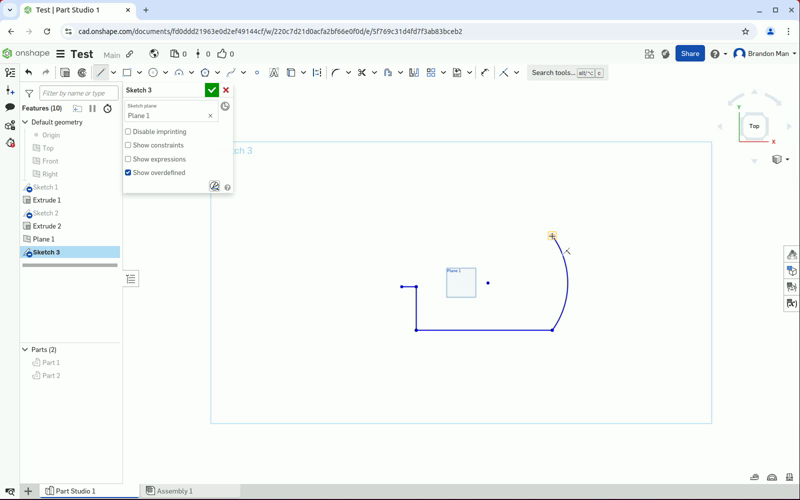
click(552, 235)
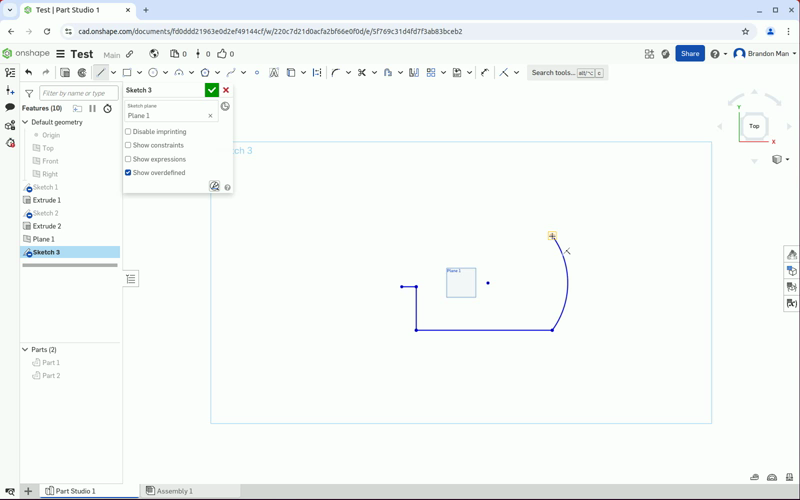
key_down(shift)
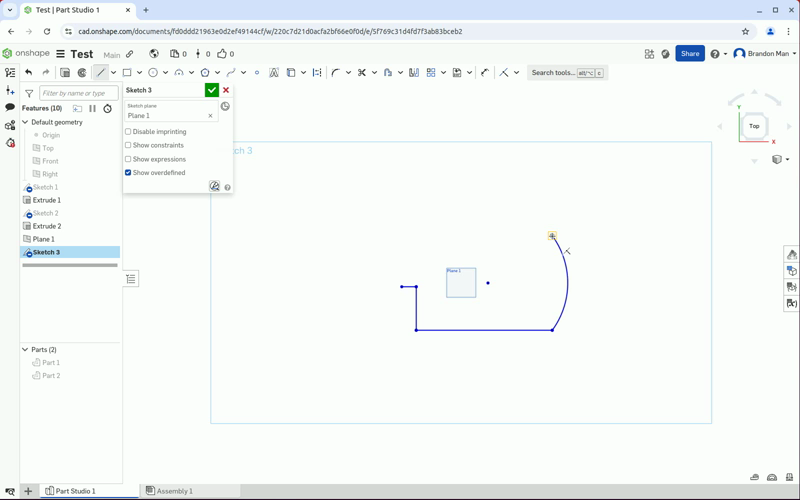
mouse_move(416, 235)
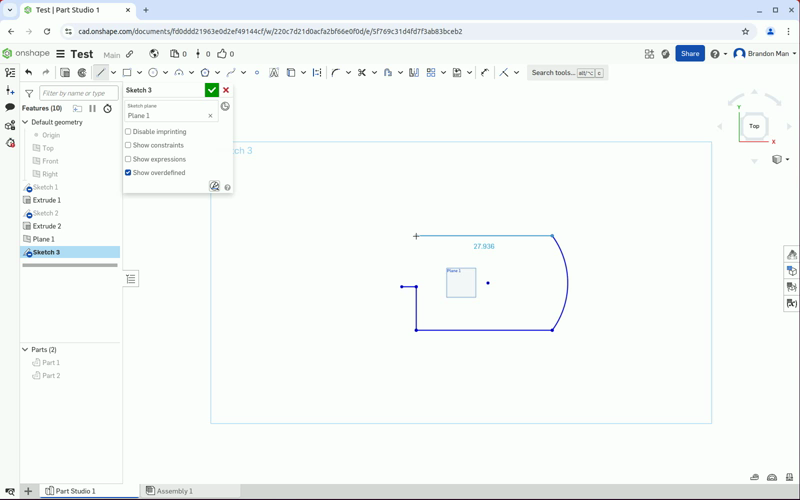
click(416, 235)
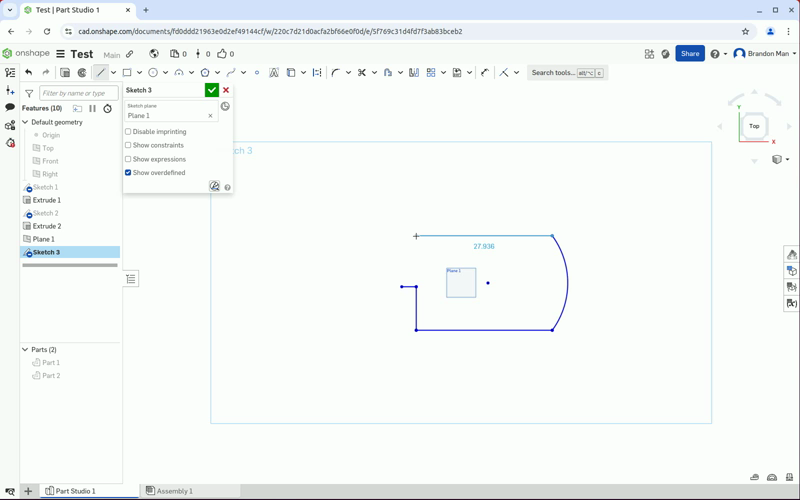
key_up(shift)
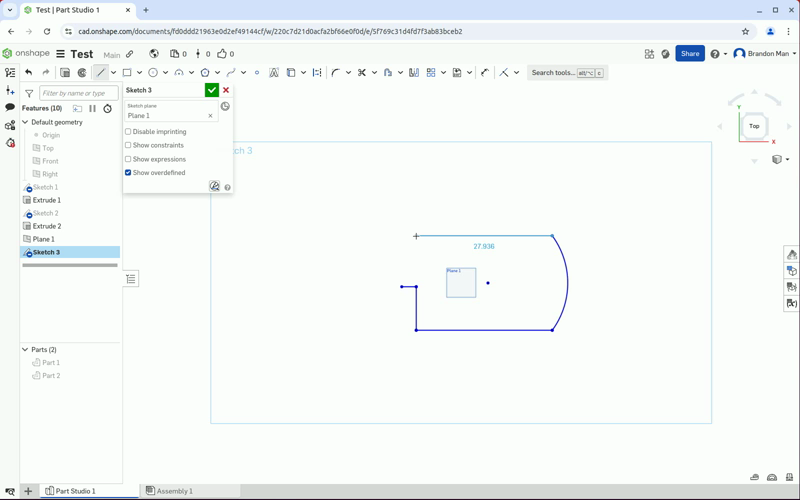
key_down(shift)
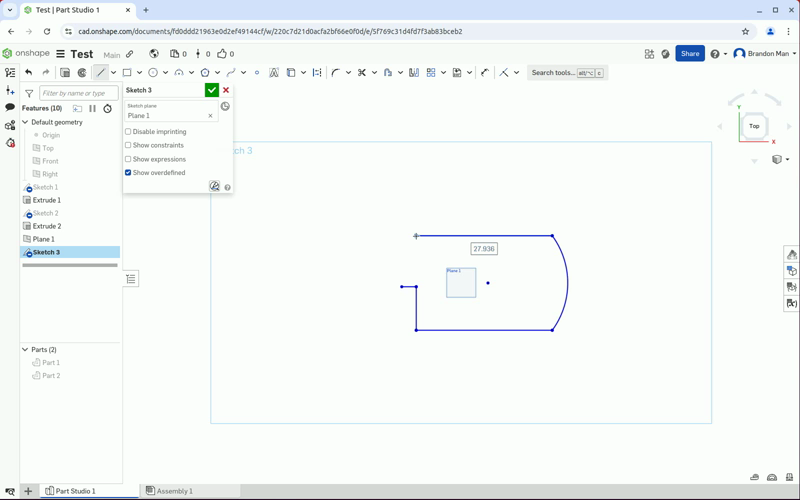
mouse_move(446, 235)
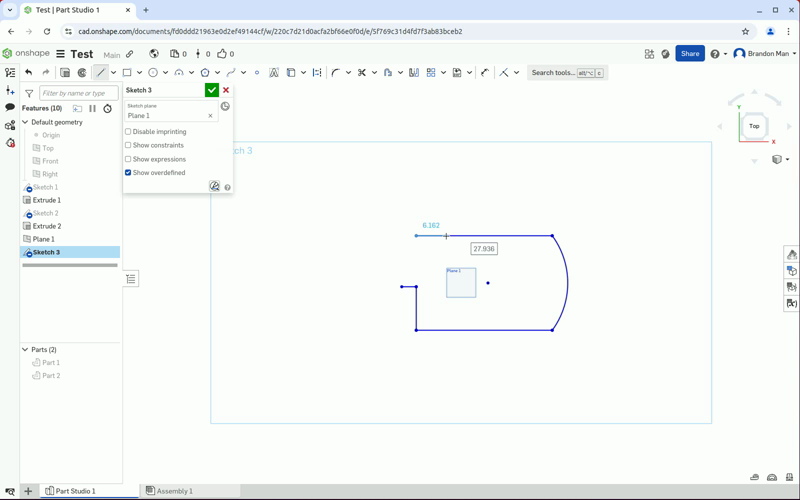
mouse_move(416, 279)
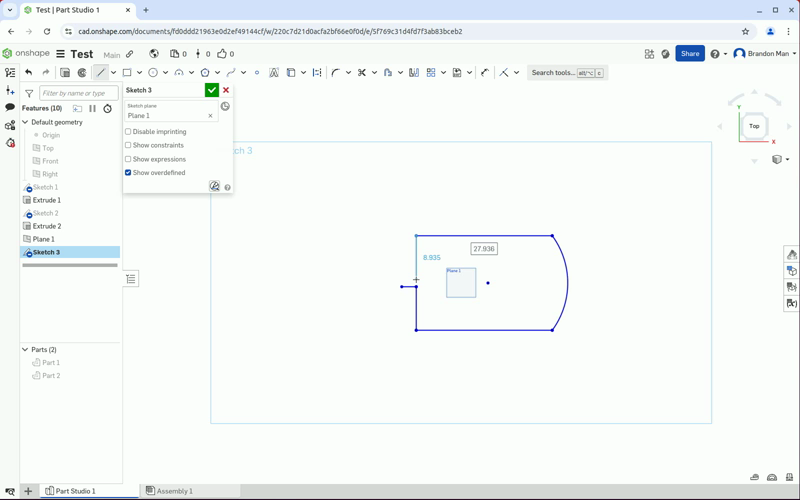
click(416, 279)
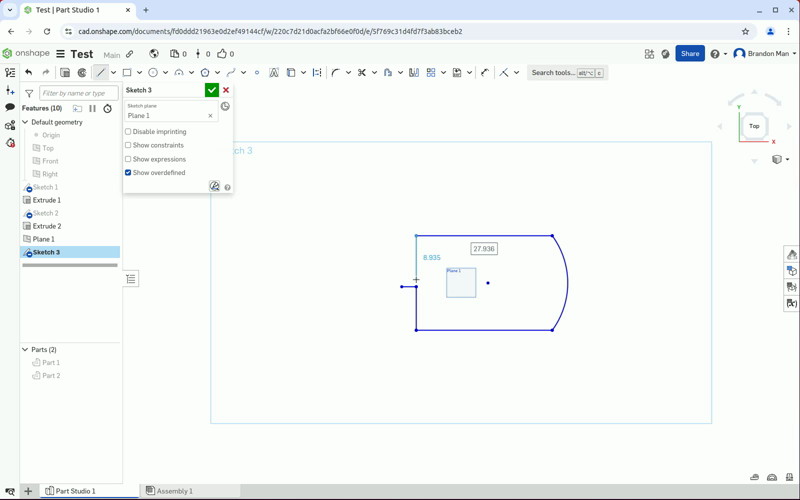
key_up(shift)
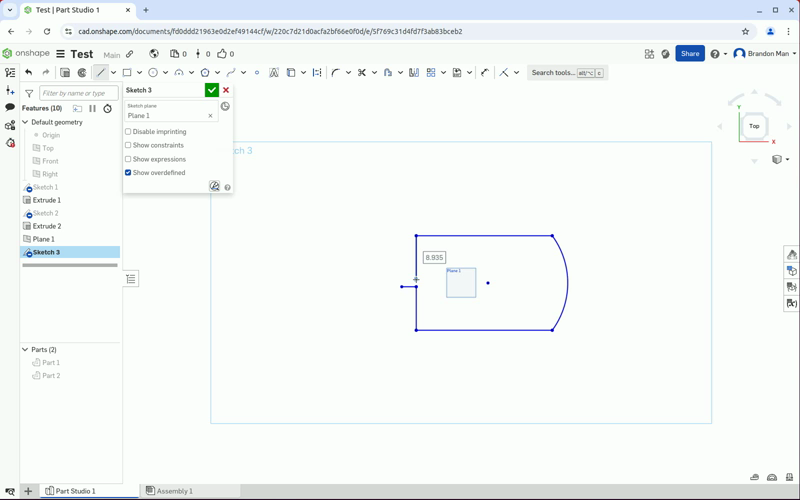
key_down(shift)
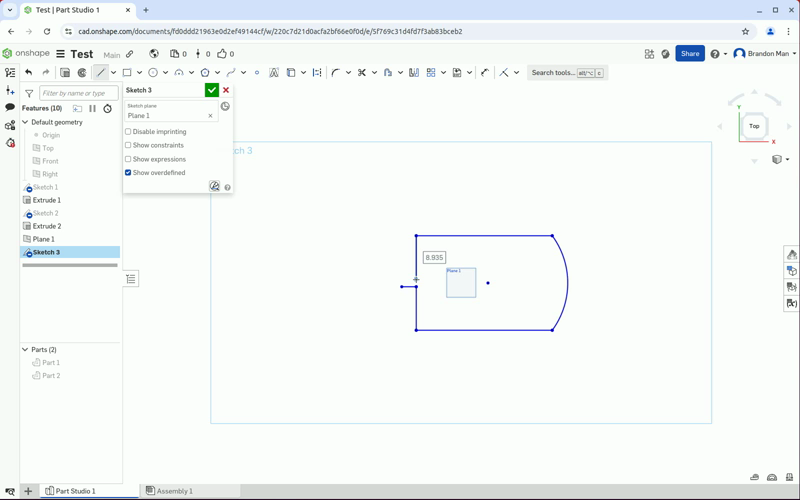
mouse_move(446, 279)
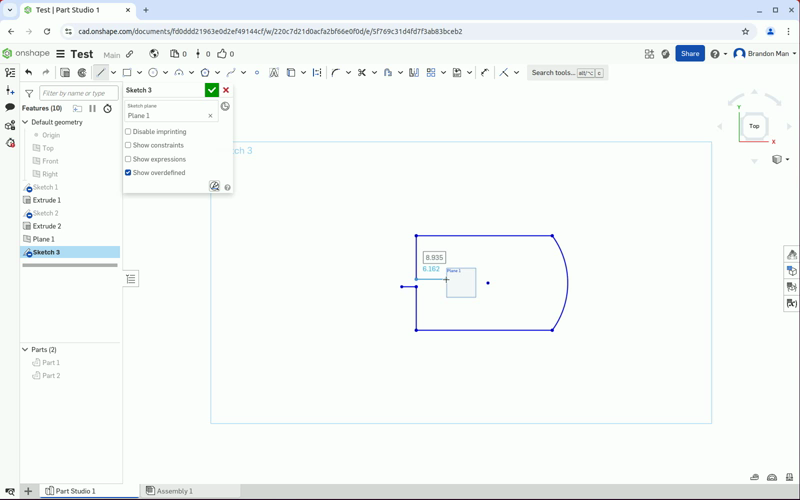
mouse_move(401, 279)
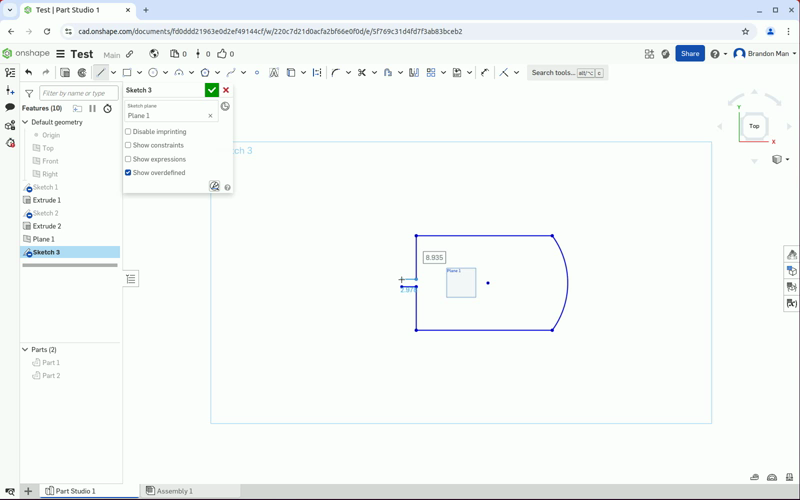
click(401, 279)
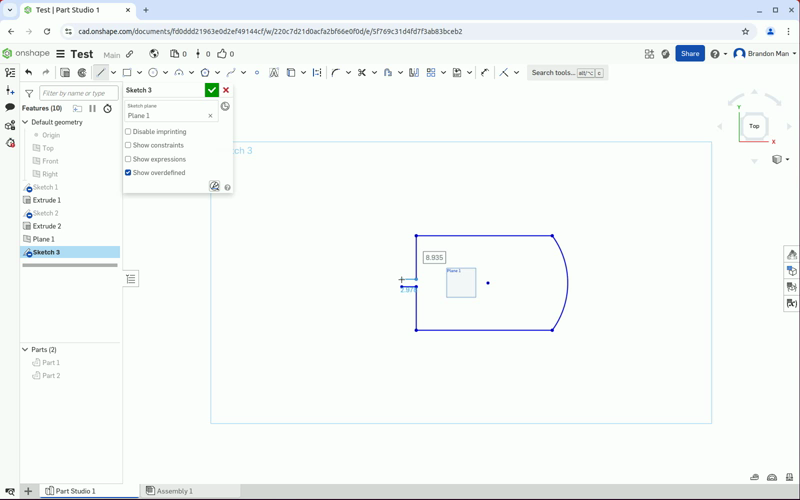
key_up(shift)
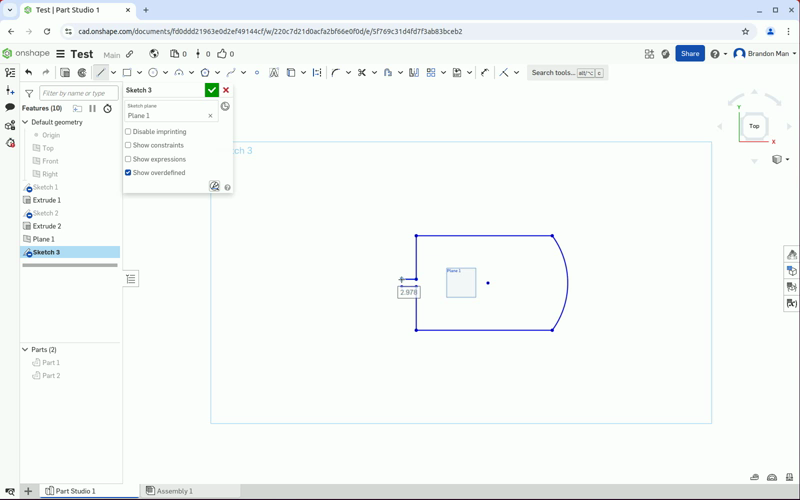
mouse_move(431, 279)
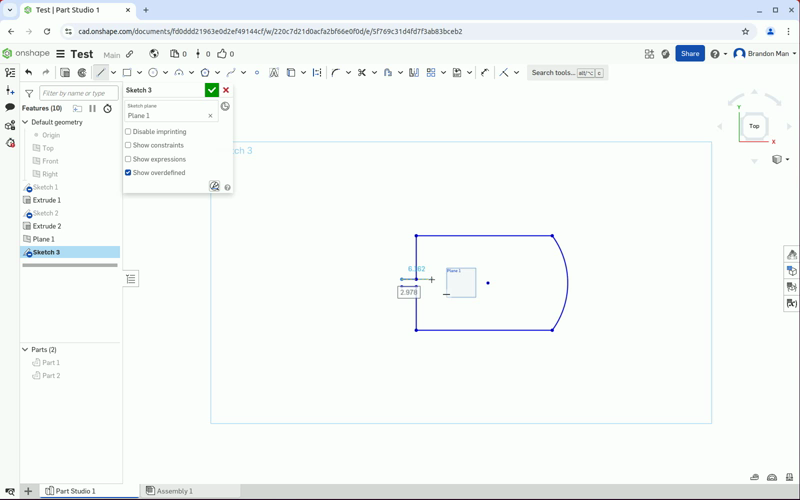
key_down(shift)
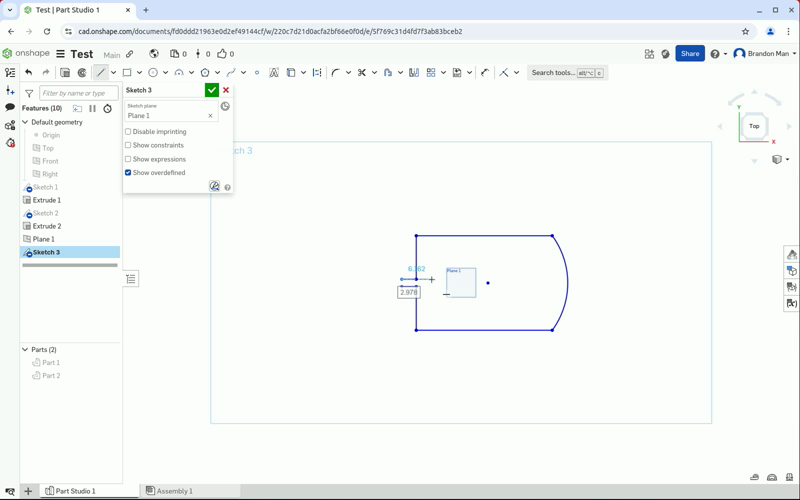
mouse_move(401, 286)
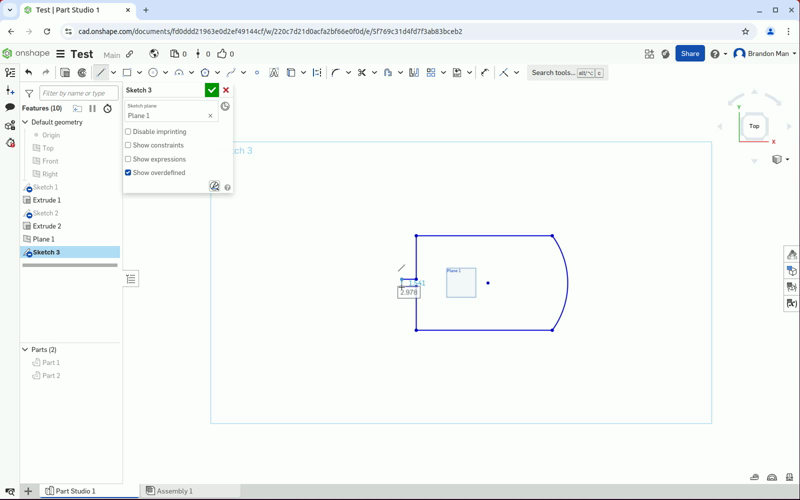
scroll(6)
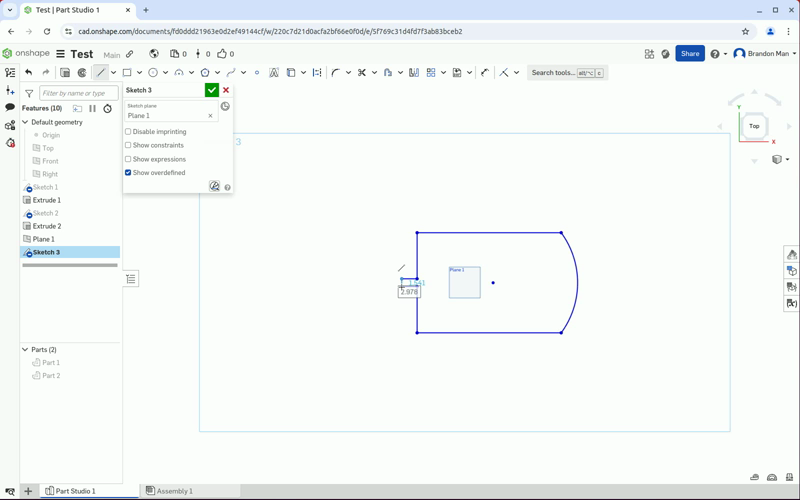
scroll(6)
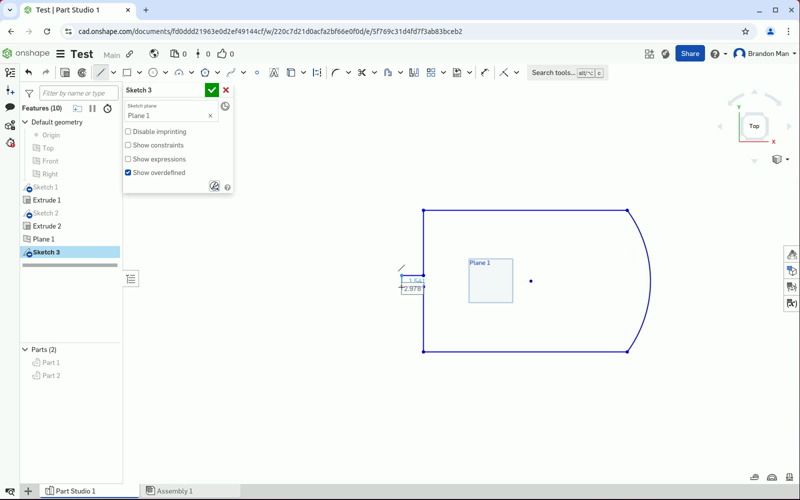
scroll(6)
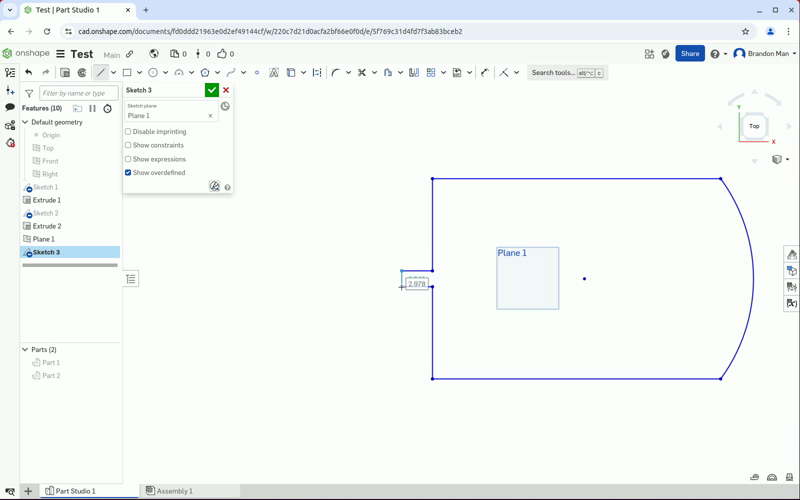
scroll(6)
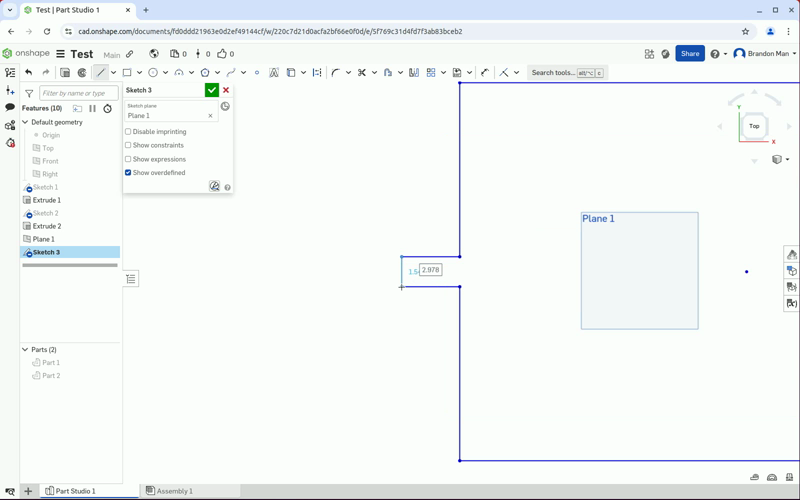
scroll(6)
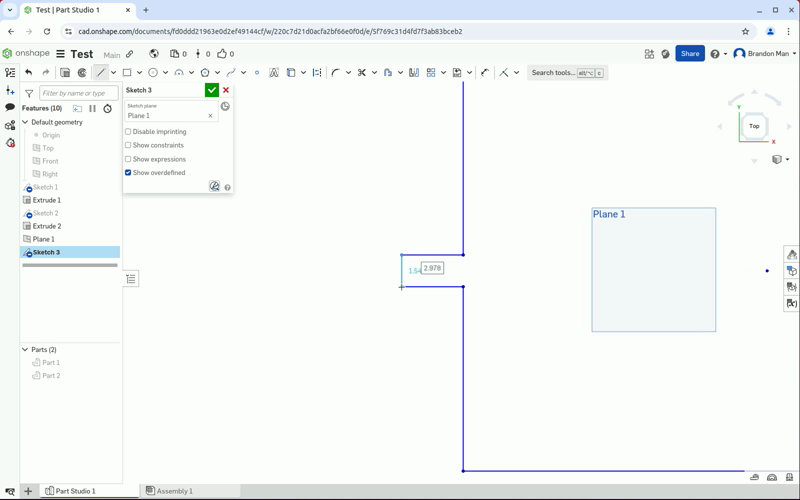
scroll(6)
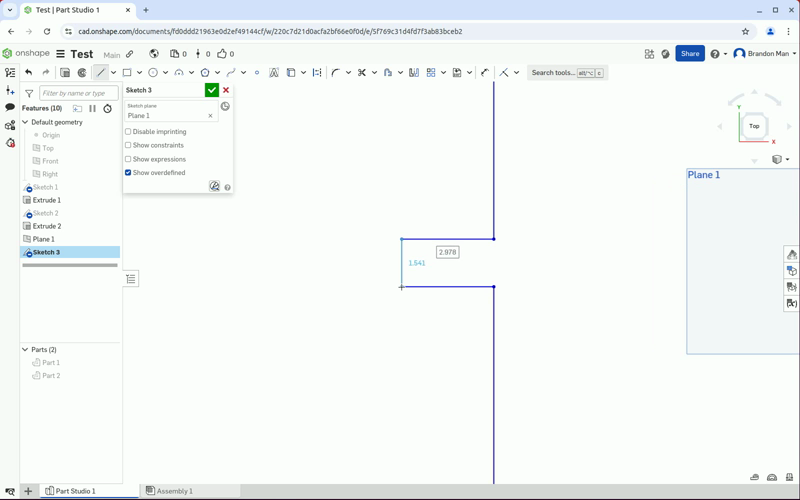
scroll(6)
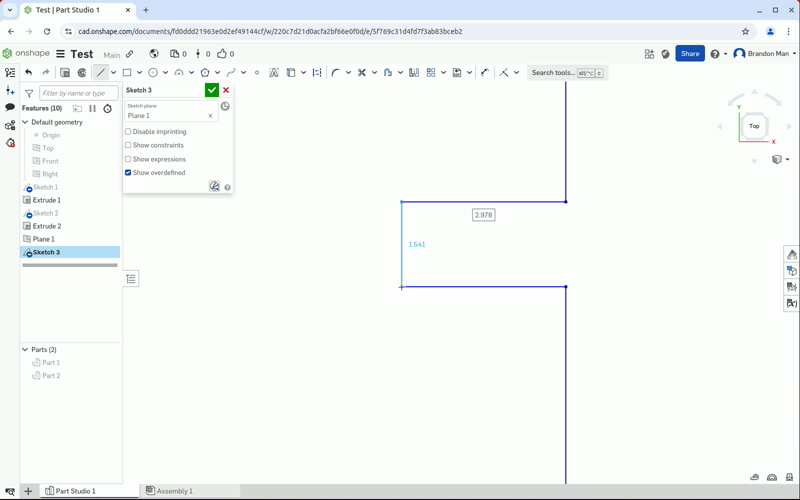
key_up(shift)
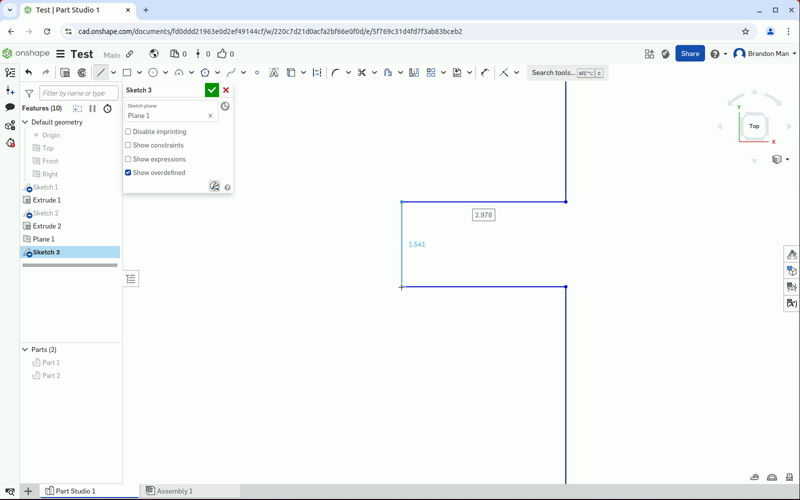
click(401, 286)
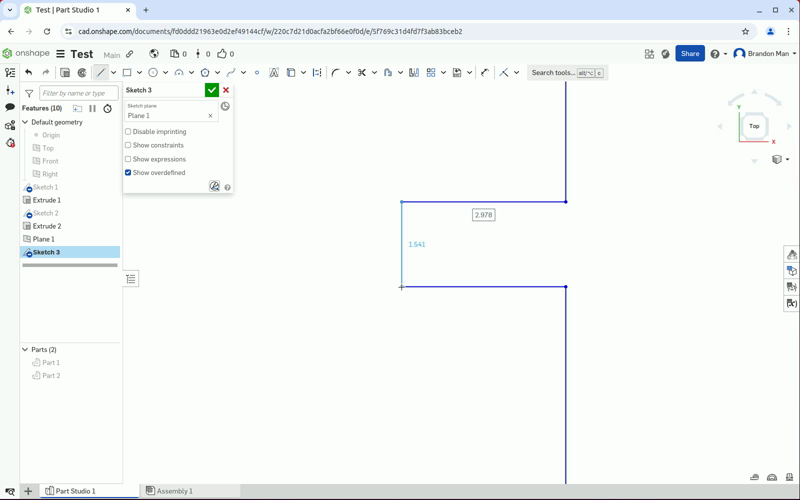
scroll(-6)
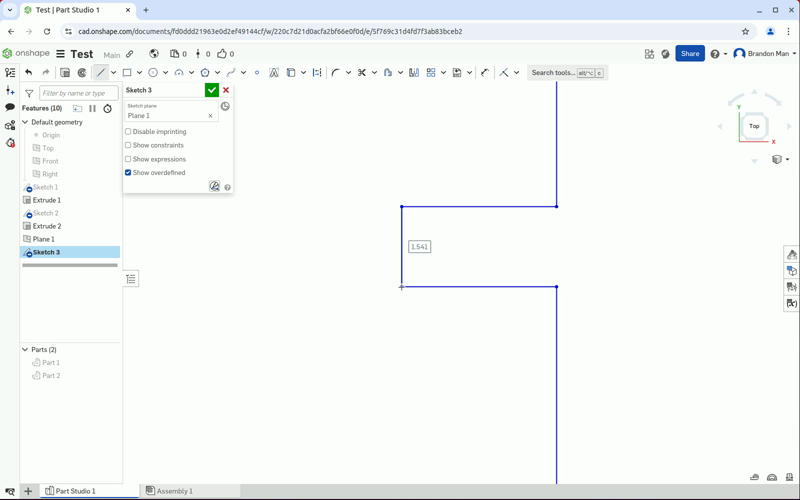
scroll(-6)
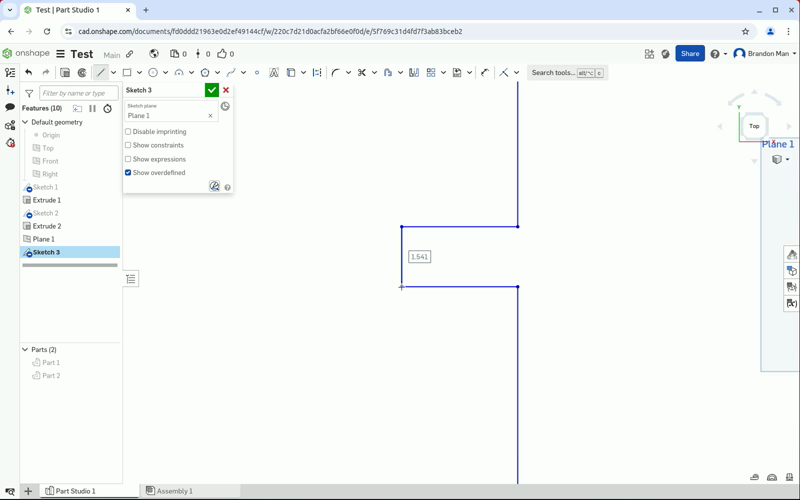
scroll(-6)
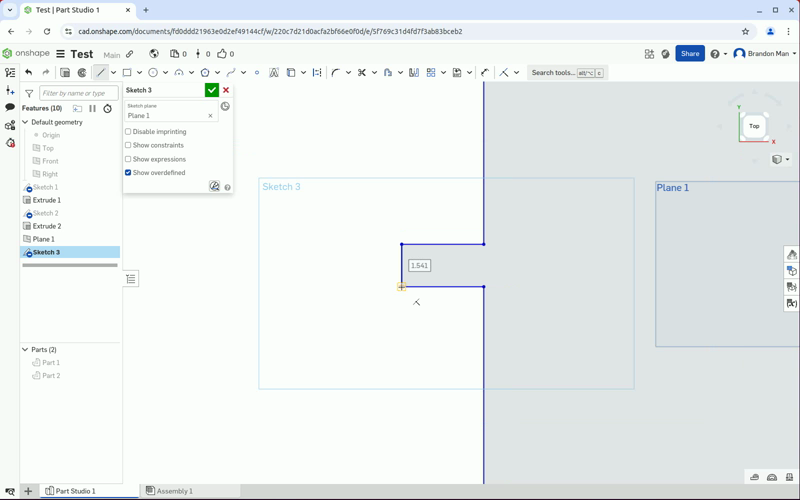
scroll(-6)
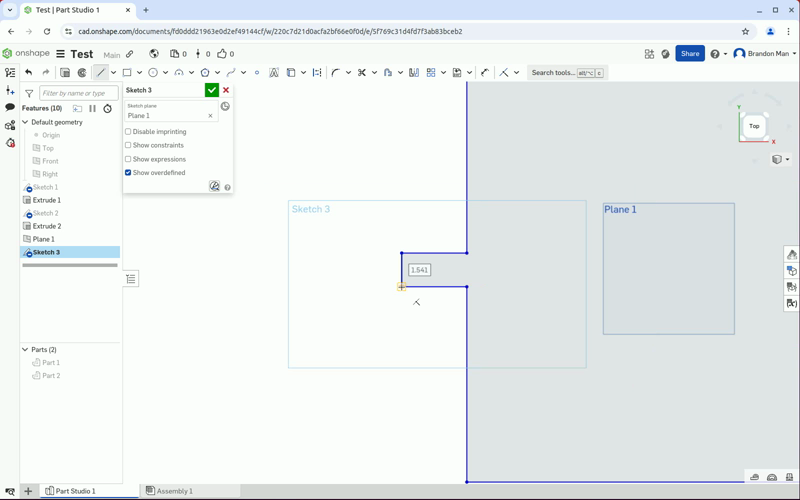
scroll(-6)
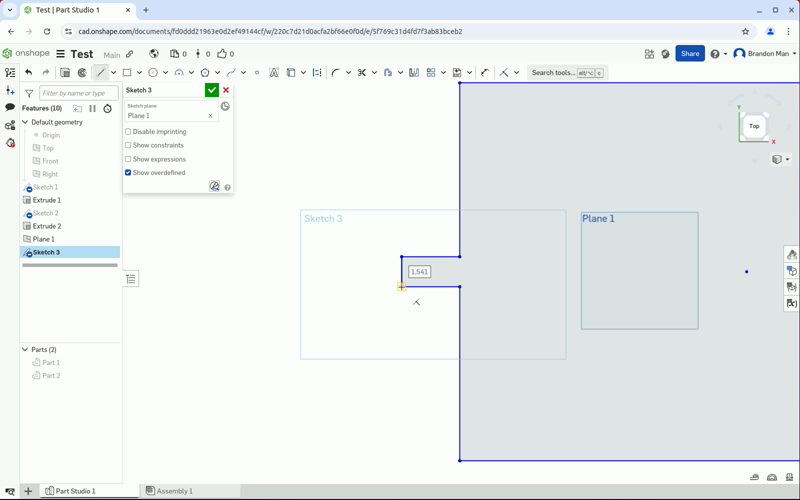
scroll(-6)
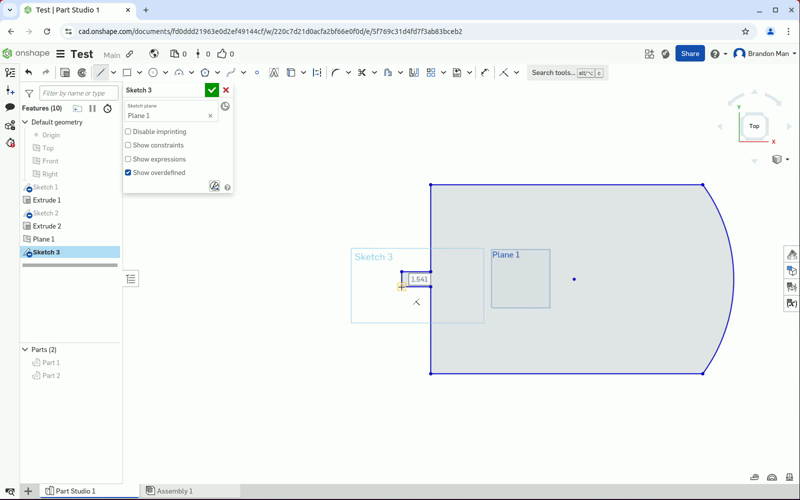
scroll(-6)
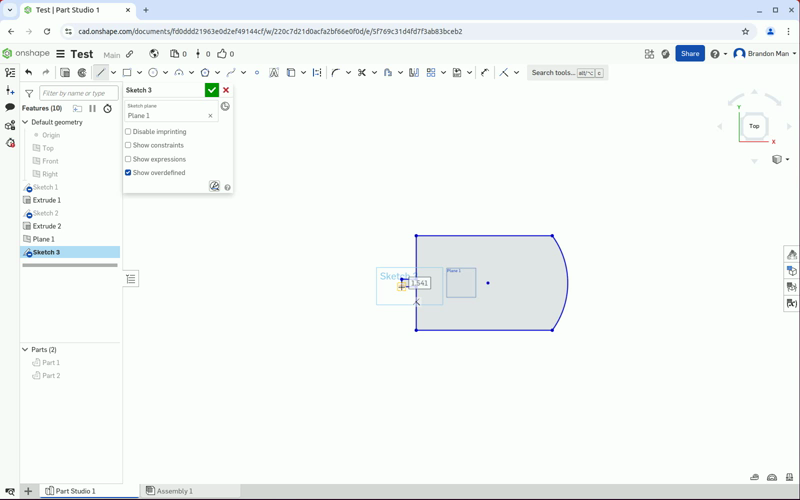
key(esc)
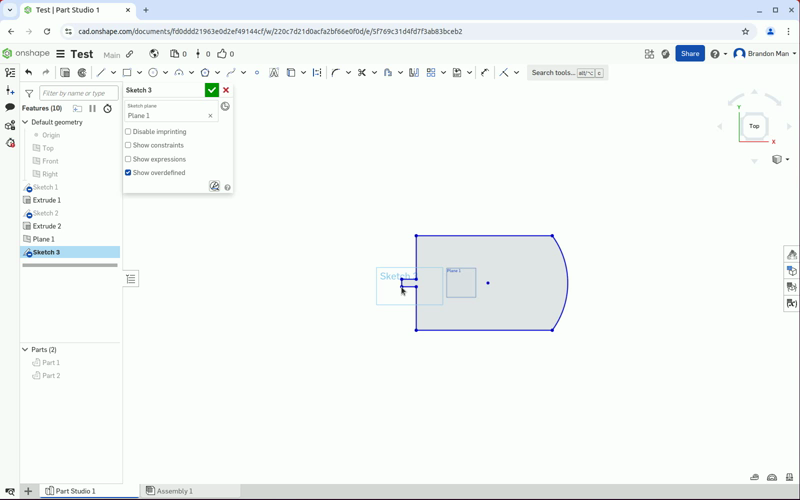
key(l)
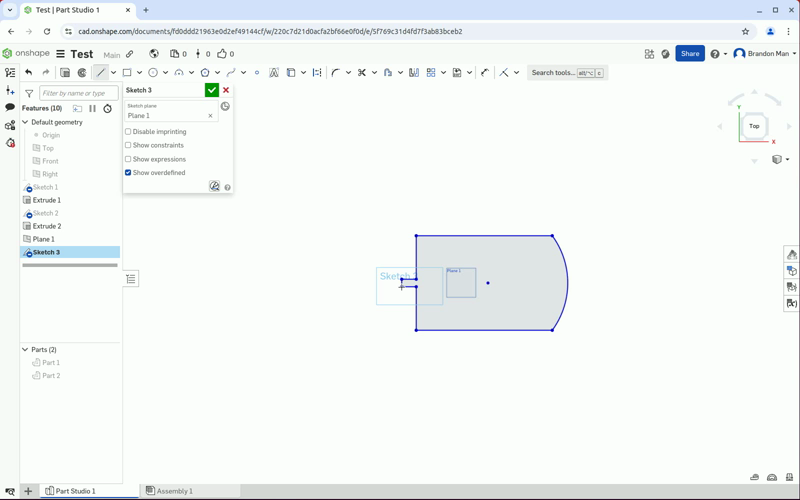
key_down(shift)
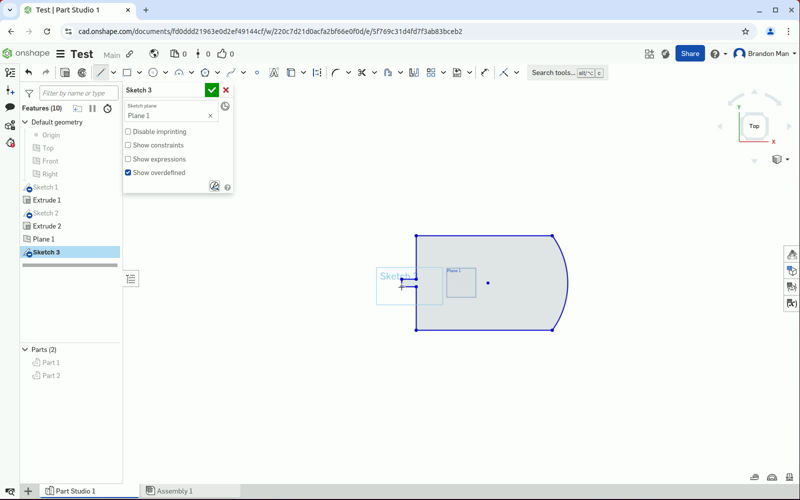
mouse_move(419, 326)
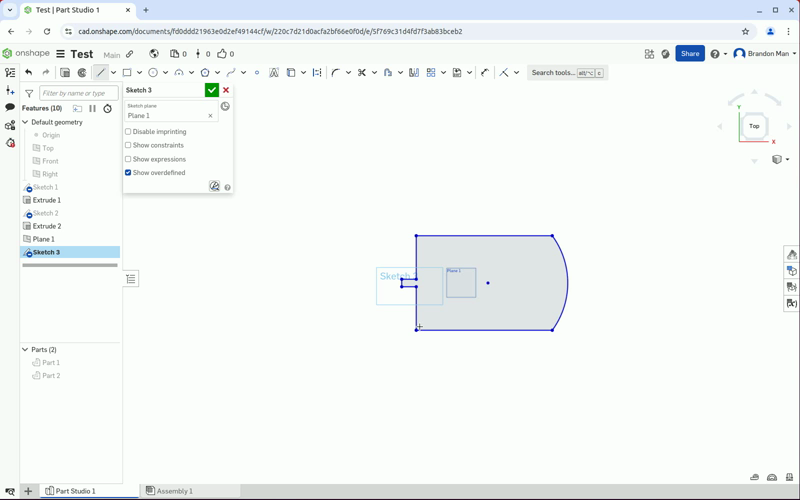
click(419, 326)
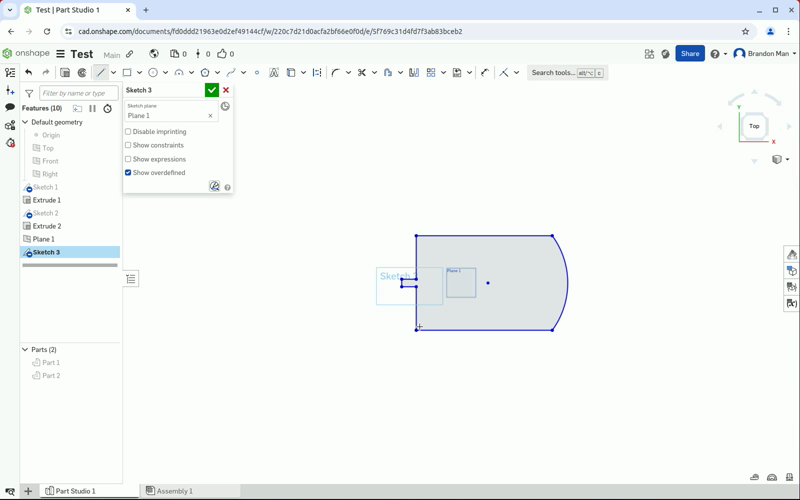
key_up(shift)
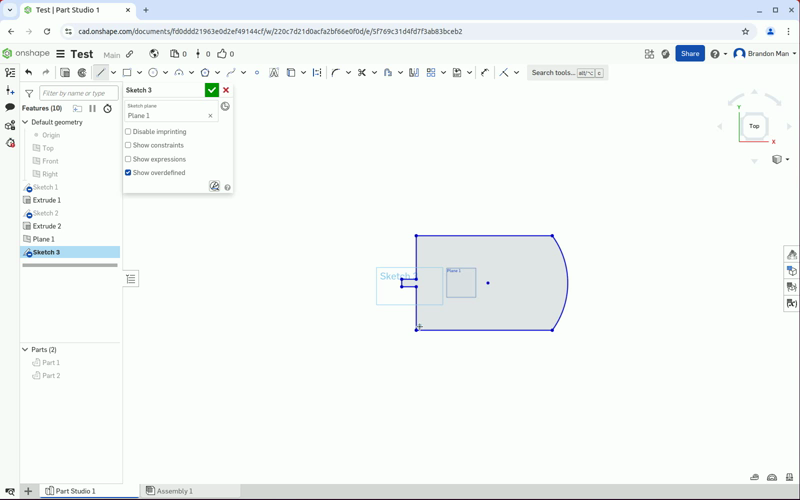
key_down(shift)
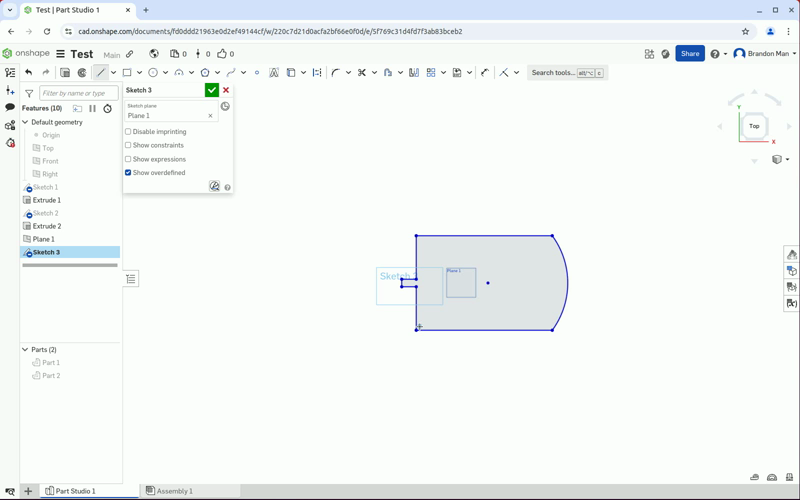
mouse_move(550, 326)
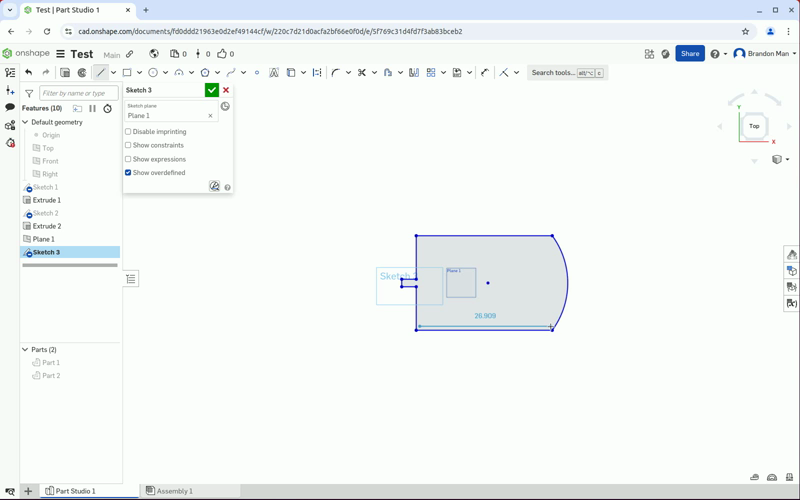
scroll(6)
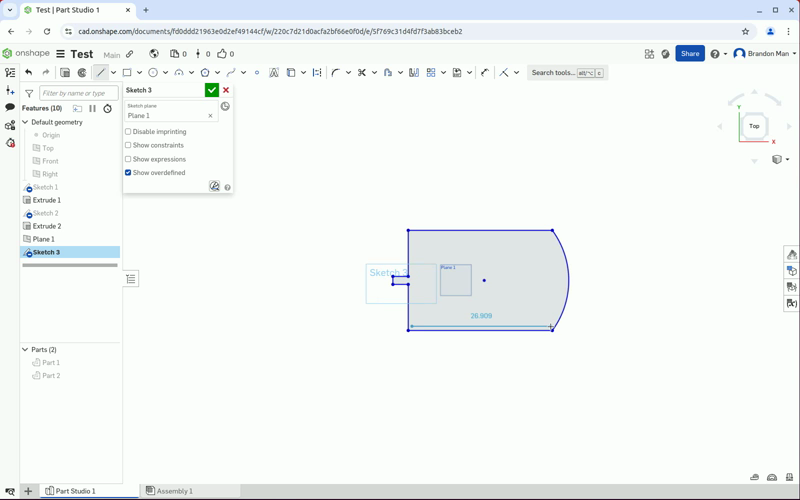
scroll(6)
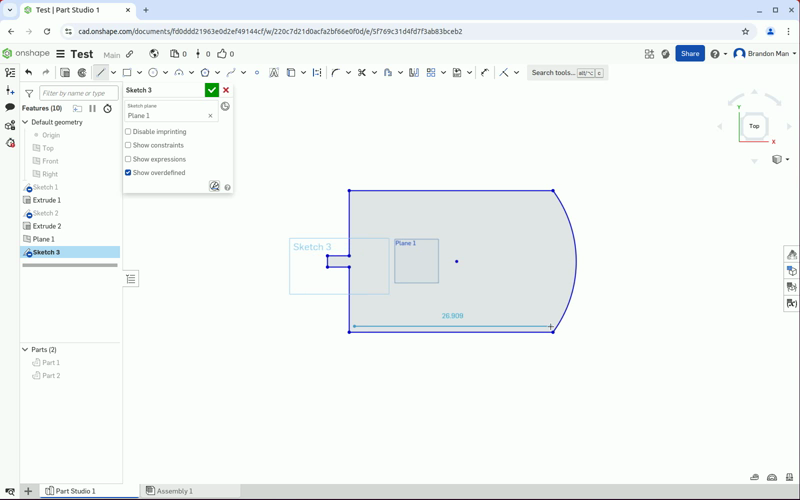
scroll(6)
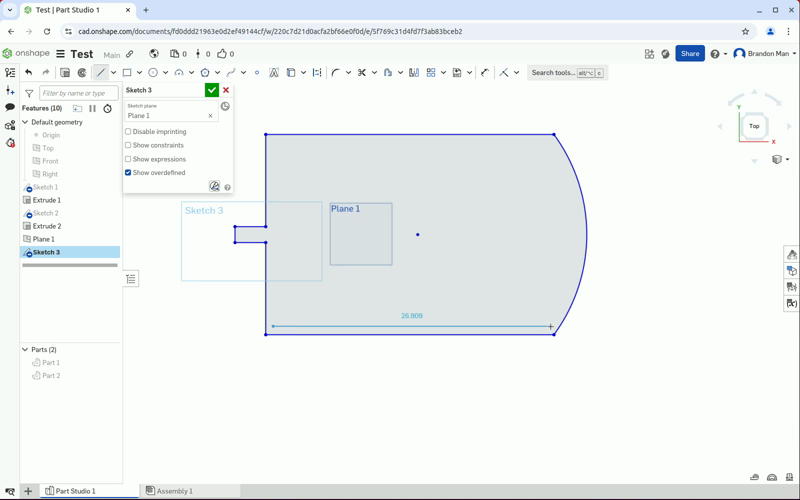
scroll(6)
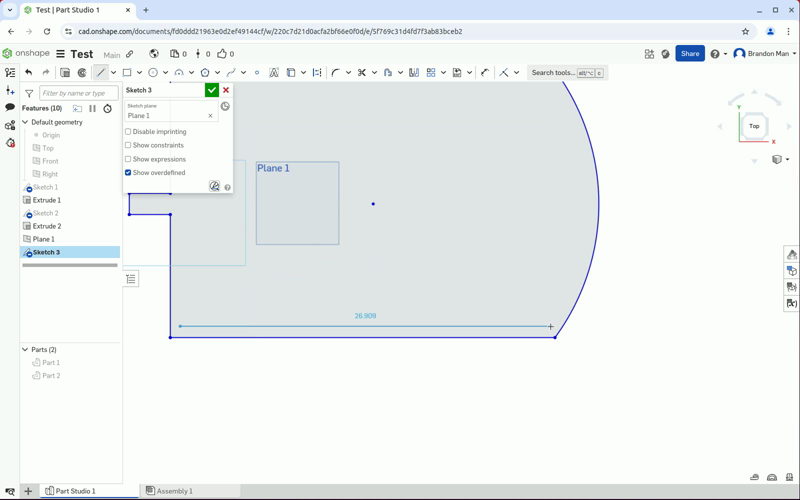
scroll(6)
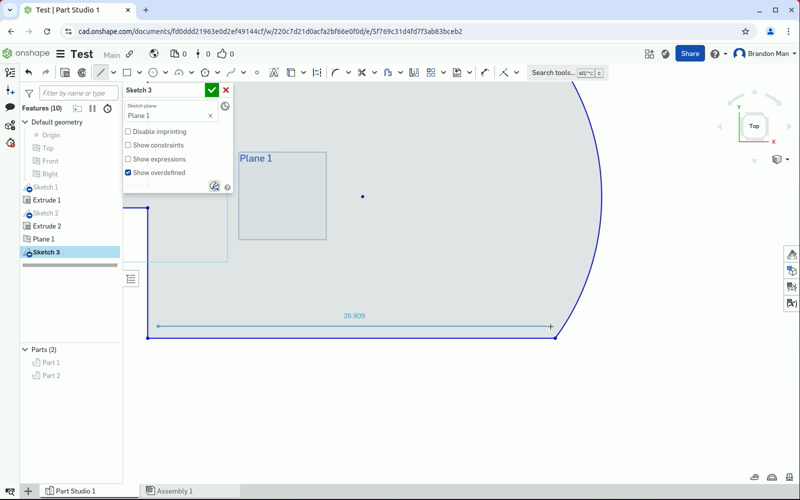
scroll(6)
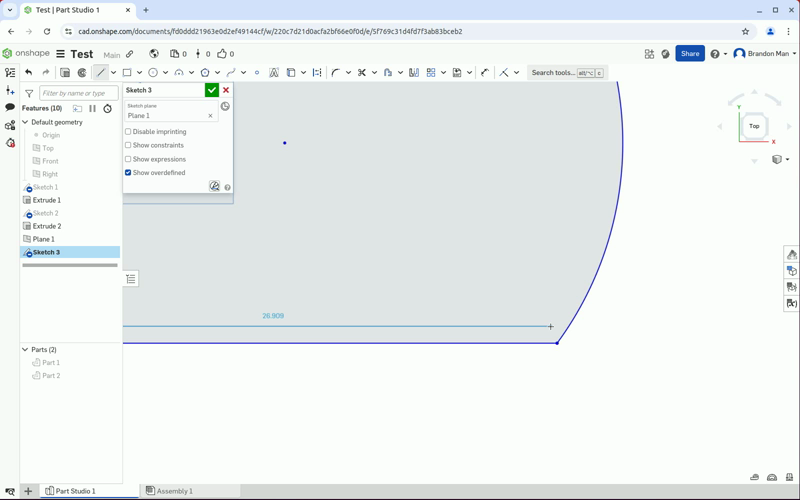
scroll(6)
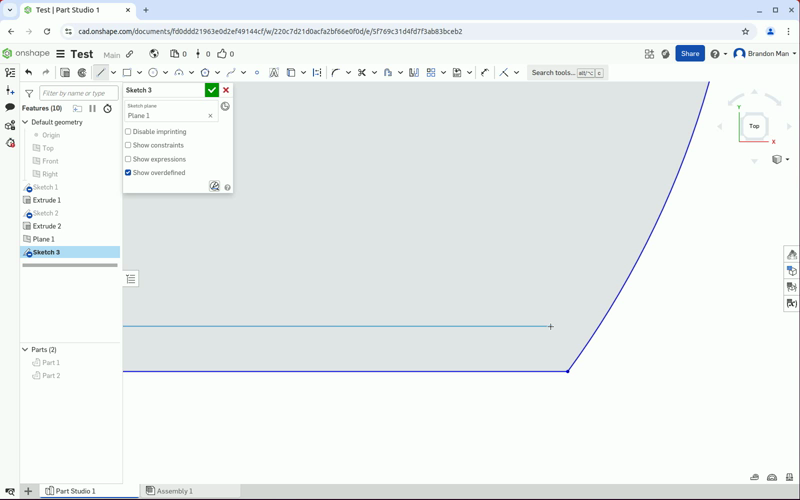
click(550, 326)
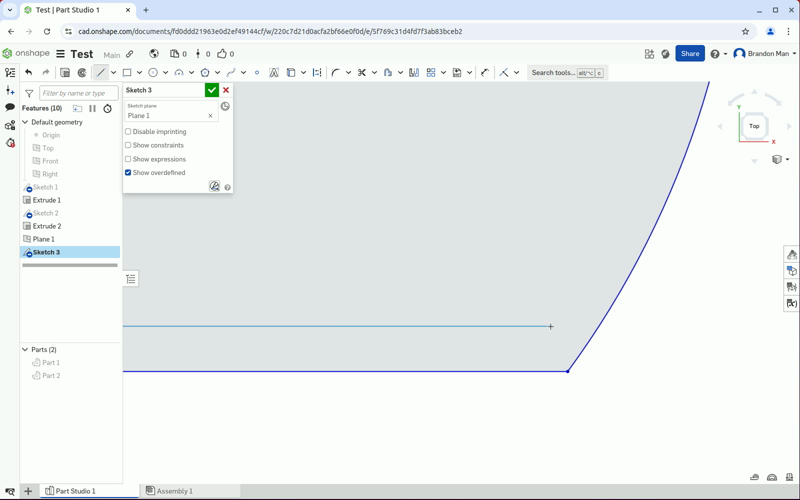
scroll(-6)
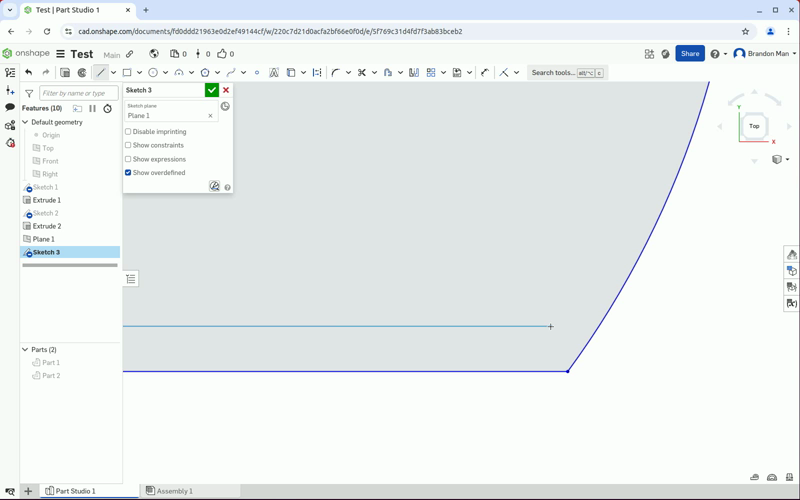
scroll(-6)
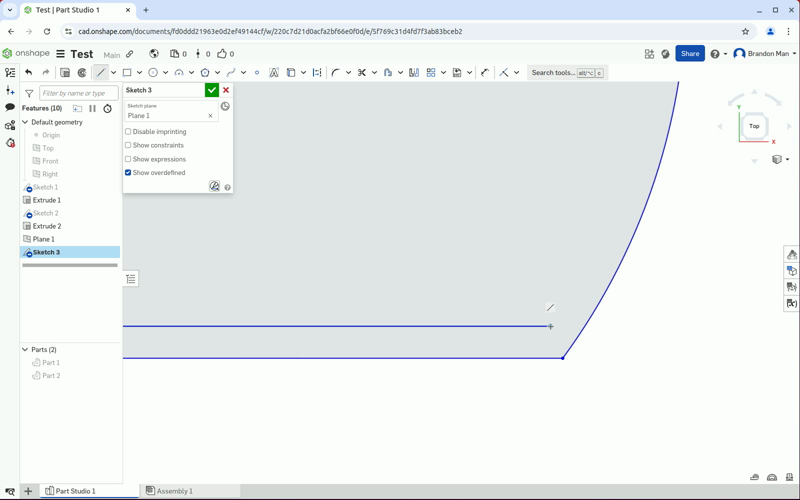
scroll(-6)
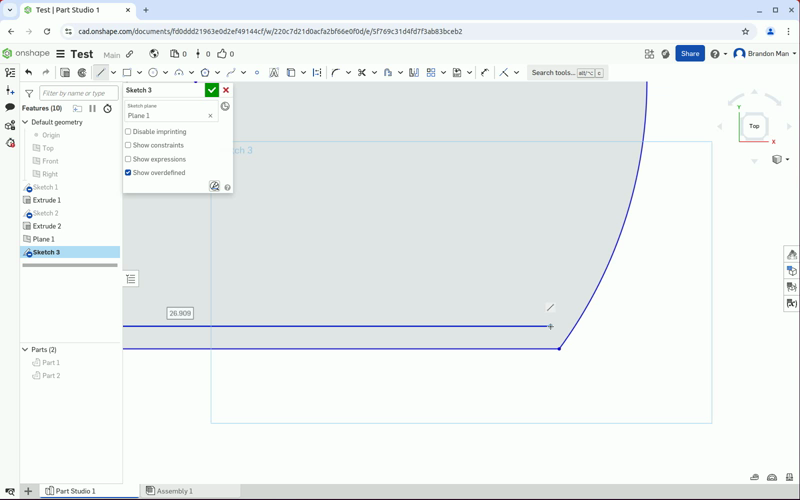
scroll(-6)
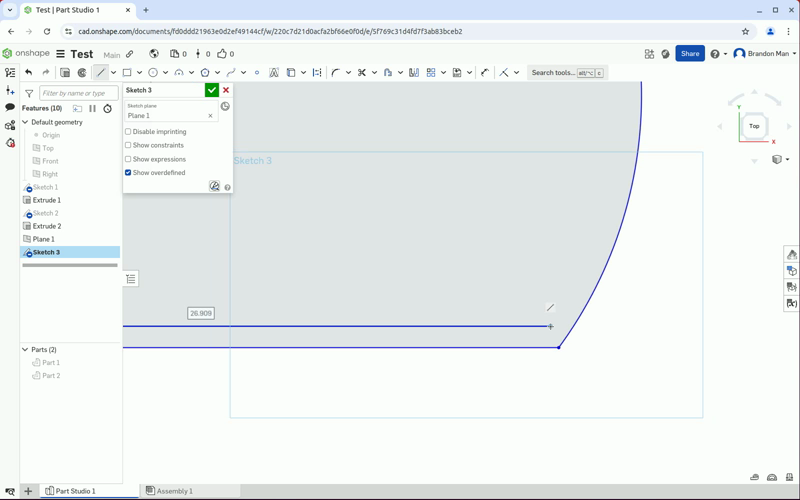
scroll(-6)
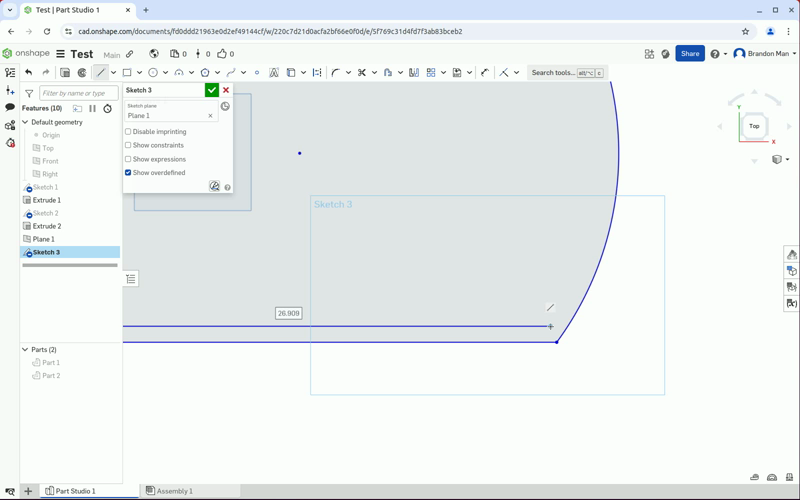
scroll(-6)
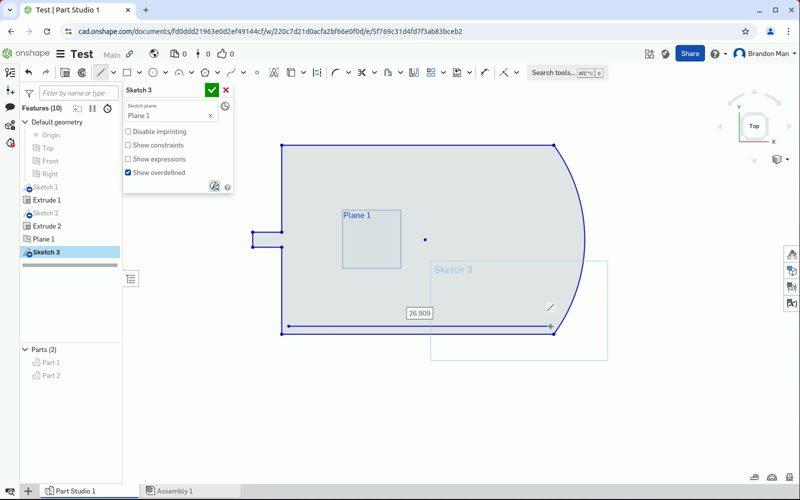
scroll(-6)
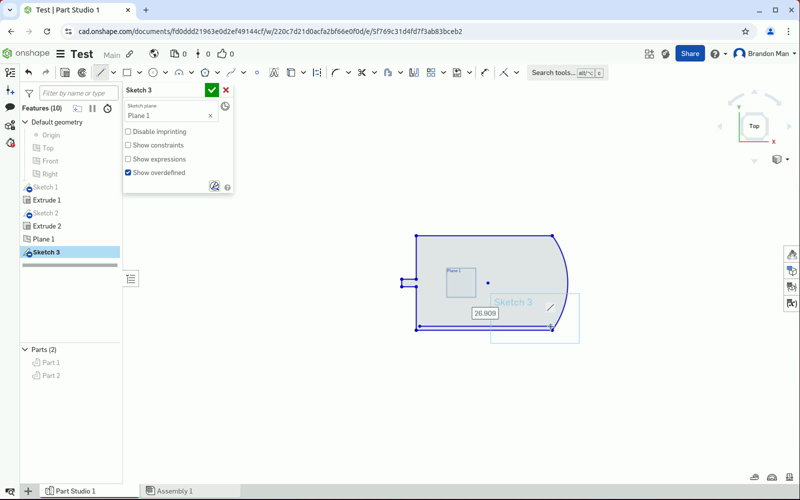
key_up(shift)
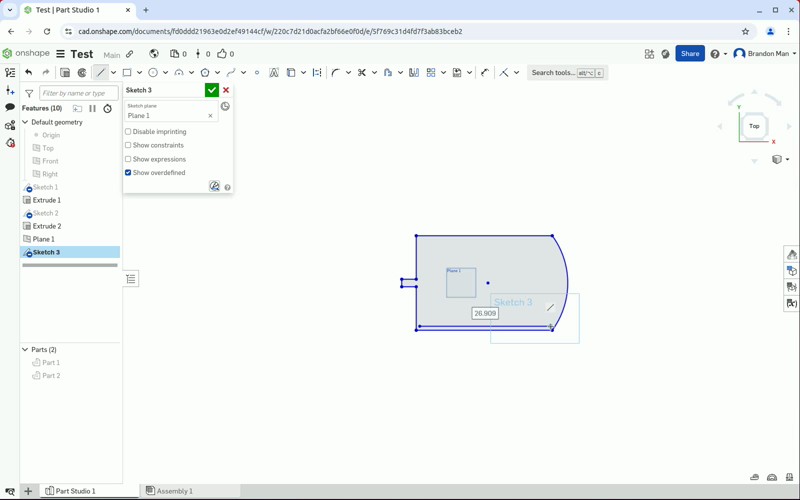
key(esc)
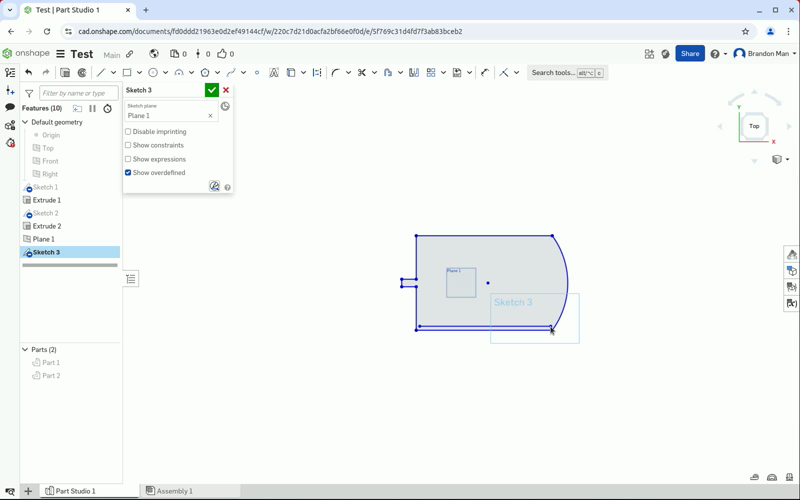
key(a)
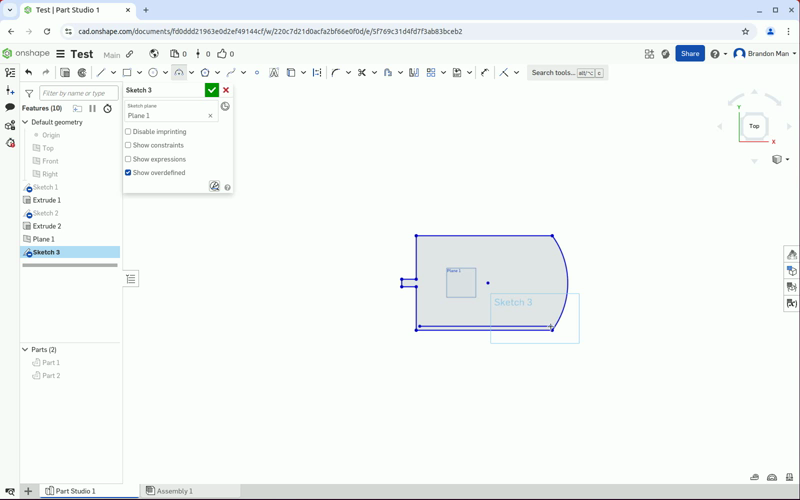
mouse_move(550, 326)
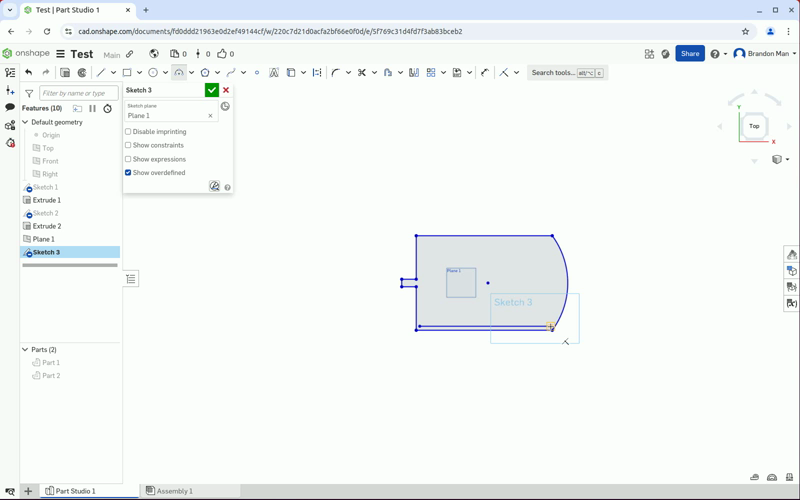
scroll(6)
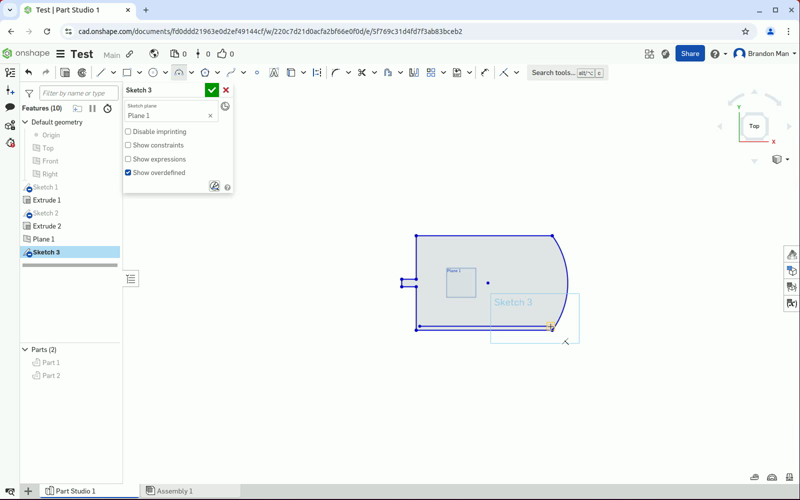
scroll(6)
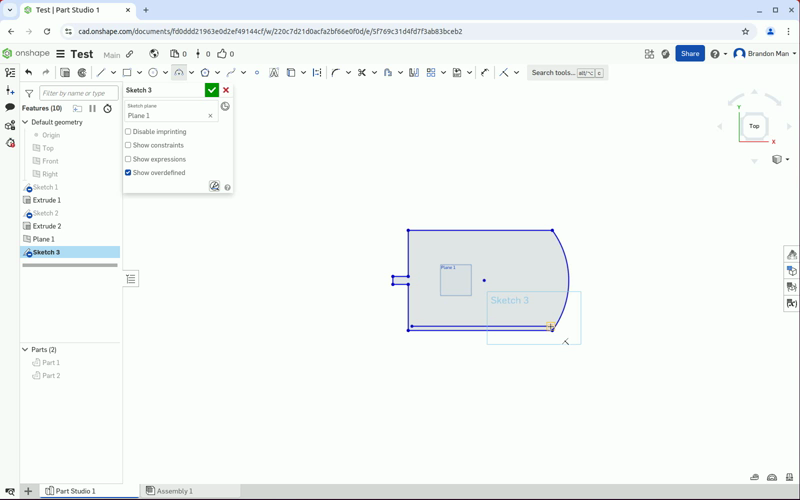
scroll(6)
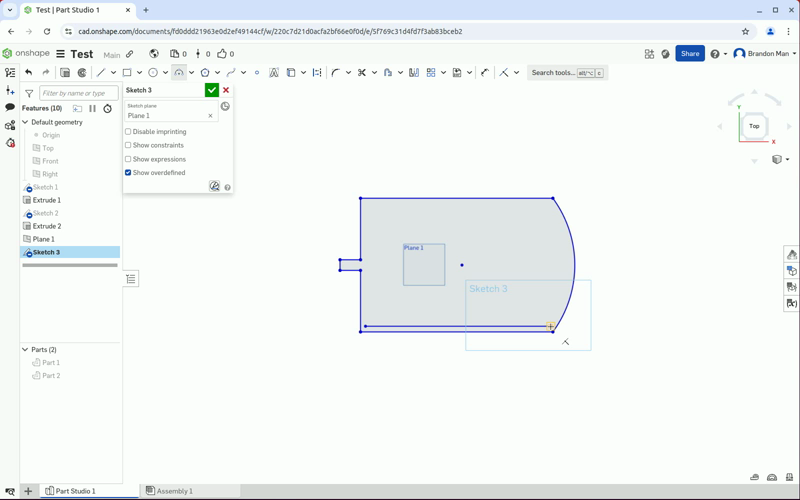
scroll(6)
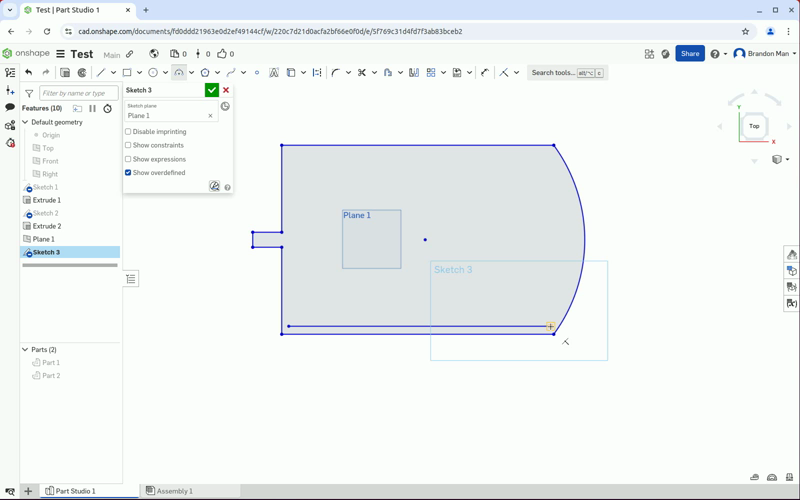
scroll(6)
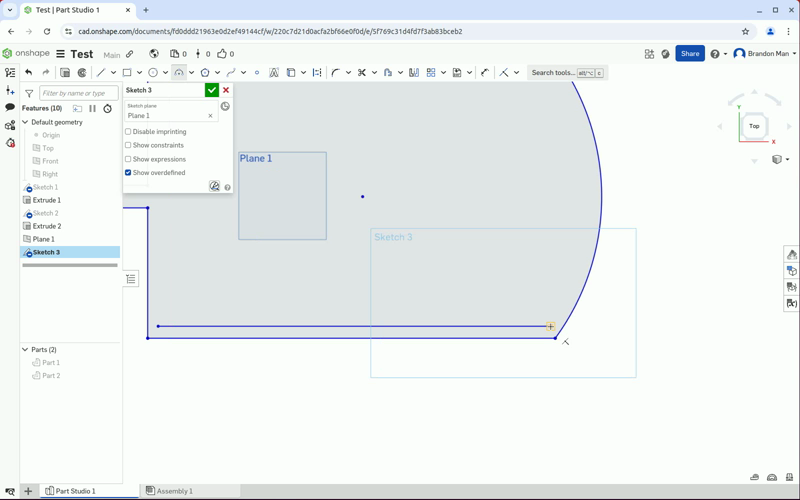
scroll(6)
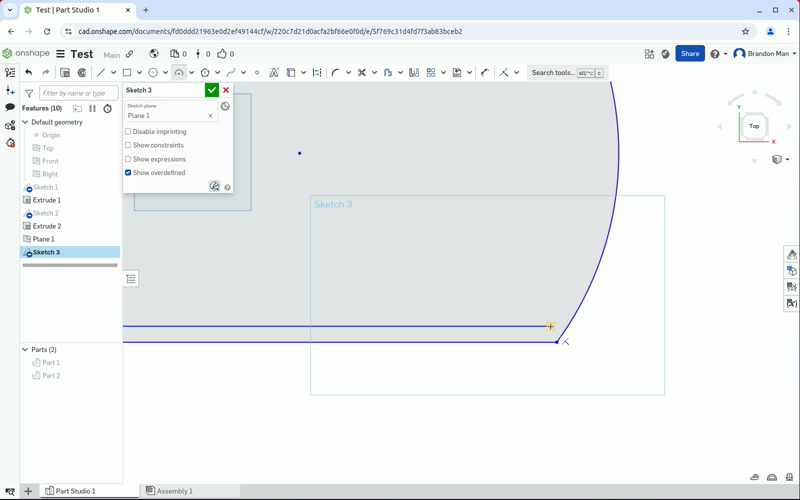
scroll(6)
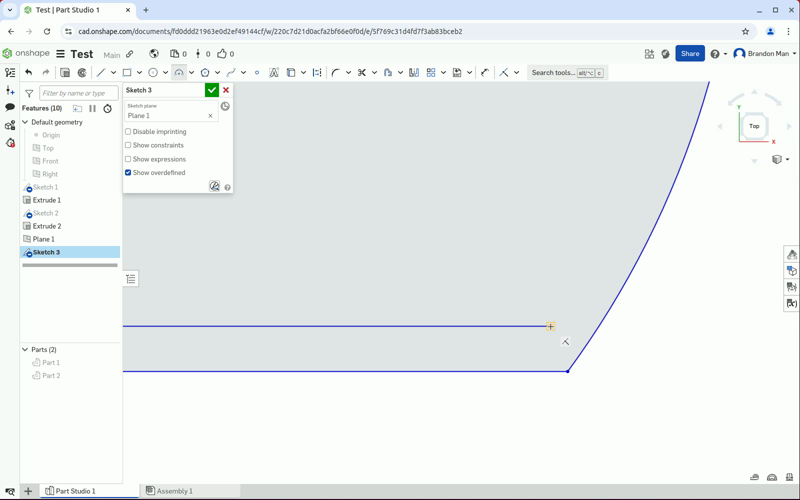
click(550, 326)
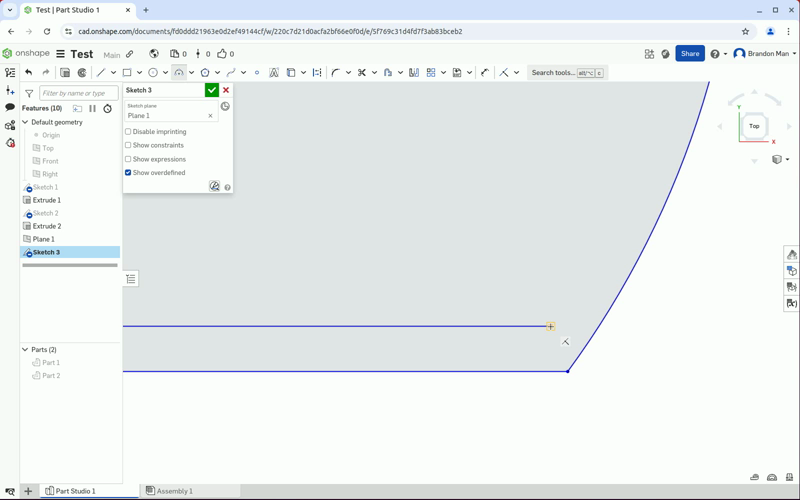
scroll(-6)
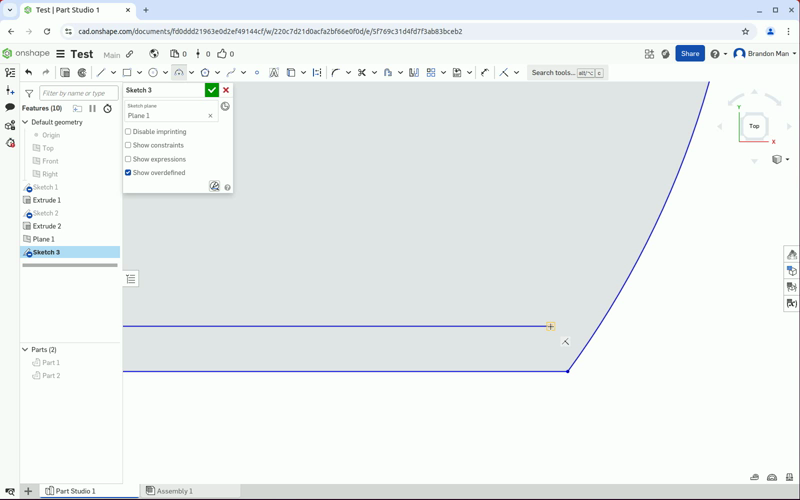
scroll(-6)
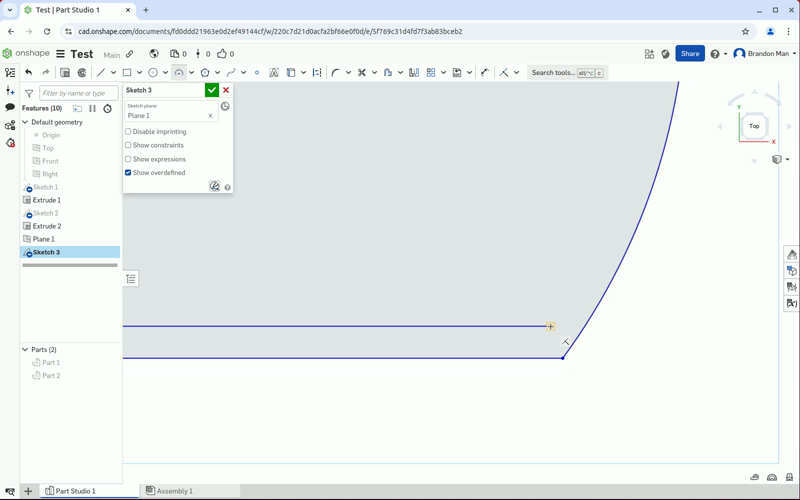
scroll(-6)
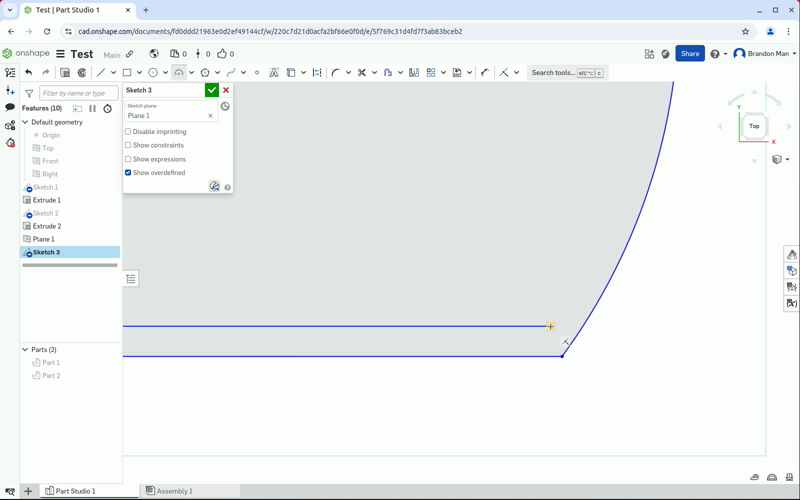
scroll(-6)
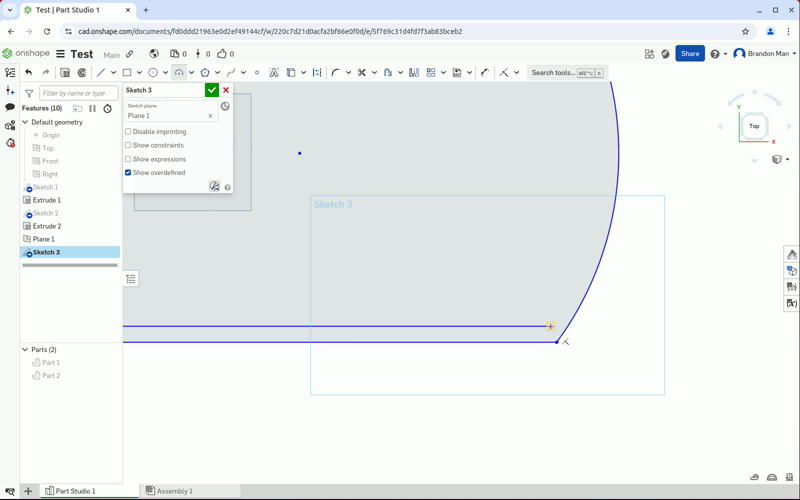
scroll(-6)
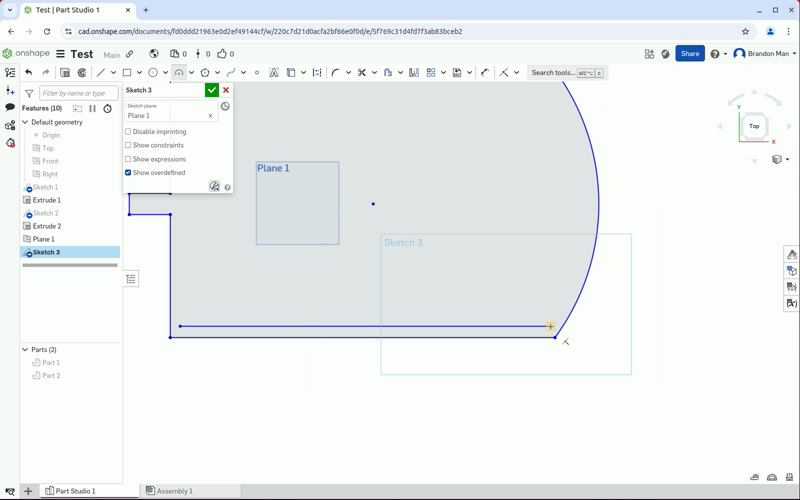
scroll(-6)
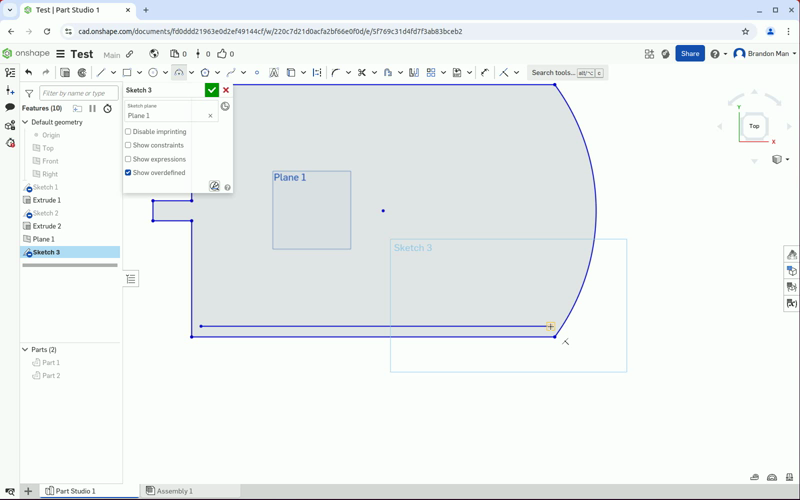
scroll(-6)
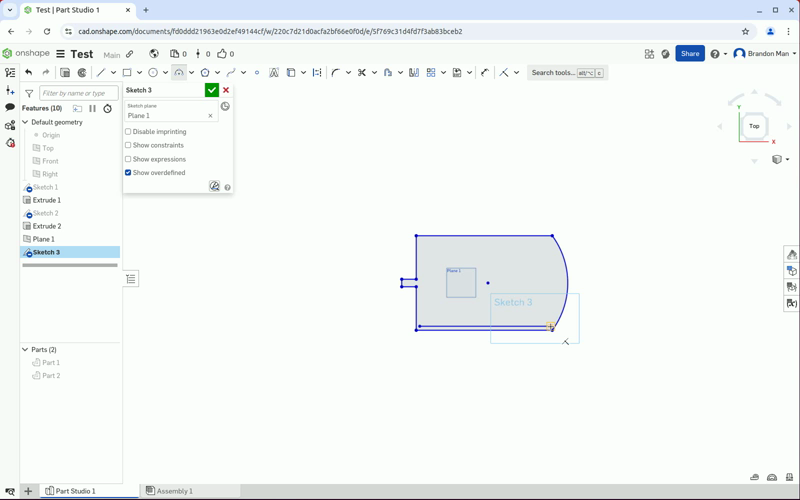
key_down(shift)
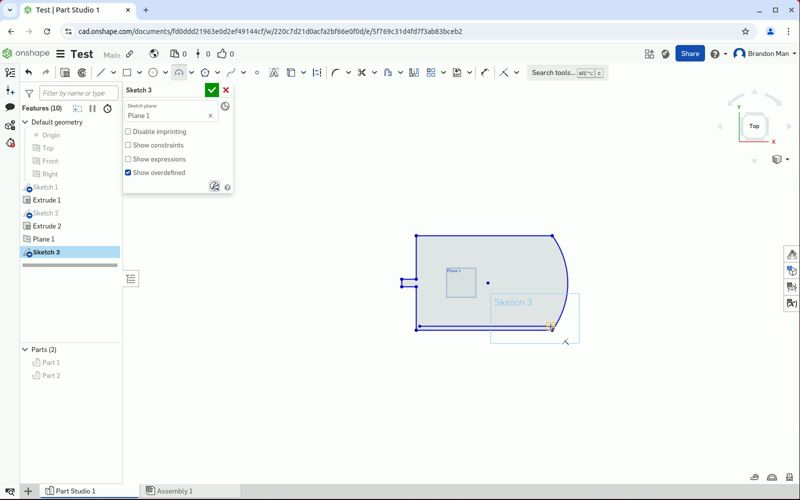
mouse_move(550, 239)
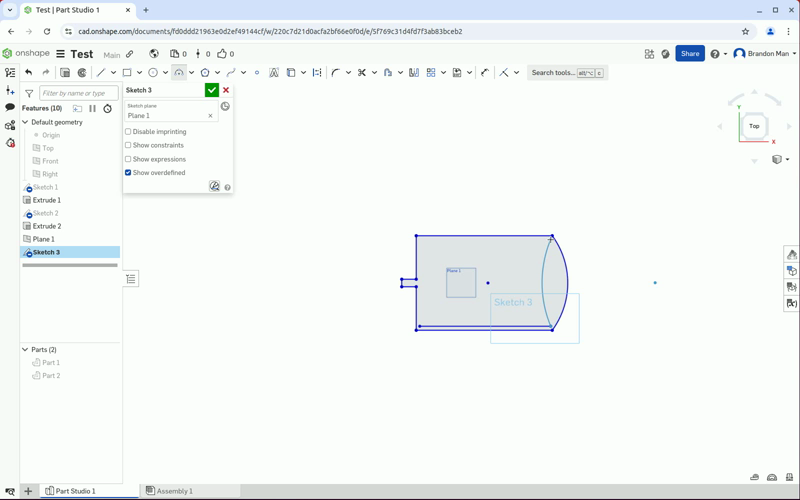
scroll(6)
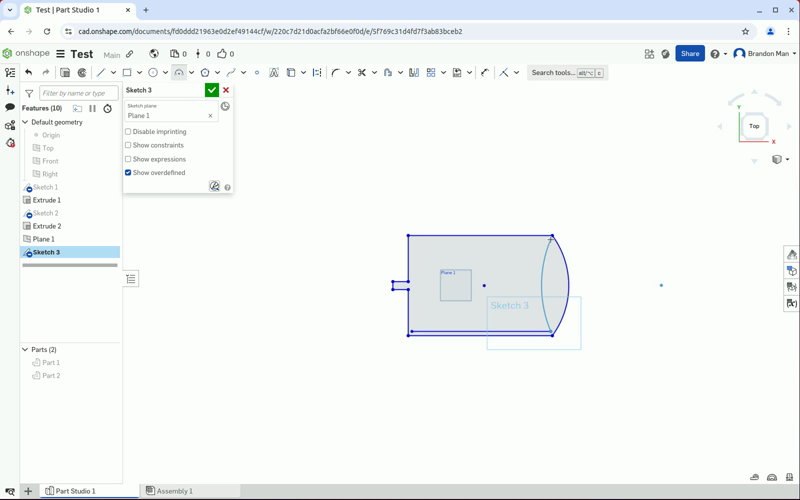
scroll(6)
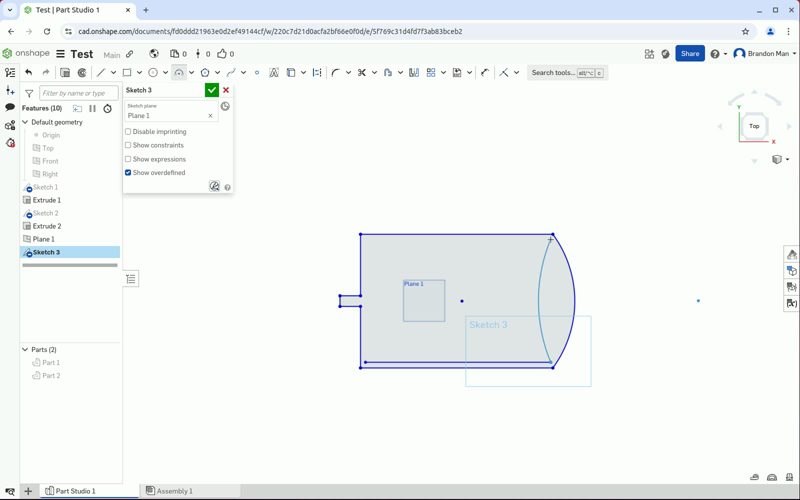
scroll(6)
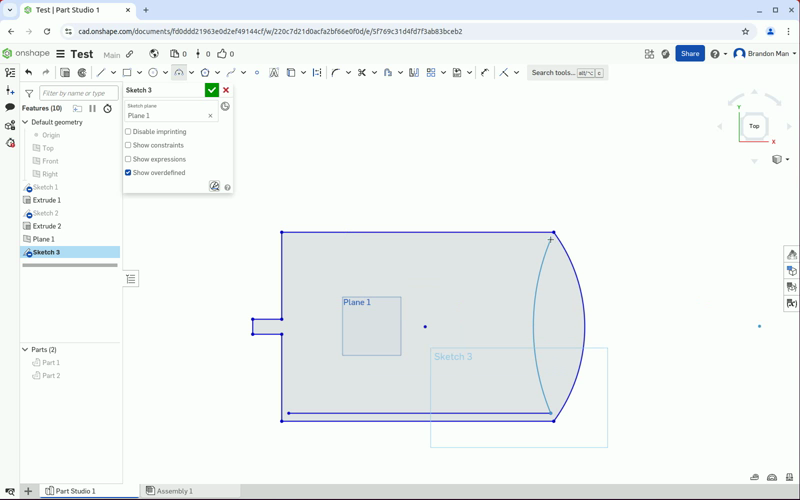
scroll(6)
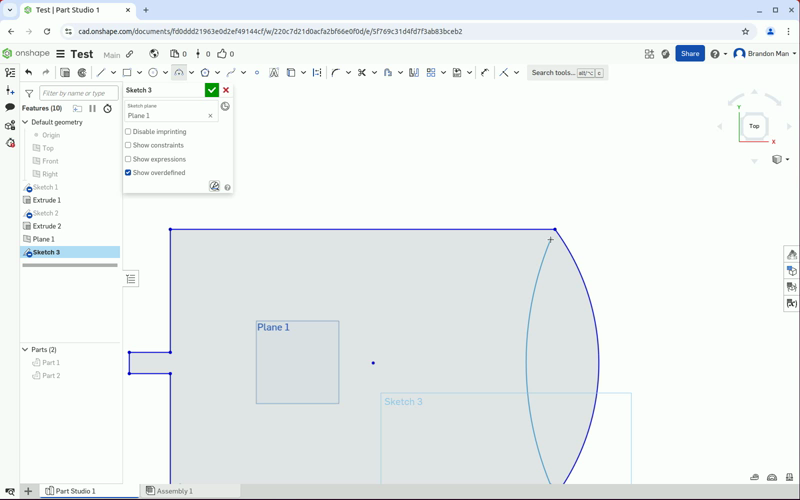
scroll(6)
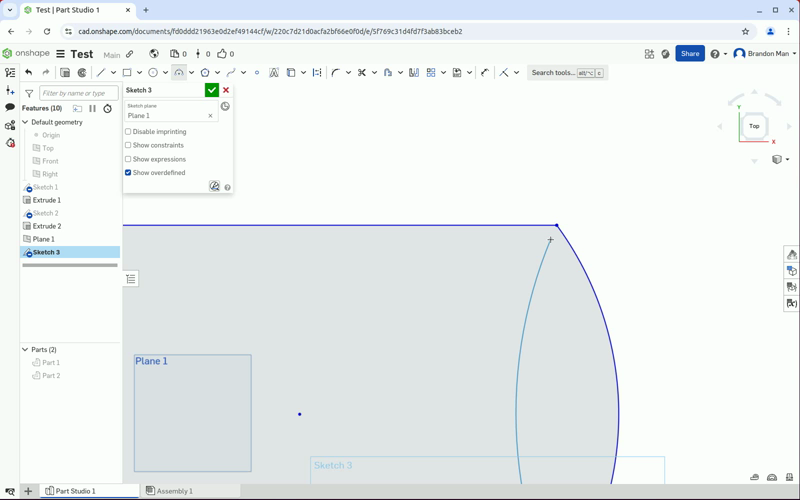
scroll(6)
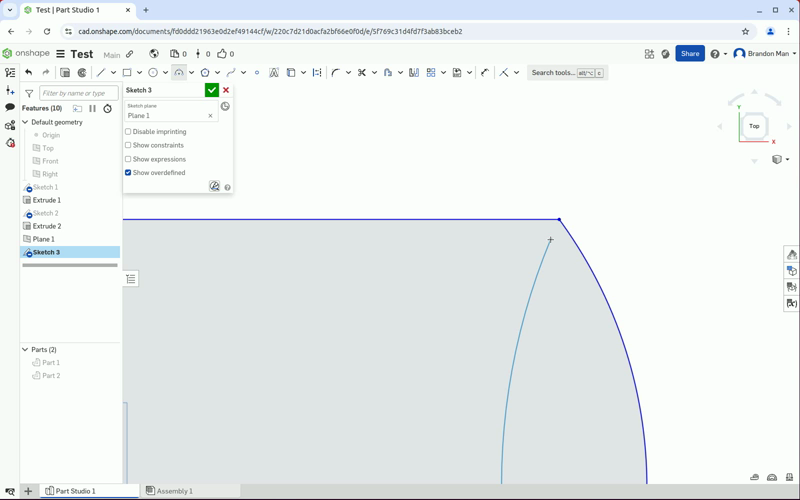
scroll(6)
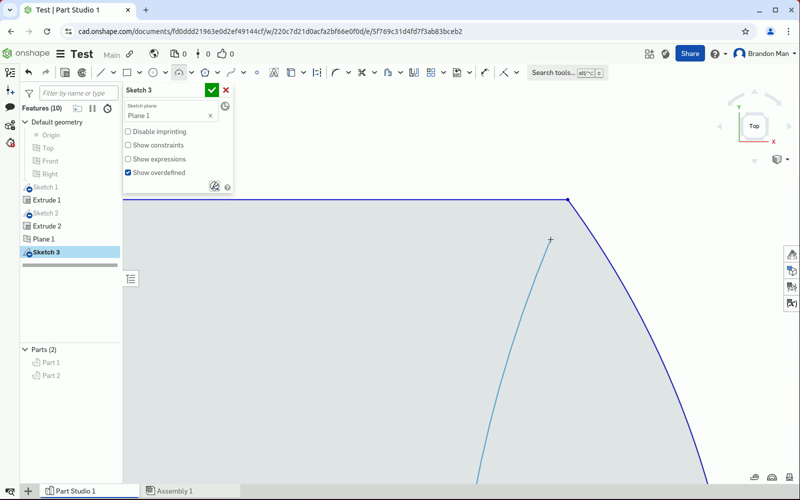
click(550, 239)
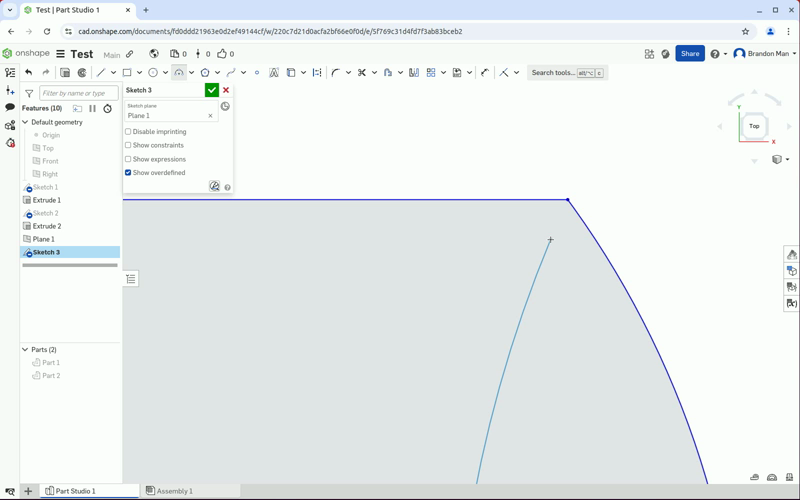
scroll(-6)
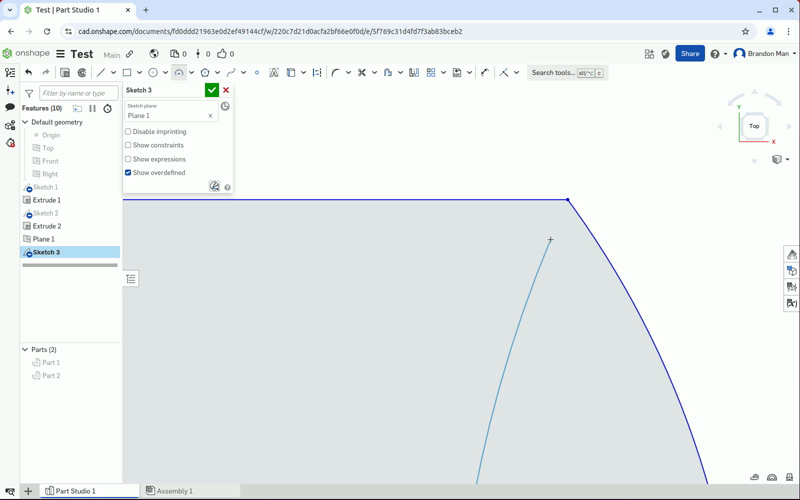
scroll(-6)
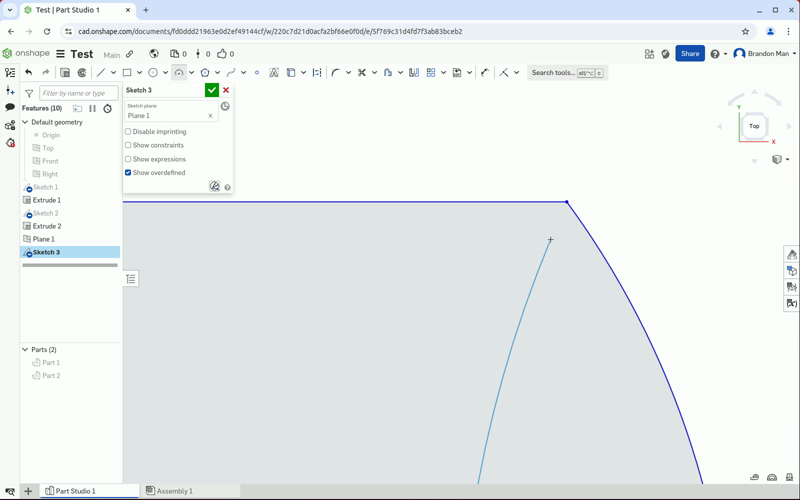
scroll(-6)
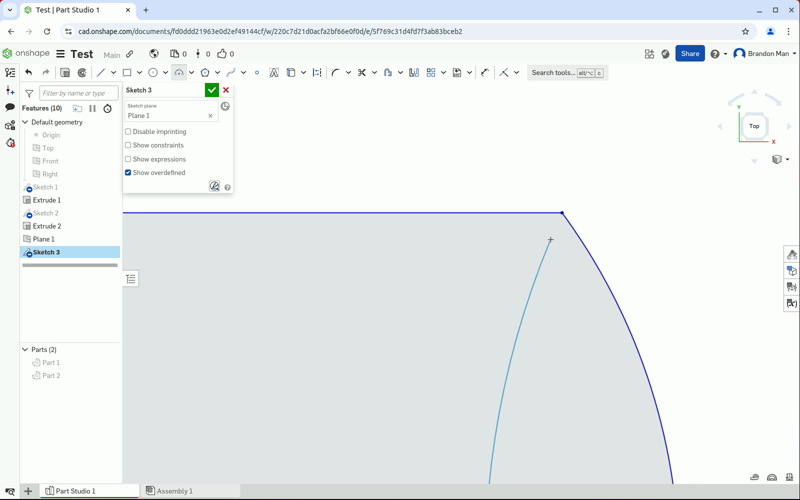
scroll(-6)
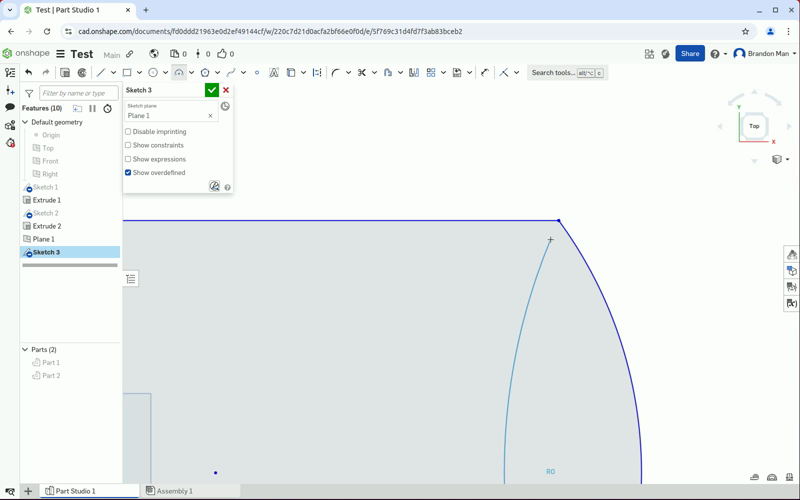
scroll(-6)
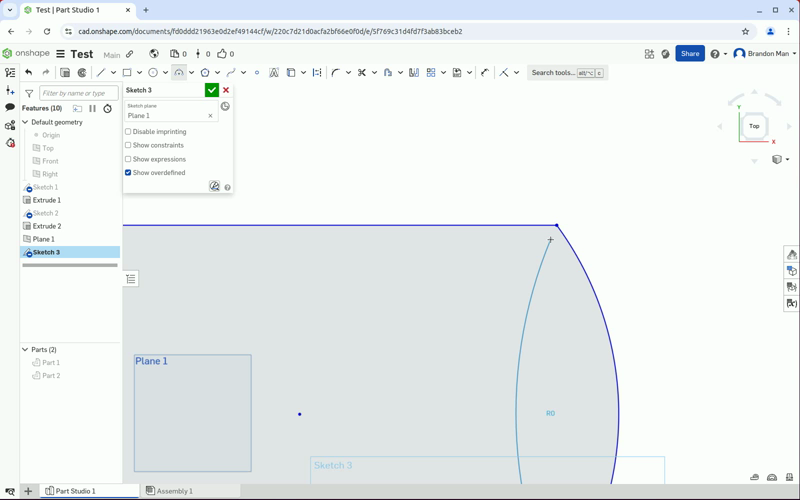
scroll(-6)
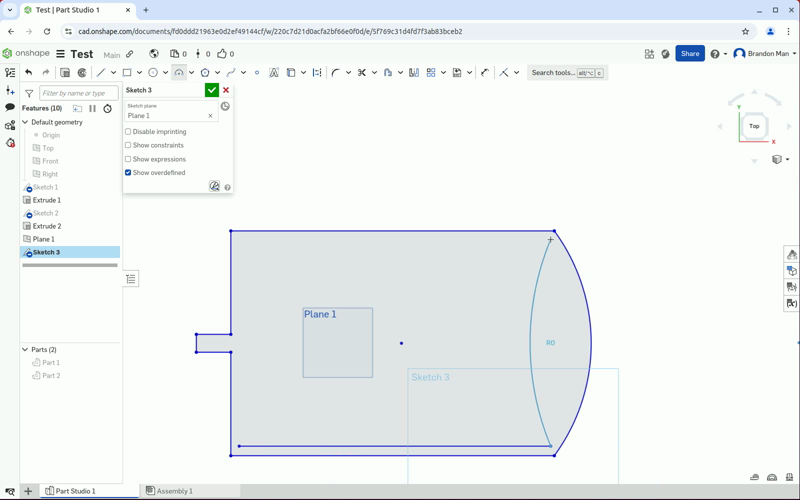
scroll(-6)
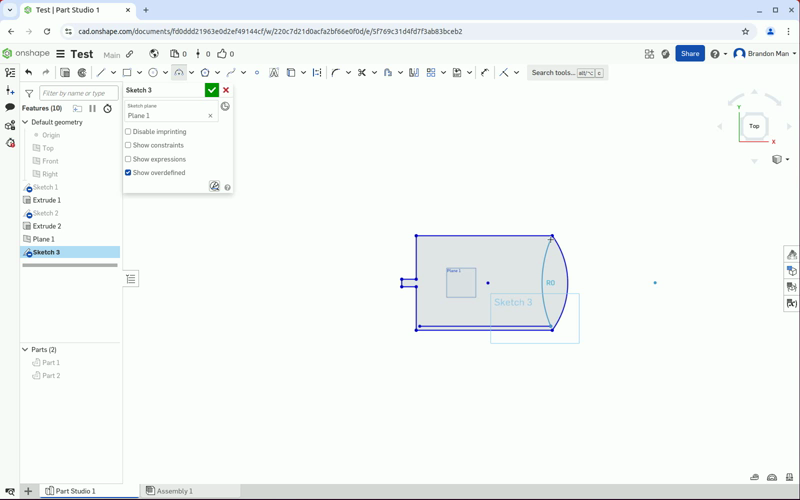
mouse_move(564, 282)
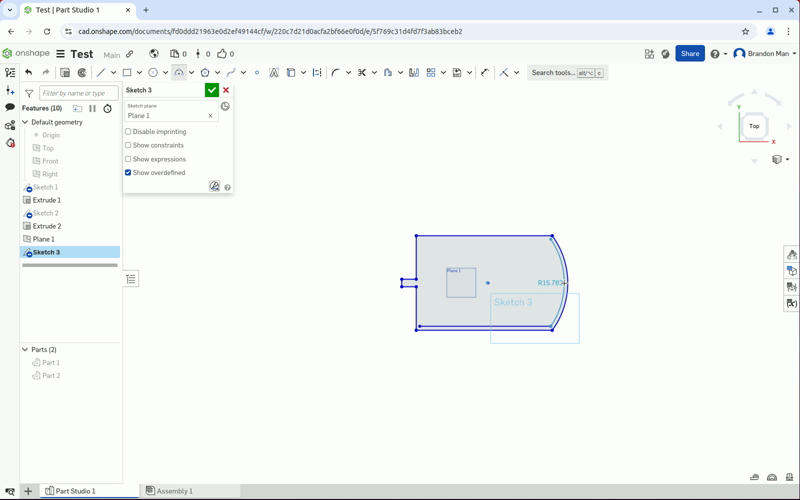
scroll(6)
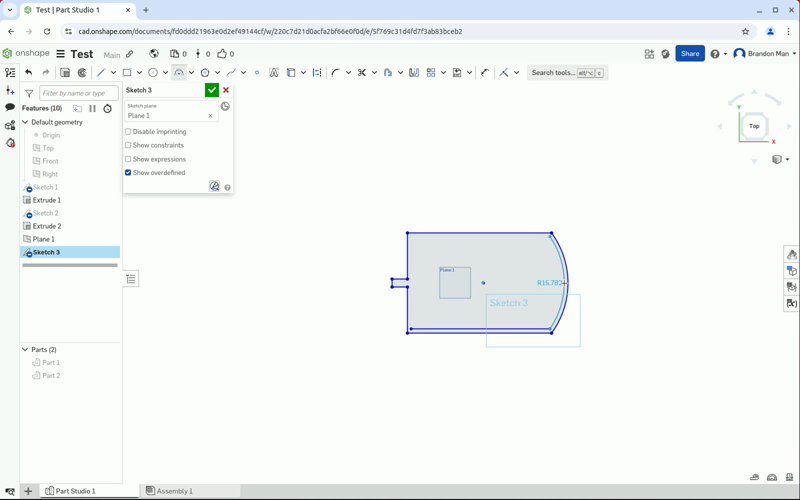
scroll(6)
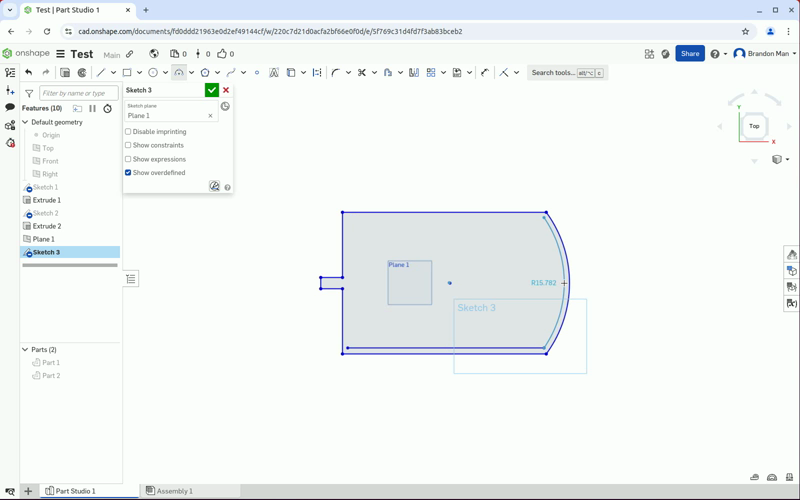
scroll(6)
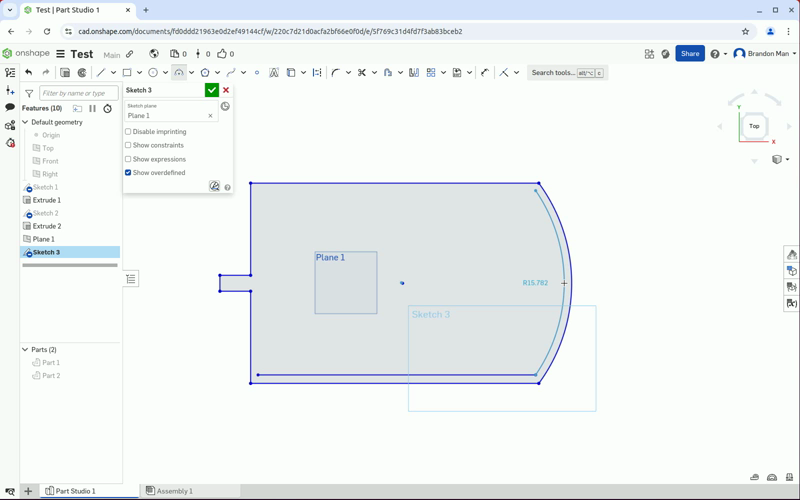
scroll(6)
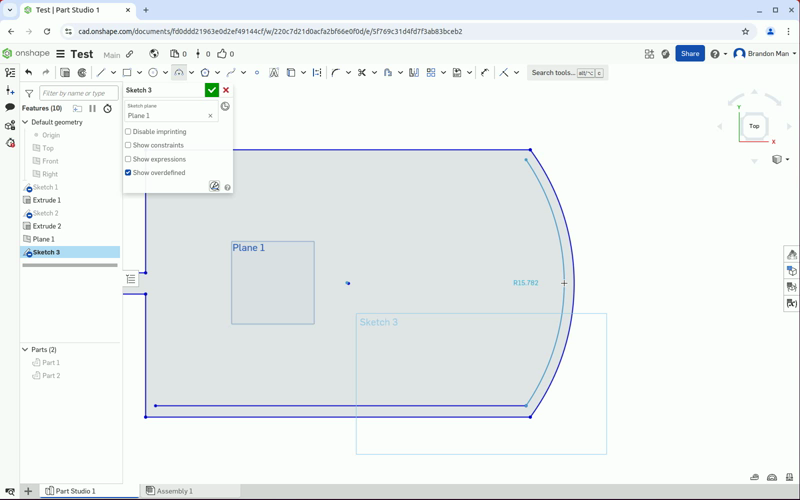
scroll(6)
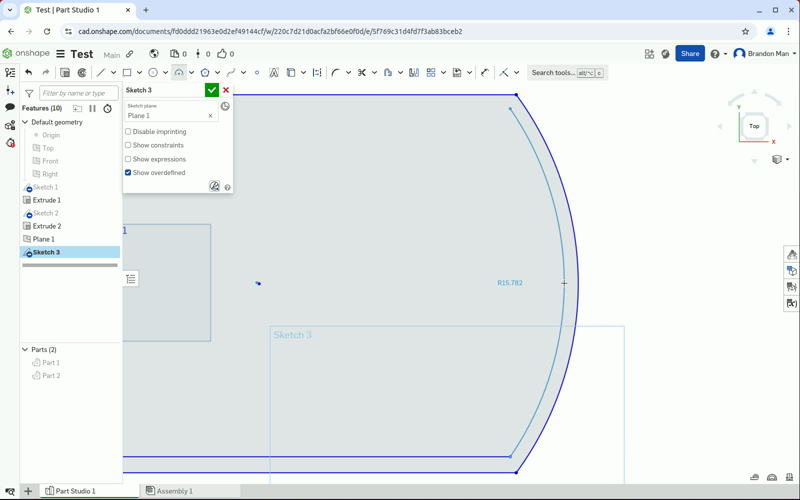
scroll(6)
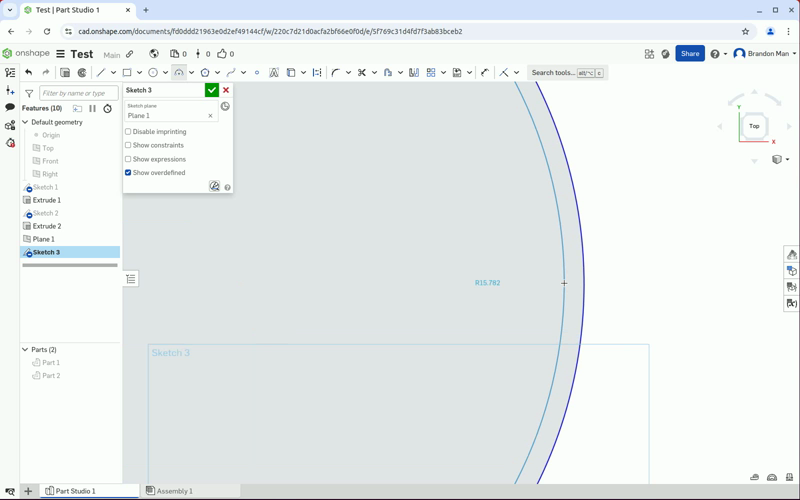
scroll(6)
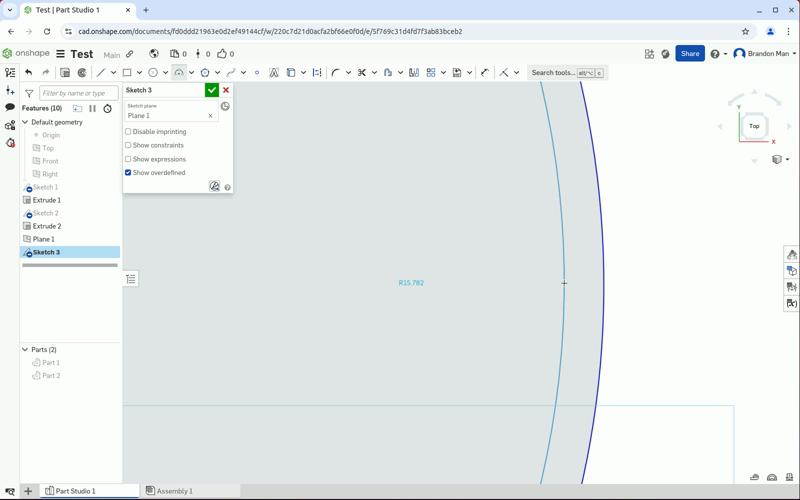
click(564, 282)
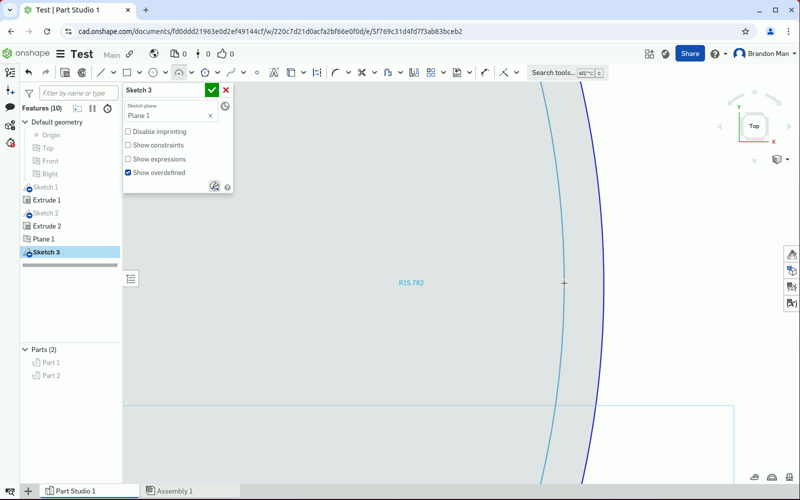
scroll(-6)
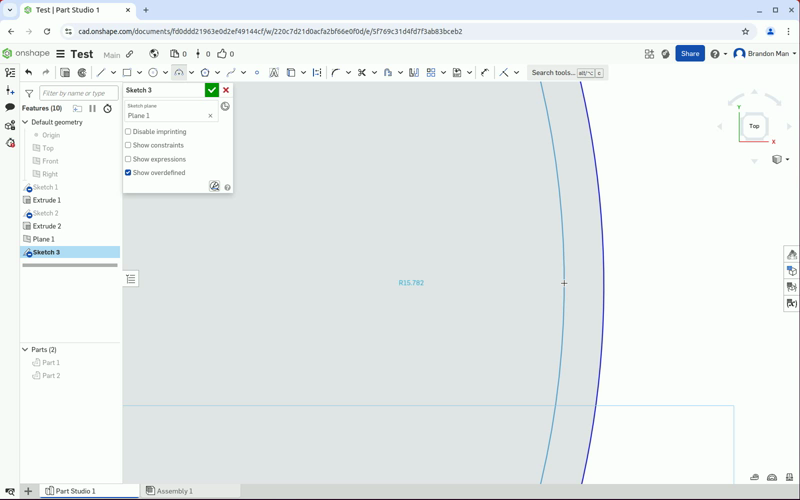
scroll(-6)
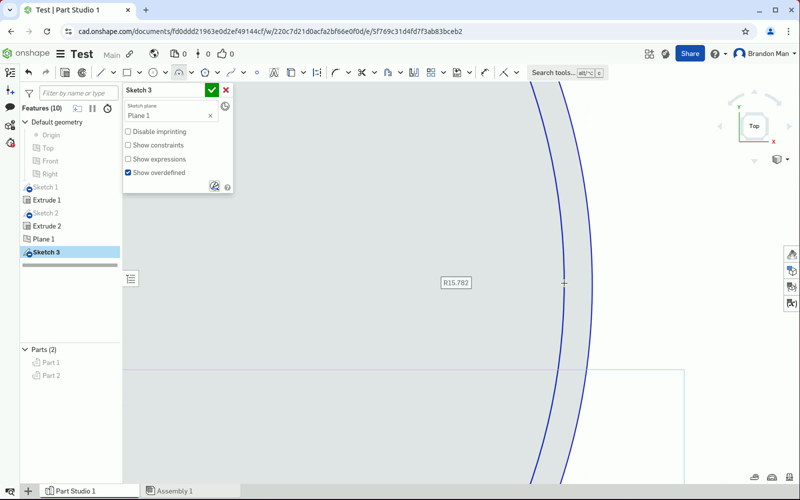
scroll(-6)
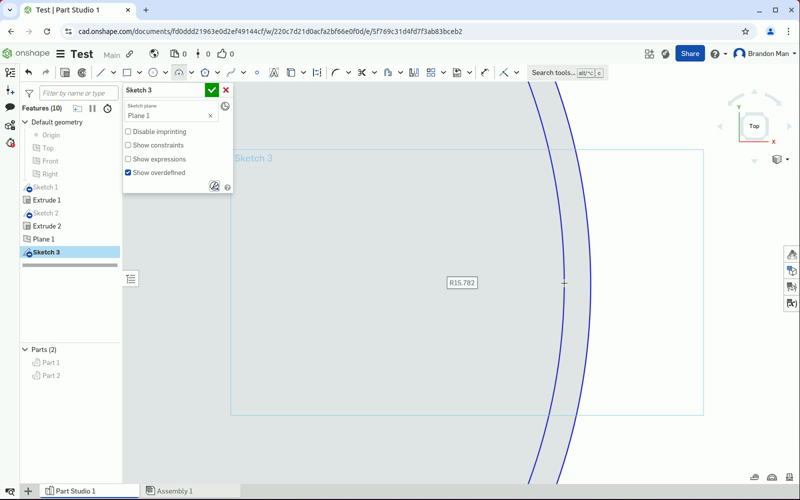
scroll(-6)
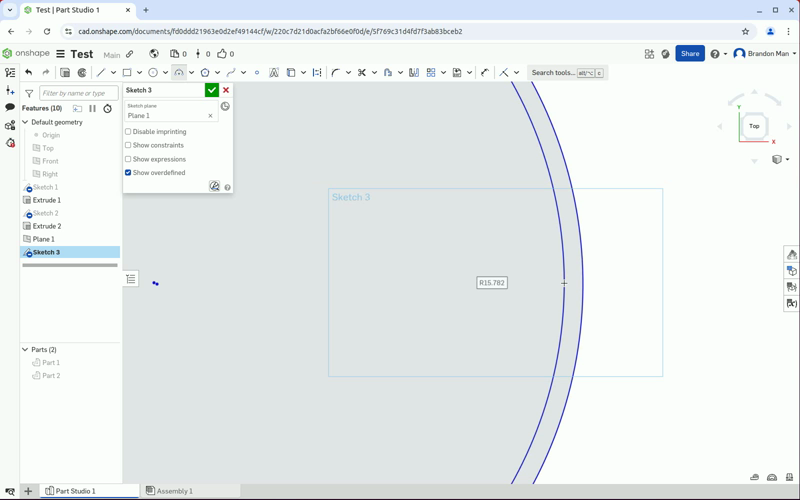
scroll(-6)
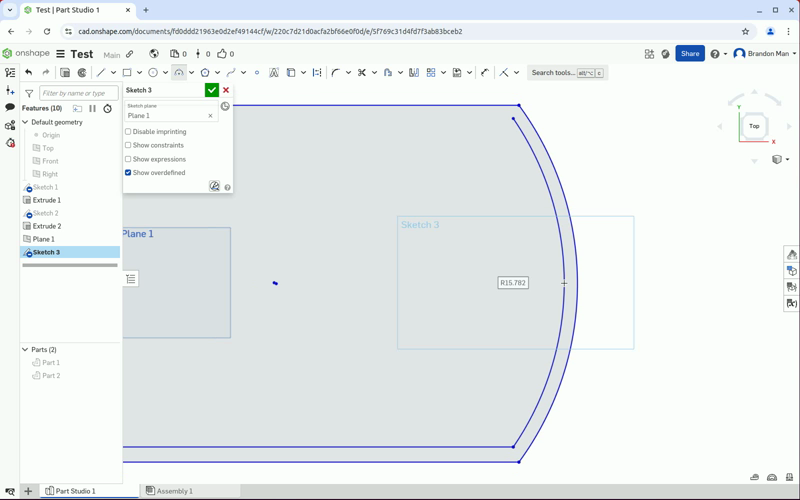
scroll(-6)
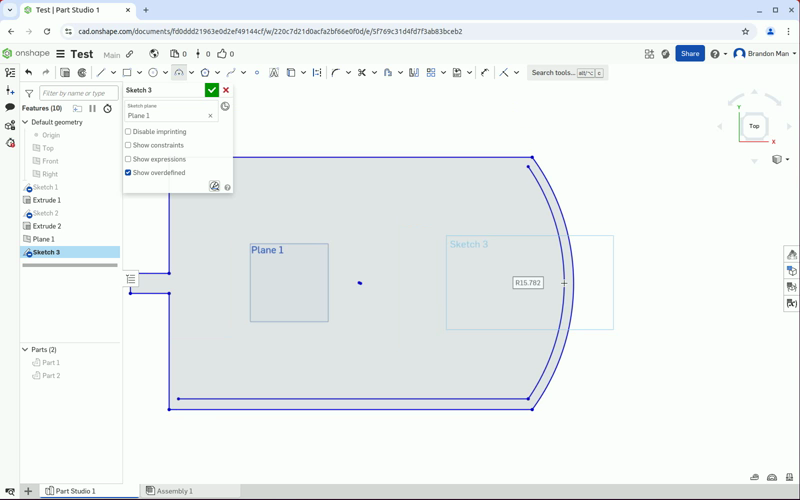
scroll(-6)
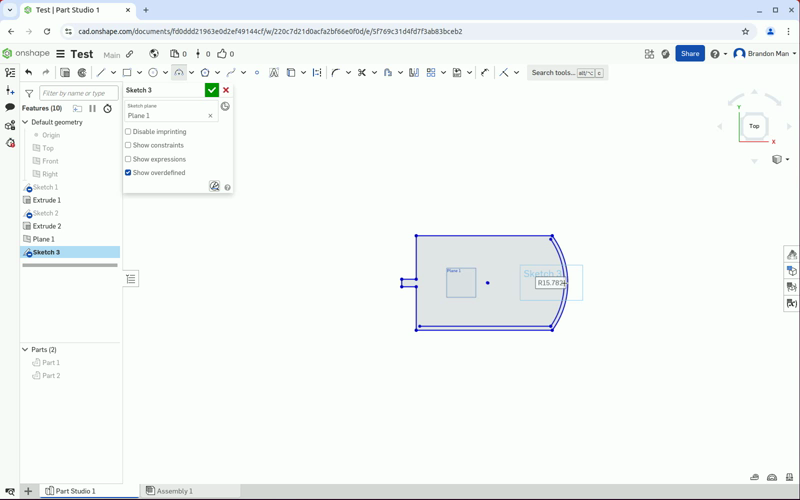
key_up(shift)
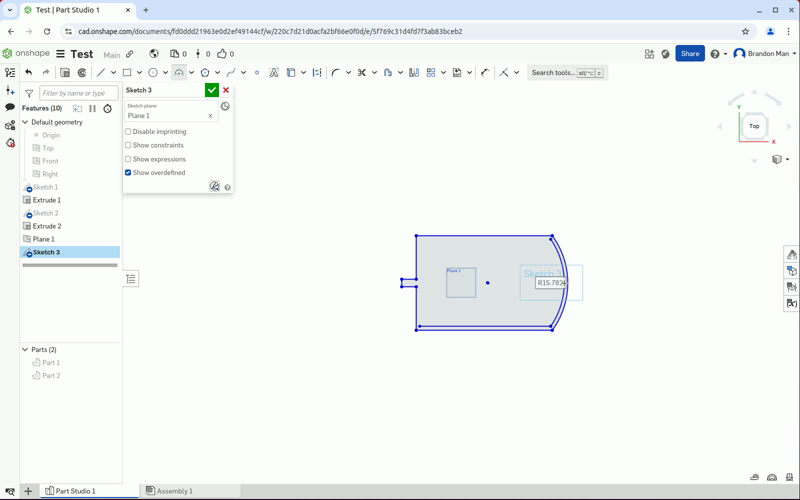
key(esc)
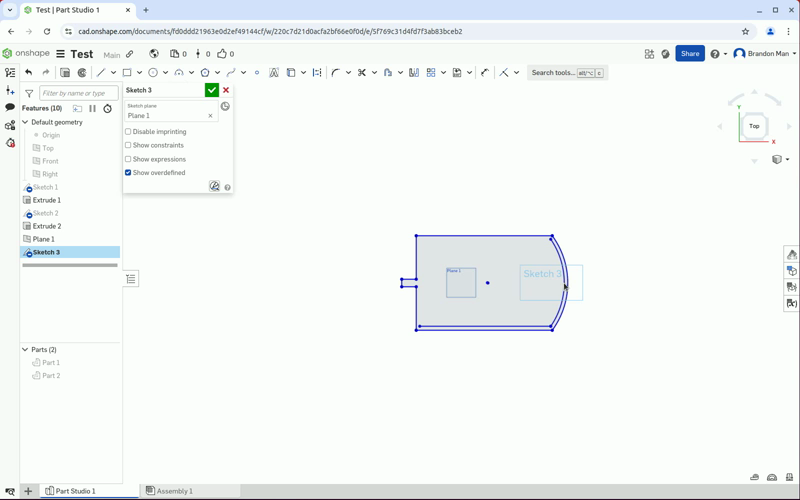
key(l)
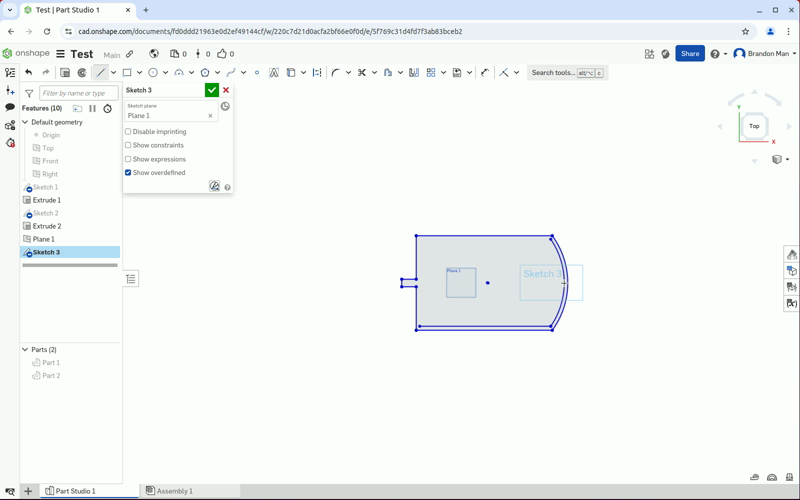
mouse_move(550, 239)
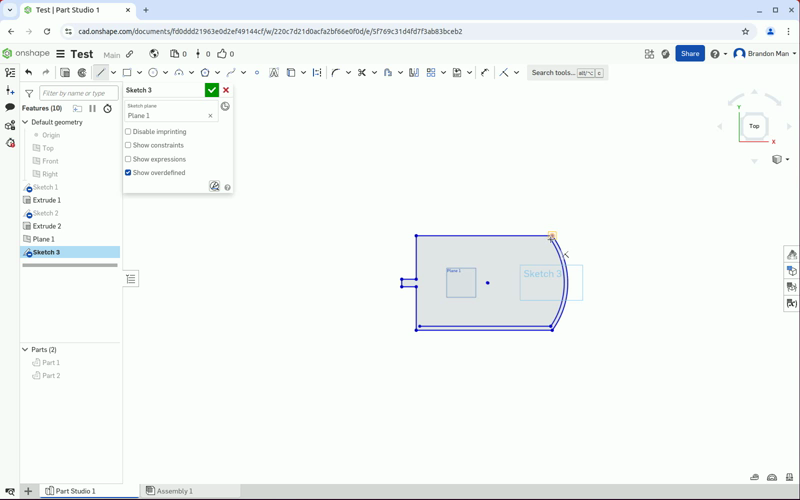
scroll(6)
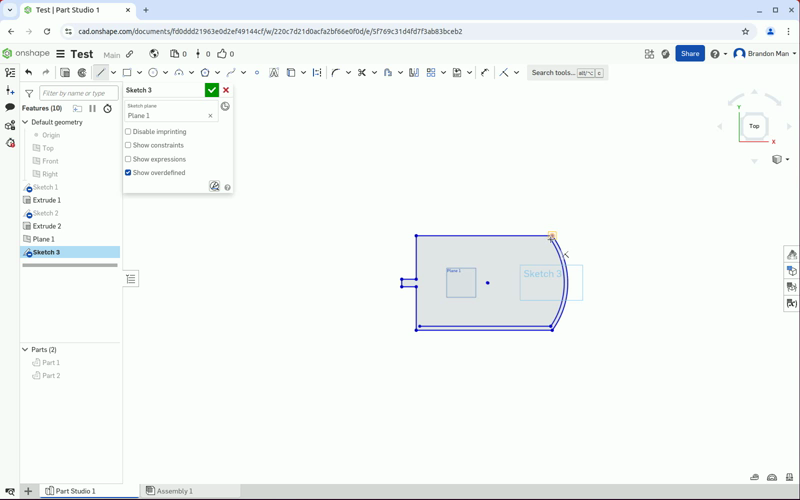
scroll(6)
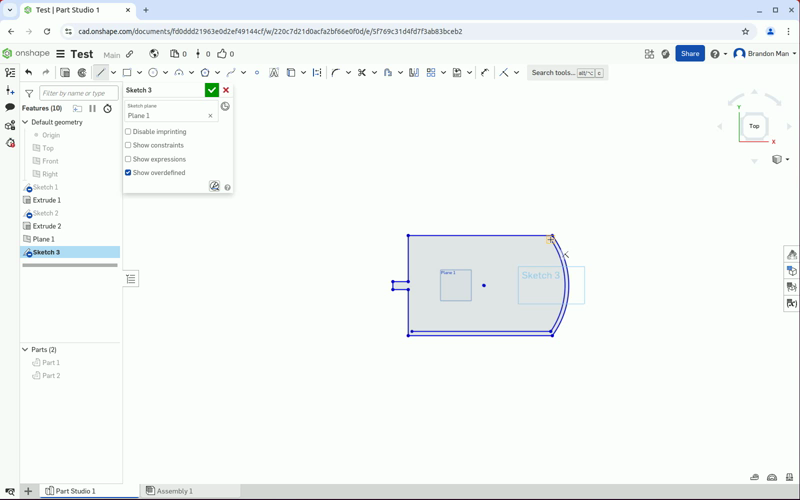
scroll(6)
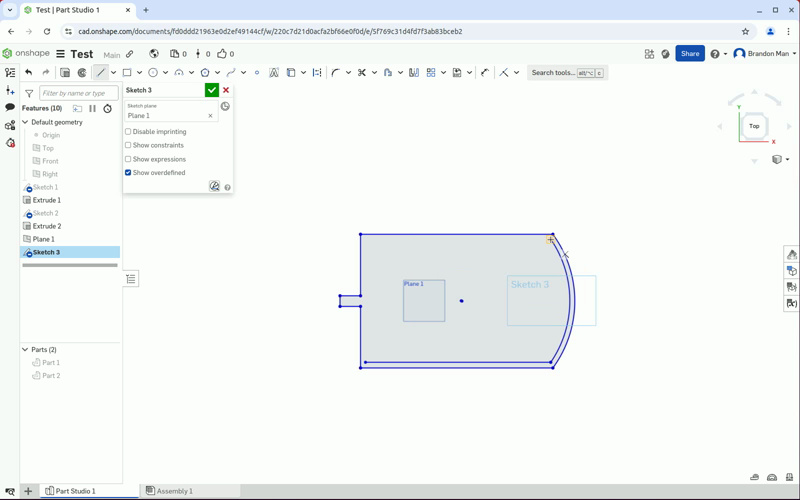
scroll(6)
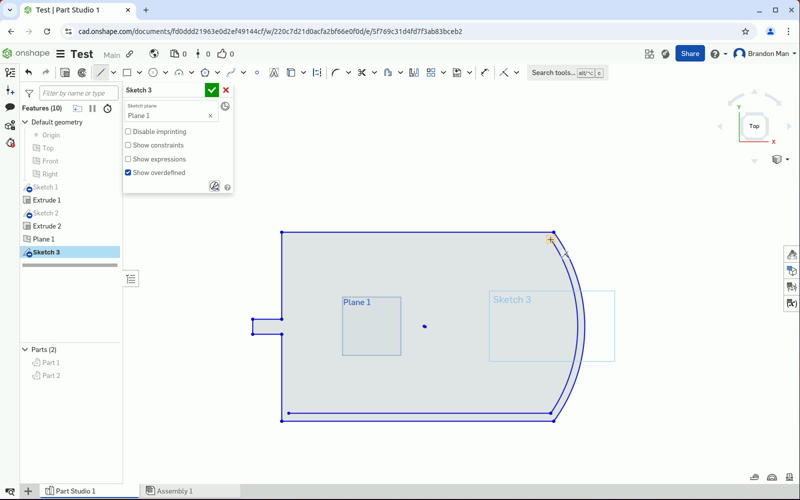
scroll(6)
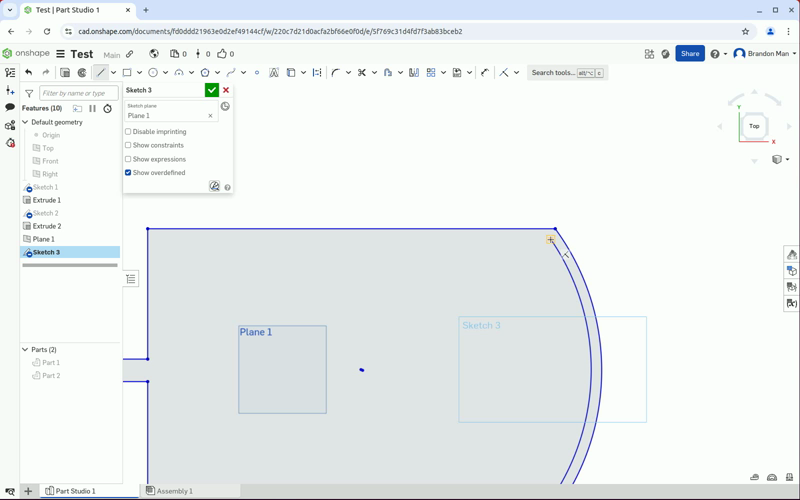
scroll(6)
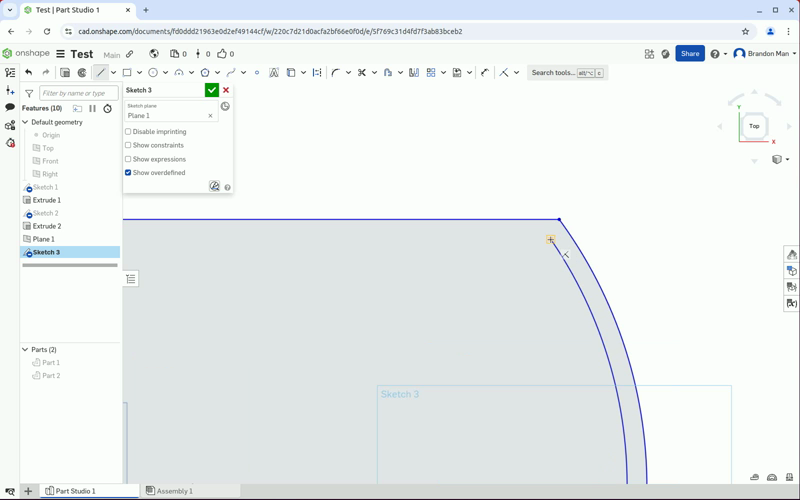
scroll(6)
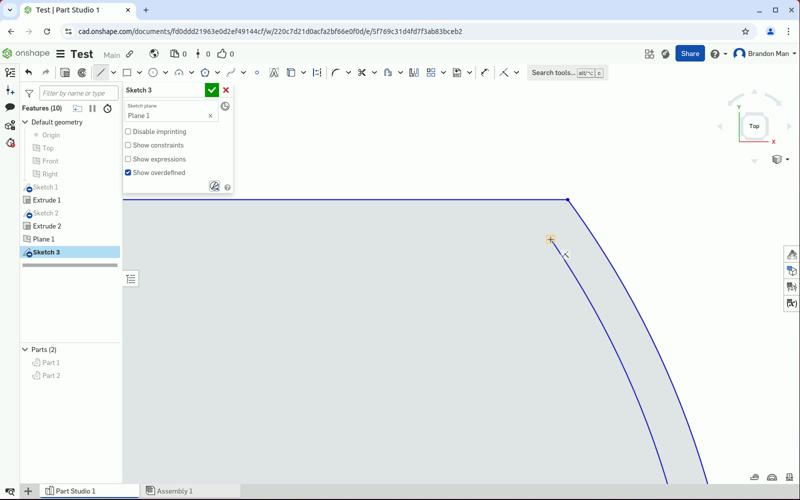
click(550, 239)
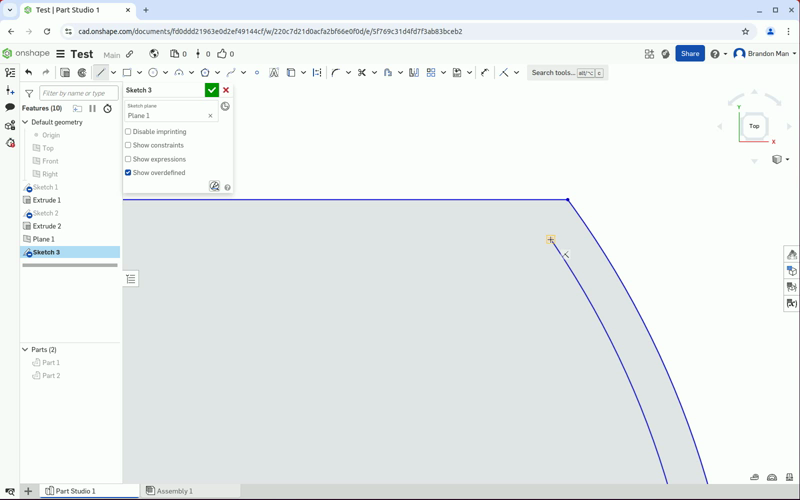
scroll(-6)
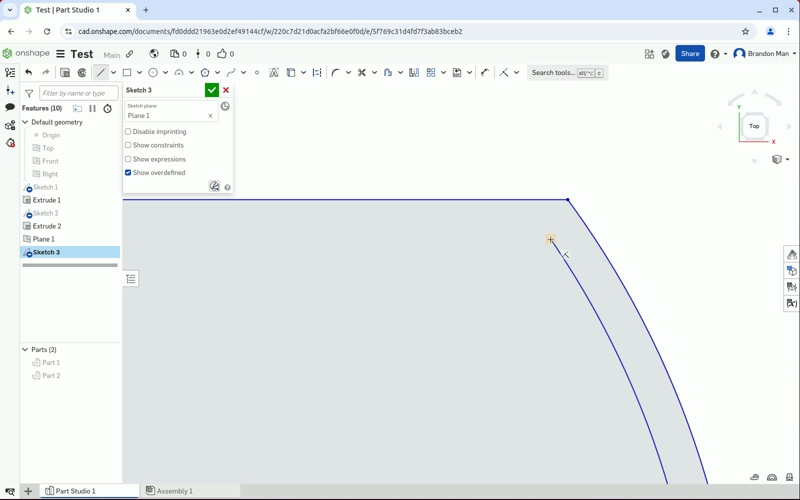
scroll(-6)
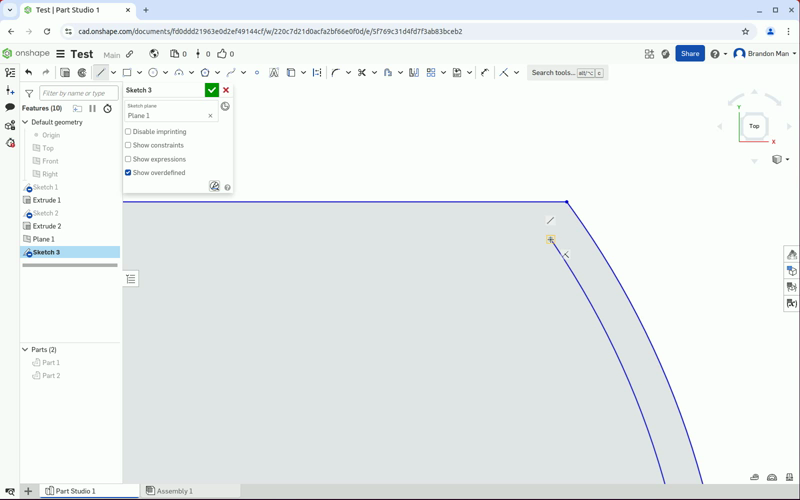
scroll(-6)
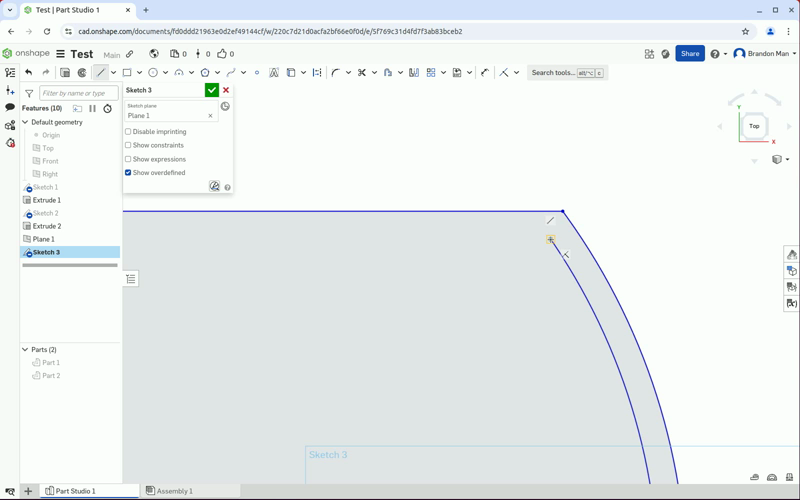
scroll(-6)
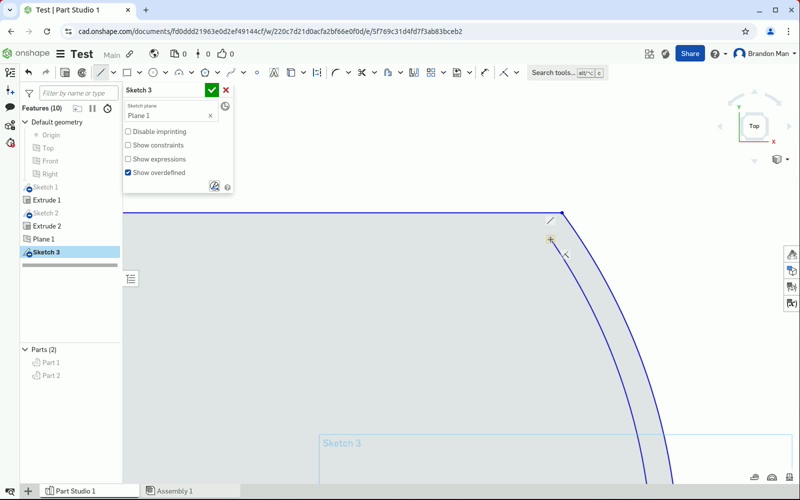
scroll(-6)
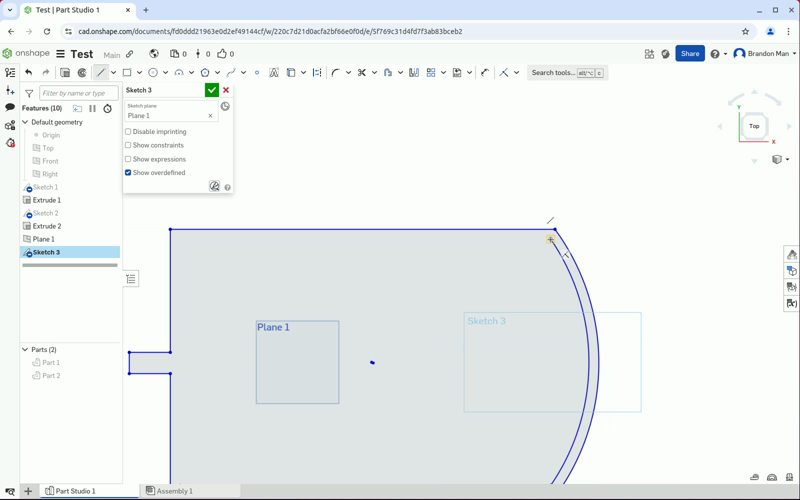
scroll(-6)
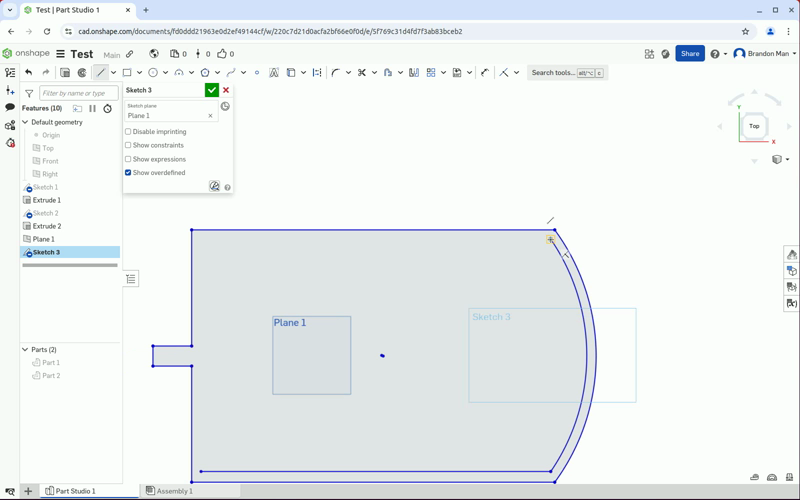
scroll(-6)
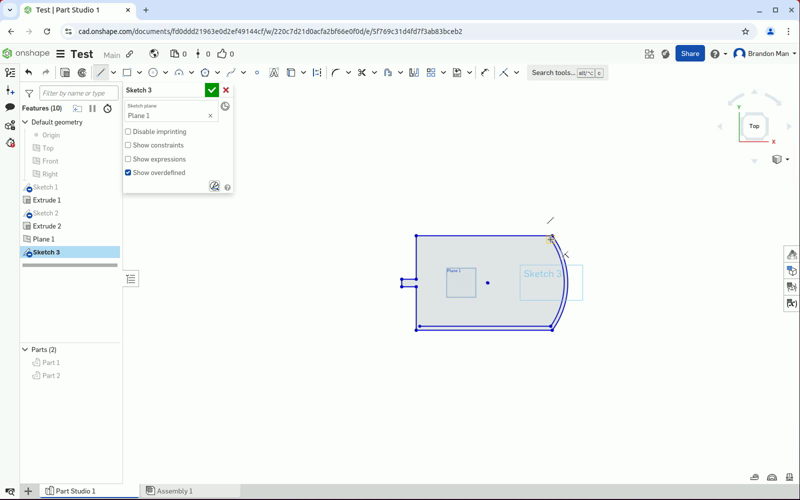
key_down(shift)
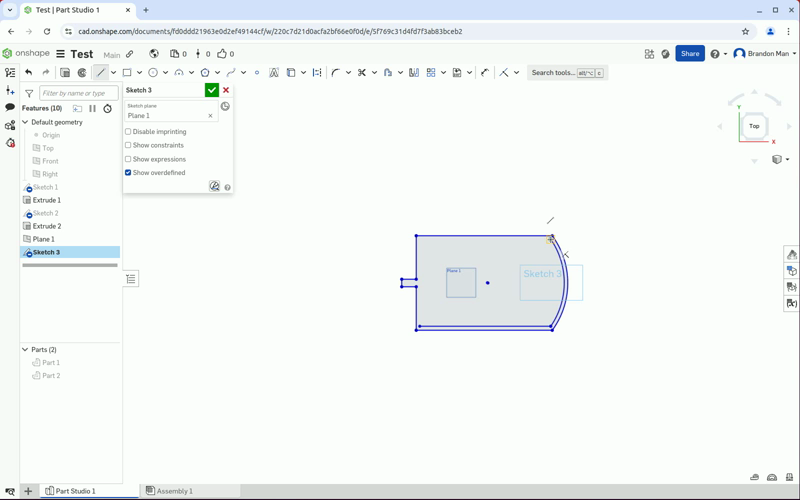
mouse_move(419, 239)
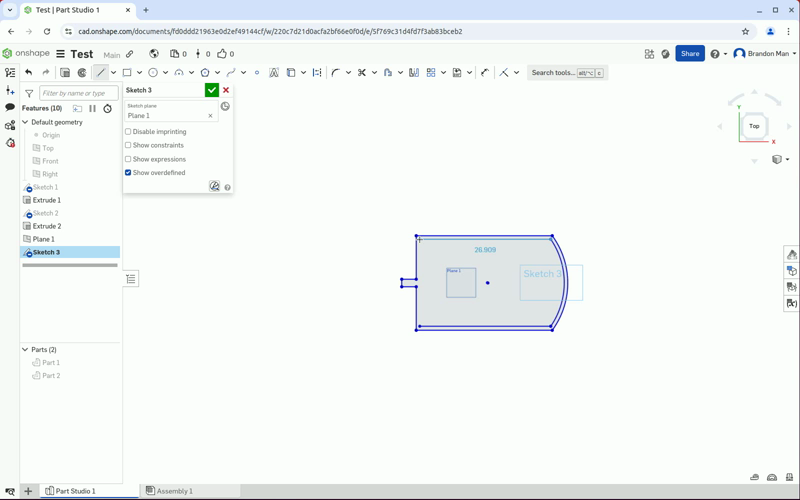
click(419, 239)
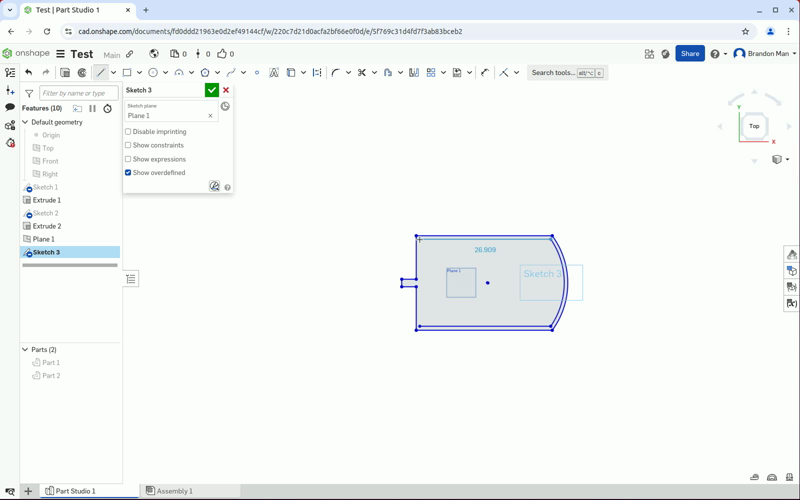
key_up(shift)
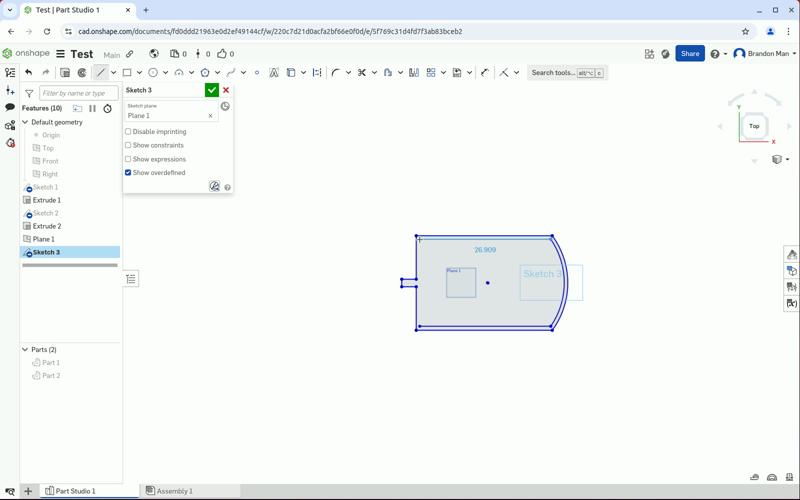
key_down(shift)
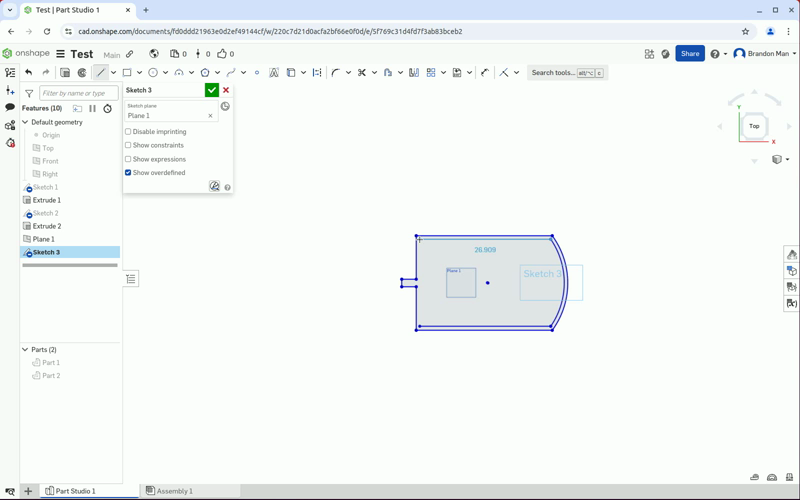
mouse_move(449, 239)
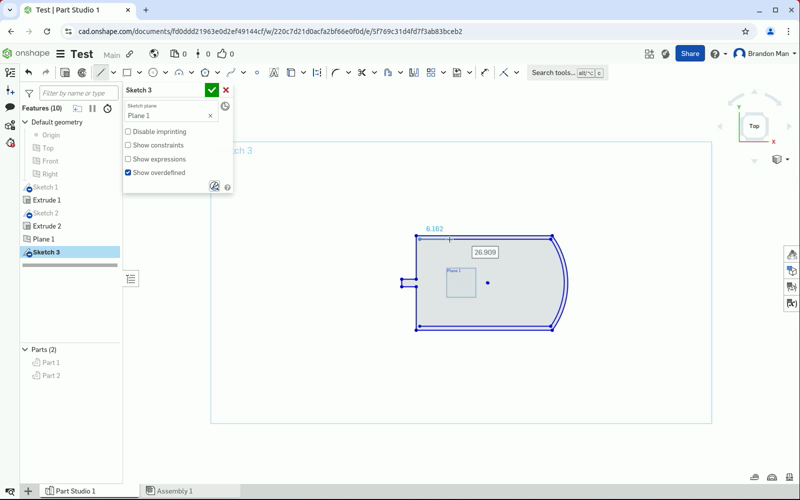
mouse_move(419, 282)
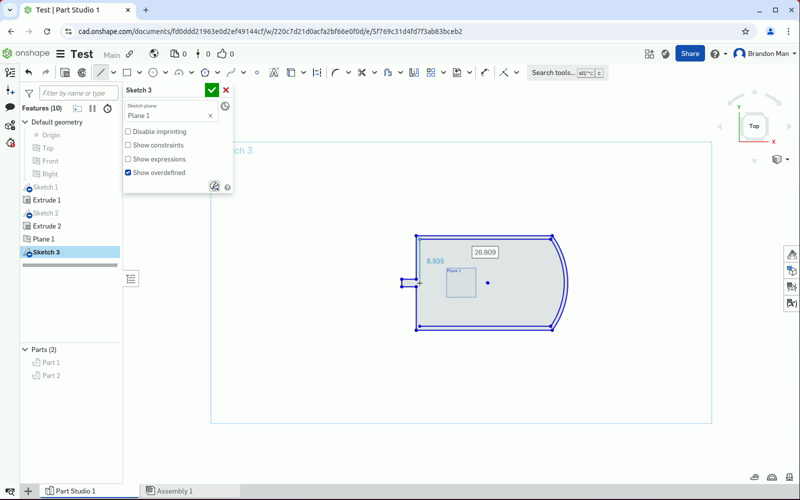
click(419, 282)
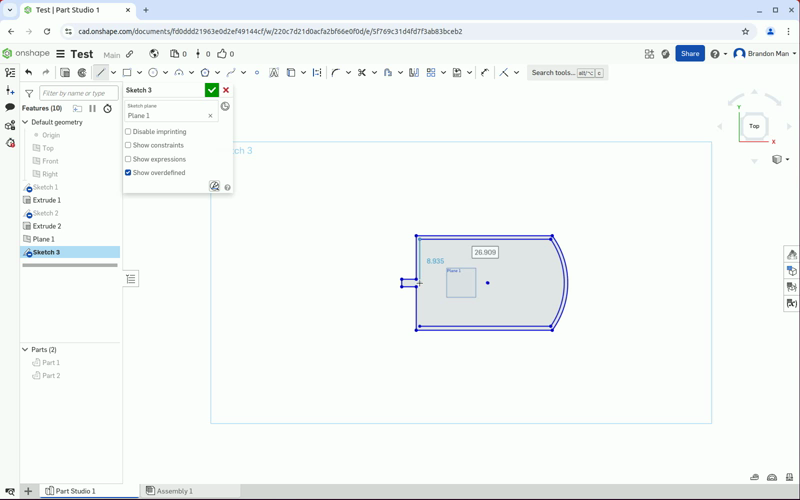
key_up(shift)
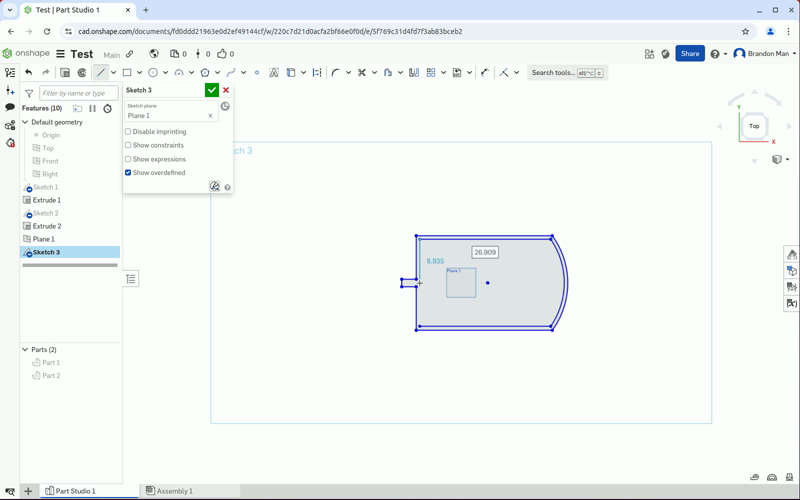
mouse_move(449, 282)
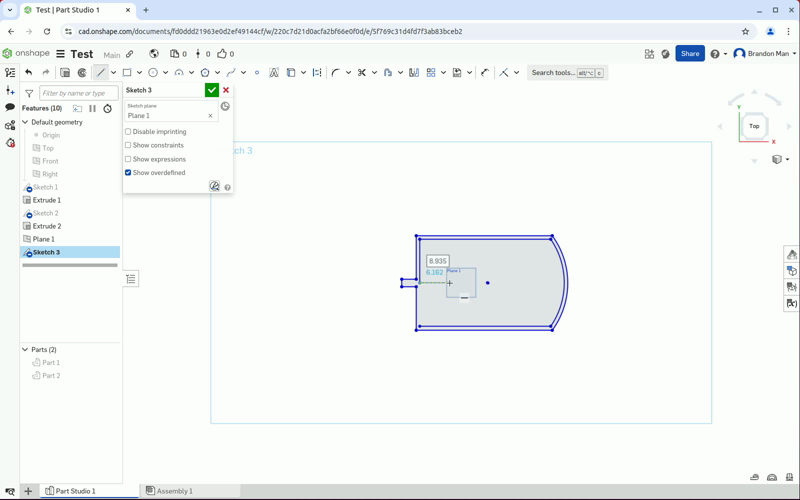
key_down(shift)
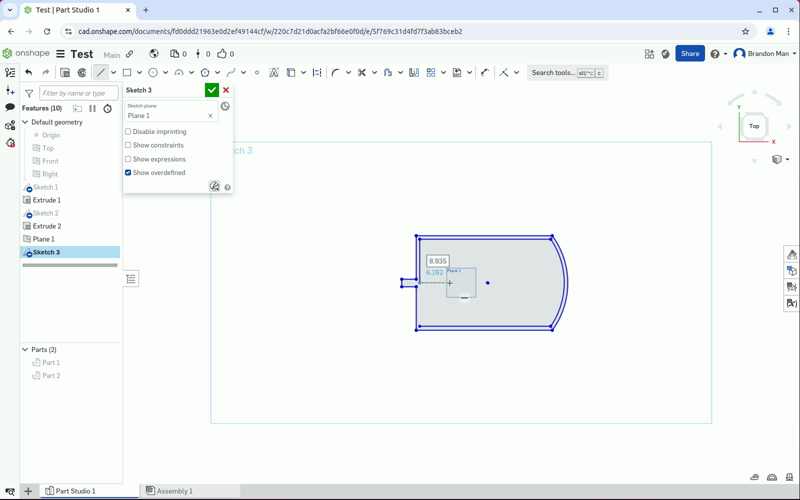
mouse_move(419, 326)
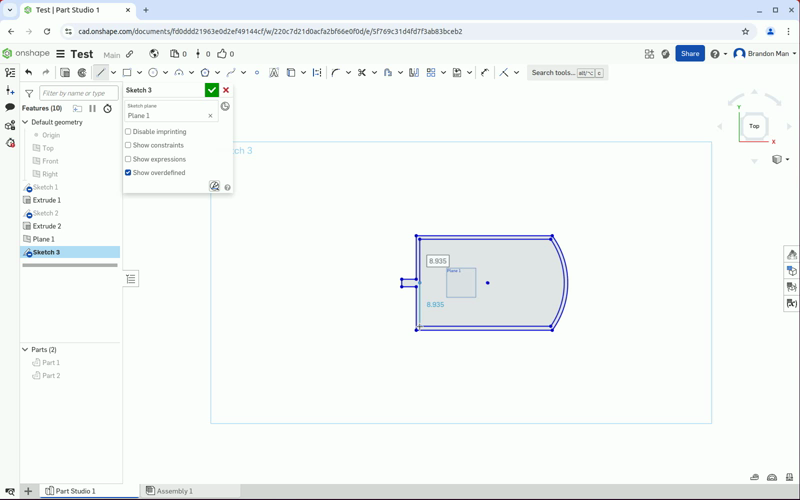
key_up(shift)
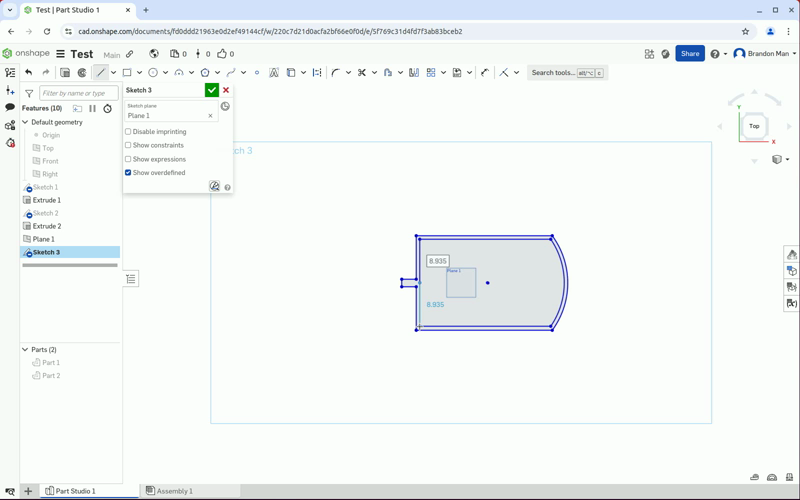
click(419, 326)
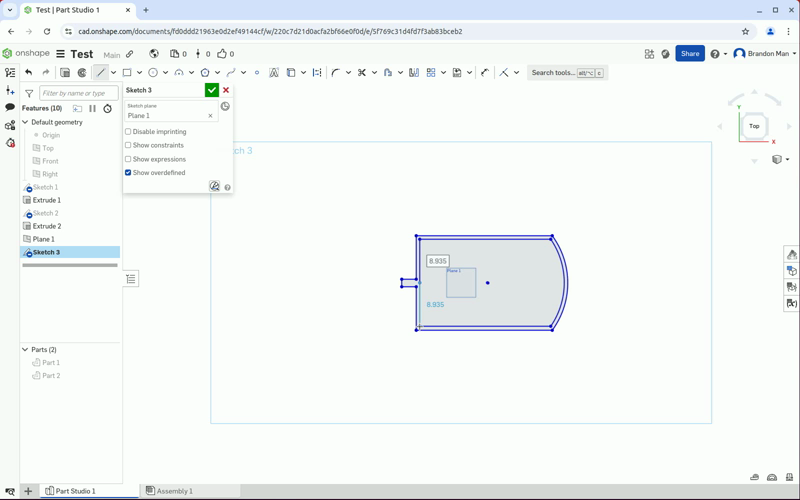
key(esc)
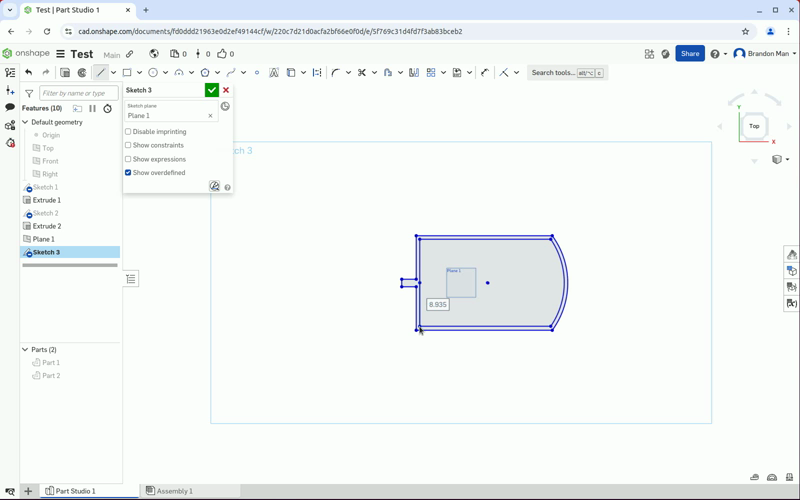
mouse_move(527, 237)
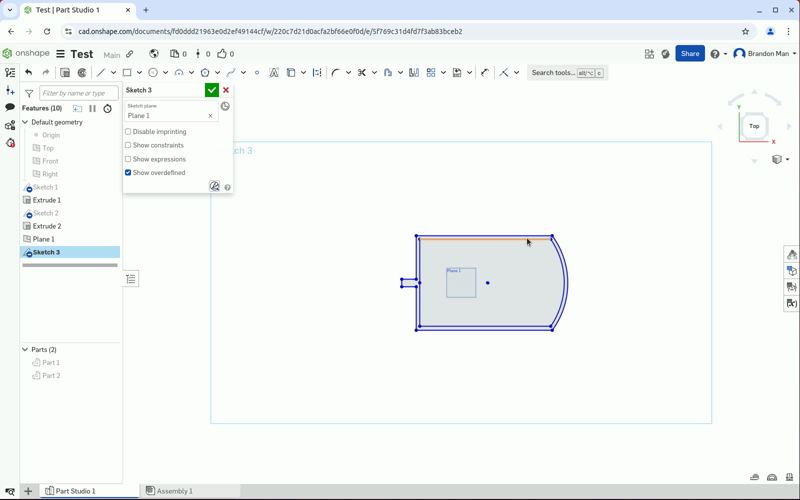
scroll(6)
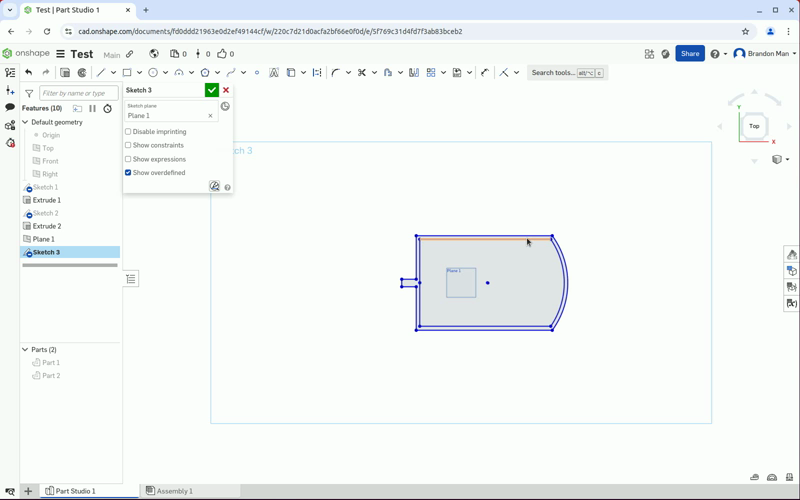
scroll(6)
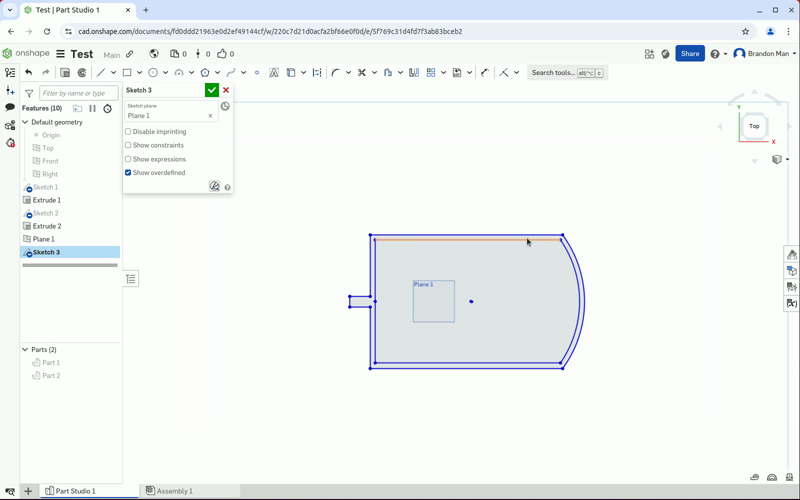
scroll(6)
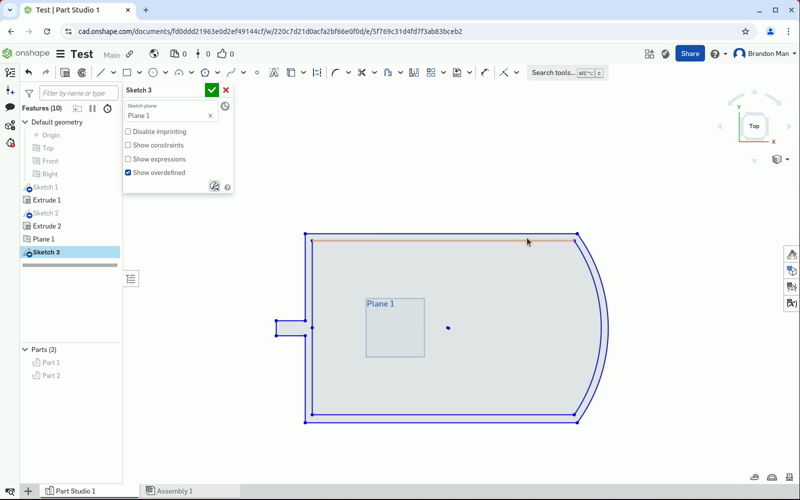
scroll(6)
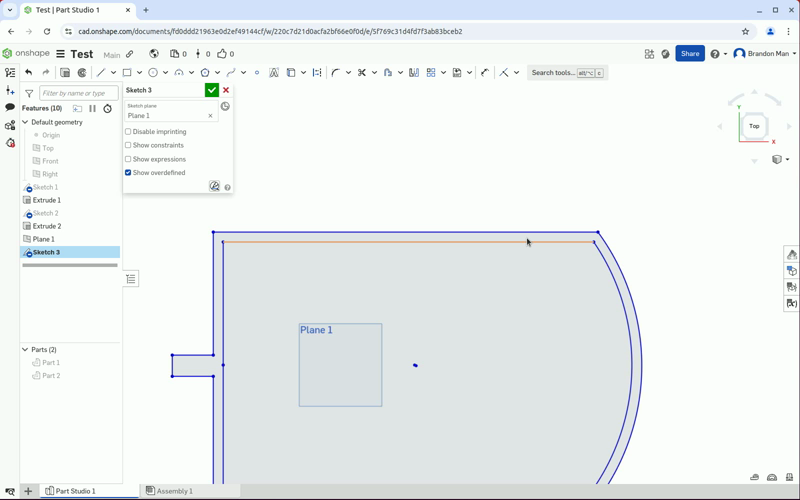
scroll(6)
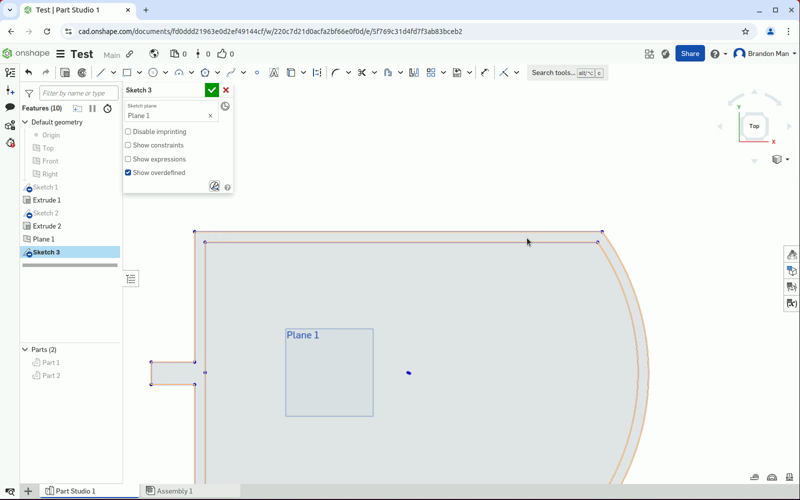
scroll(6)
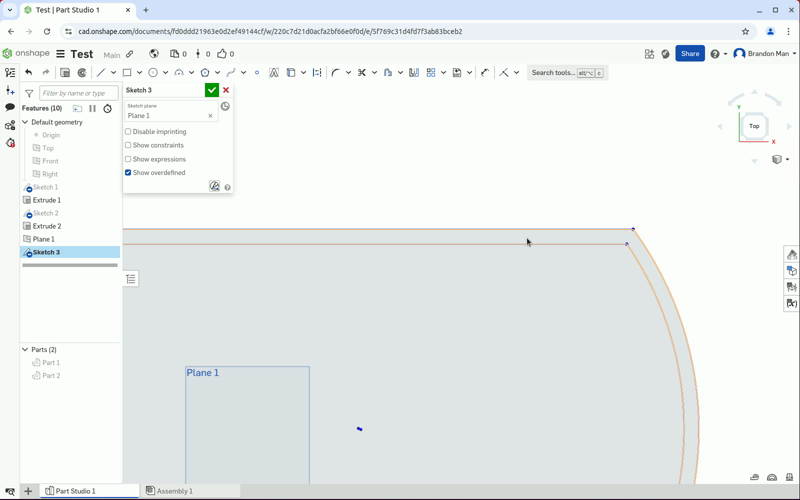
scroll(6)
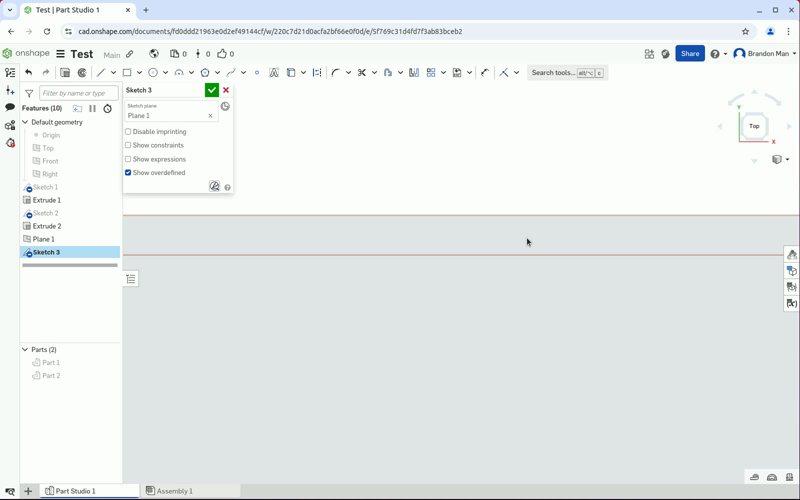
click(527, 237)
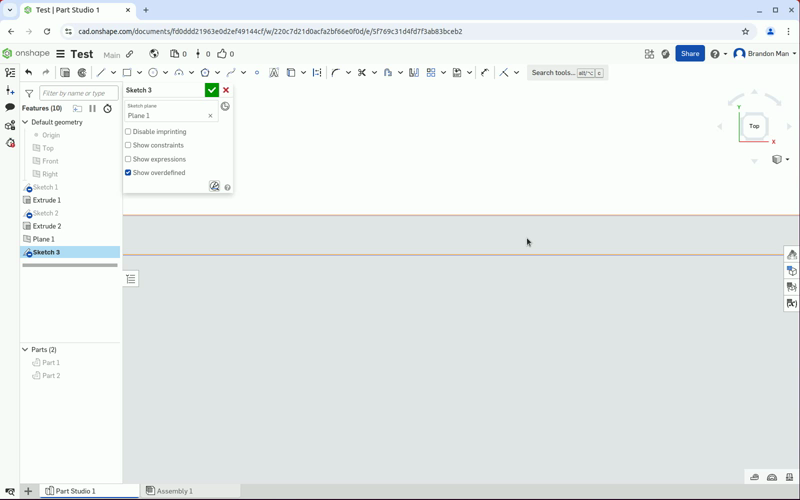
scroll(-6)
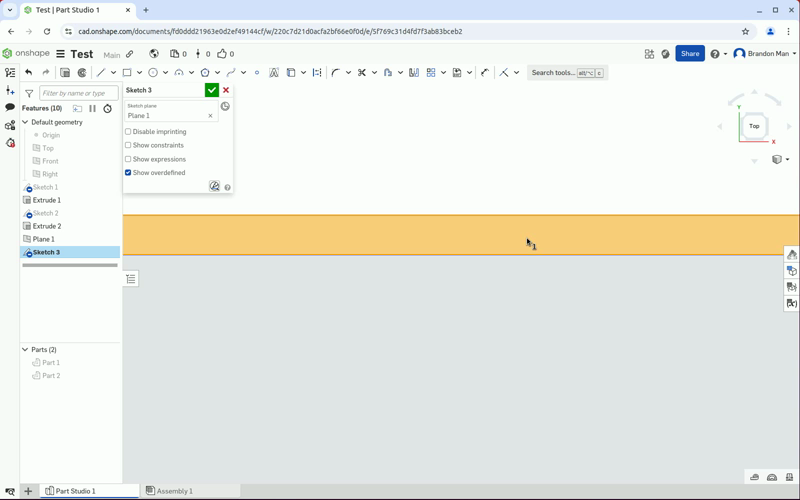
scroll(-6)
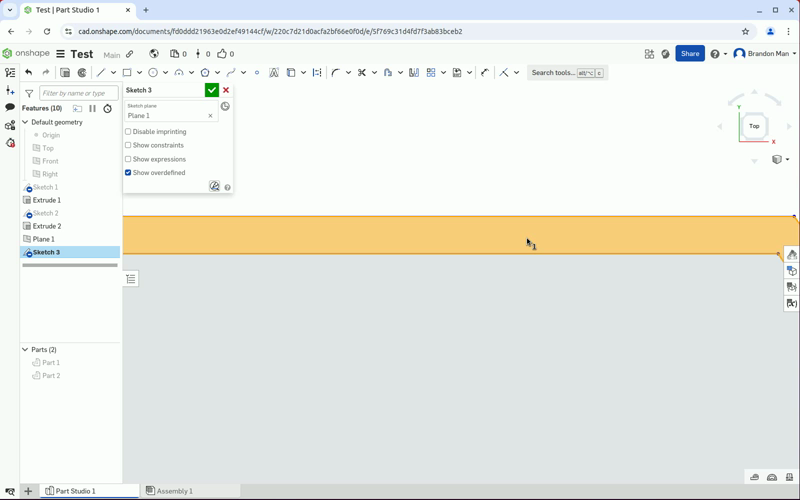
scroll(-6)
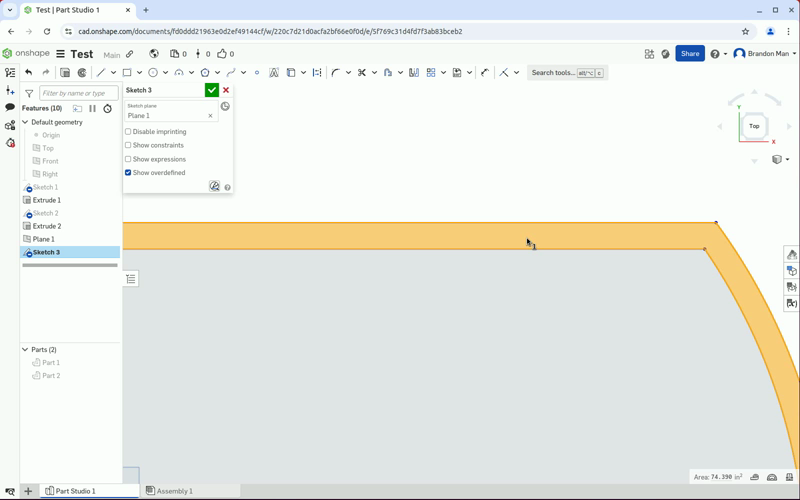
scroll(-6)
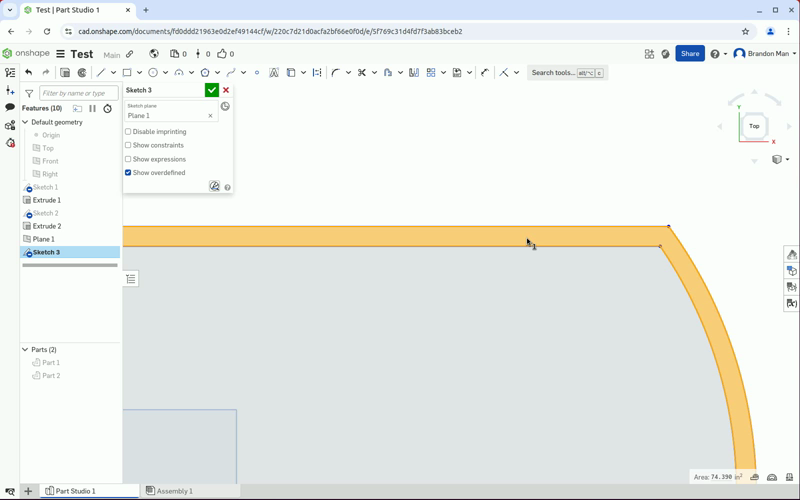
scroll(-6)
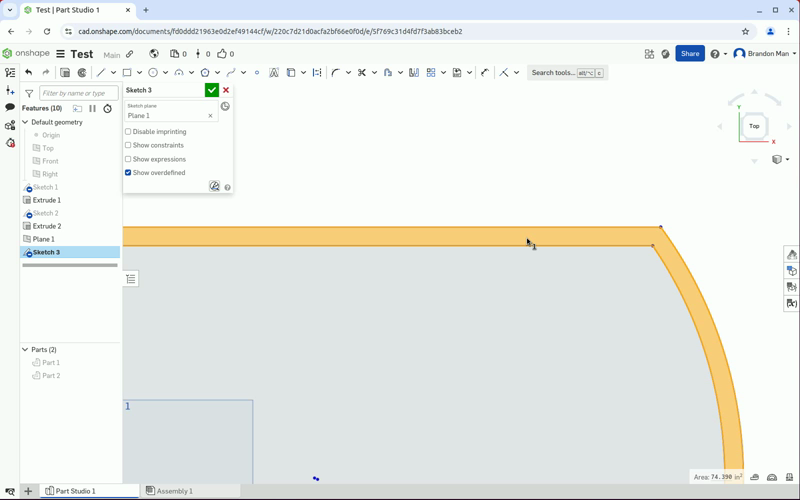
scroll(-6)
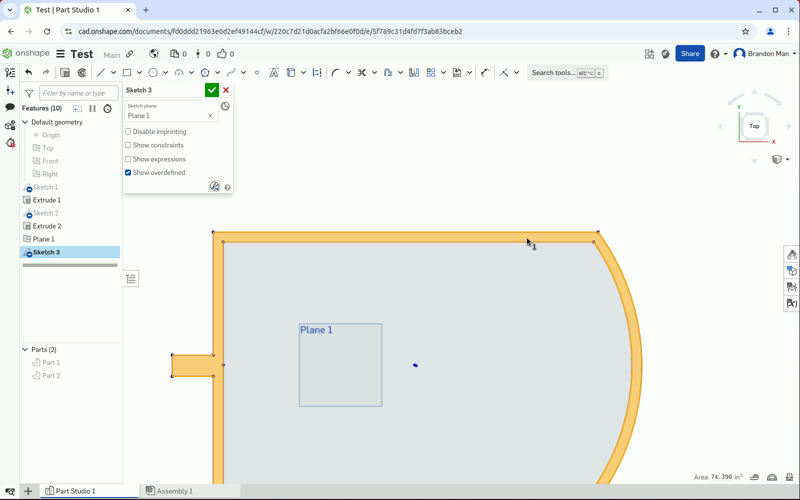
scroll(-6)
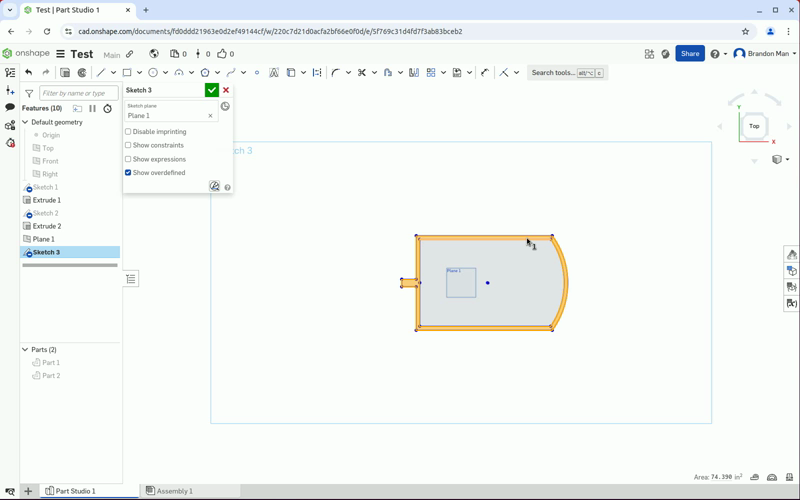
mouse_move(73, 352)
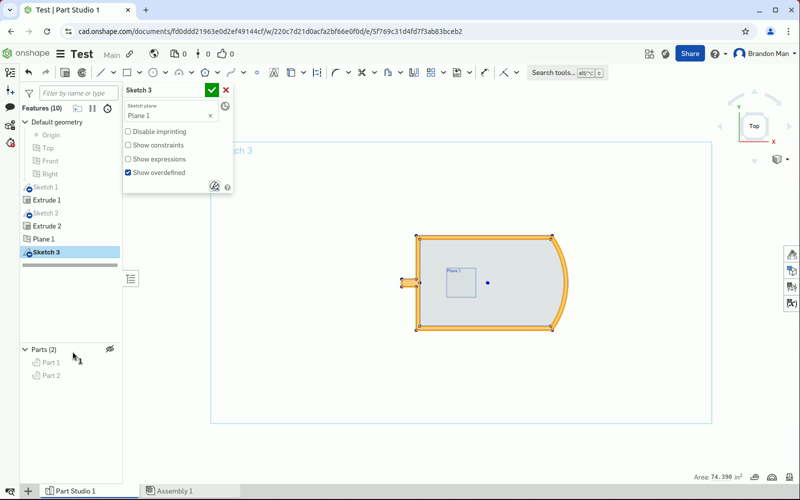
key(shift+y)
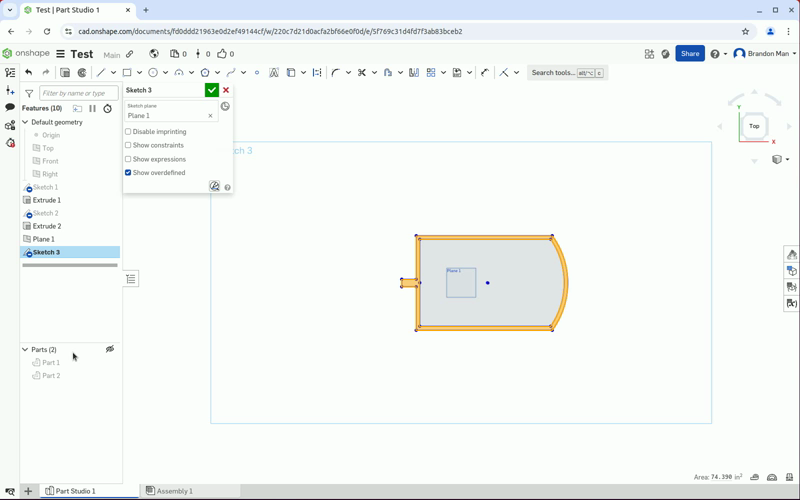
key(shift+e)
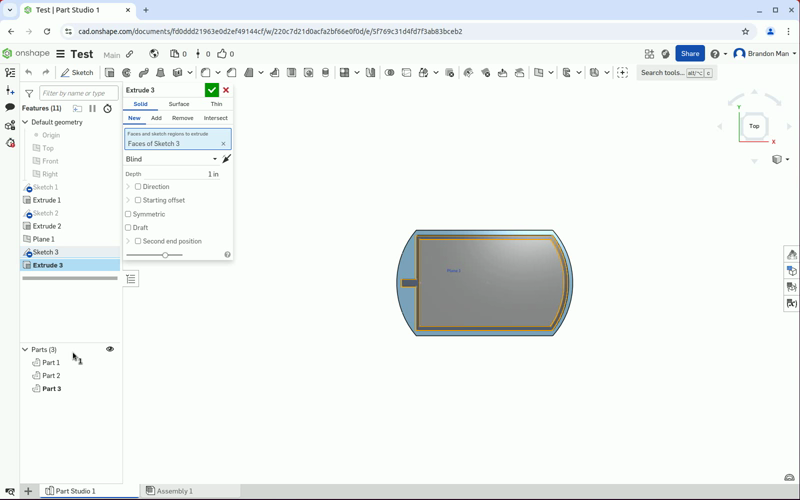
mouse_move(143, 106)
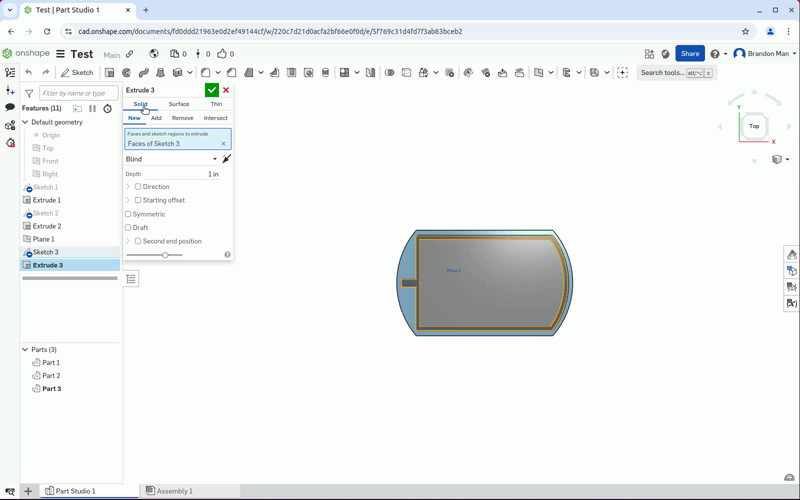
click(143, 106)
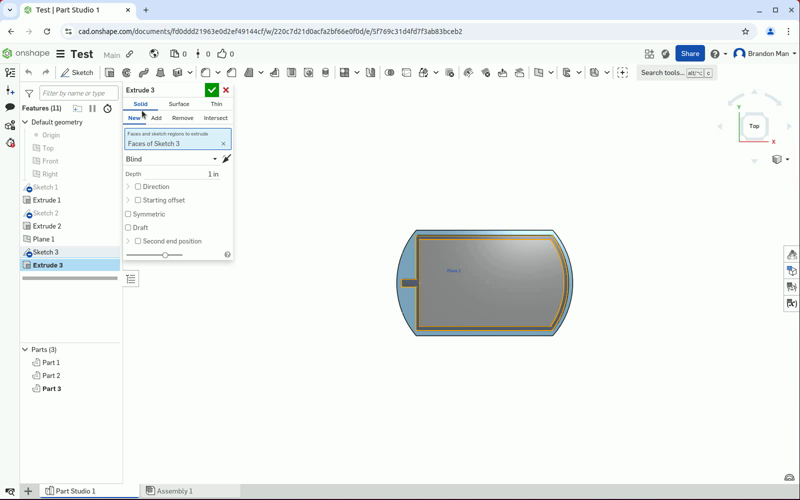
mouse_move(137, 120)
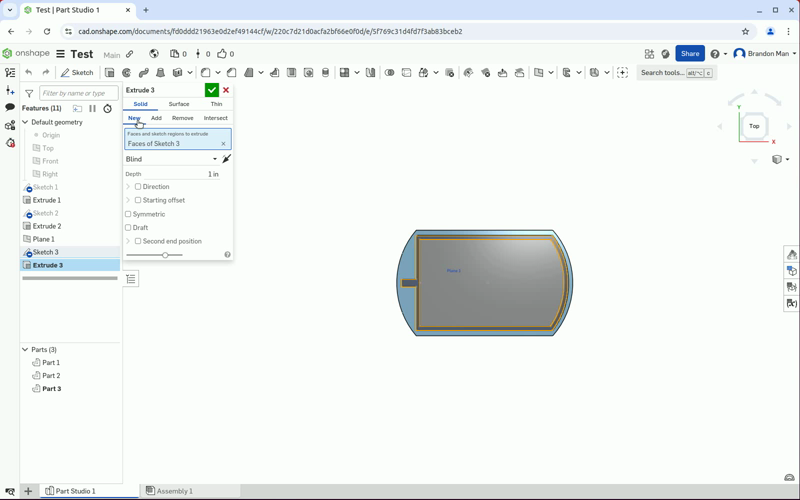
click(137, 120)
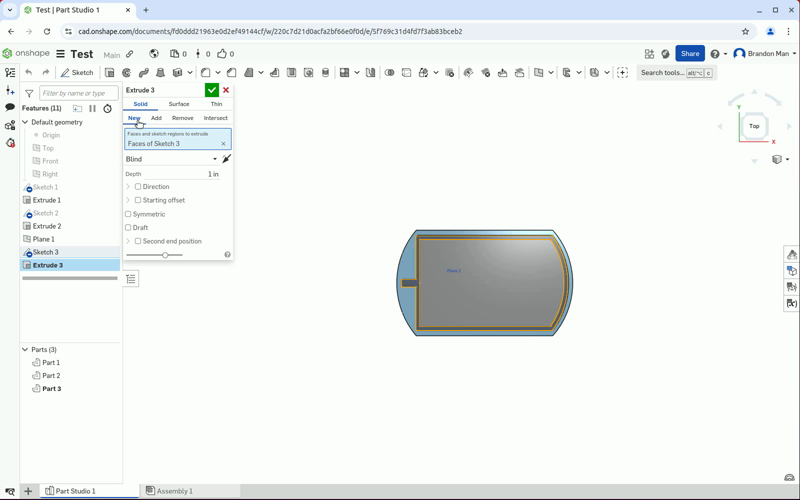
key(tab, 4)
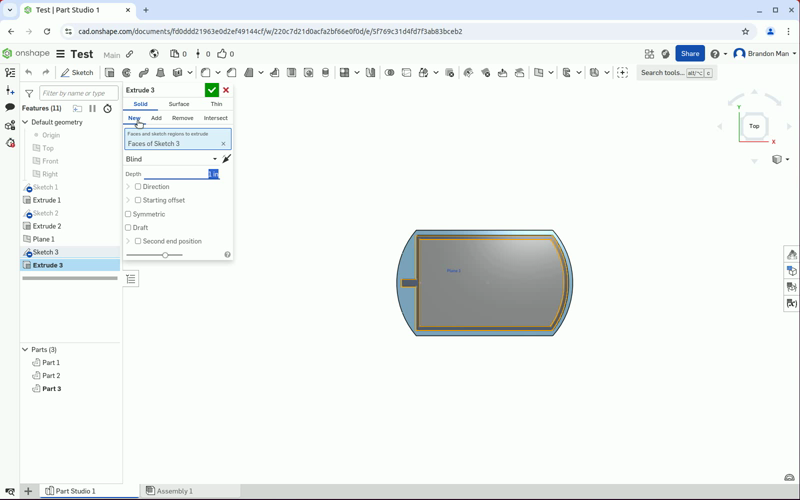
text(10.832)
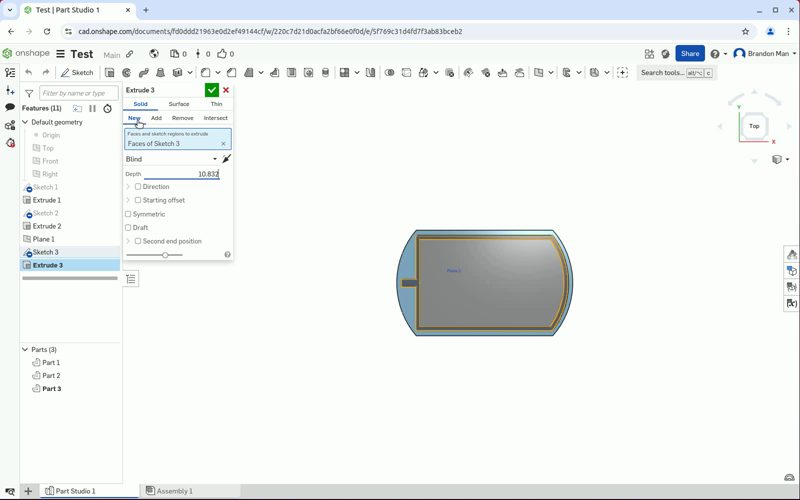
key(enter)
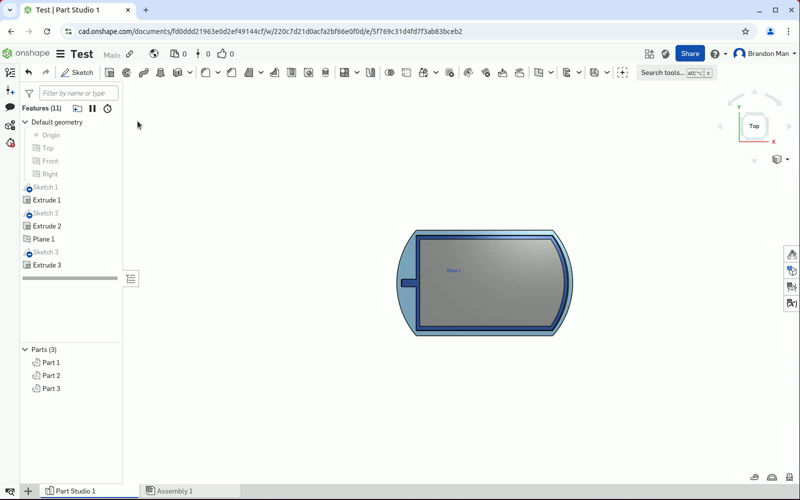
key(shift+h)
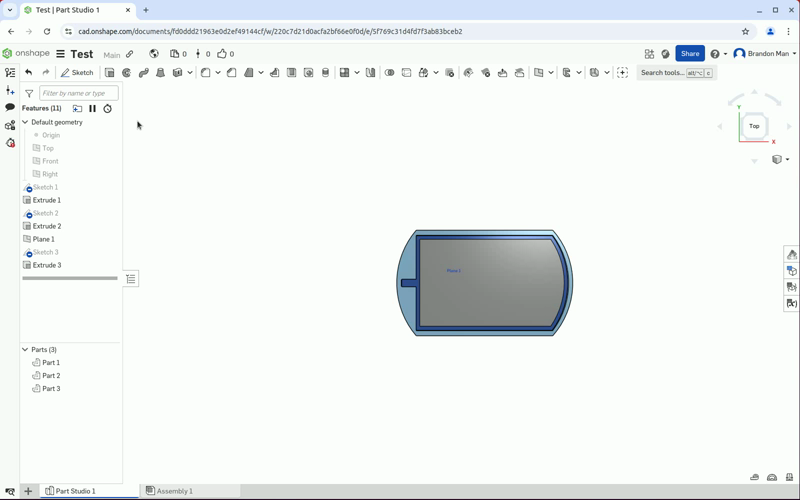
key(shift+h)
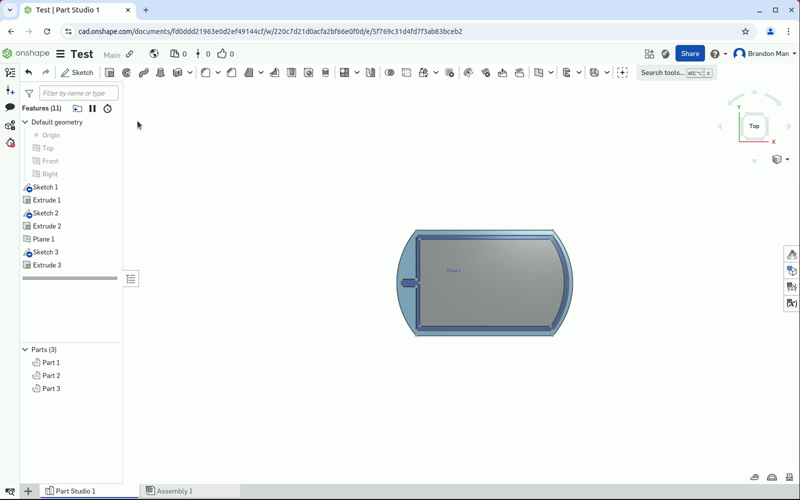
key(shift+7)
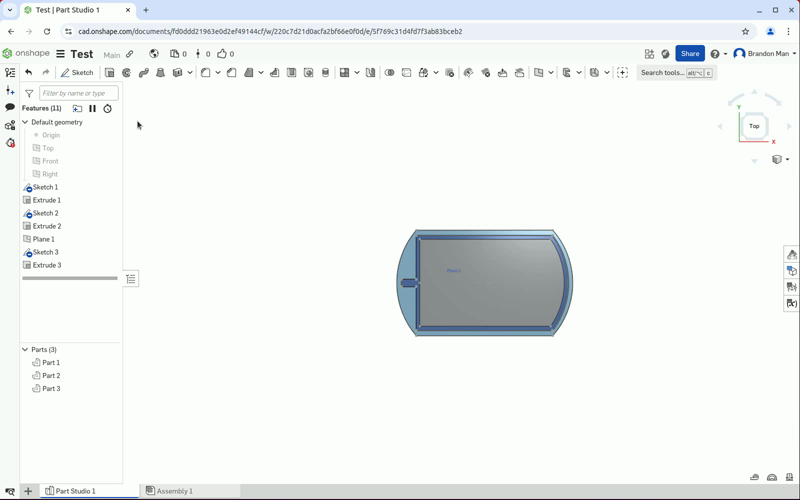
key(up, 3)
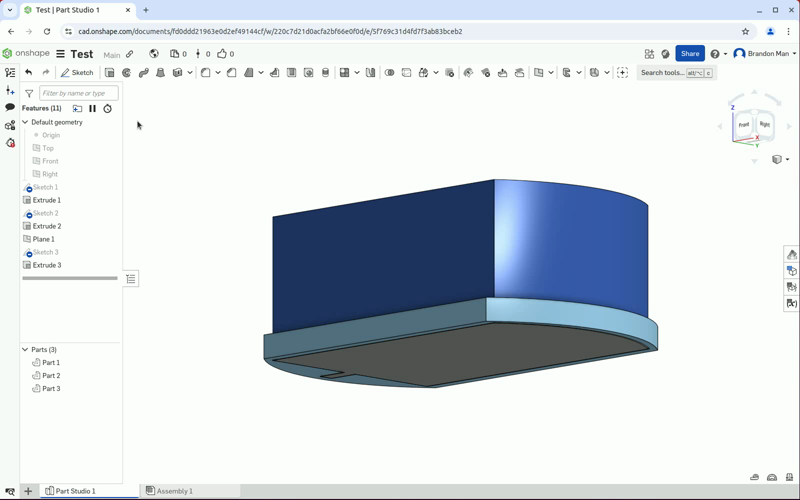
key(left, 3)
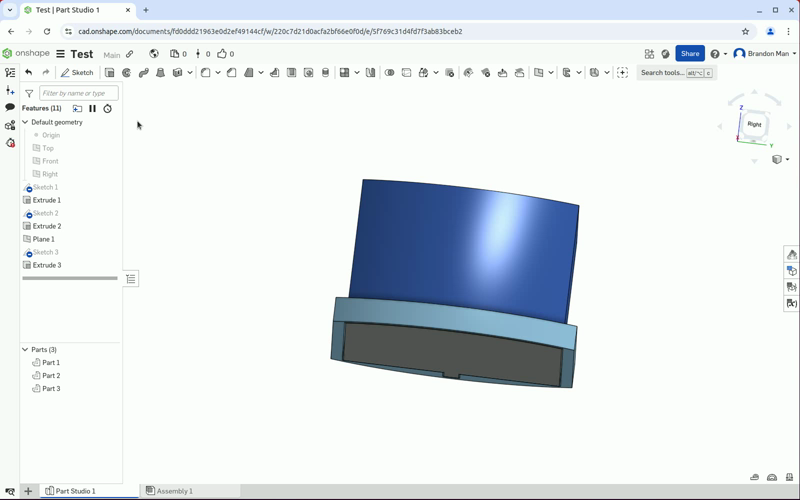
key(right, 3)
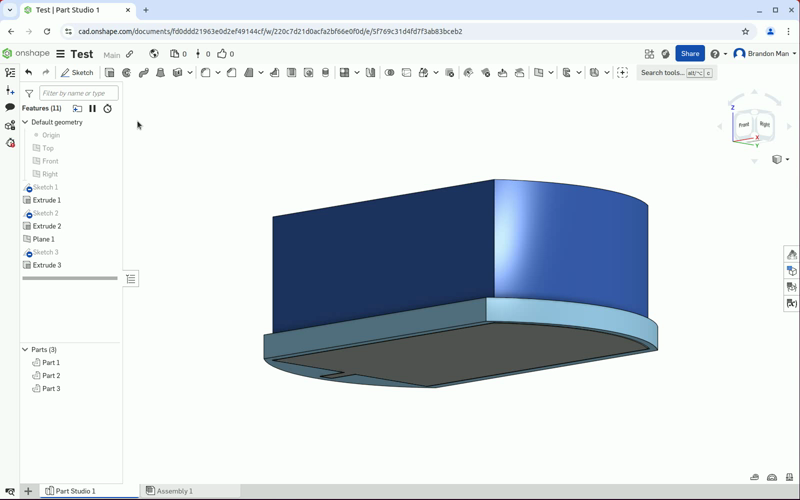
key(down, 3)
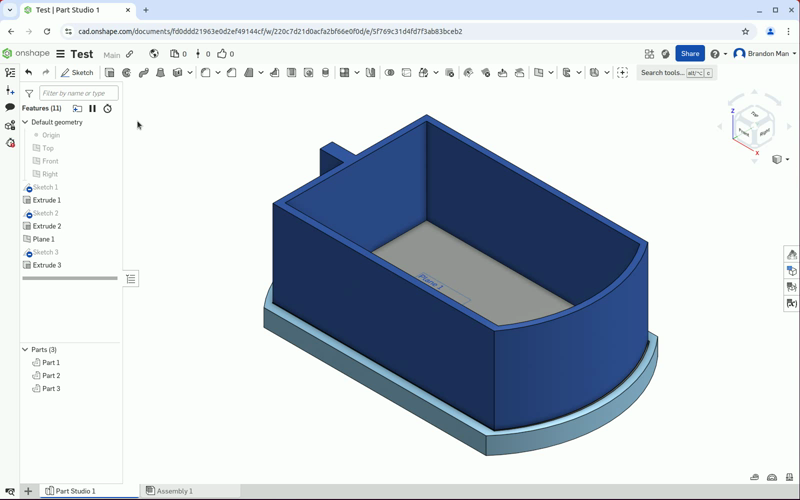
mouse_move(73, 189)
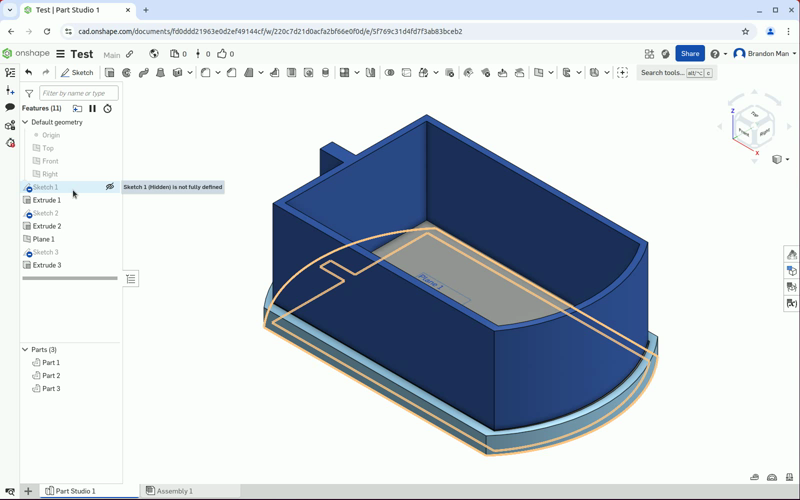
click(73, 189)